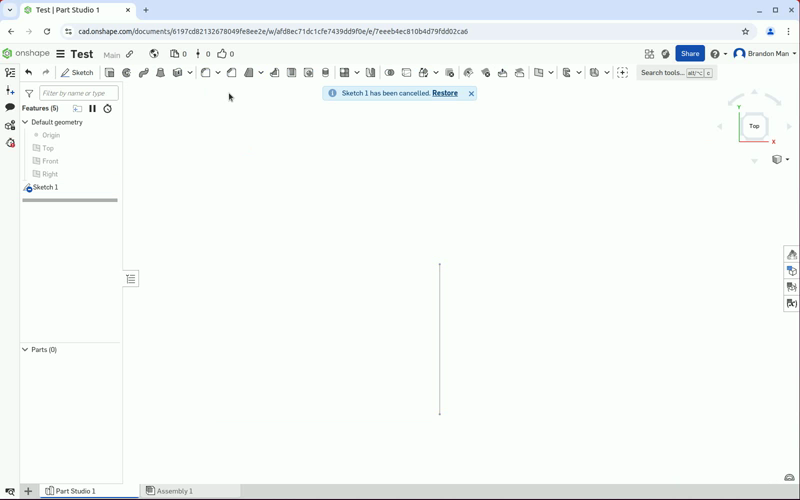
key(shift+h)
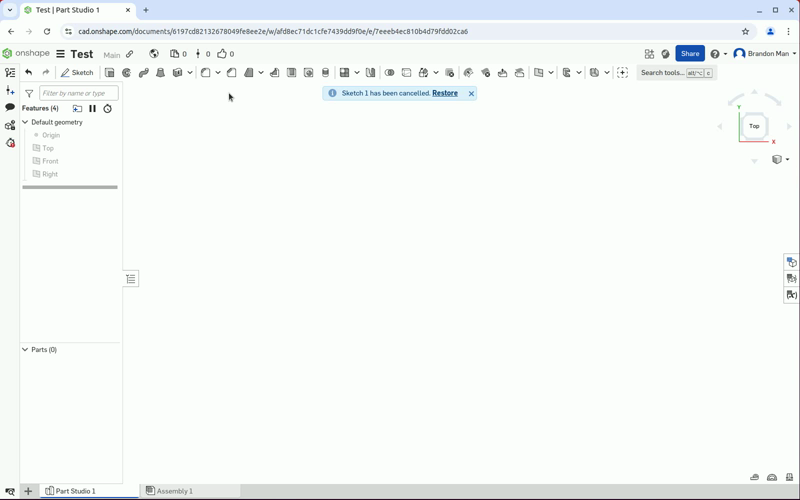
mouse_move(73, 352)
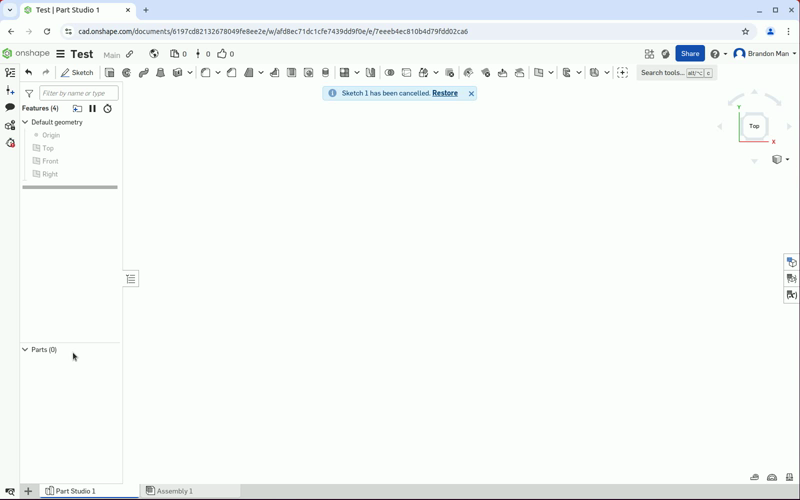
key(y)
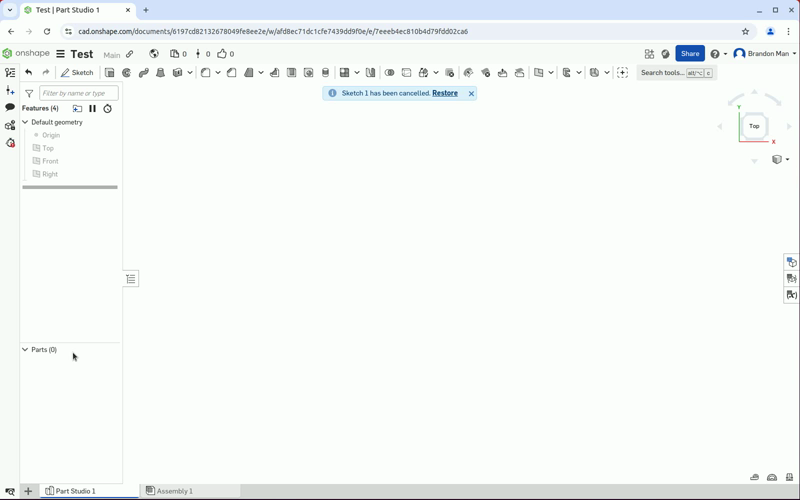
key(shift+p)
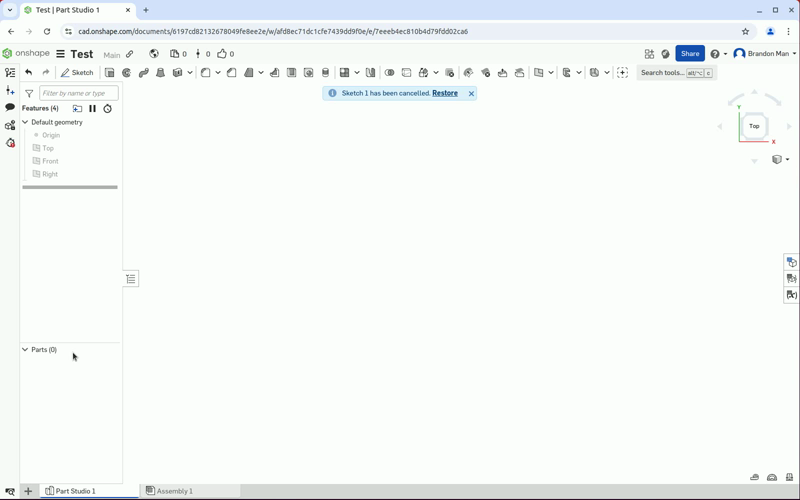
key(space)
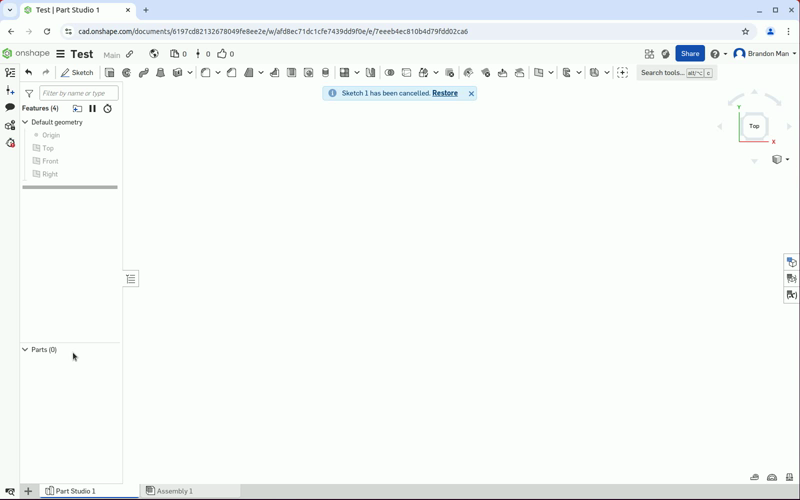
key_down(shift)
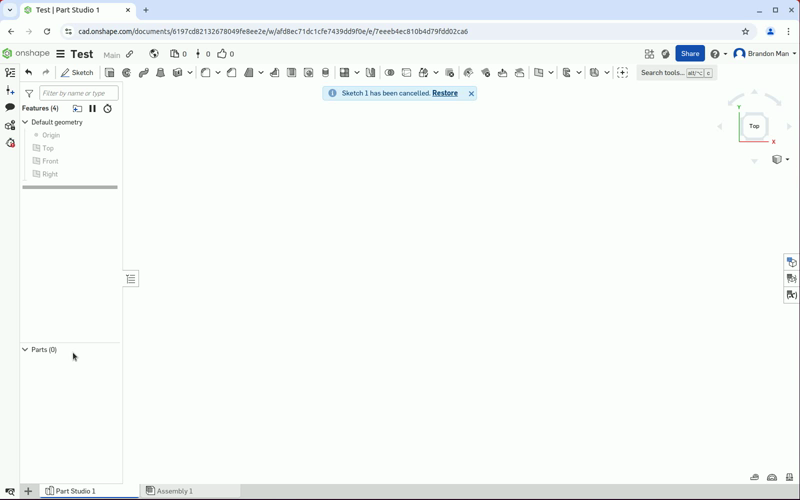
key(up)
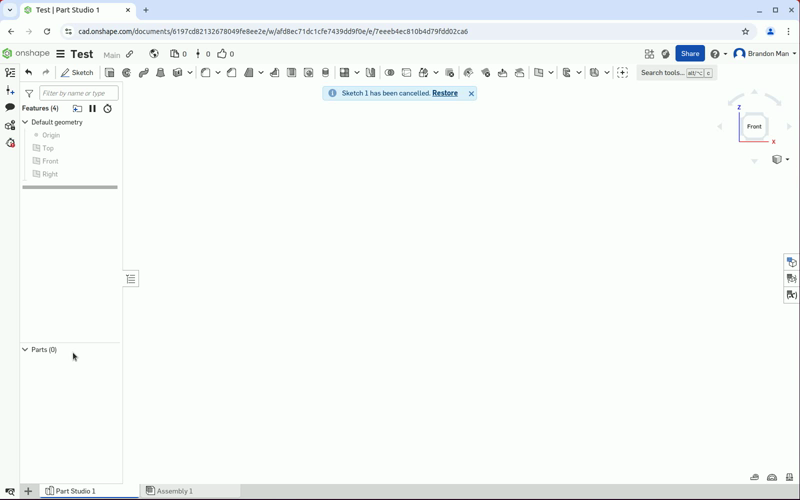
key_up(shift)
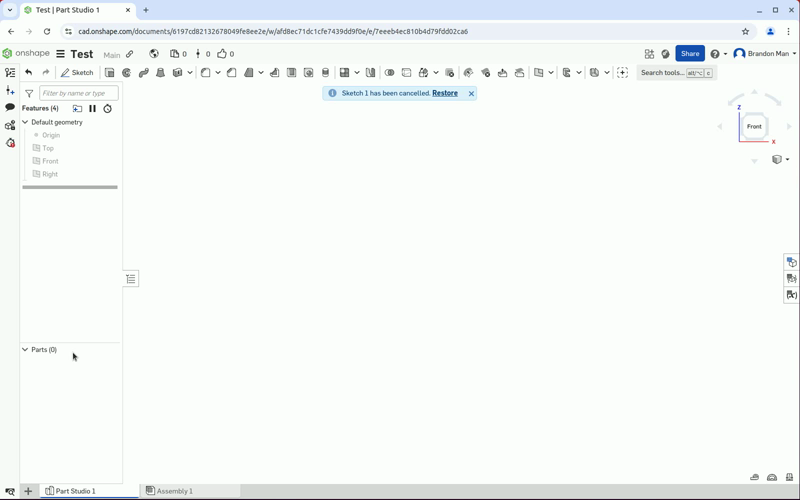
mouse_move(73, 352)
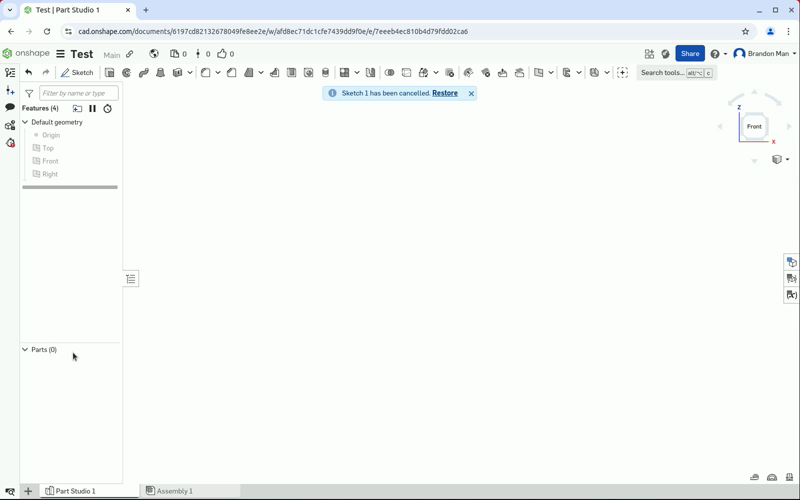
key(shift+y)
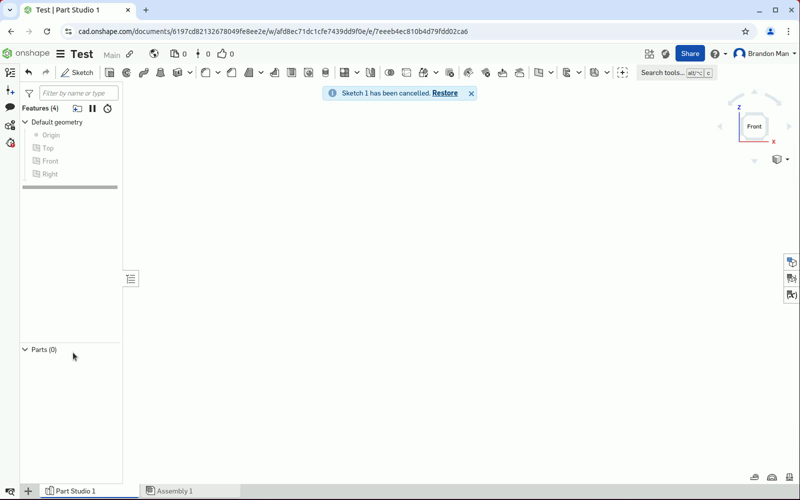
key(shift+s)
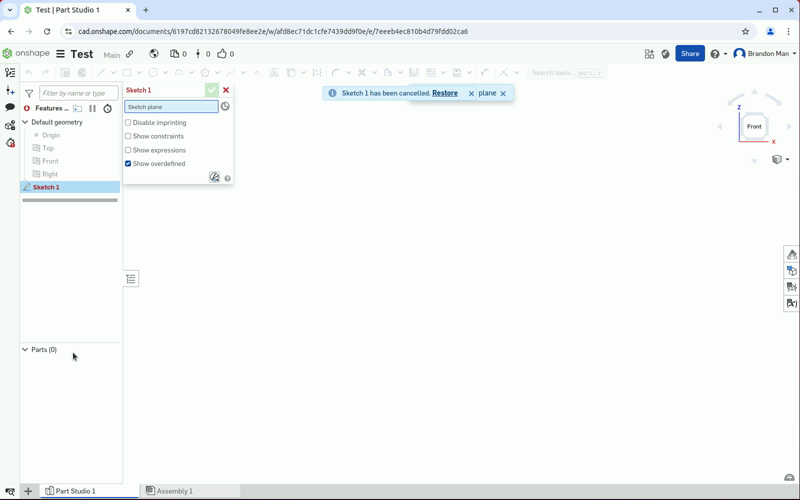
mouse_move(73, 163)
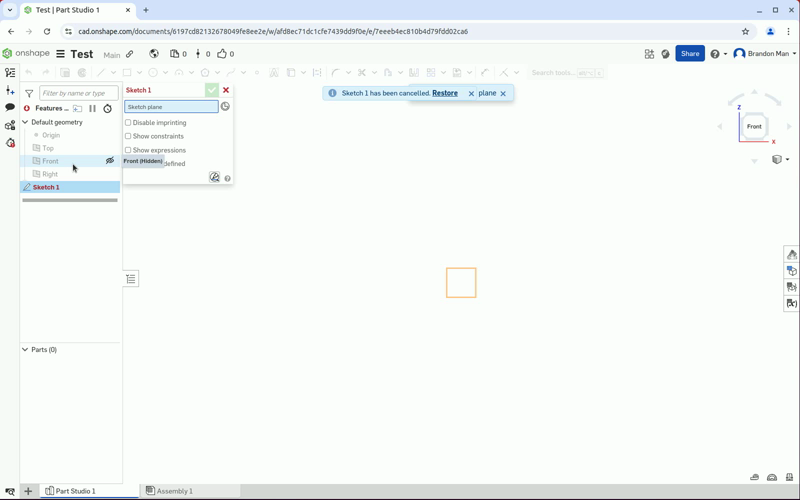
click(73, 163)
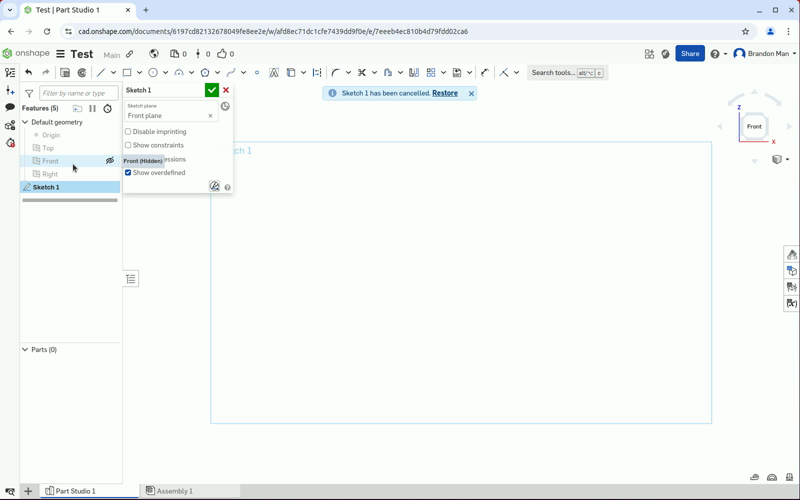
mouse_move(73, 352)
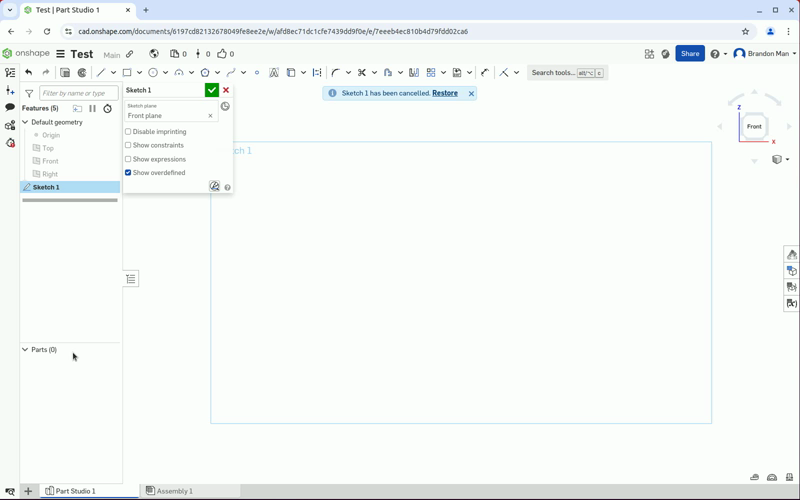
key(y)
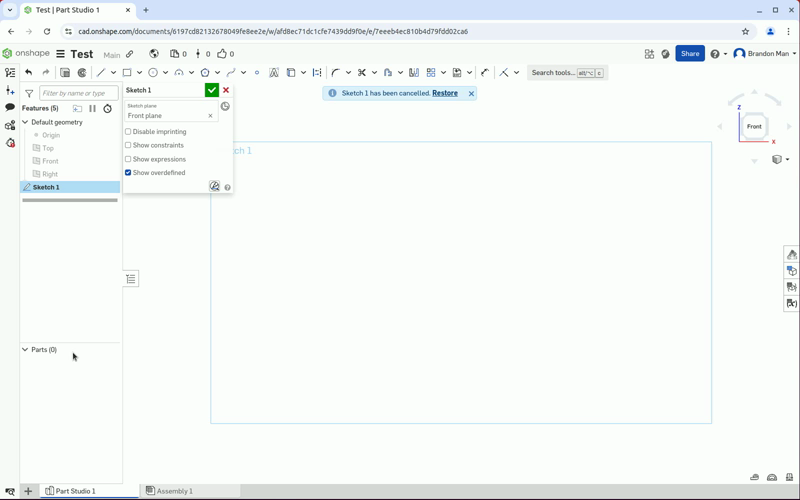
key(l)
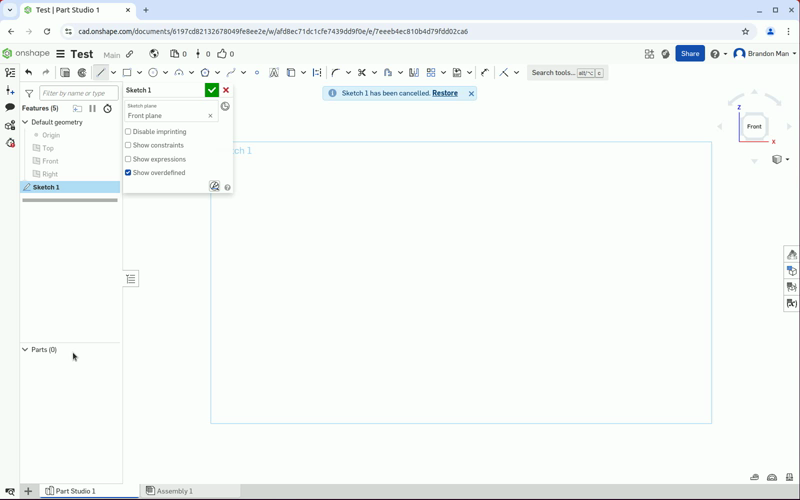
key_down(shift)
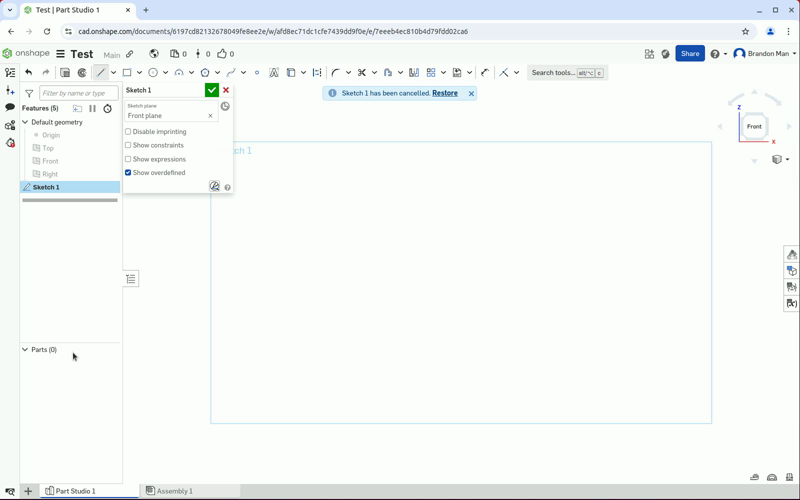
mouse_move(359, 201)
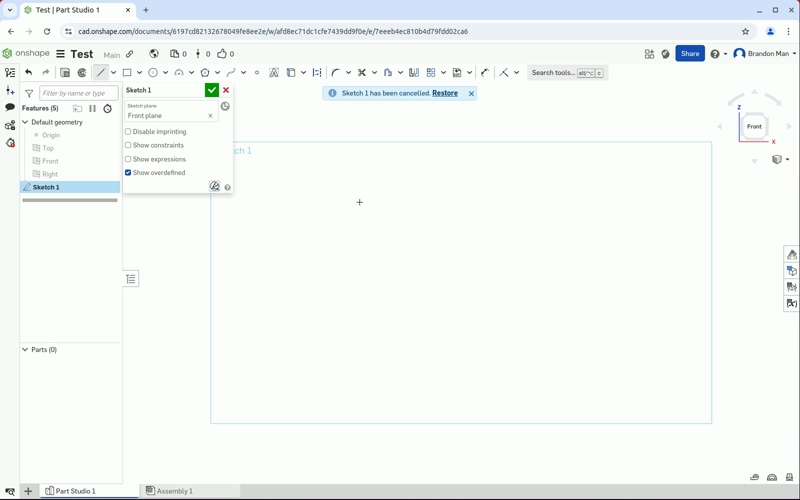
click(359, 201)
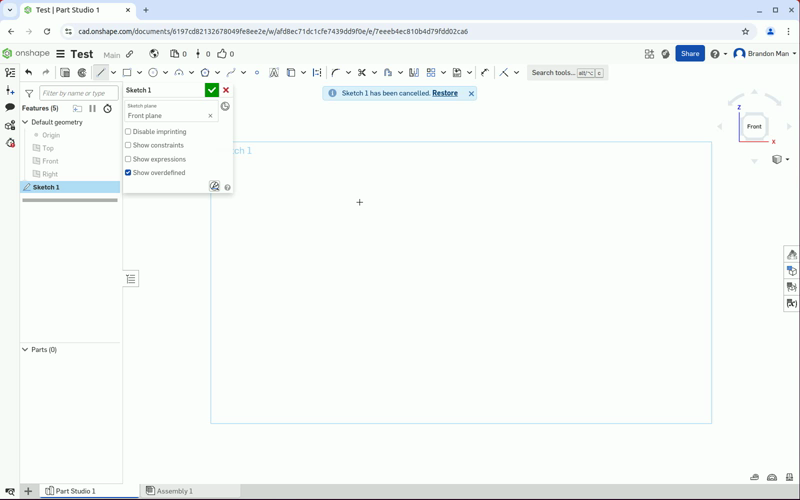
key_up(shift)
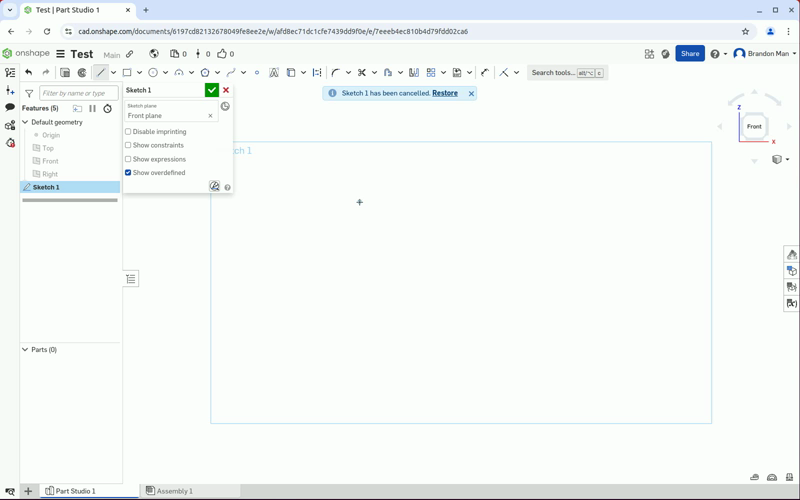
key_down(shift)
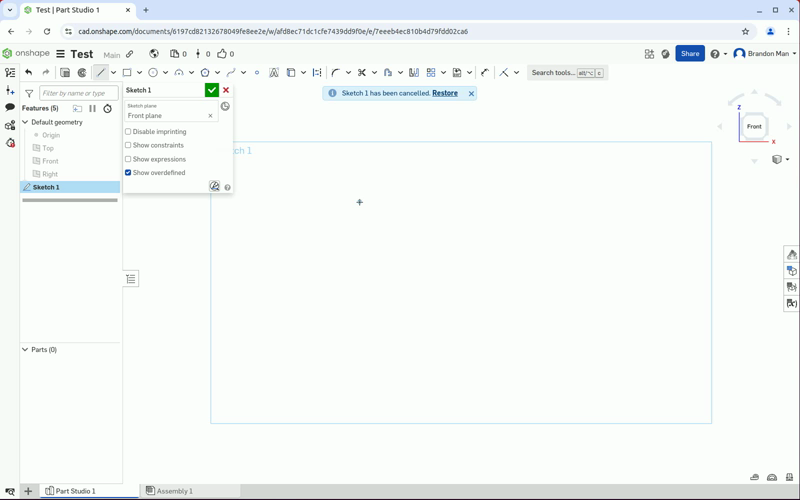
mouse_move(389, 201)
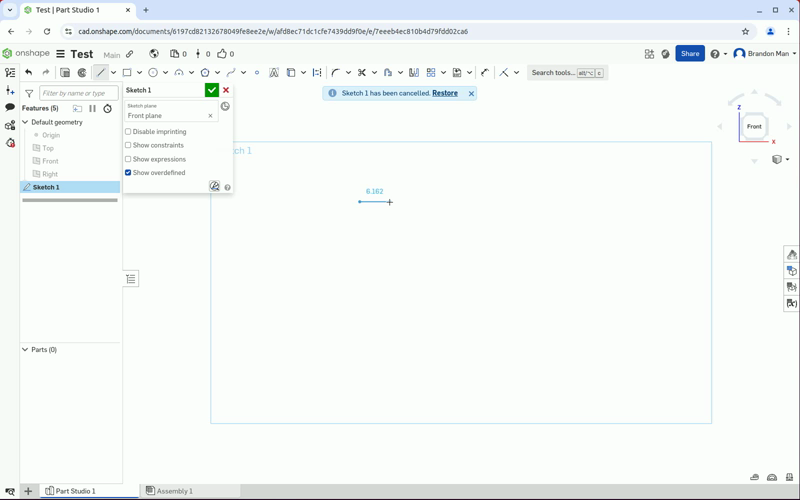
mouse_move(384, 222)
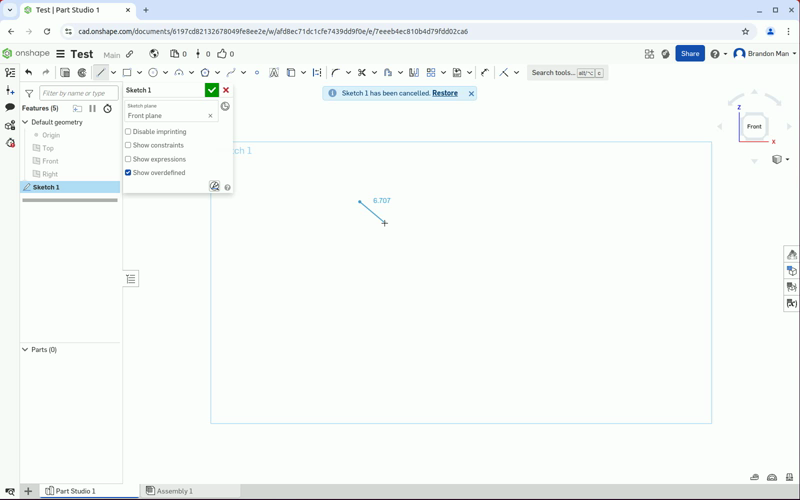
click(384, 222)
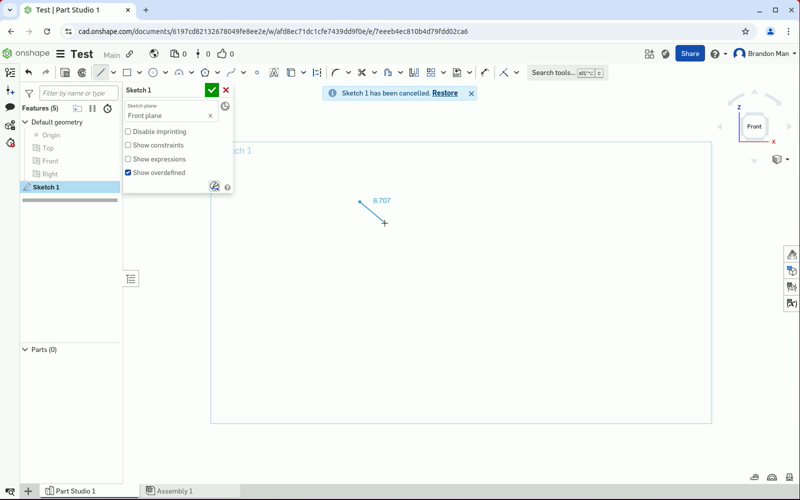
key_up(shift)
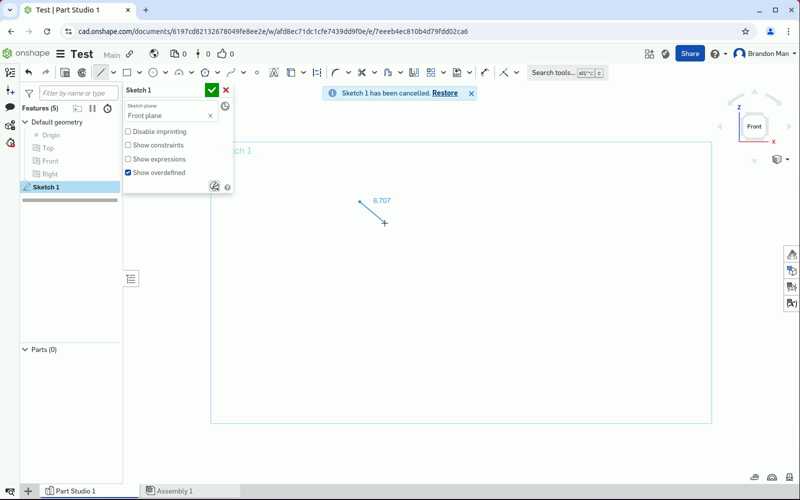
key_down(shift)
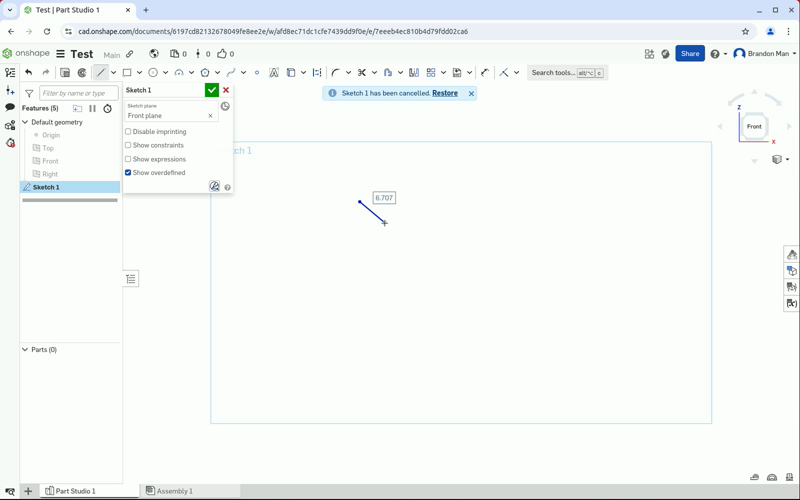
mouse_move(414, 222)
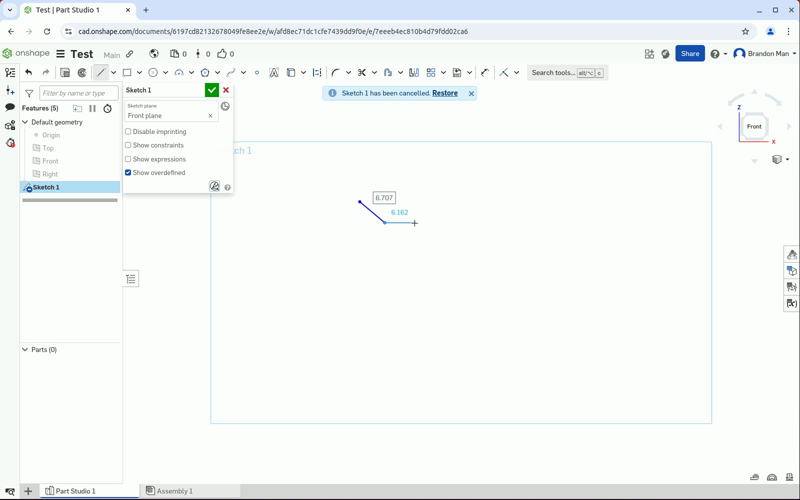
mouse_move(398, 249)
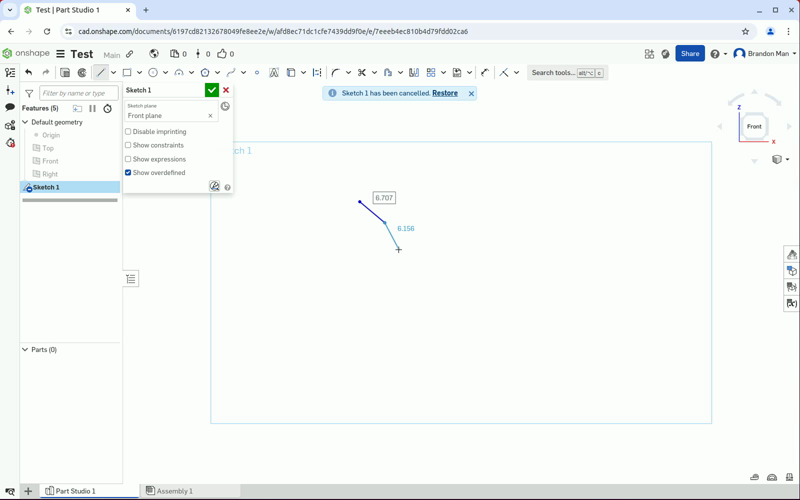
click(398, 249)
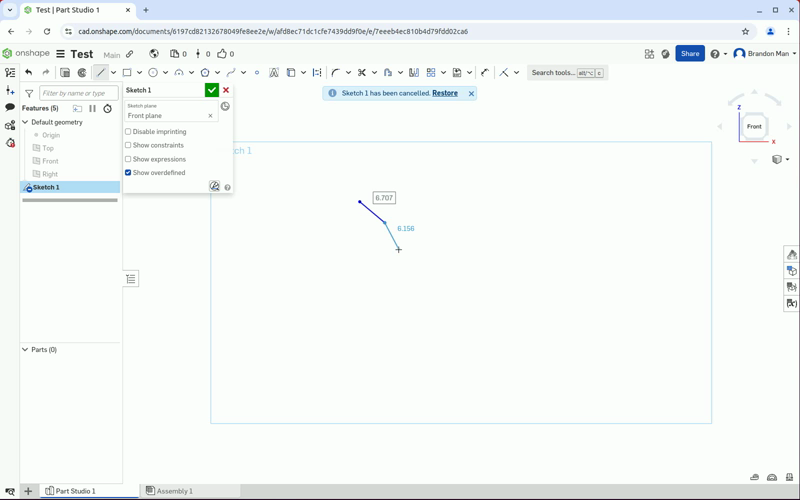
key_up(shift)
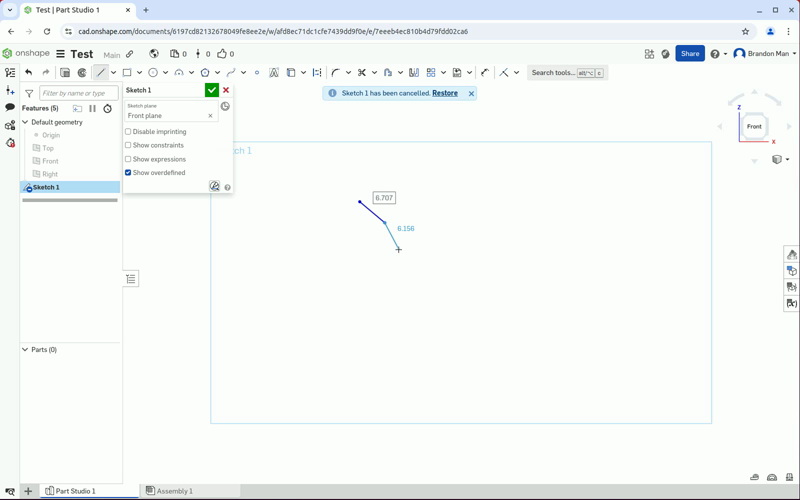
key_down(shift)
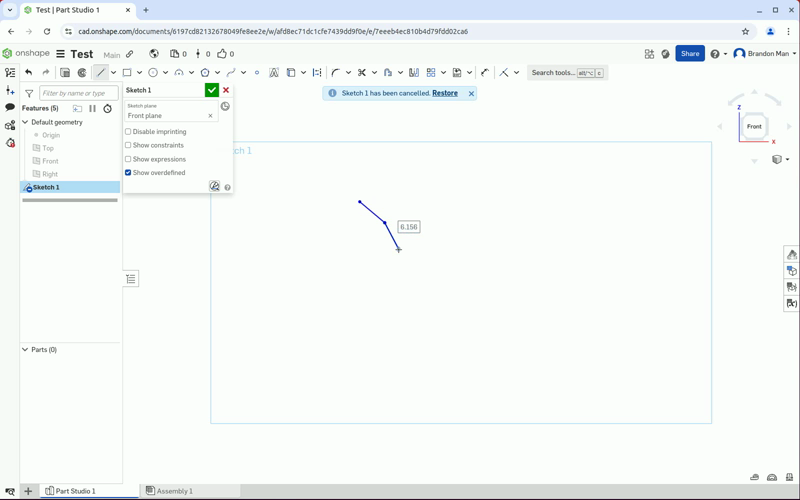
mouse_move(428, 249)
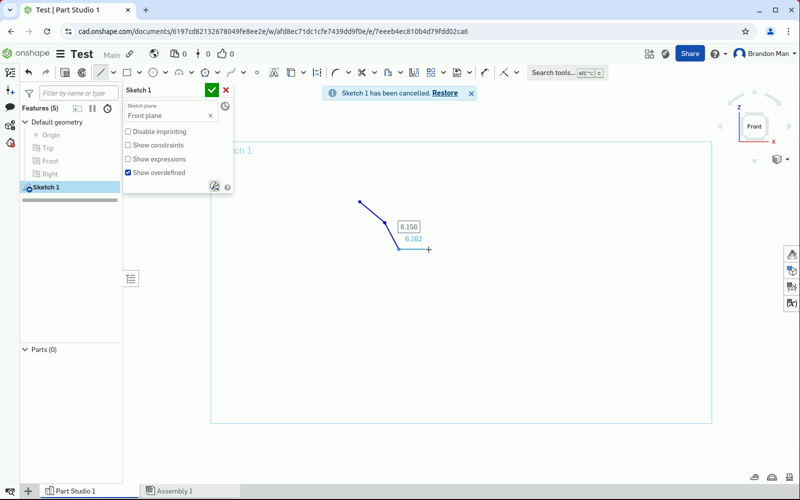
mouse_move(398, 249)
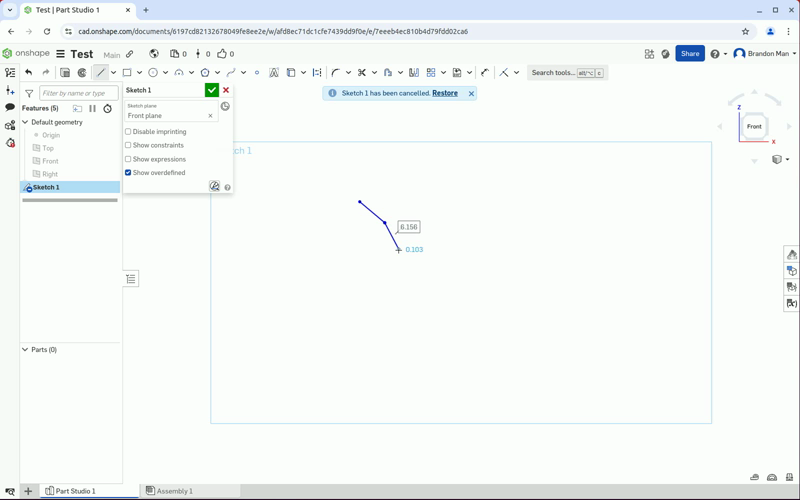
scroll(6)
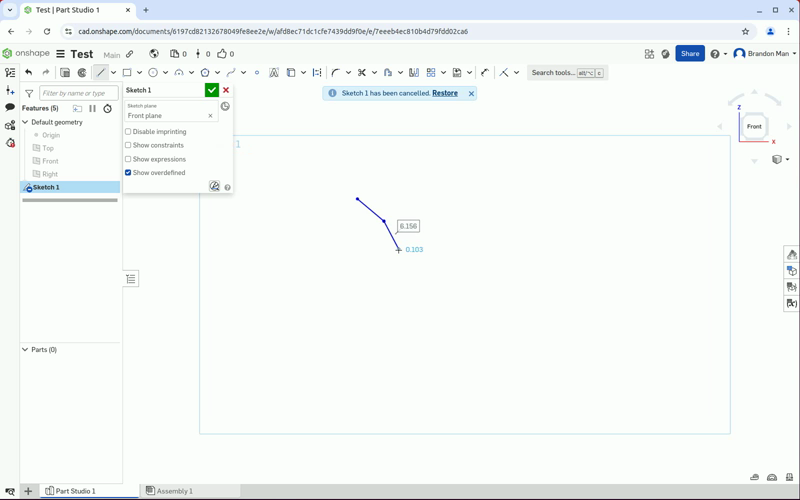
scroll(6)
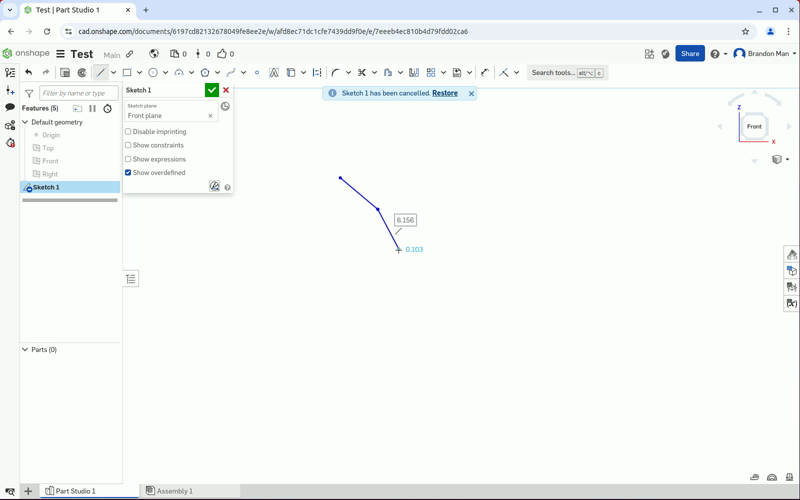
scroll(6)
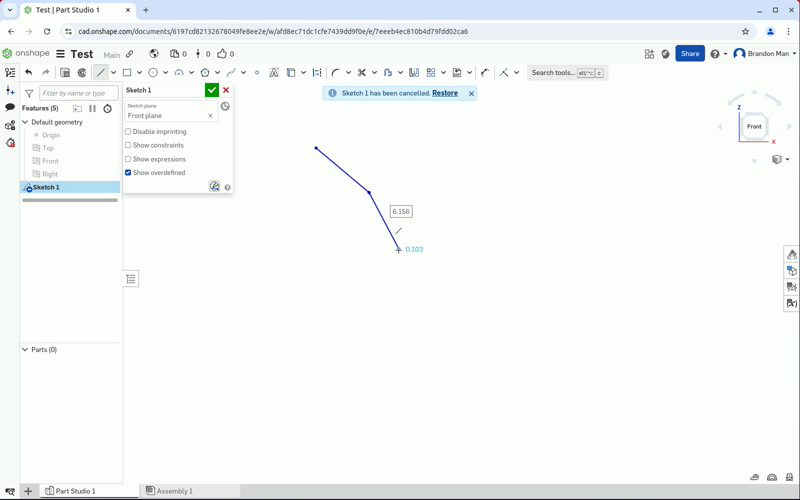
scroll(6)
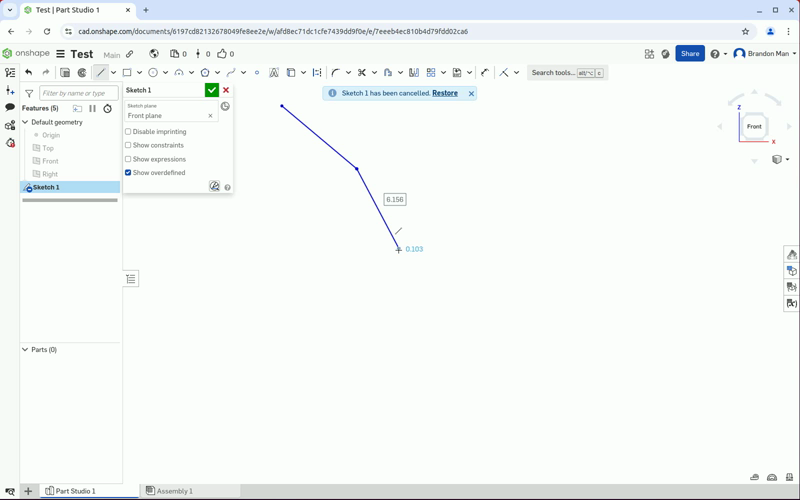
scroll(6)
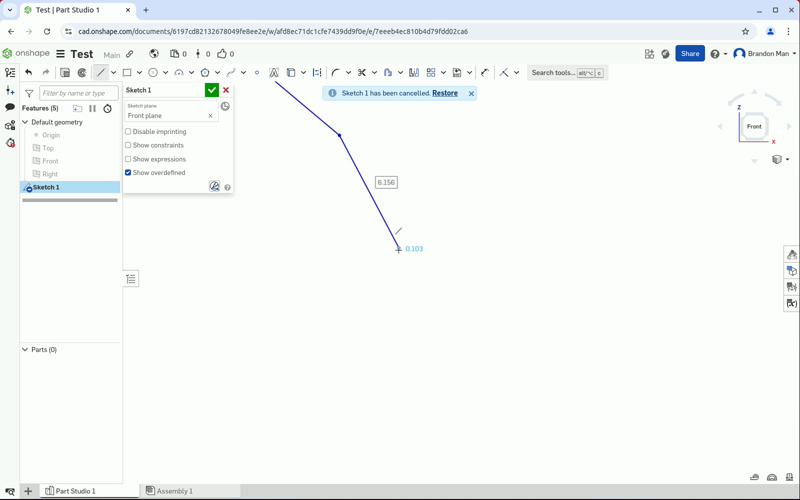
scroll(6)
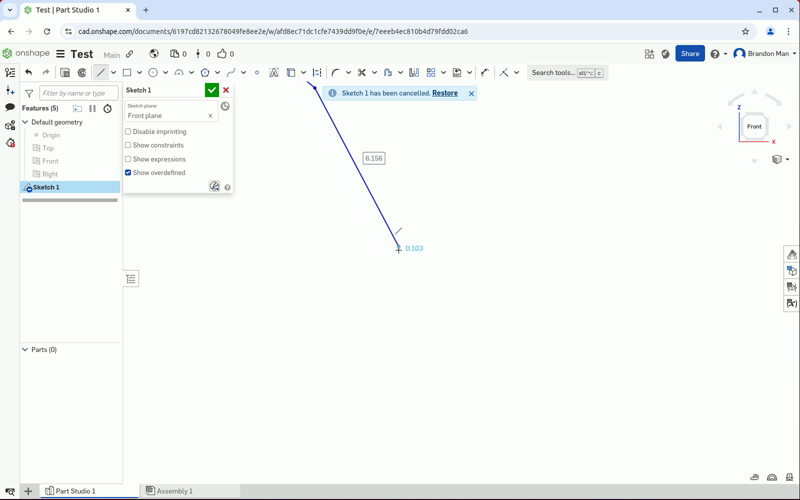
scroll(6)
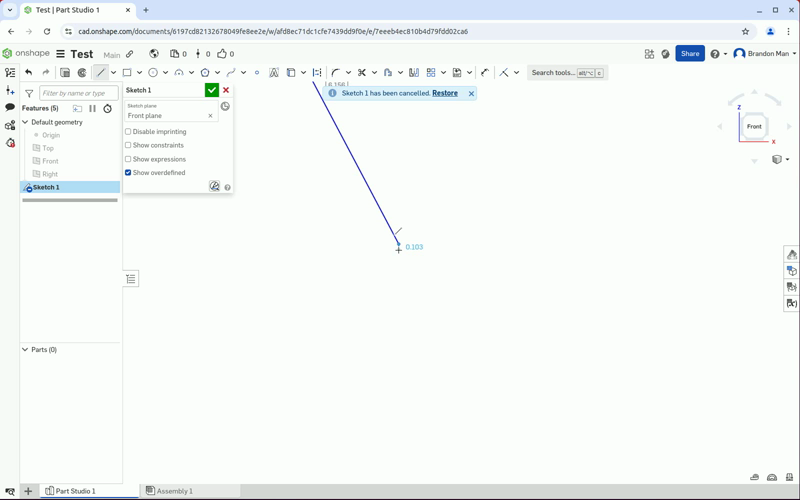
click(398, 249)
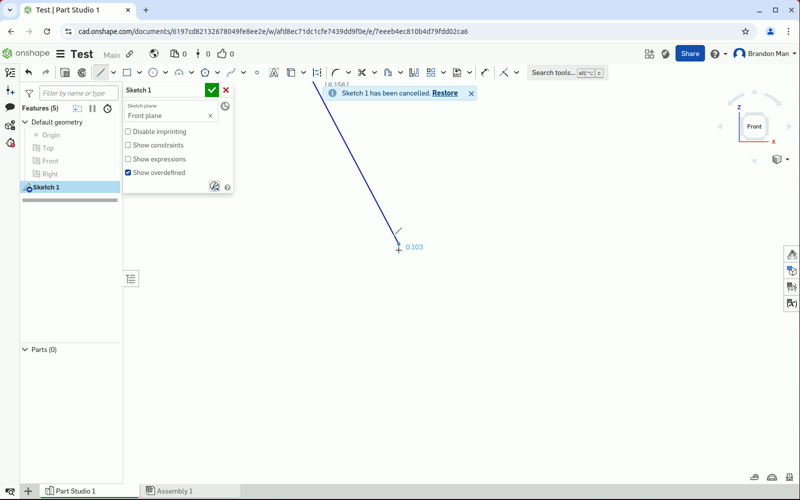
scroll(-6)
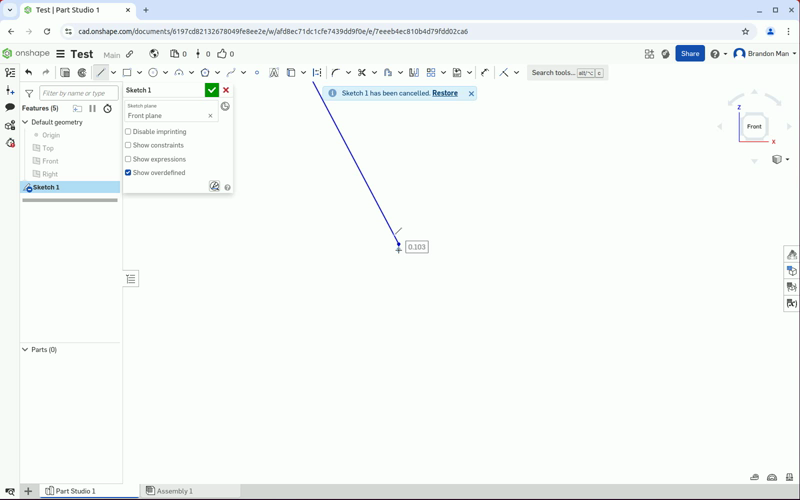
scroll(-6)
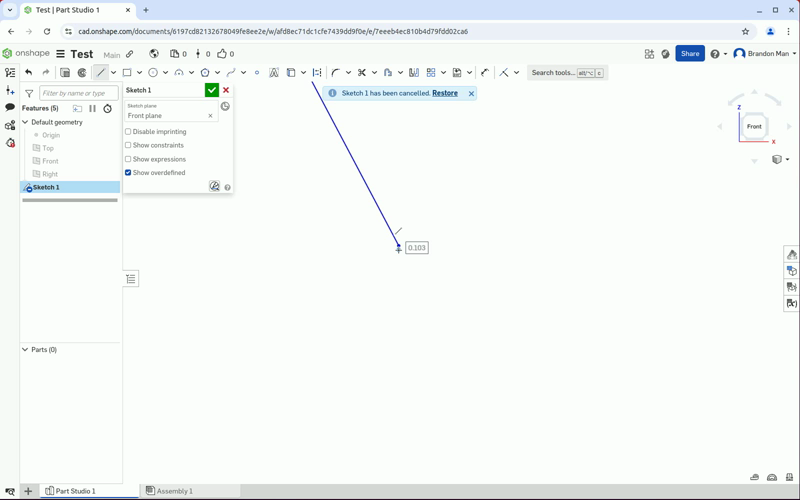
scroll(-6)
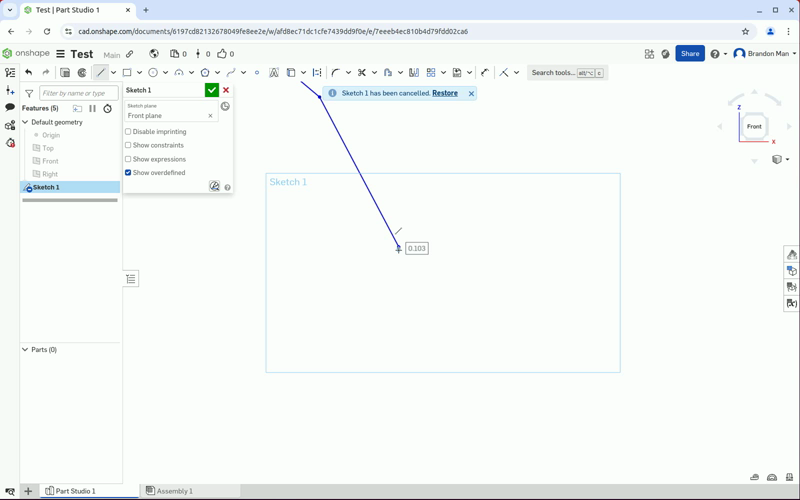
scroll(-6)
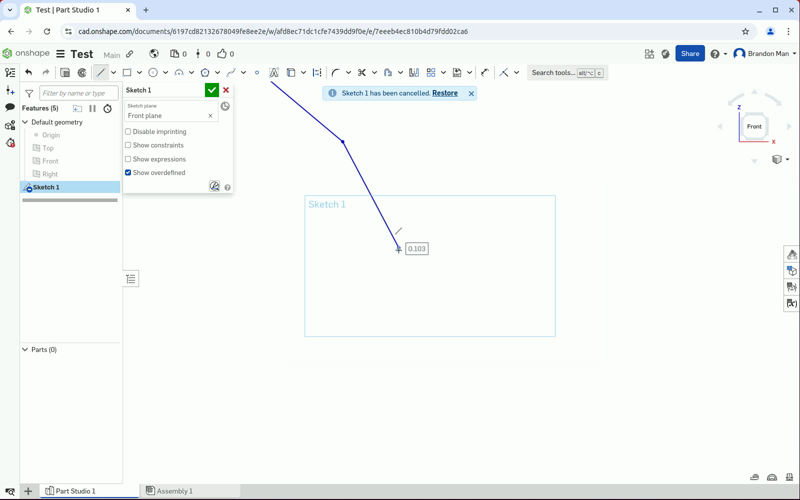
scroll(-6)
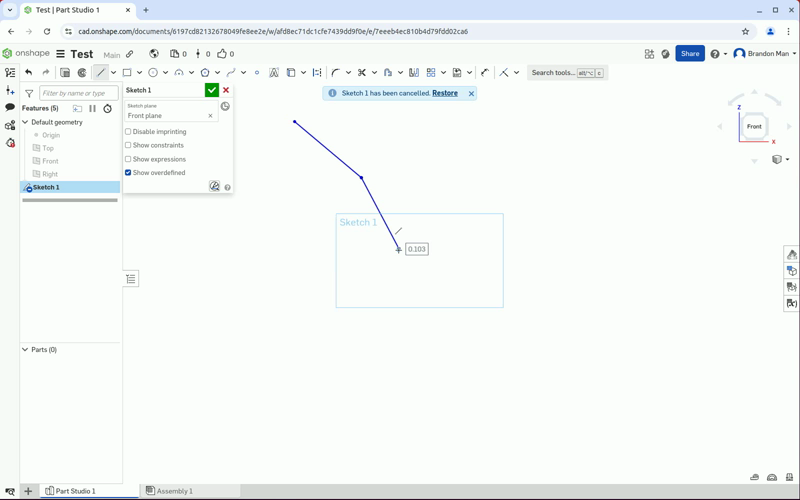
scroll(-6)
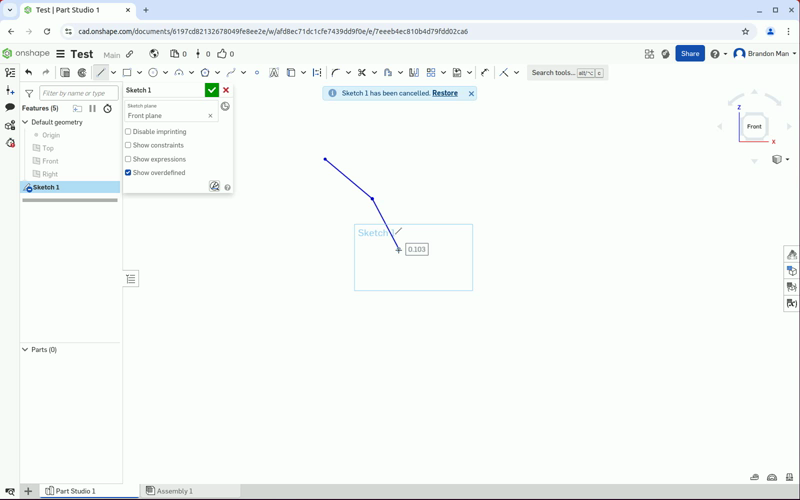
scroll(-6)
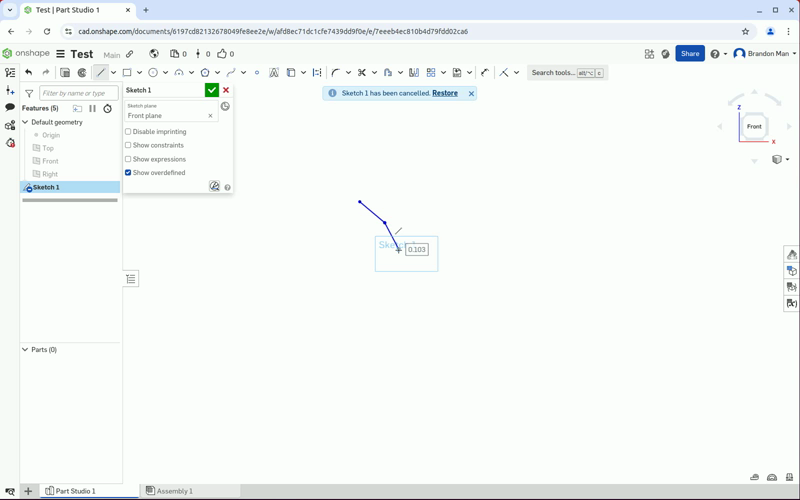
key_up(shift)
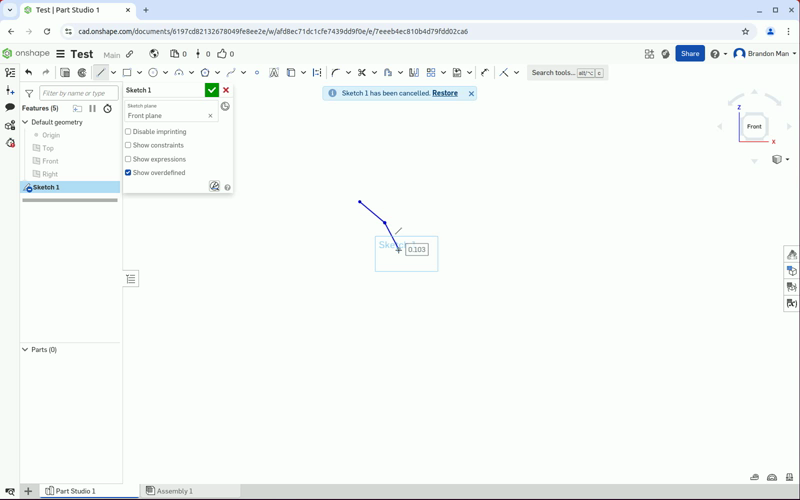
key_down(shift)
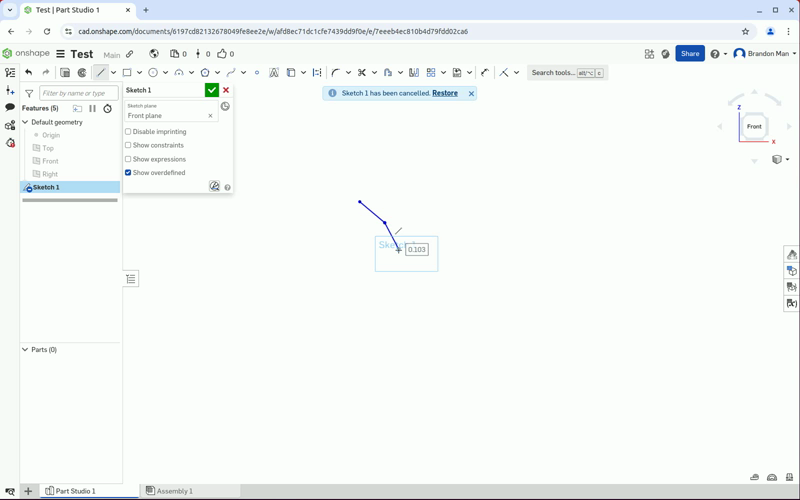
mouse_move(428, 249)
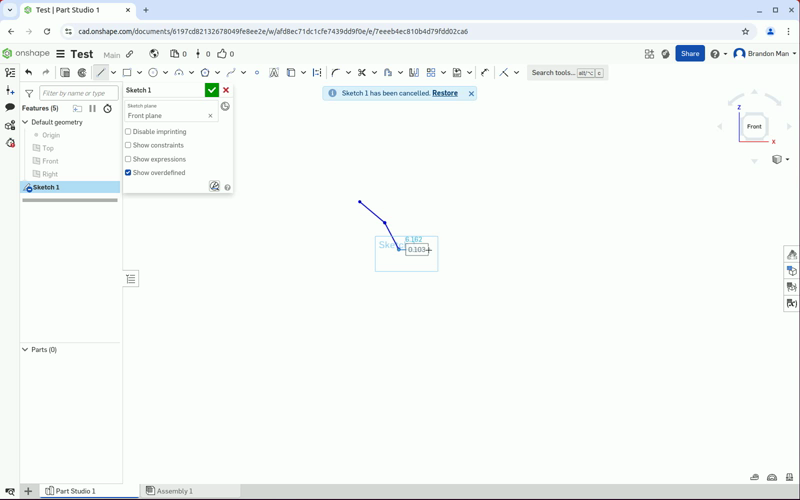
mouse_move(398, 201)
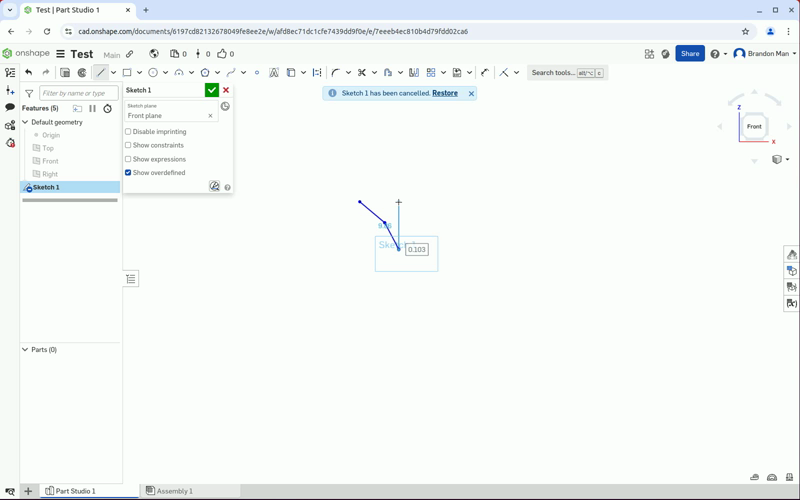
click(398, 201)
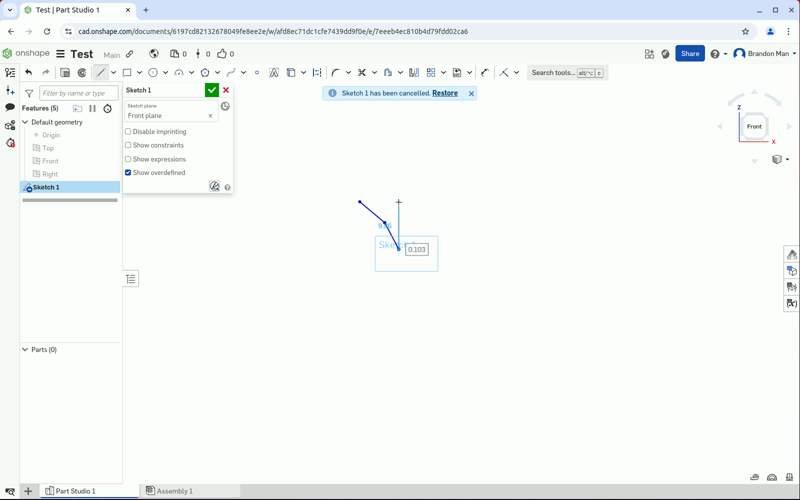
key_up(shift)
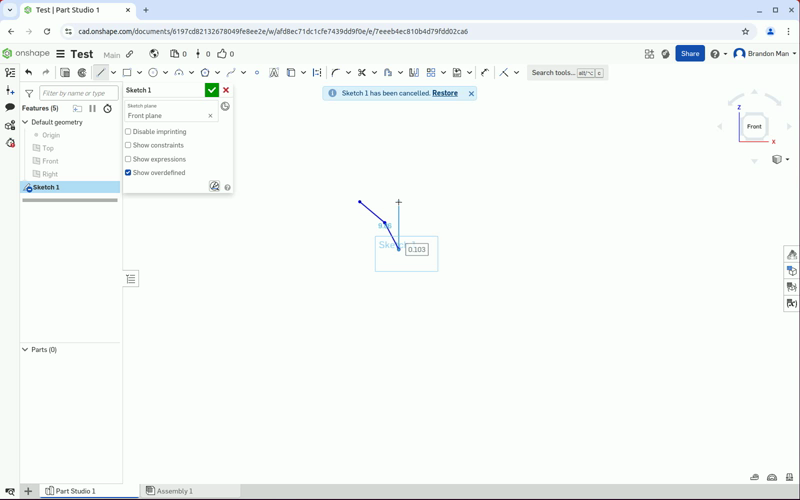
mouse_move(428, 201)
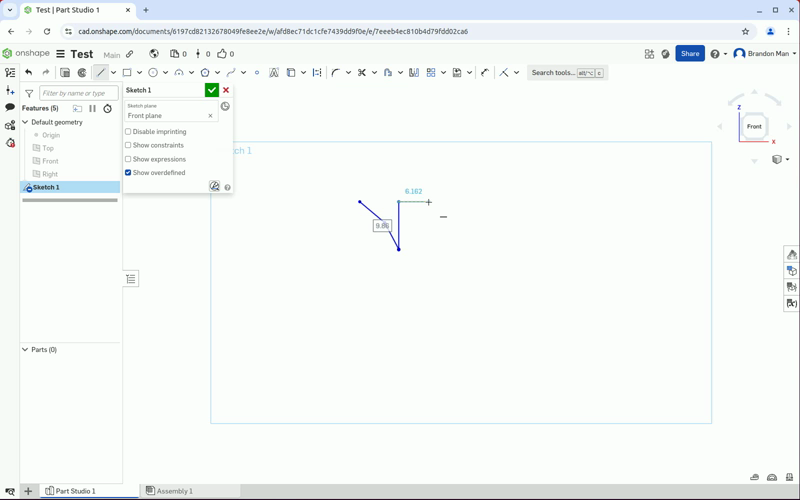
key_down(shift)
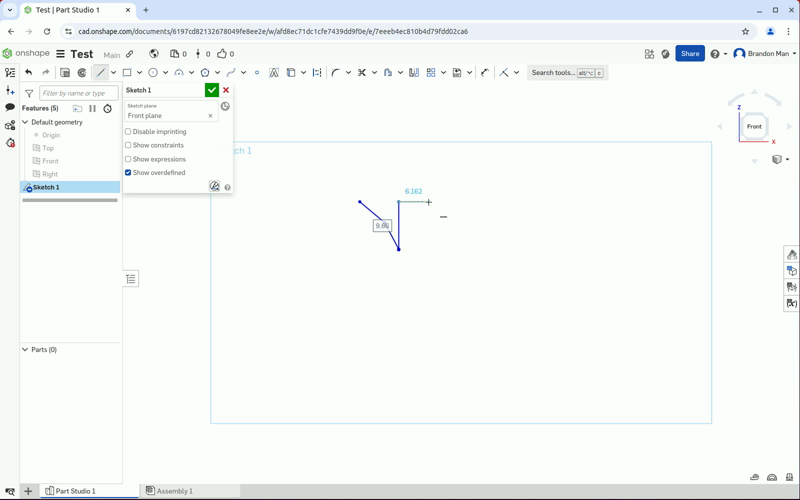
mouse_move(359, 201)
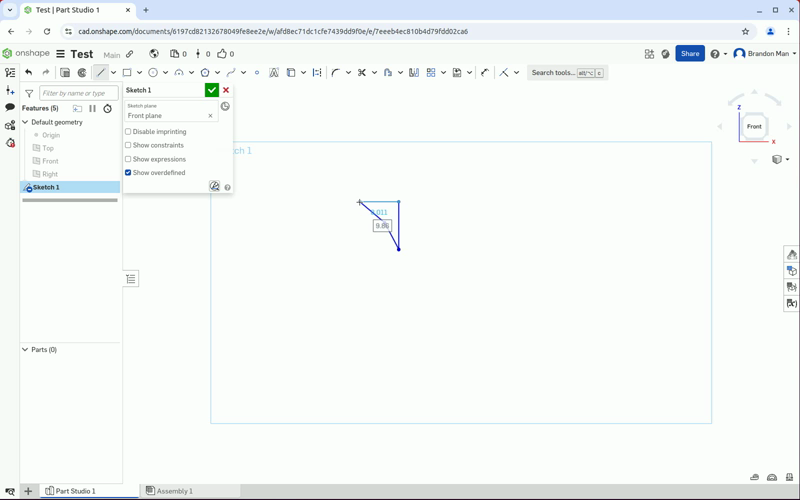
key_up(shift)
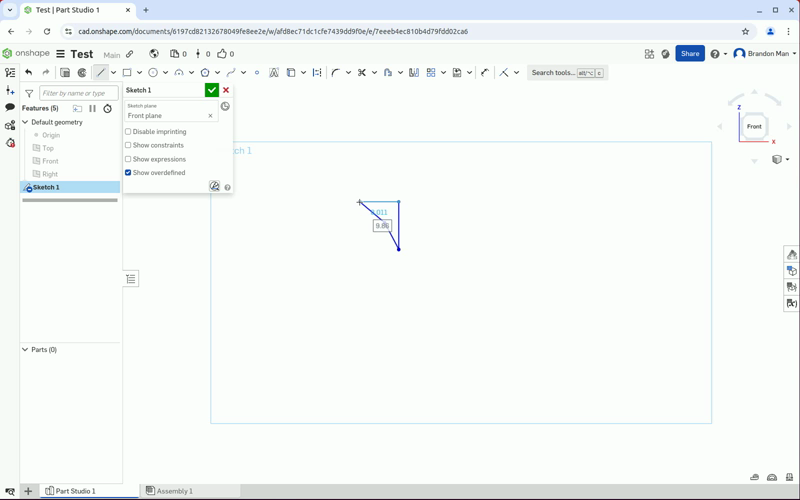
click(359, 201)
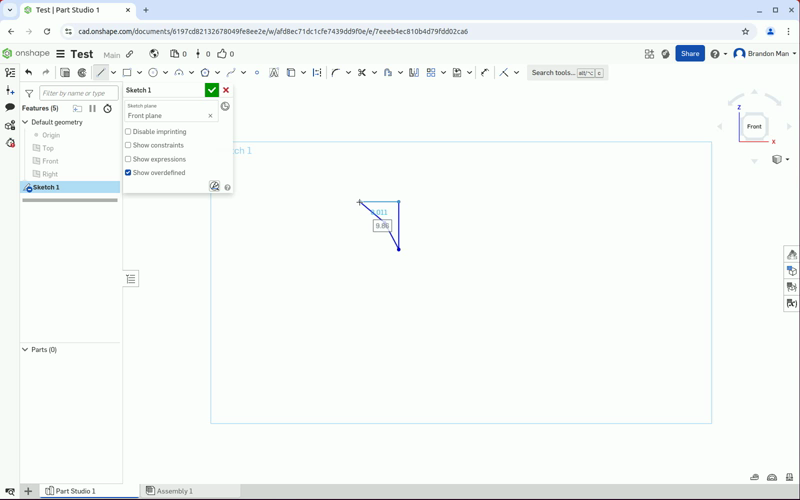
key(esc)
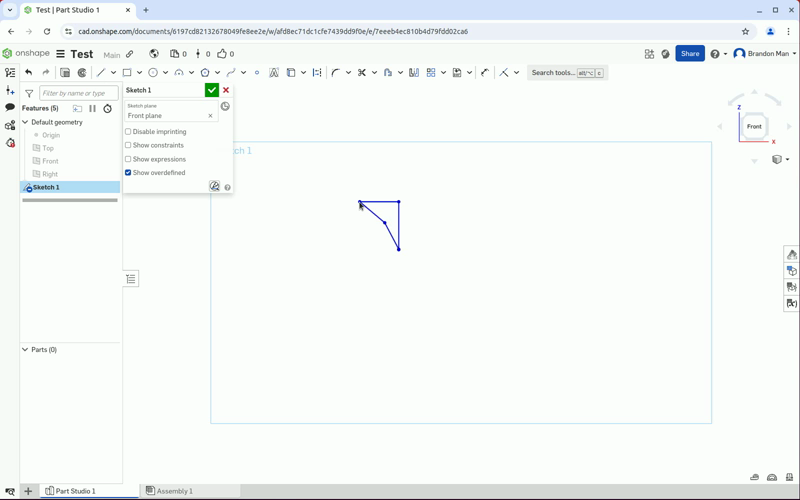
mouse_move(391, 212)
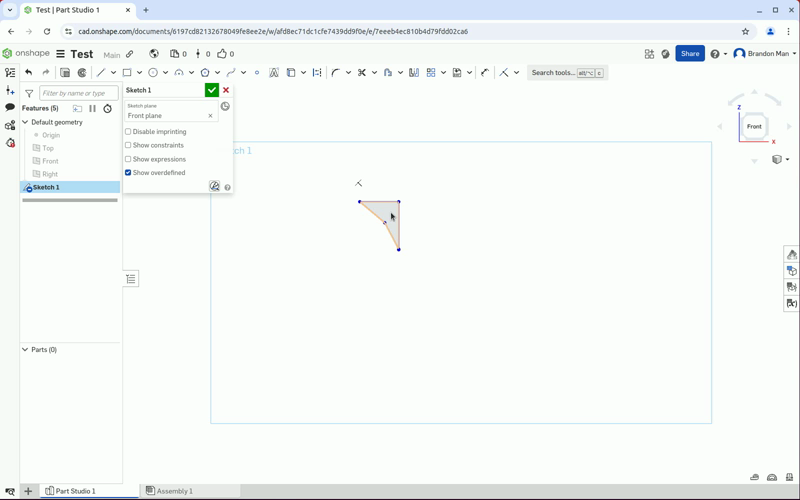
scroll(6)
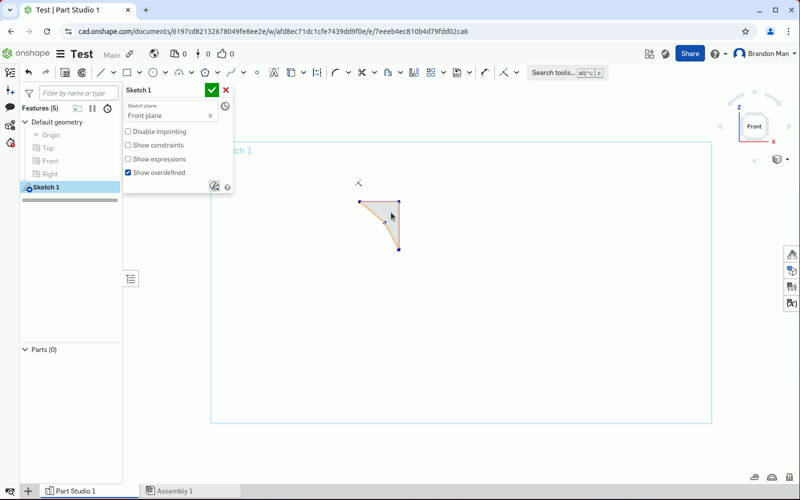
scroll(6)
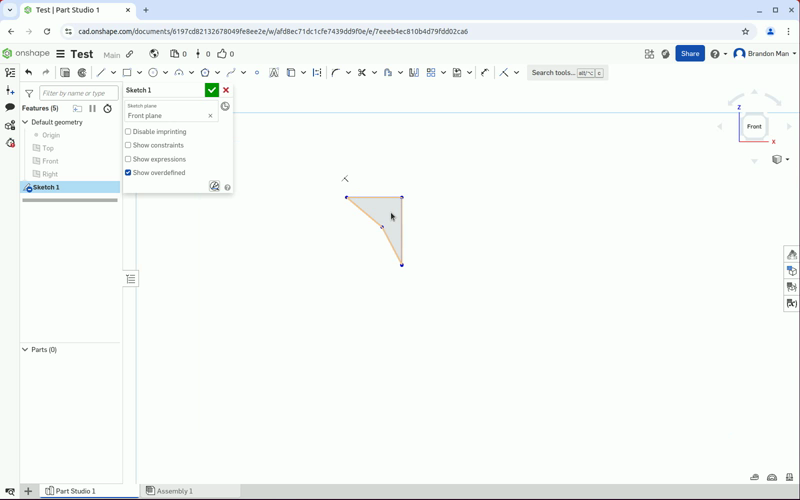
scroll(6)
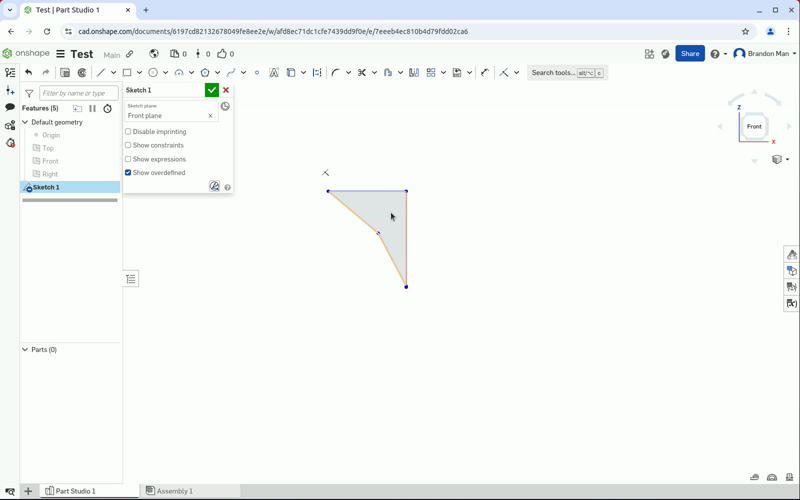
scroll(6)
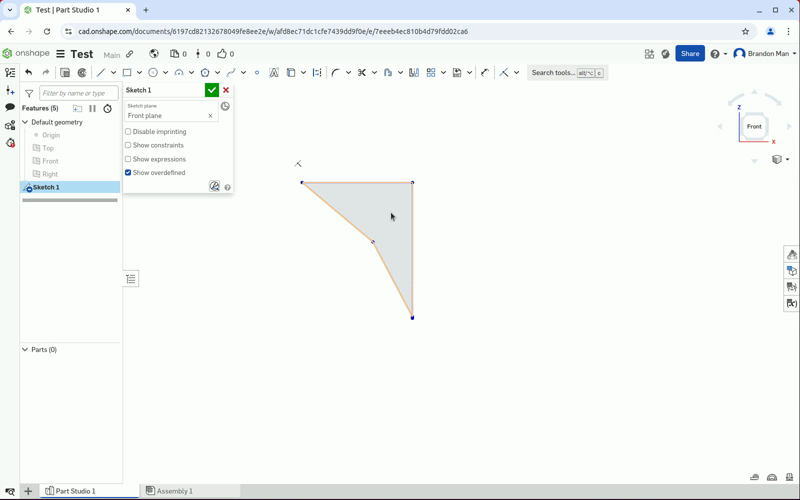
scroll(6)
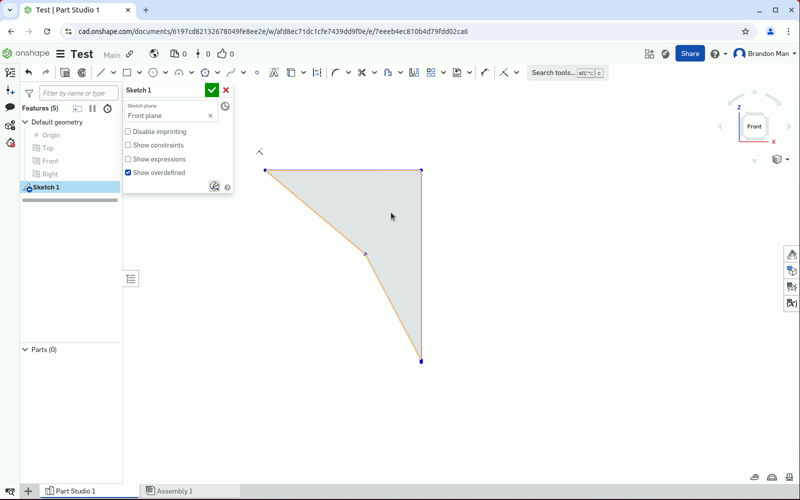
scroll(6)
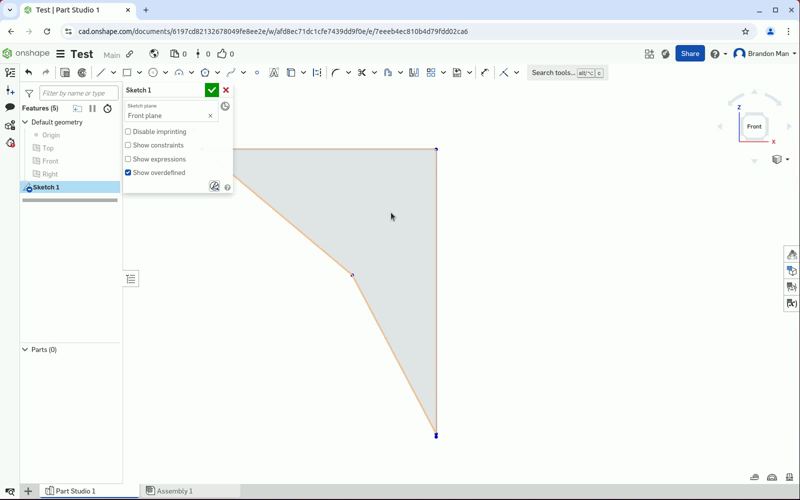
scroll(6)
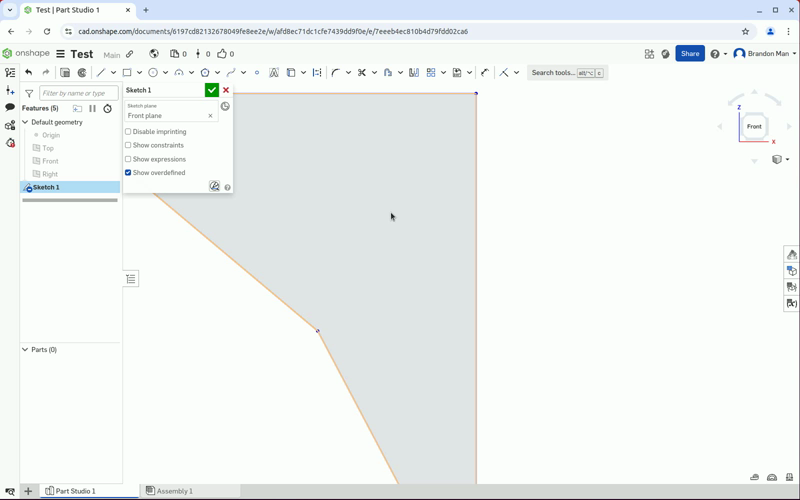
click(391, 212)
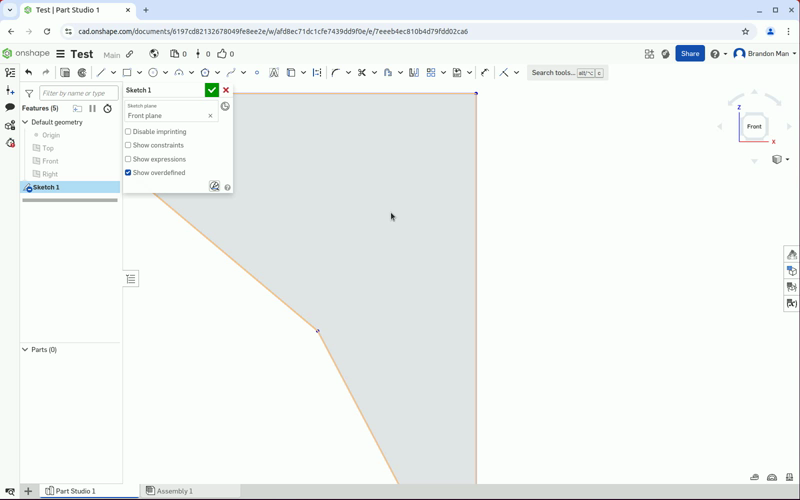
scroll(-6)
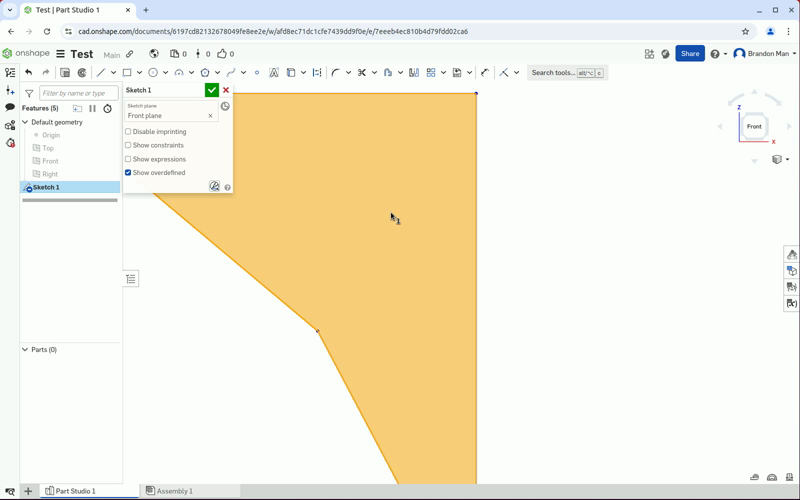
scroll(-6)
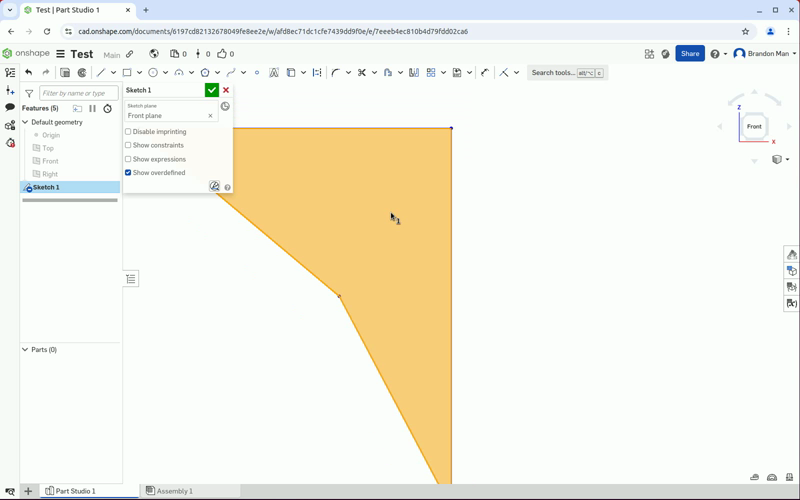
scroll(-6)
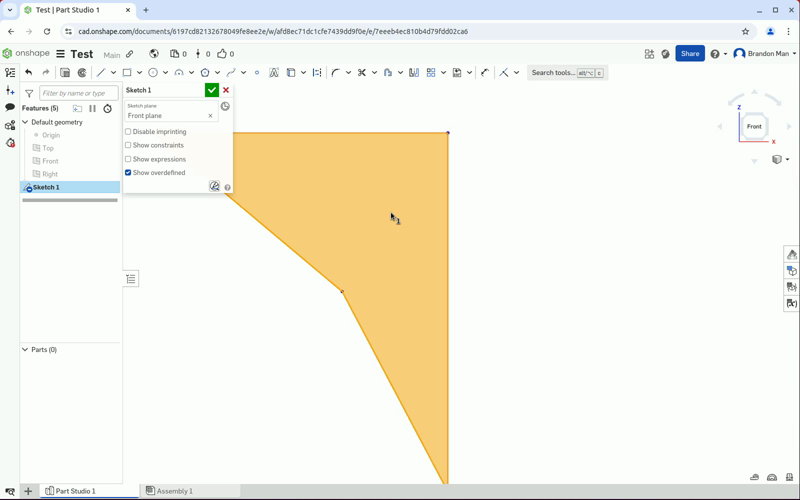
scroll(-6)
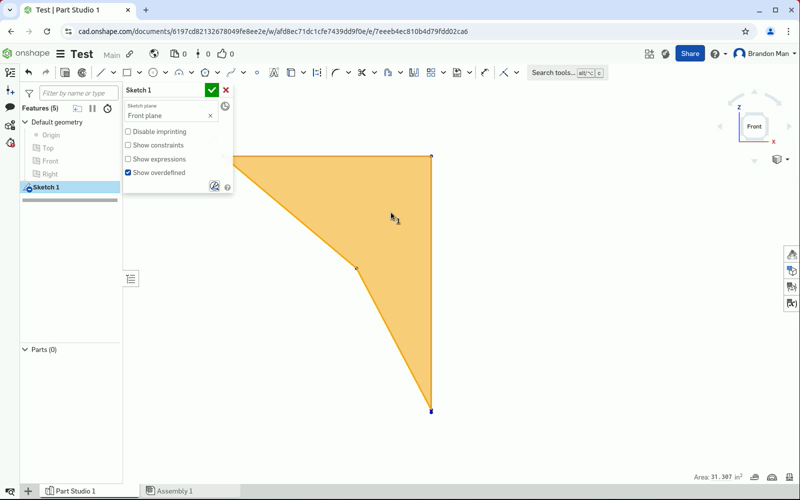
scroll(-6)
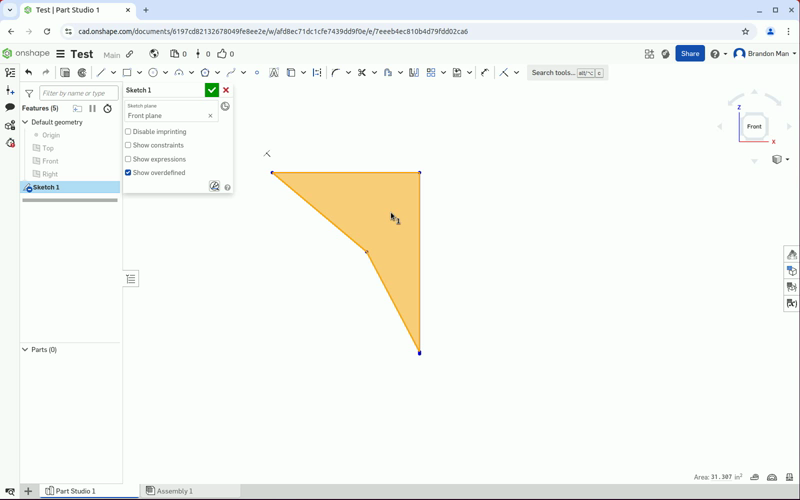
scroll(-6)
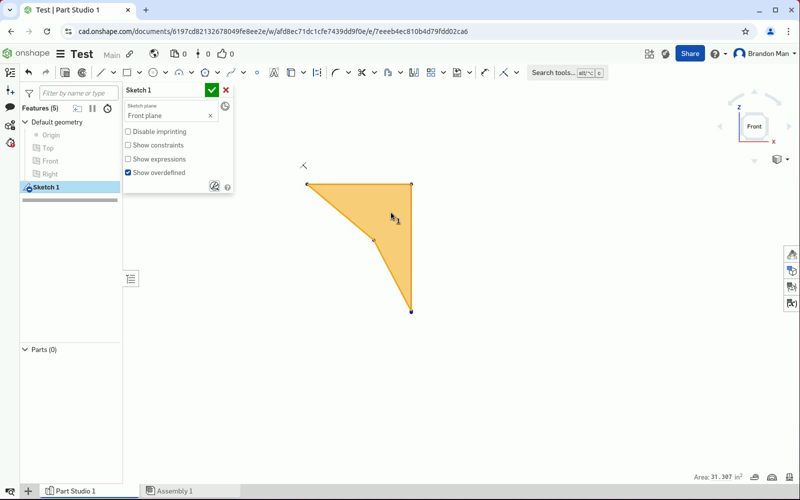
scroll(-6)
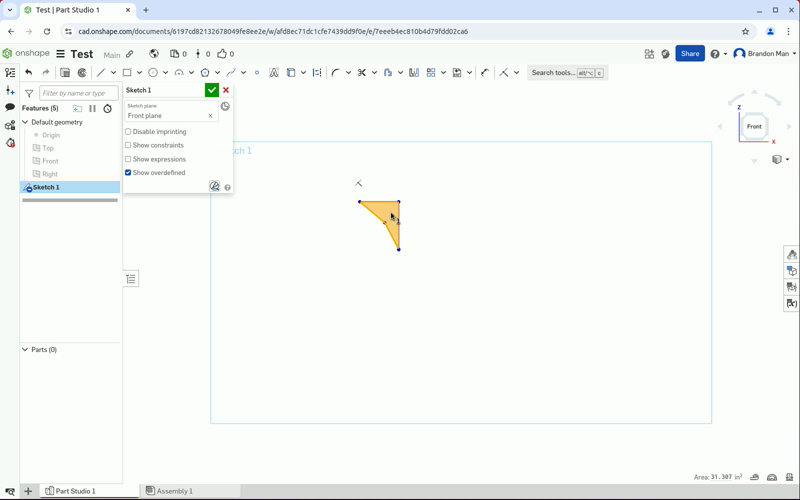
mouse_move(73, 352)
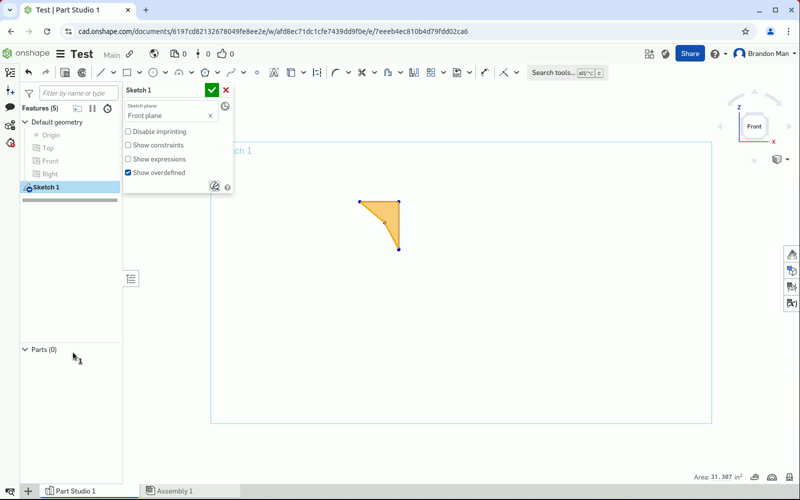
key(shift+y)
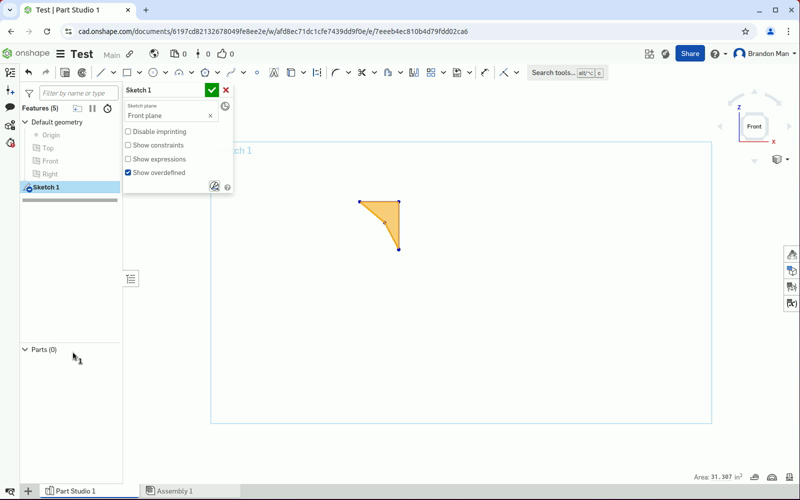
key(shift+e)
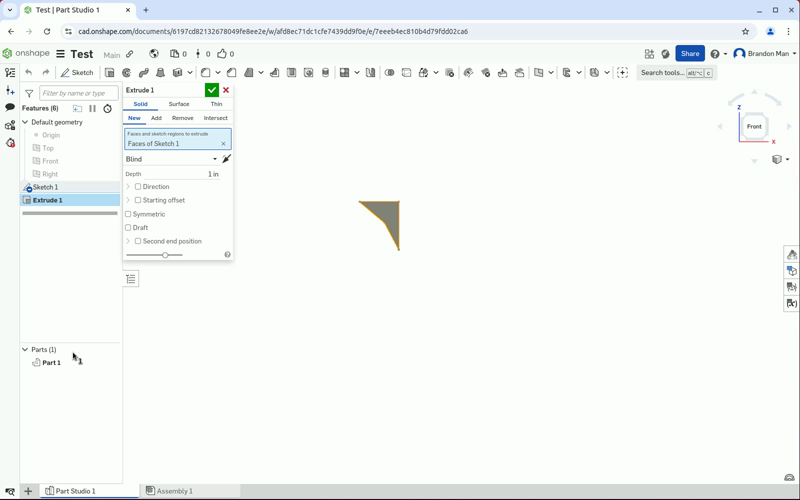
mouse_move(143, 106)
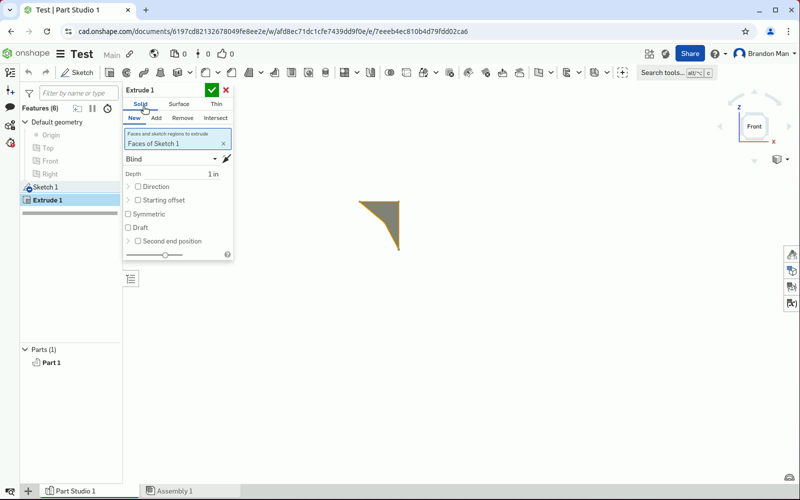
click(143, 106)
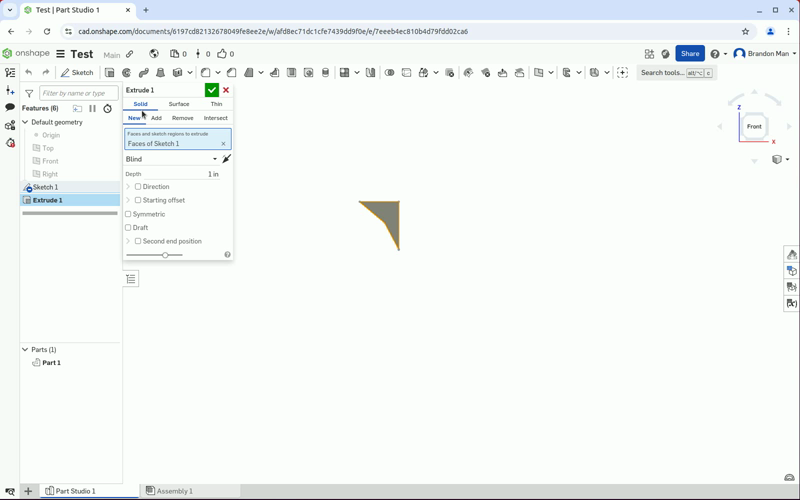
mouse_move(137, 120)
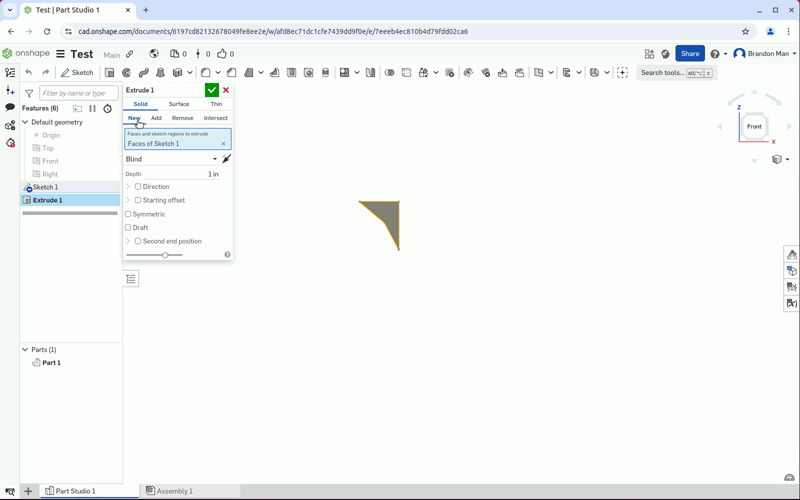
click(137, 120)
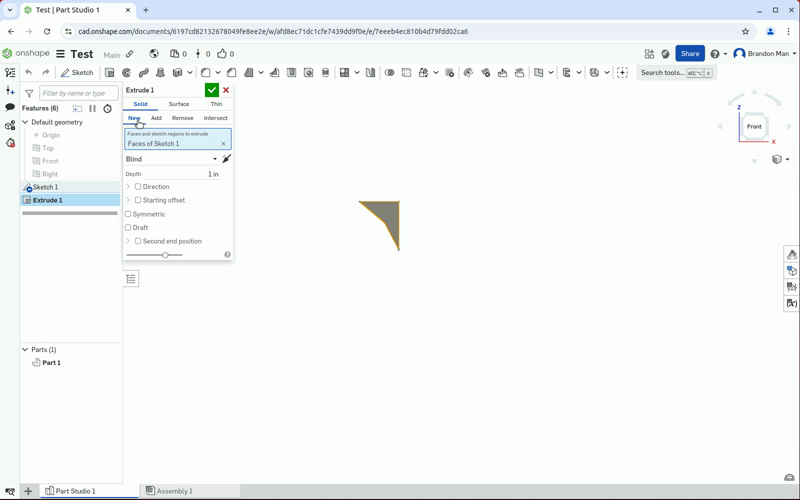
key(tab, 4)
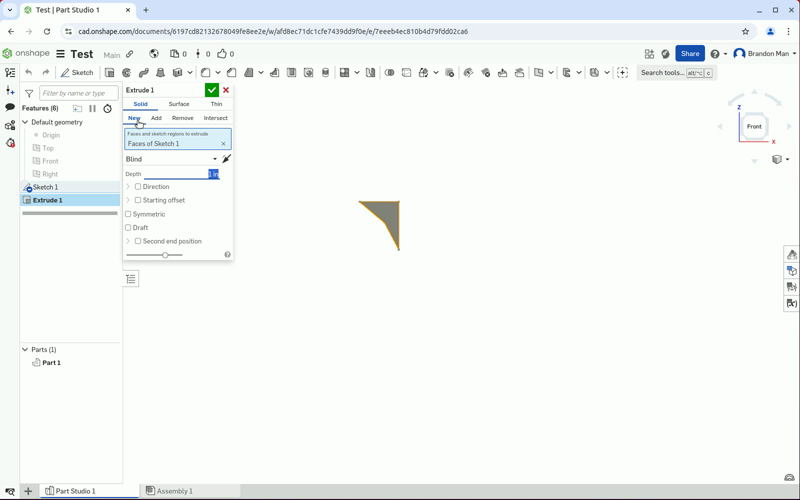
text(-30.811)
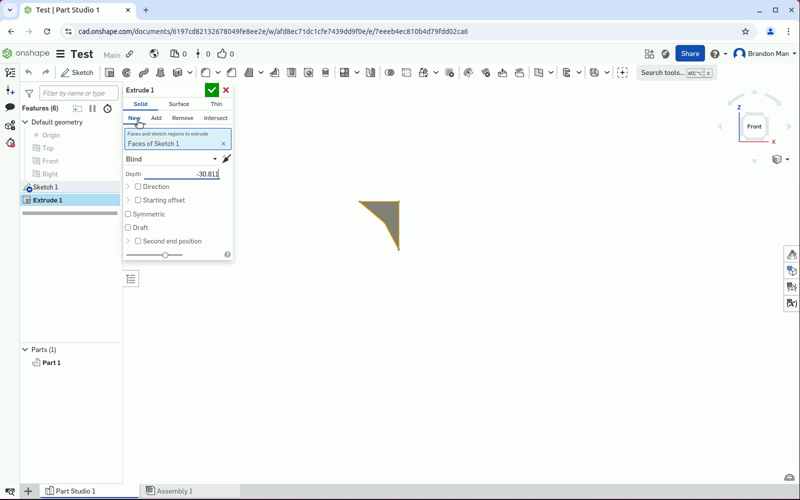
key(enter)
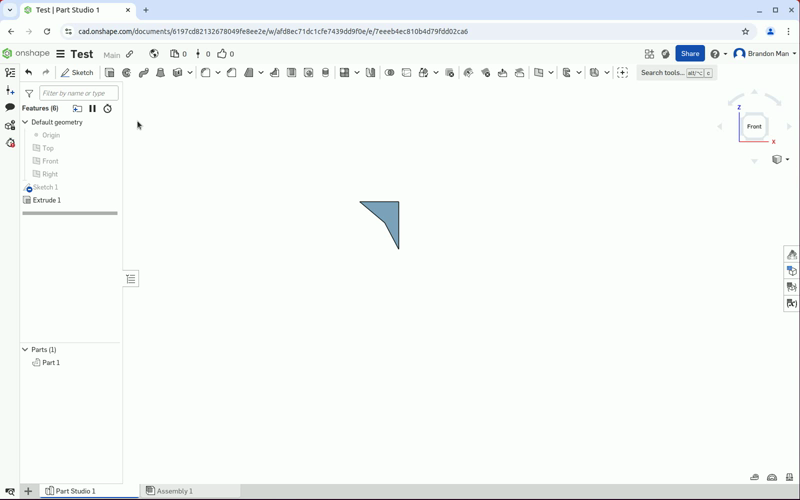
key(shift+h)
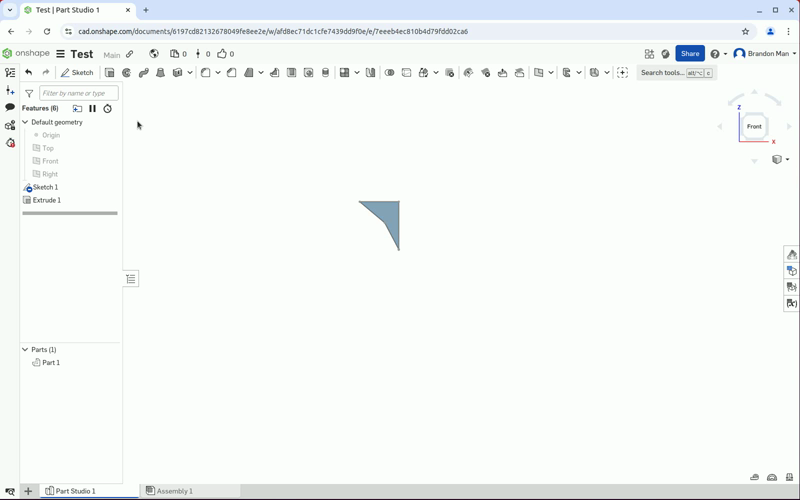
key(shift+h)
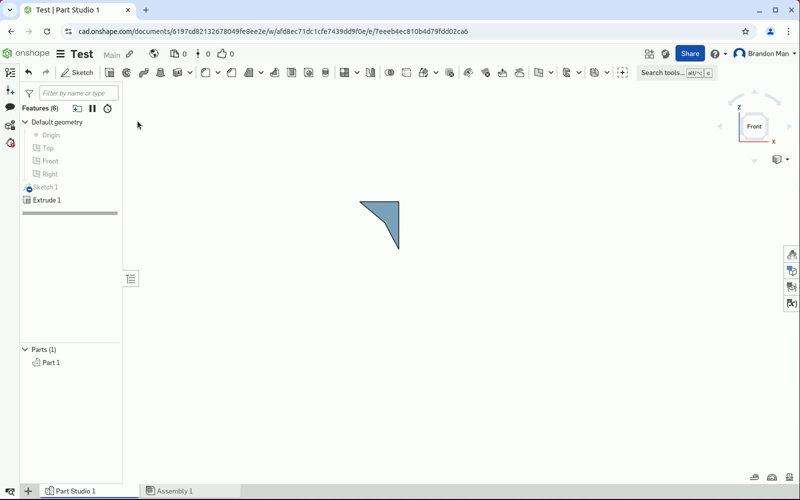
mouse_move(73, 189)
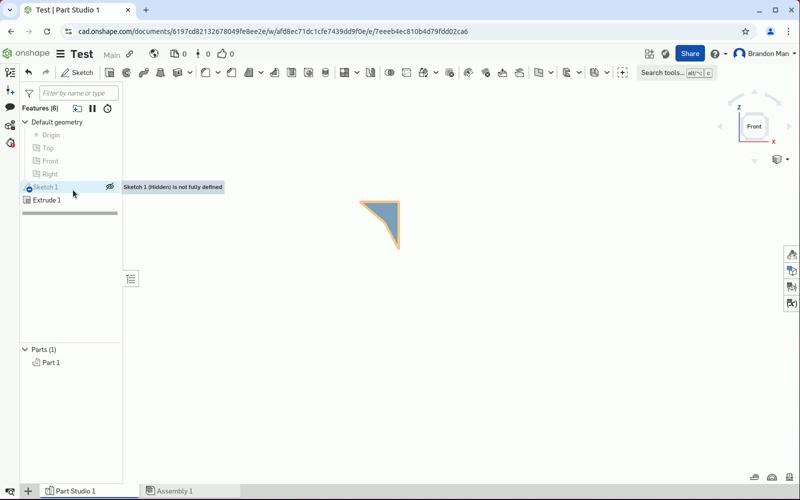
click(73, 189)
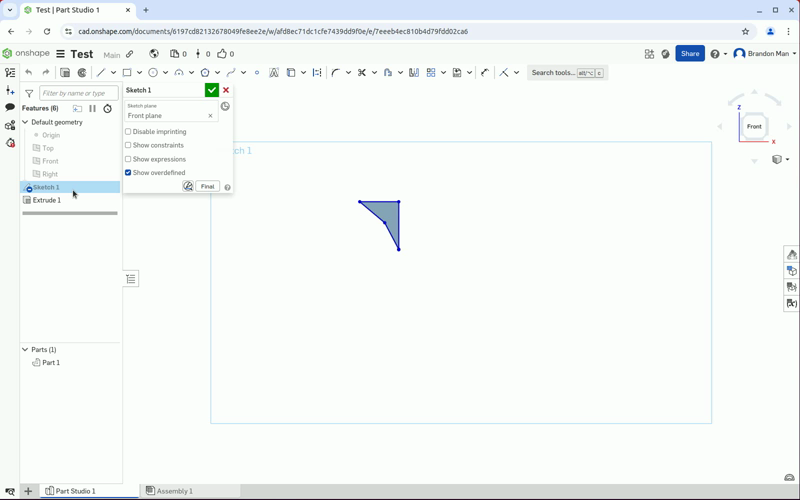
mouse_move(229, 92)
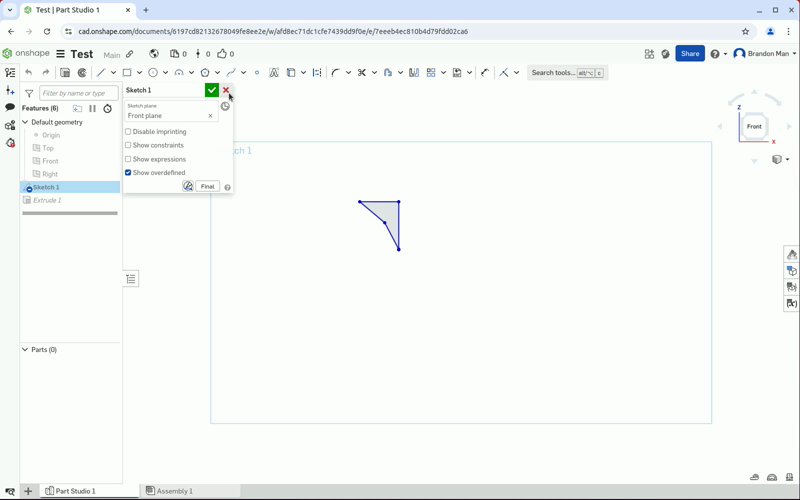
click(229, 92)
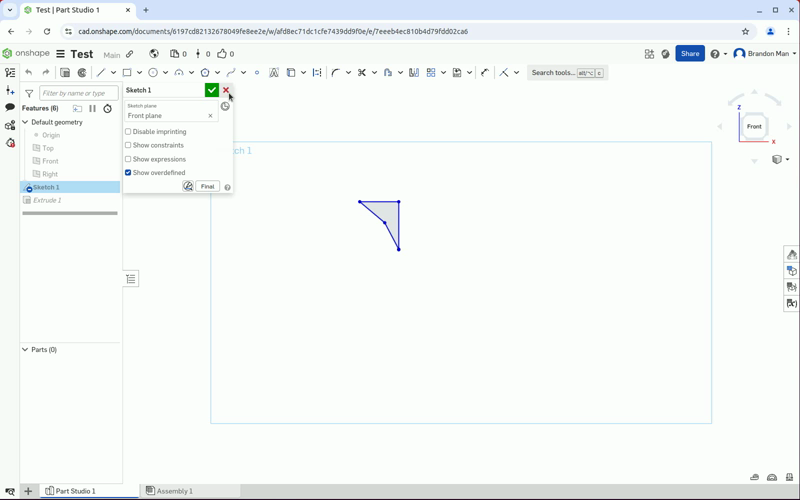
key(shift+s)
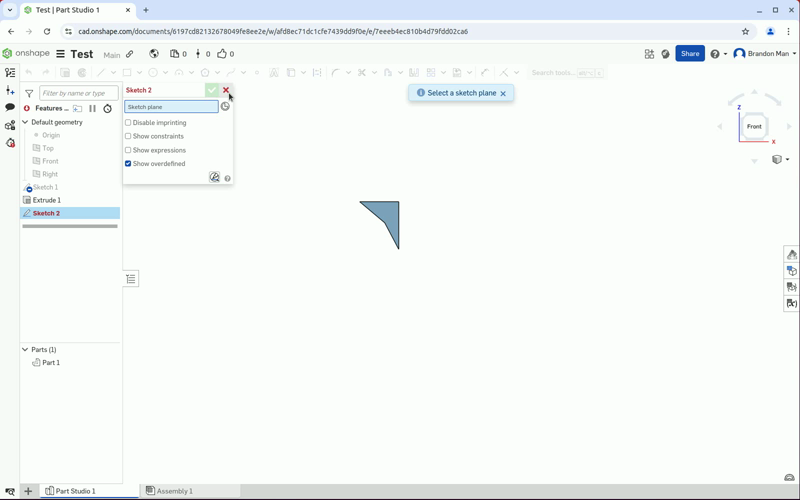
mouse_move(73, 163)
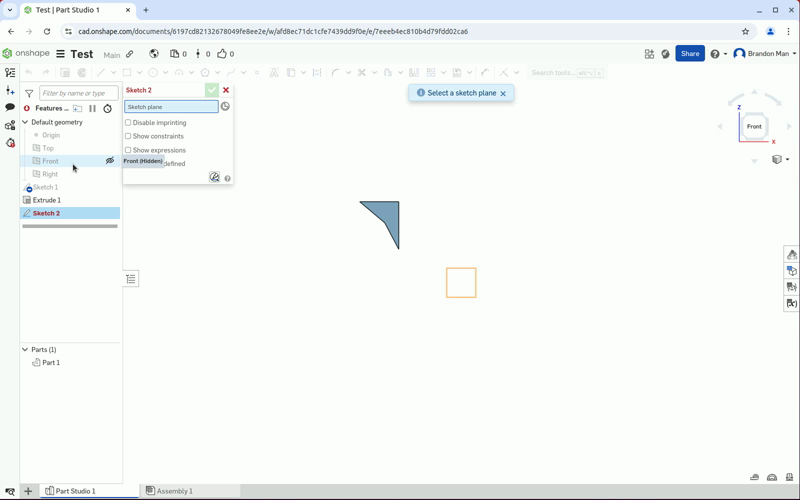
click(73, 163)
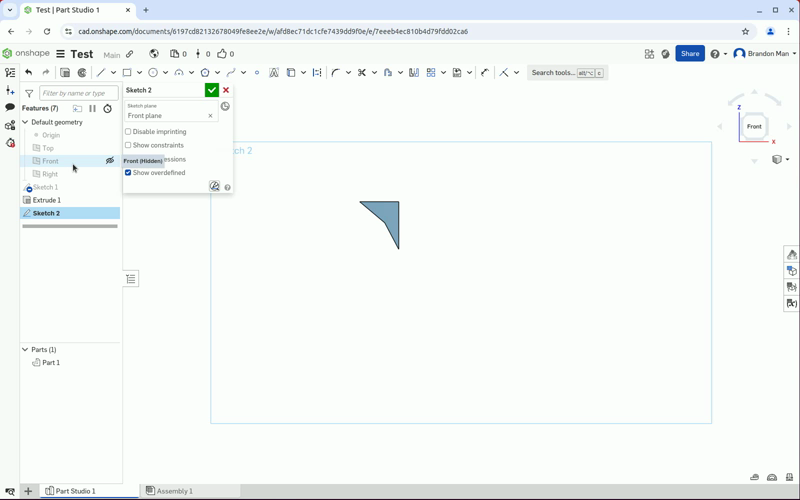
mouse_move(73, 352)
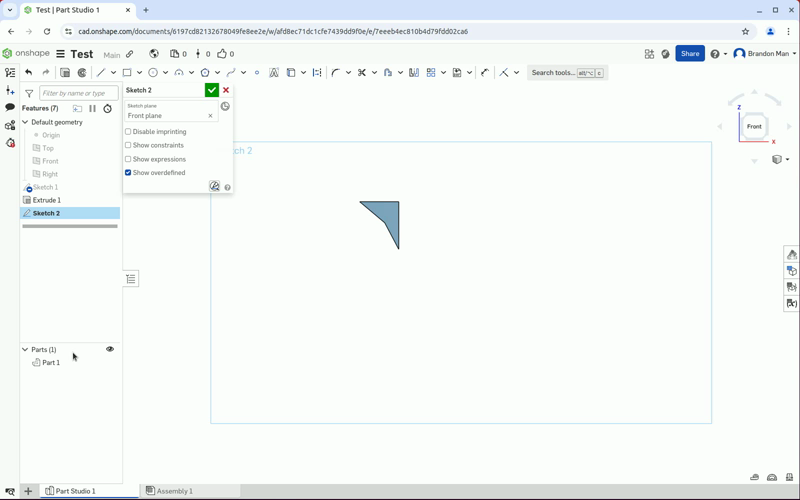
key(y)
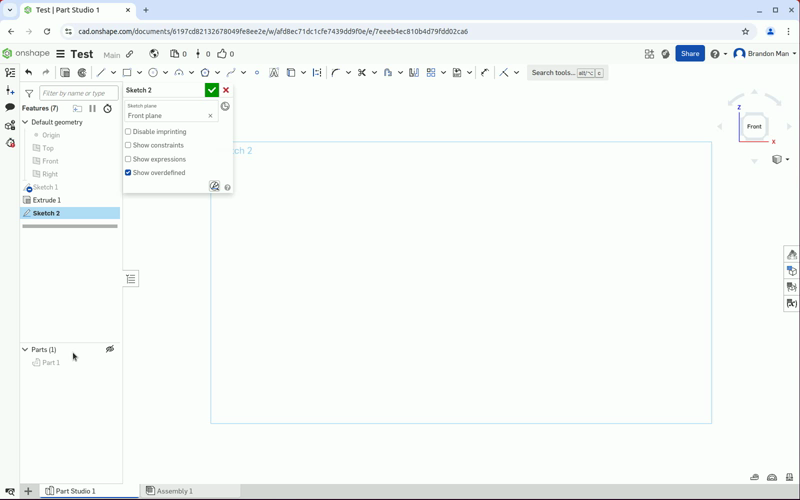
key(l)
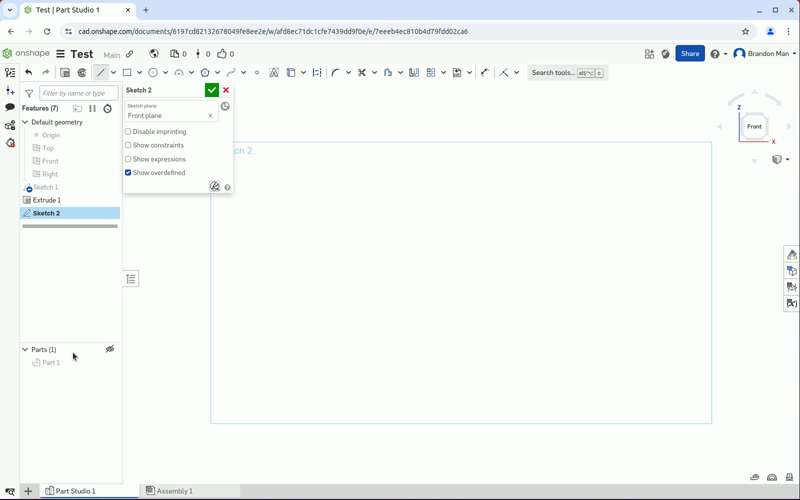
key_down(shift)
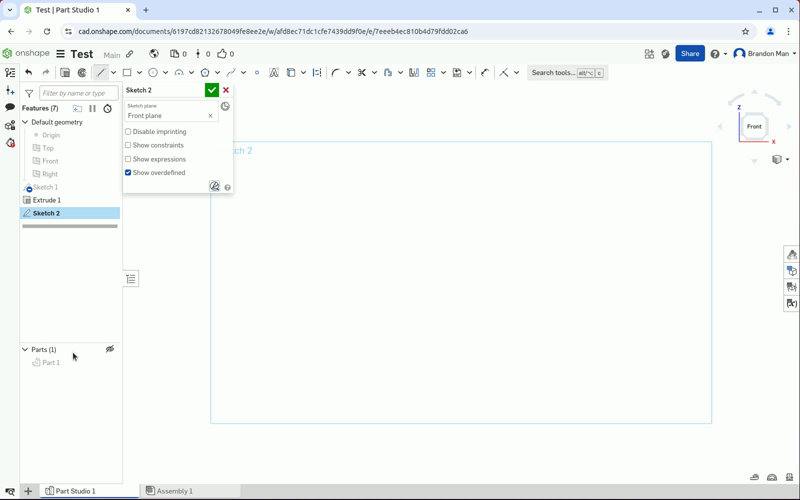
mouse_move(321, 249)
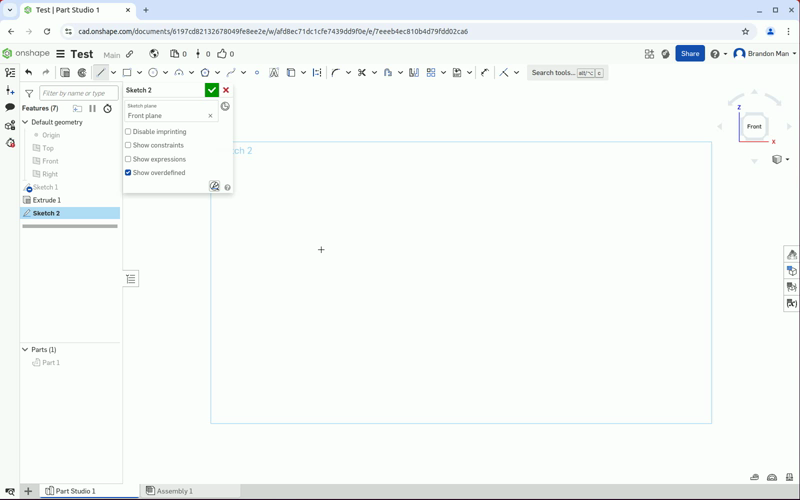
click(321, 249)
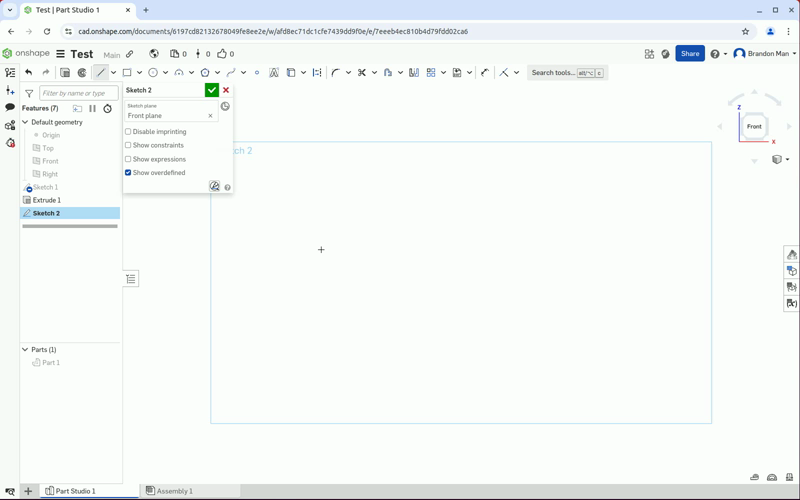
key_up(shift)
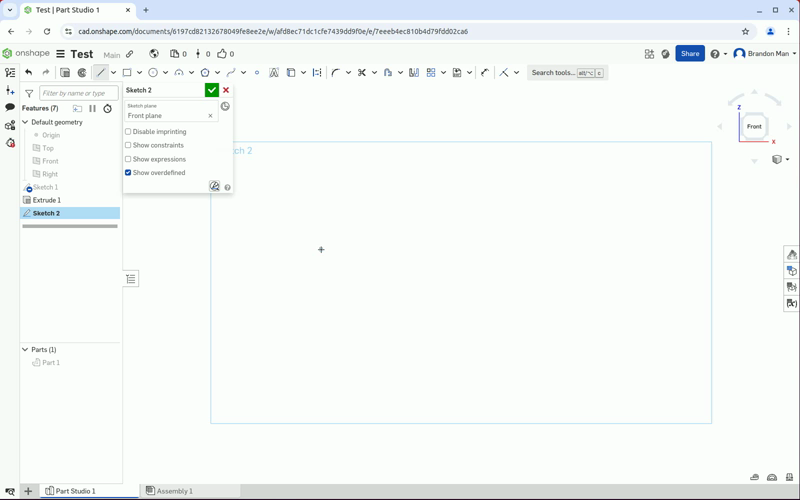
key_down(shift)
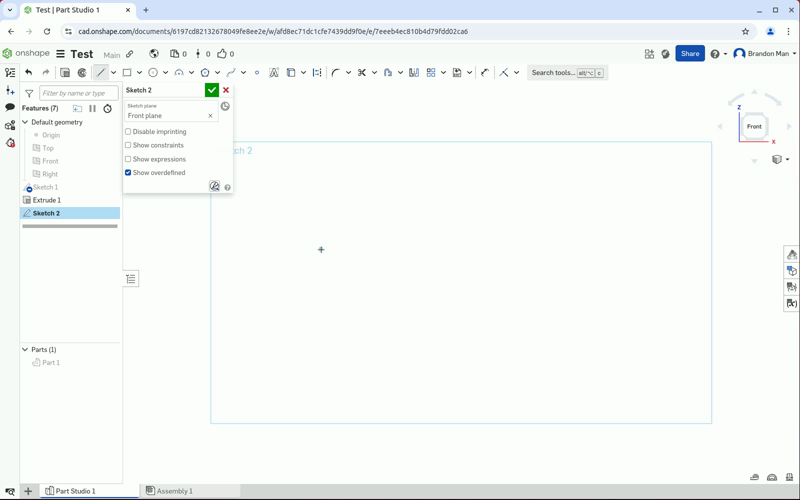
mouse_move(397, 249)
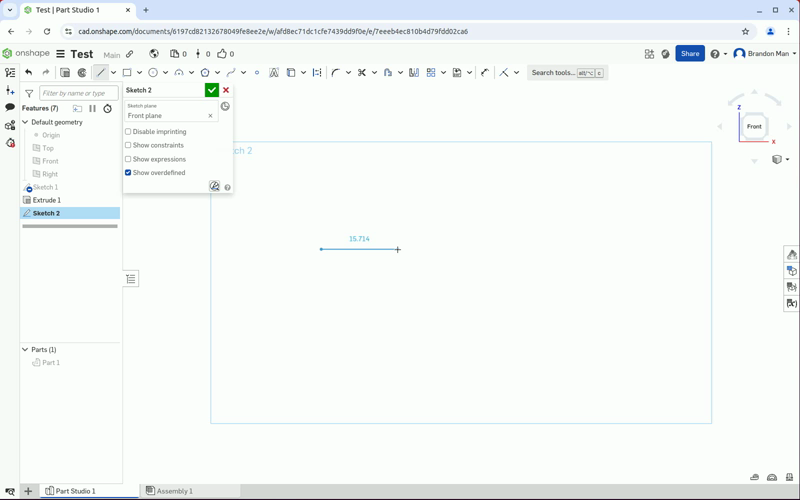
click(397, 249)
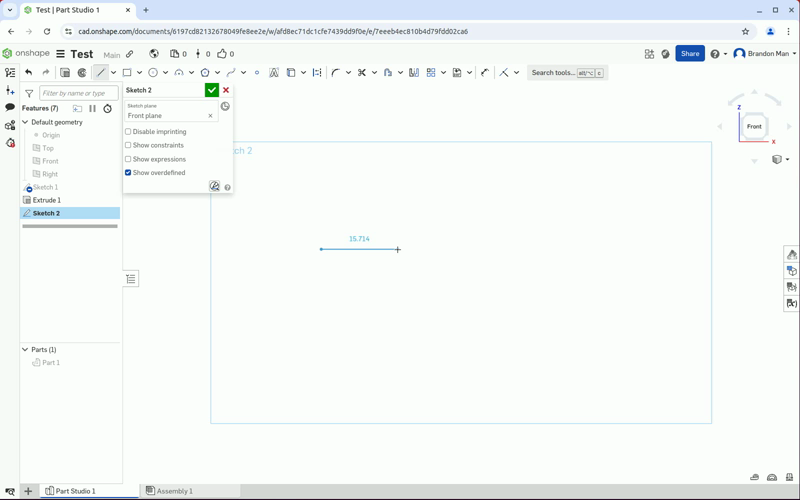
key_up(shift)
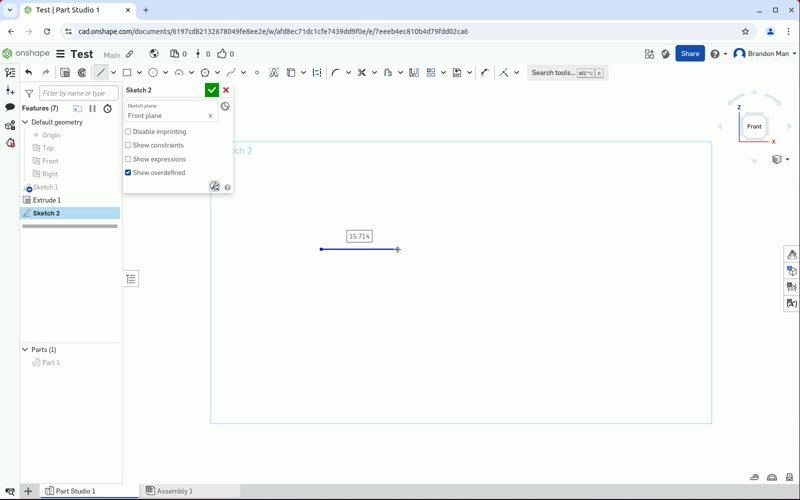
key_down(shift)
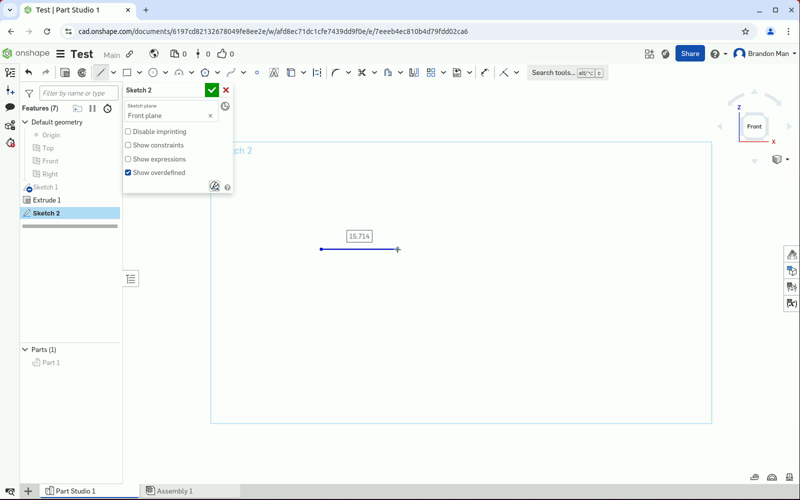
mouse_move(427, 249)
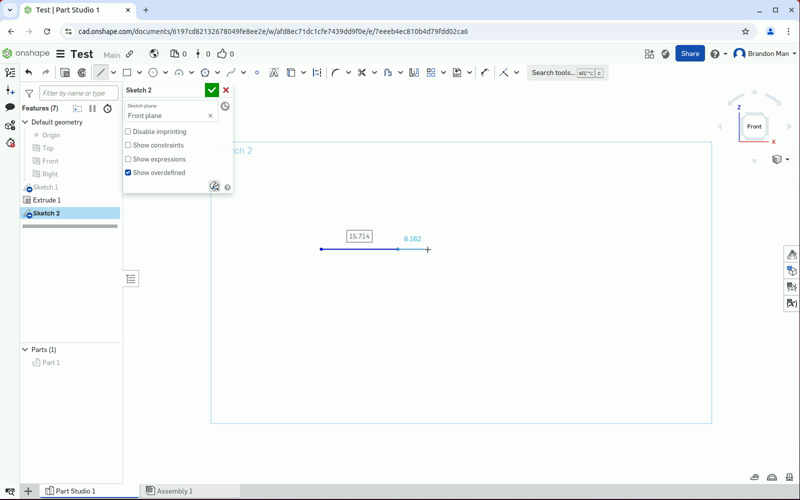
mouse_move(383, 222)
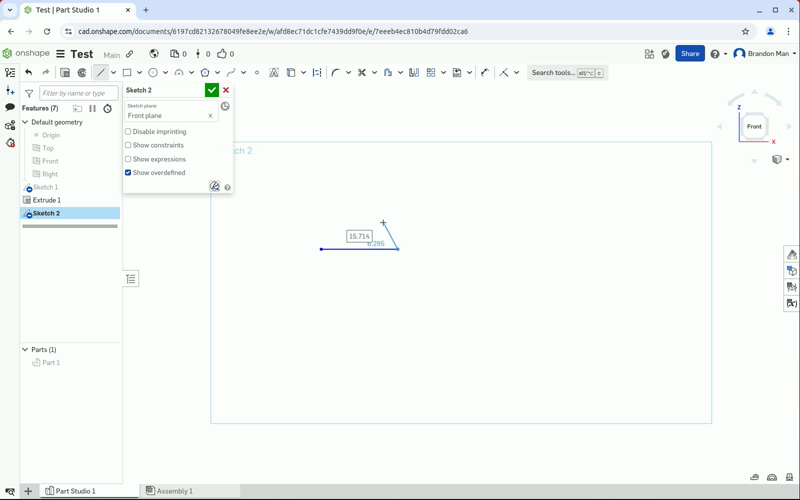
click(383, 222)
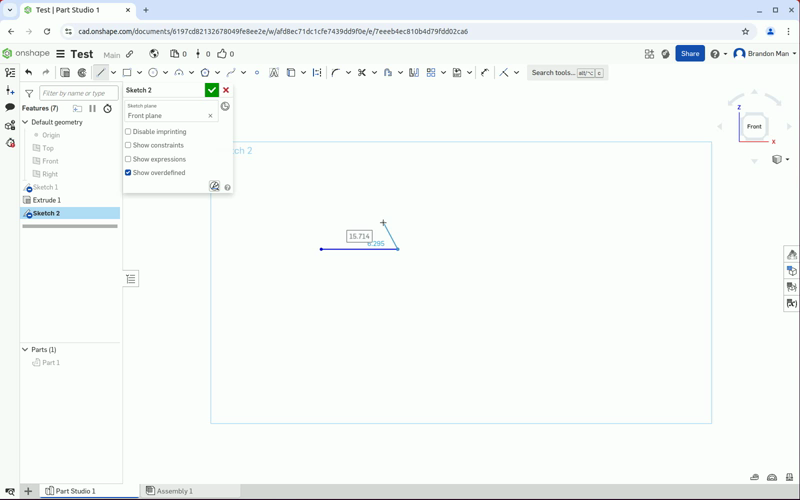
key_up(shift)
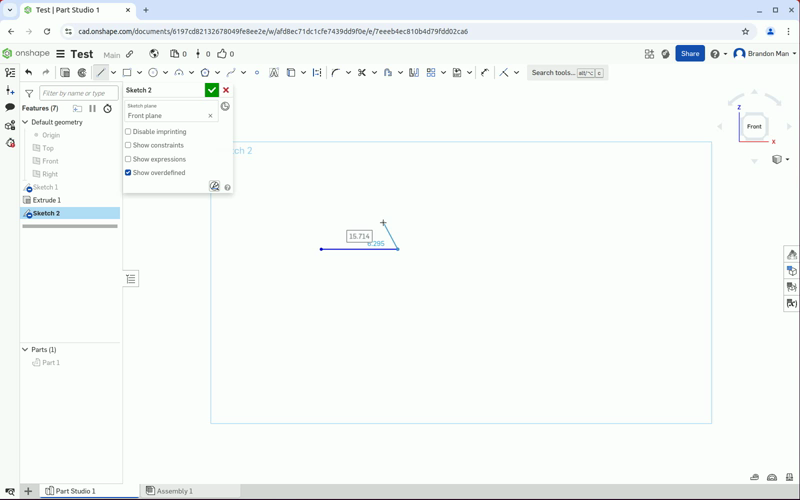
key_down(shift)
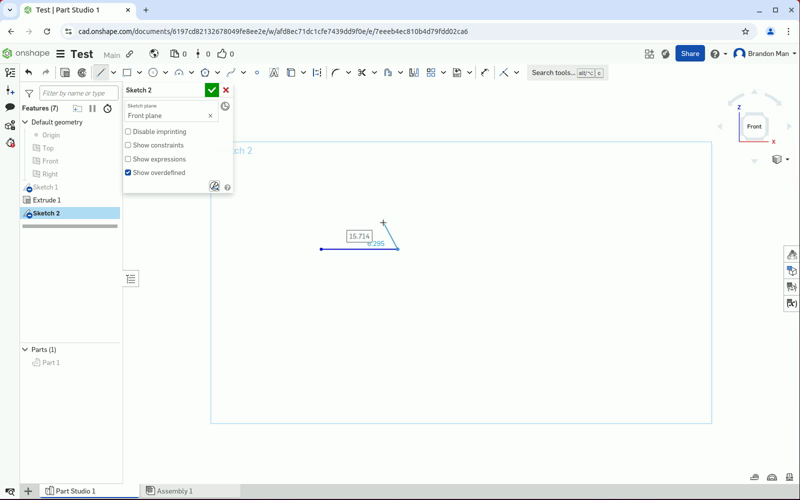
mouse_move(413, 222)
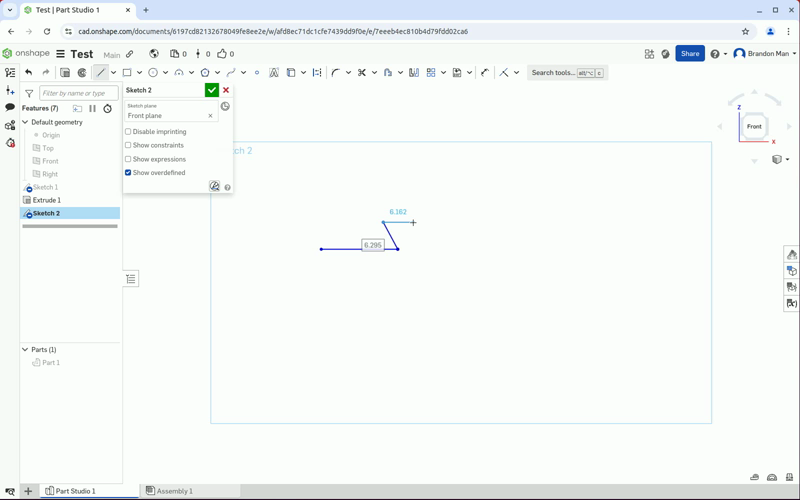
mouse_move(359, 202)
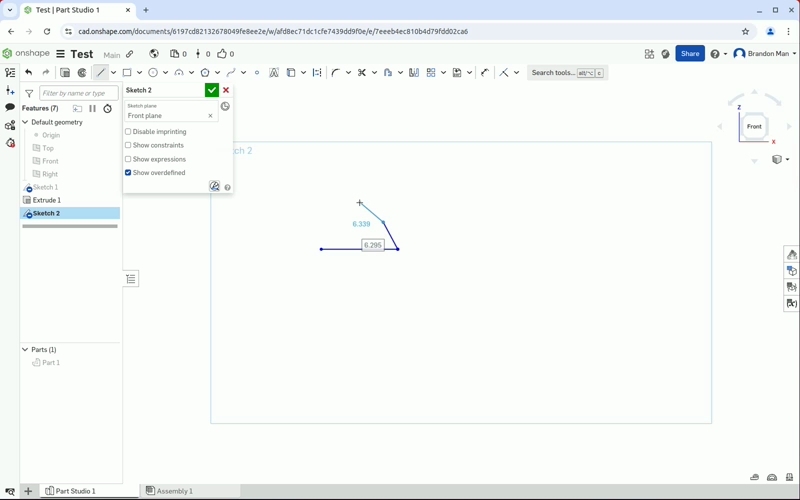
click(359, 202)
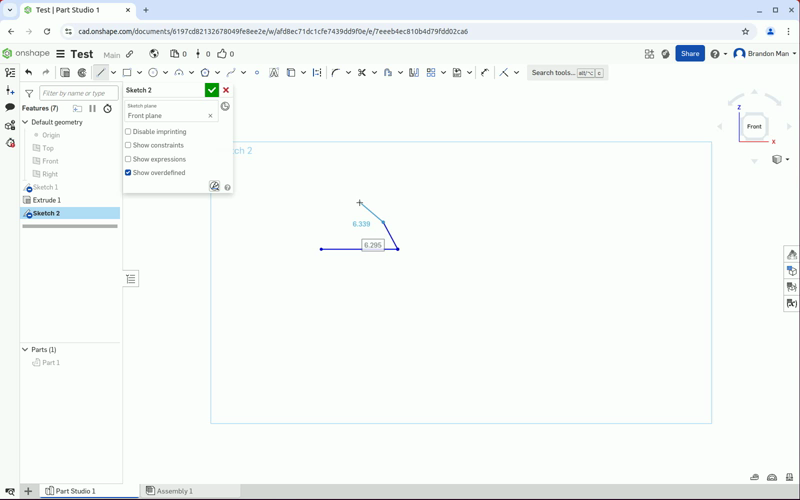
key_up(shift)
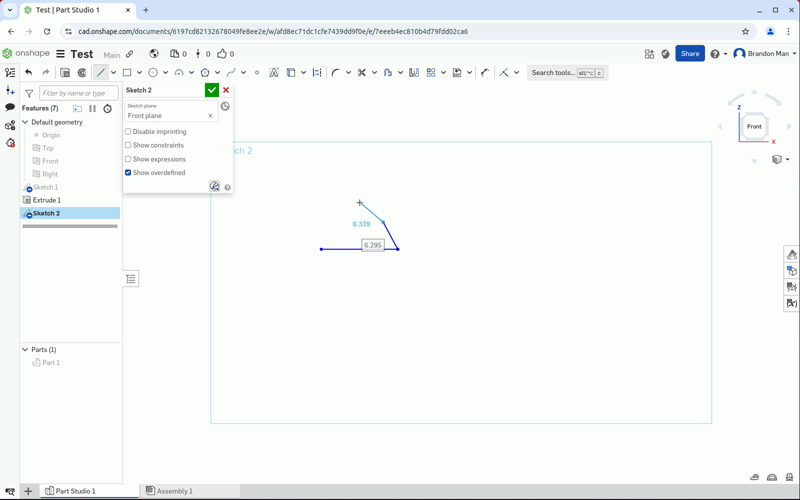
key_down(shift)
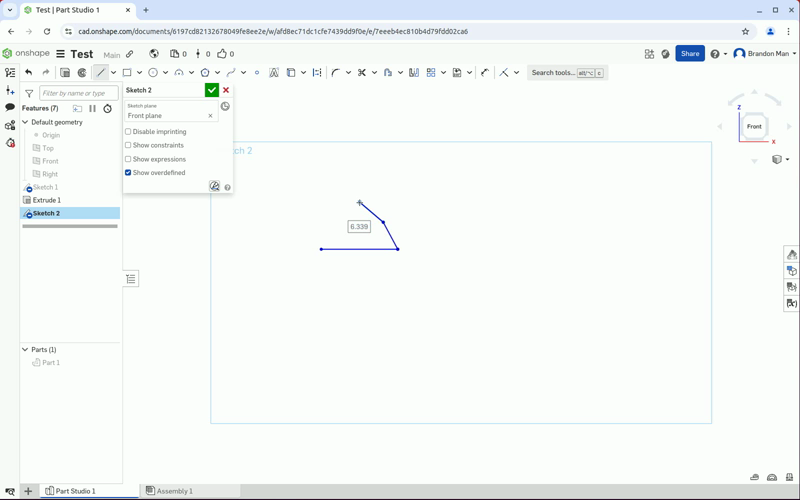
mouse_move(389, 202)
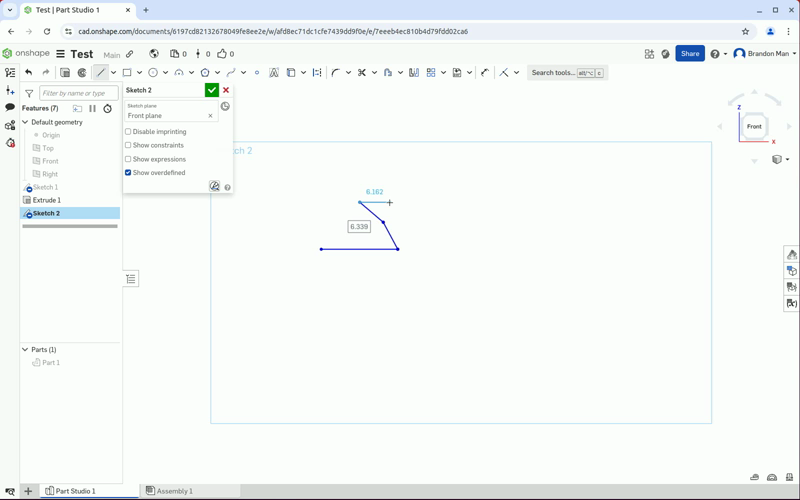
mouse_move(335, 222)
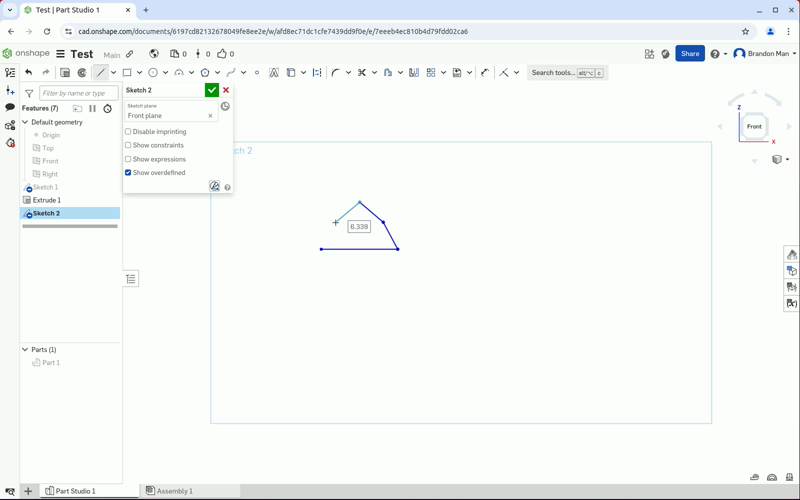
click(335, 222)
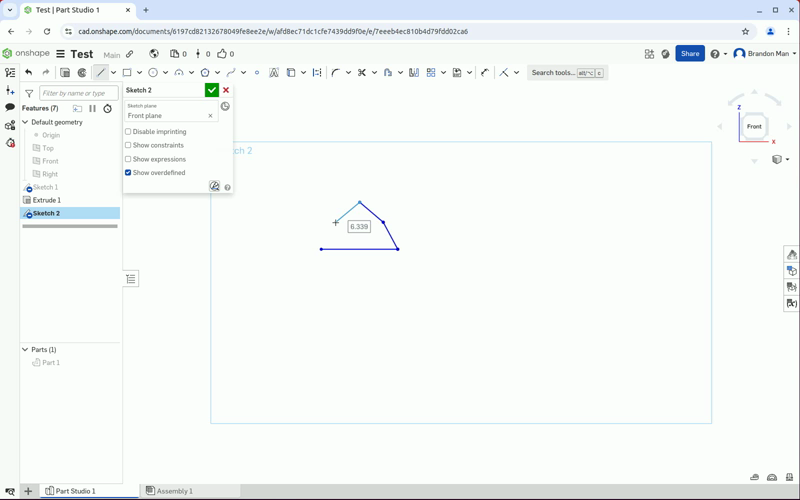
key_up(shift)
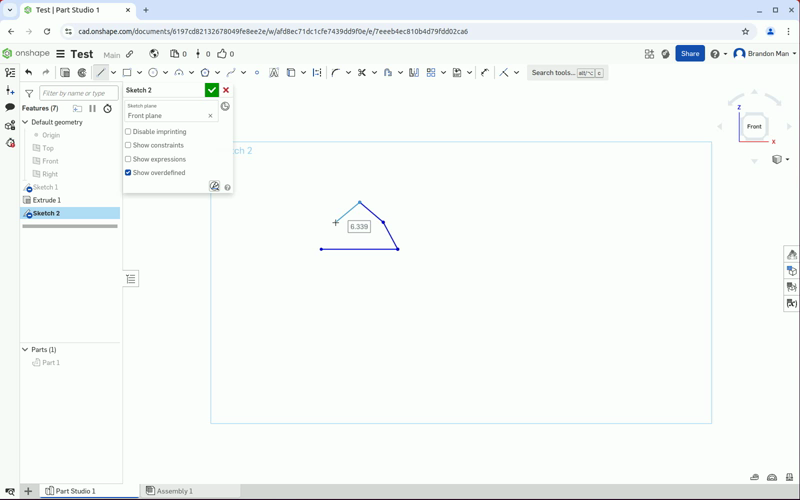
mouse_move(365, 222)
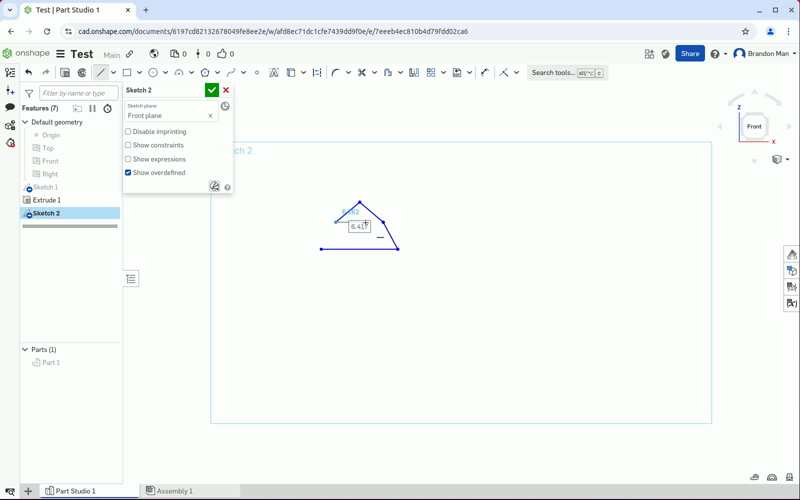
key_down(shift)
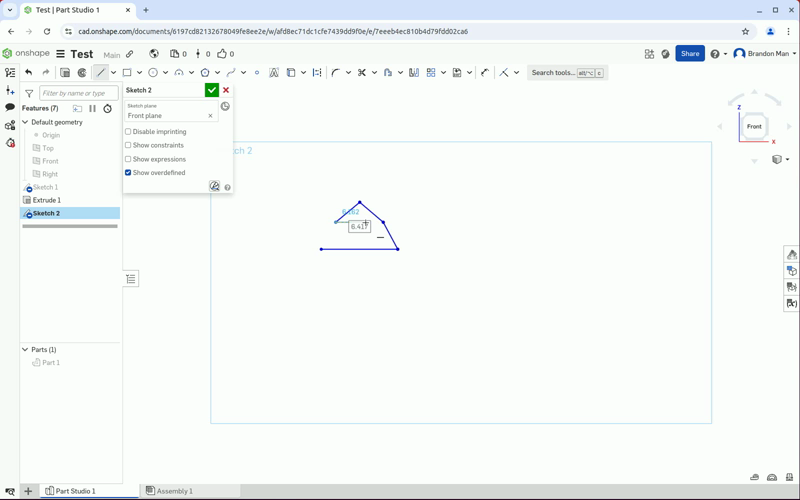
mouse_move(321, 249)
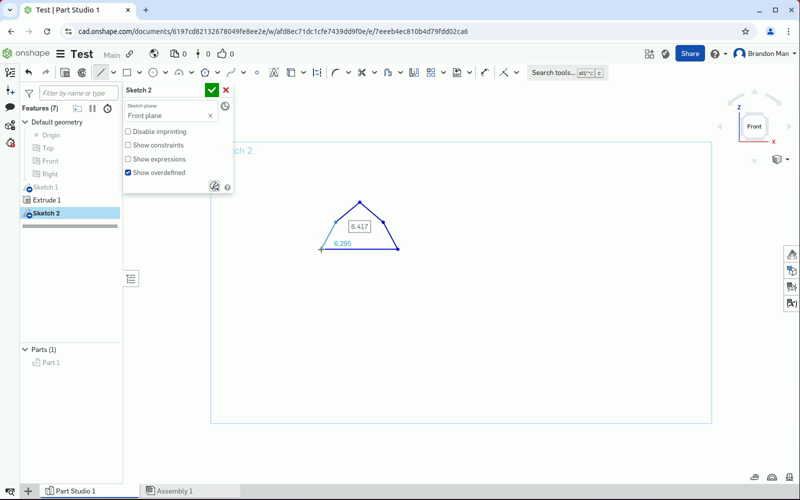
key_up(shift)
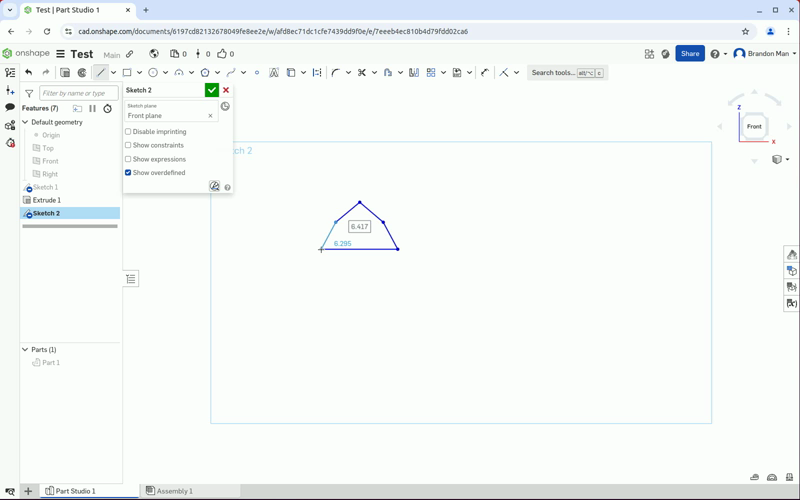
click(321, 249)
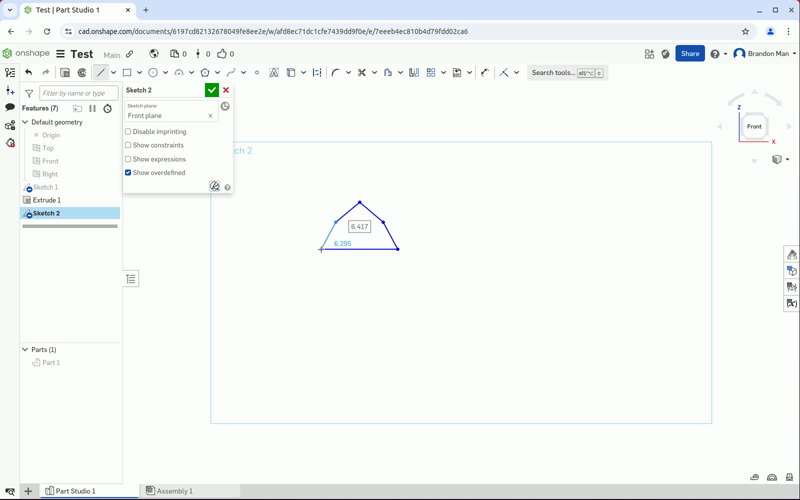
key(esc)
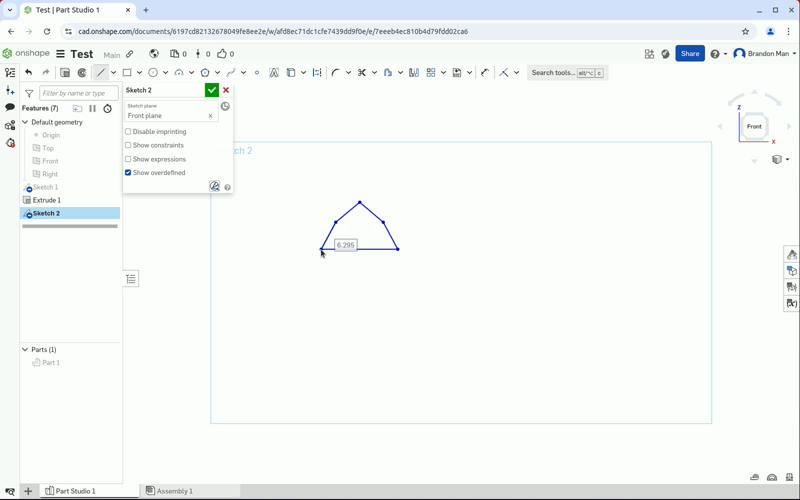
mouse_move(370, 246)
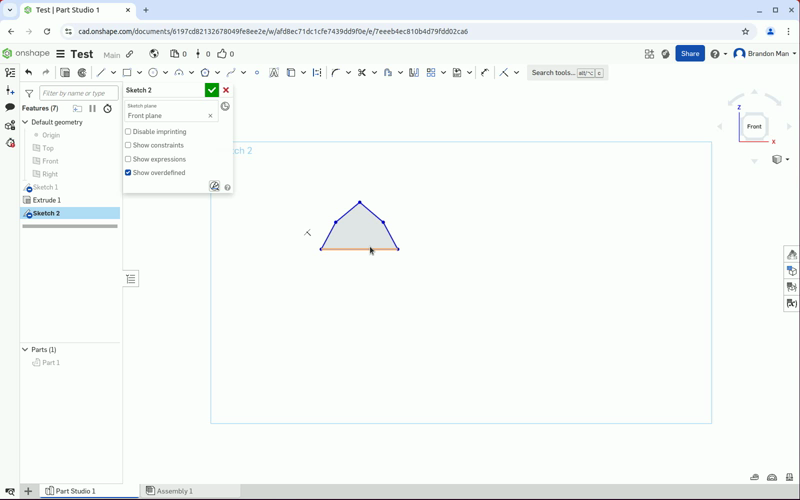
click(370, 246)
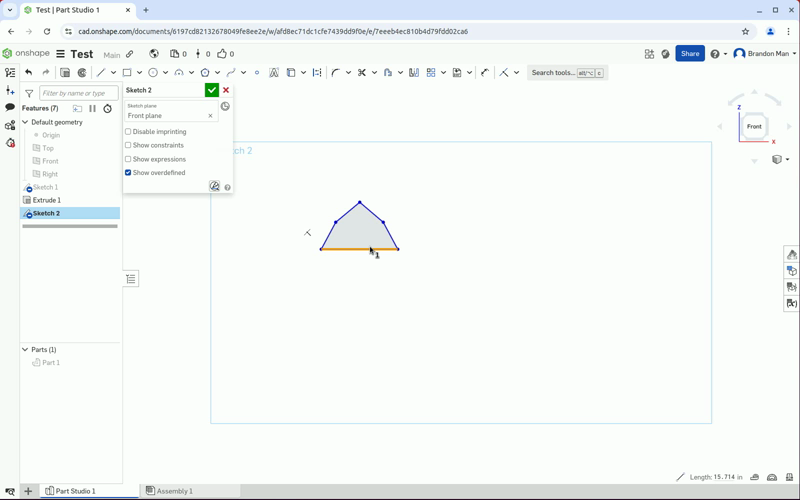
mouse_move(73, 352)
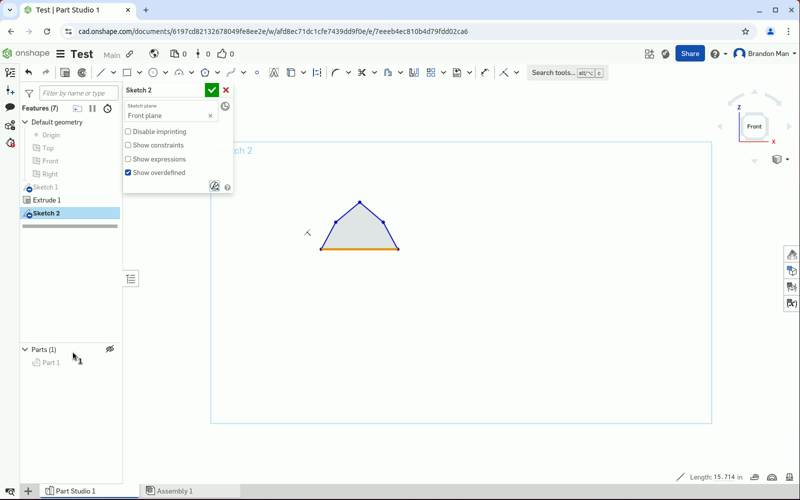
key(shift+y)
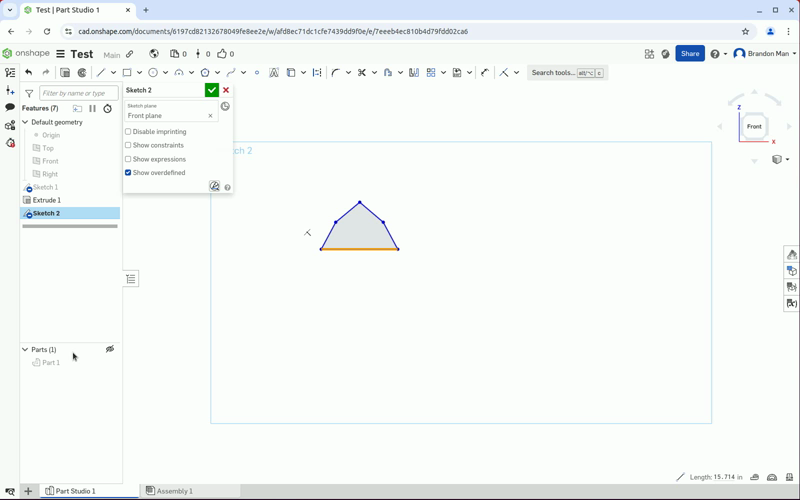
key(shift+e)
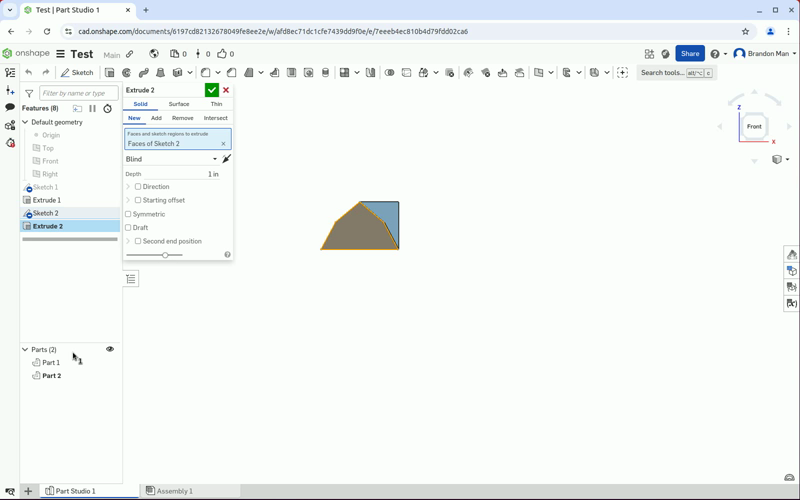
mouse_move(143, 106)
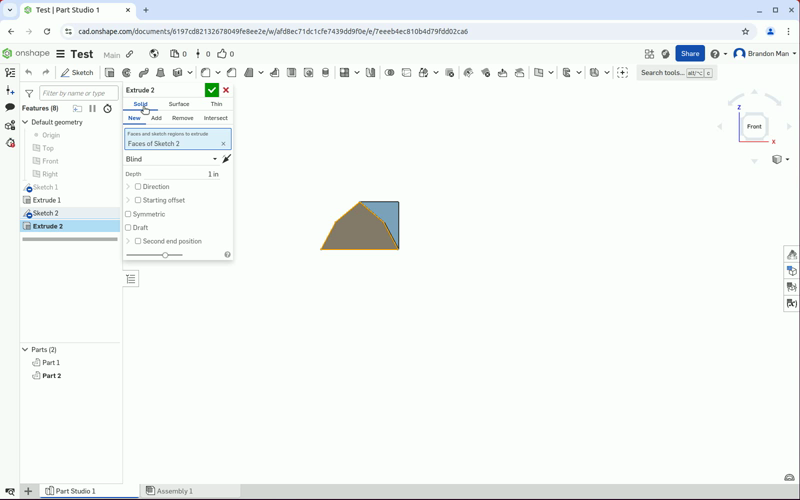
click(143, 106)
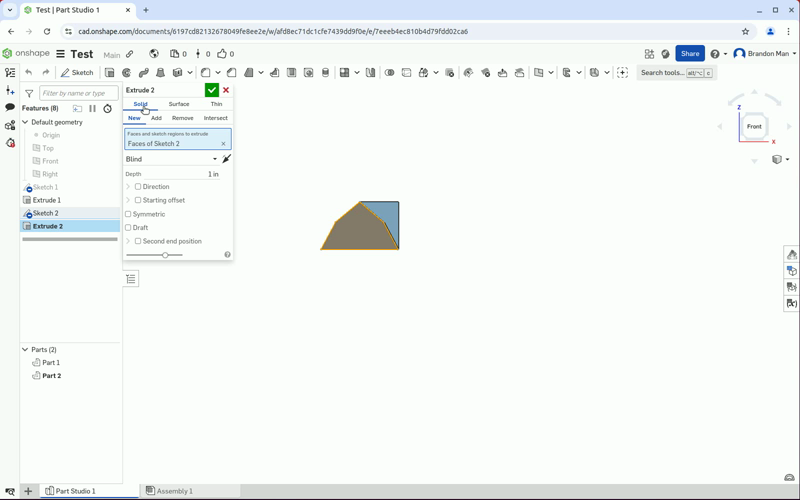
mouse_move(137, 120)
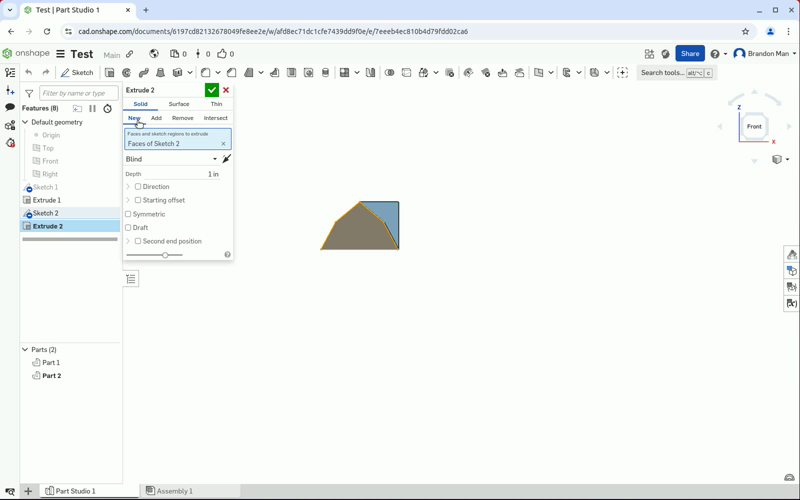
click(137, 120)
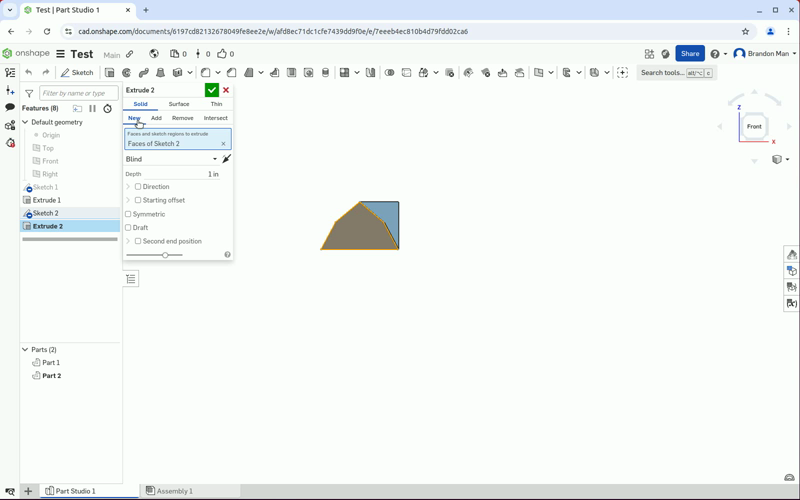
key(tab, 4)
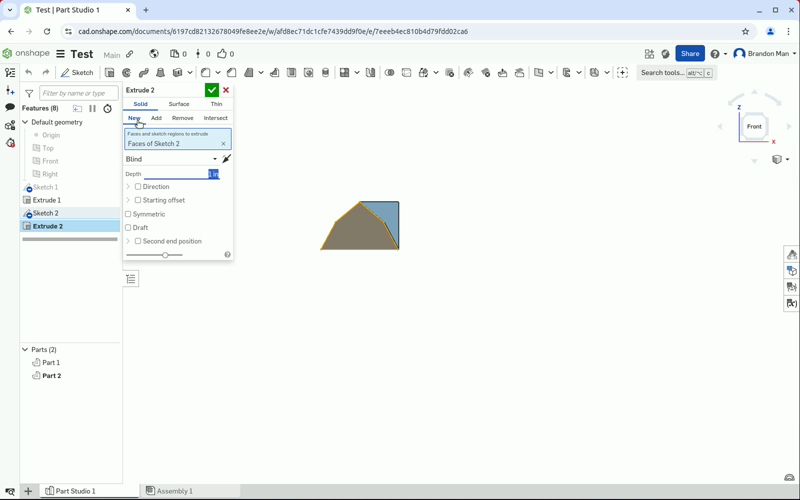
text(-30.811)
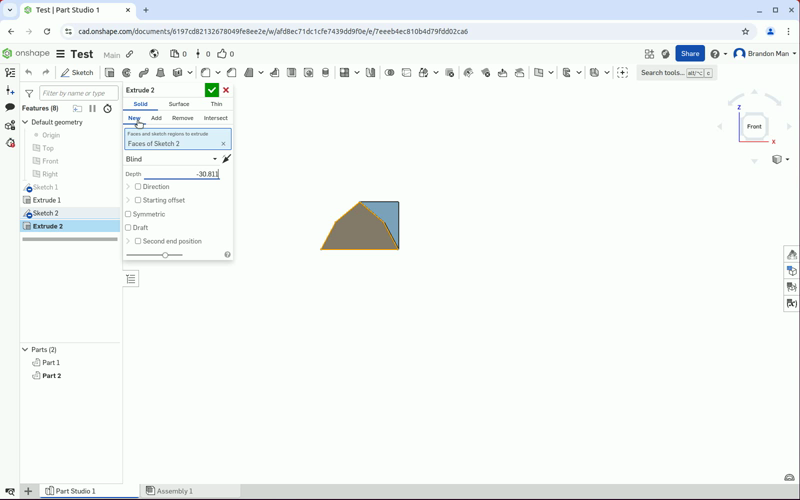
key(enter)
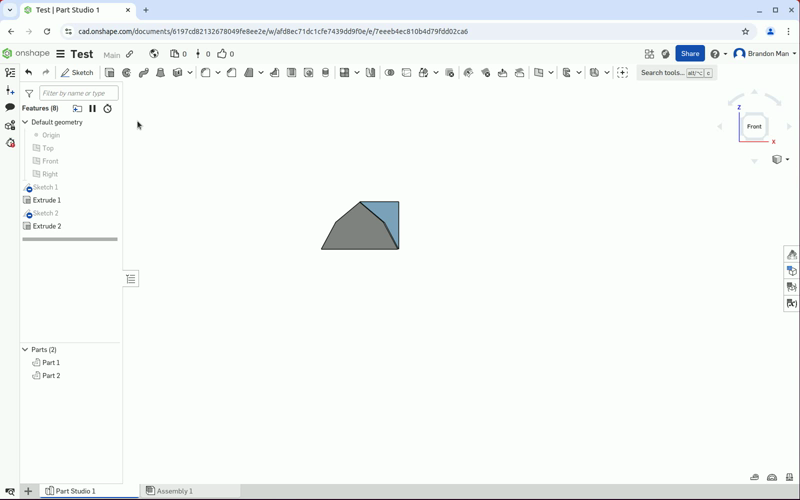
key(shift+h)
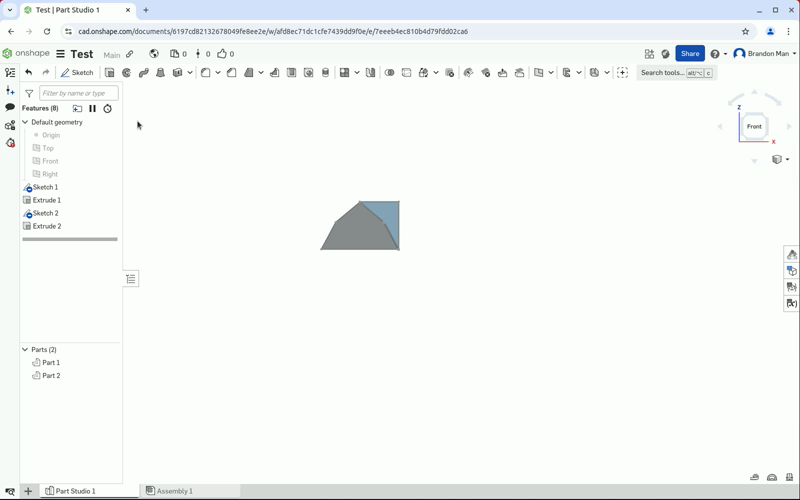
key(shift+h)
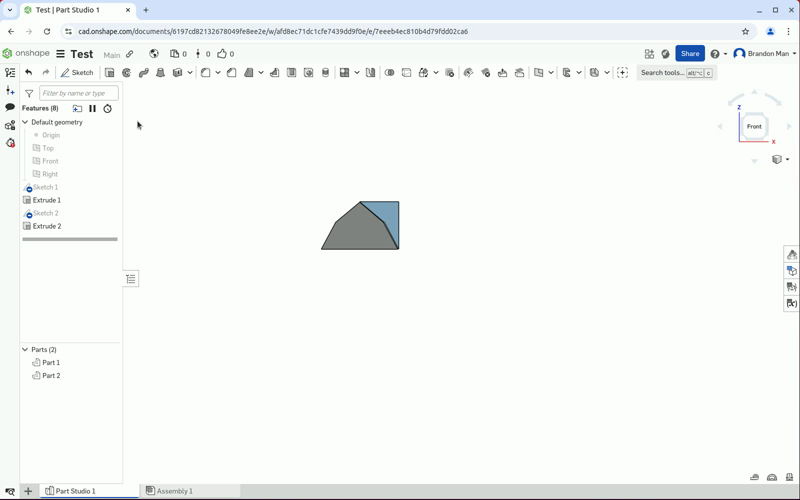
mouse_move(73, 189)
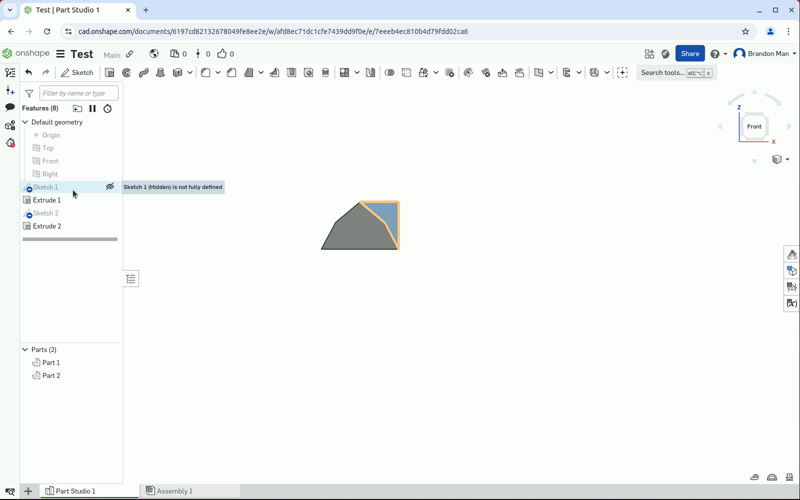
click(73, 189)
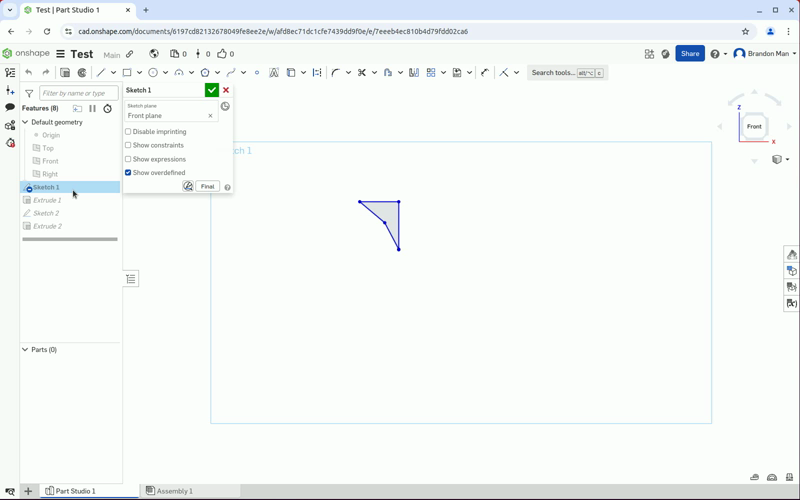
mouse_move(229, 92)
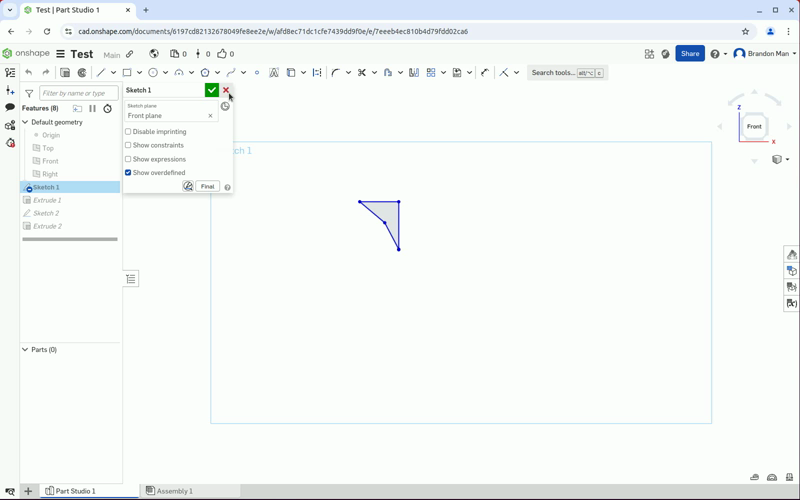
click(229, 92)
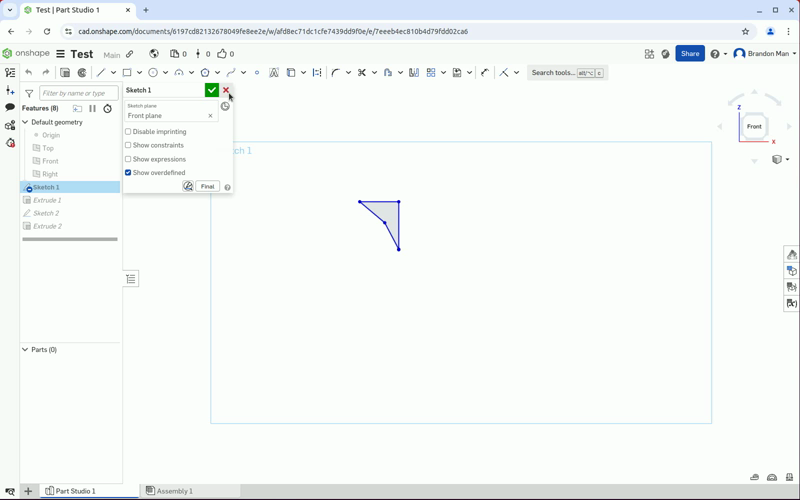
key(shift+s)
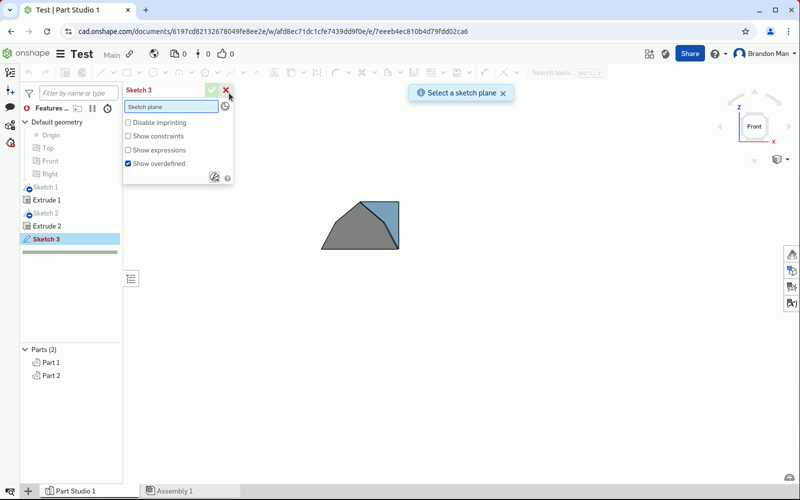
mouse_move(73, 163)
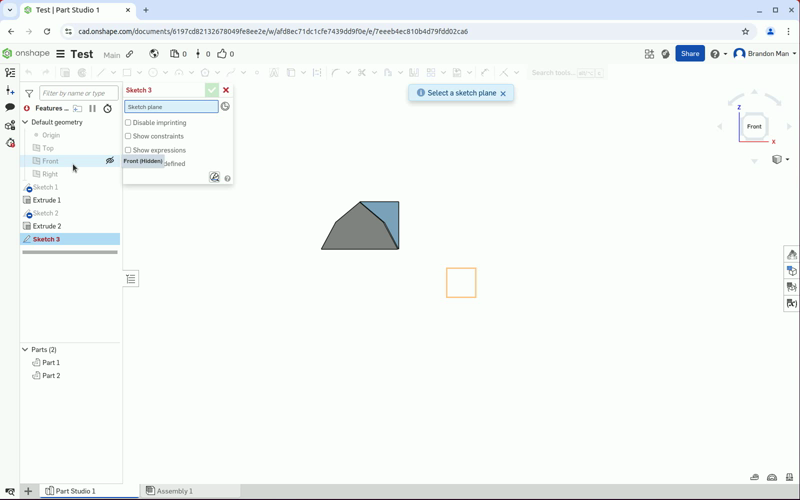
click(73, 163)
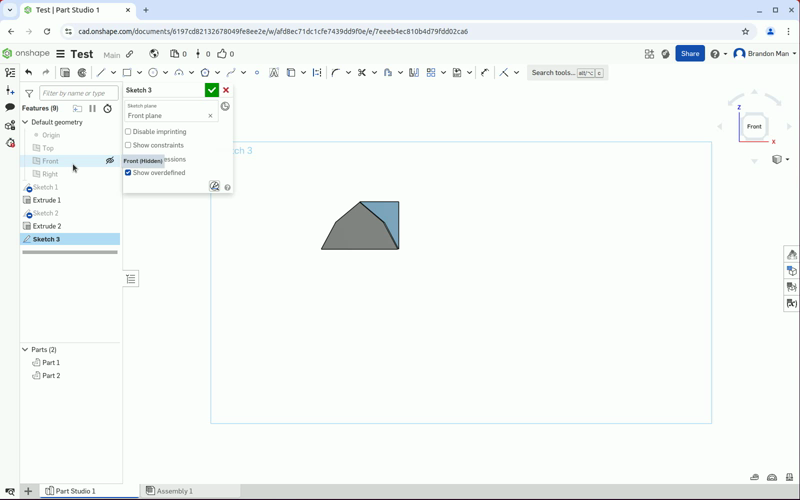
mouse_move(73, 352)
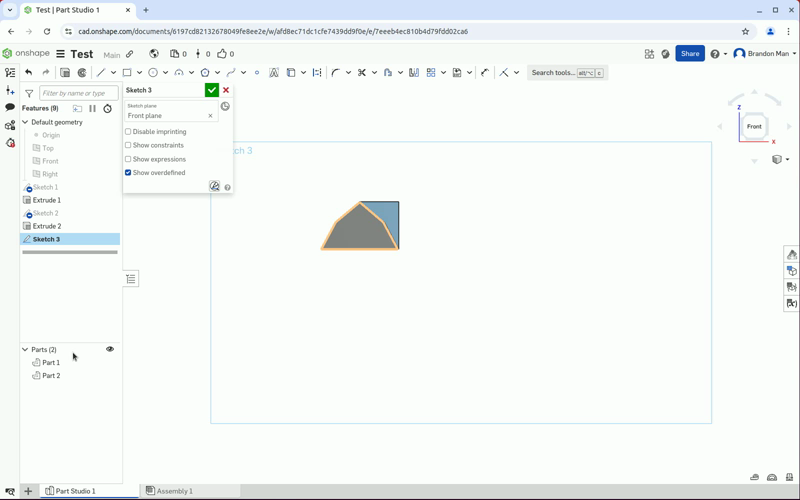
key(y)
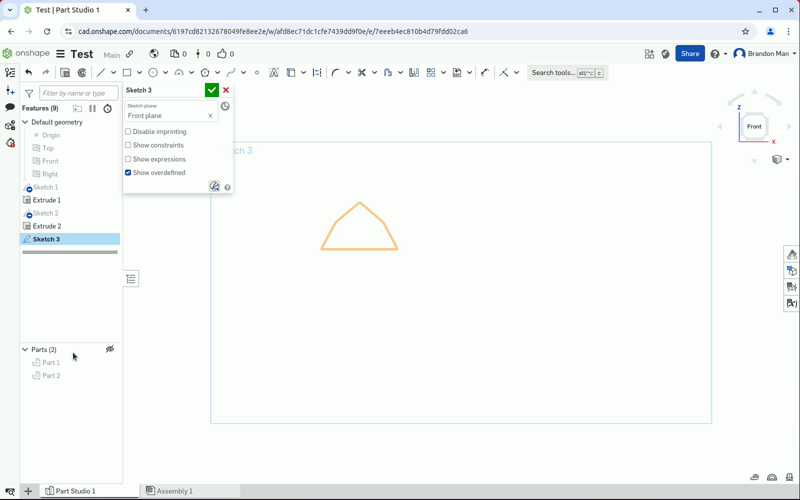
key(l)
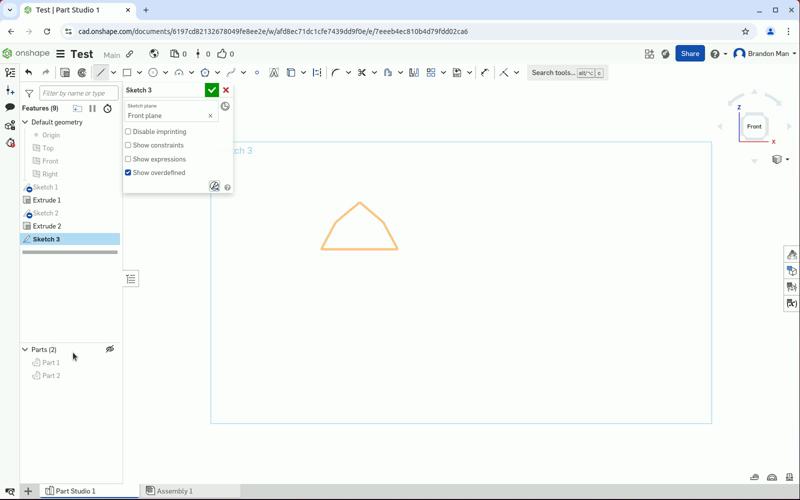
key_down(shift)
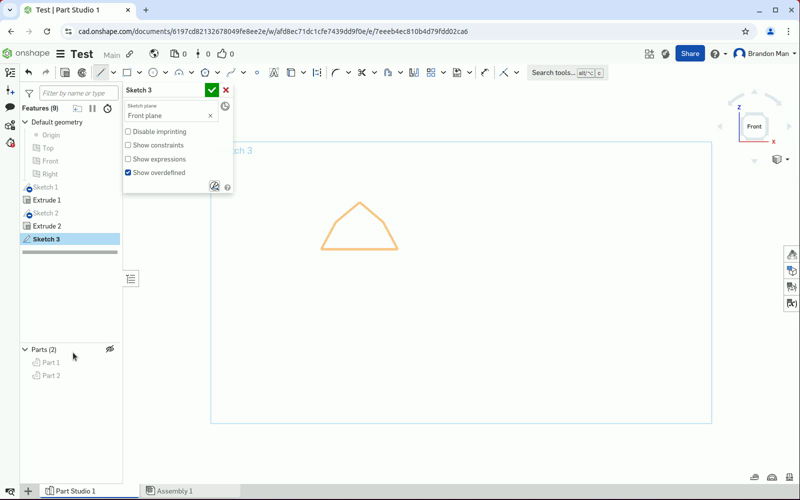
mouse_move(321, 249)
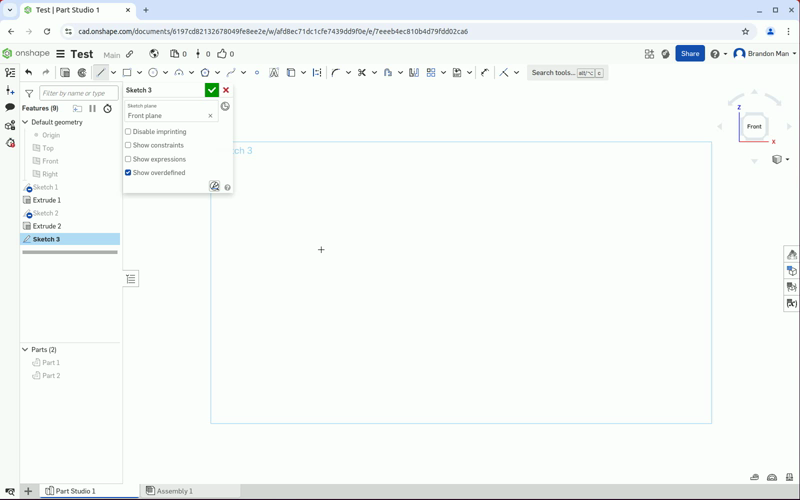
click(321, 249)
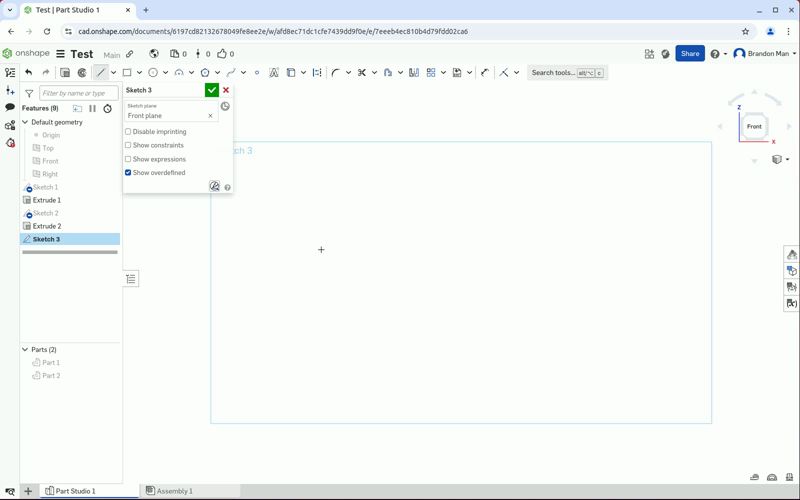
key_up(shift)
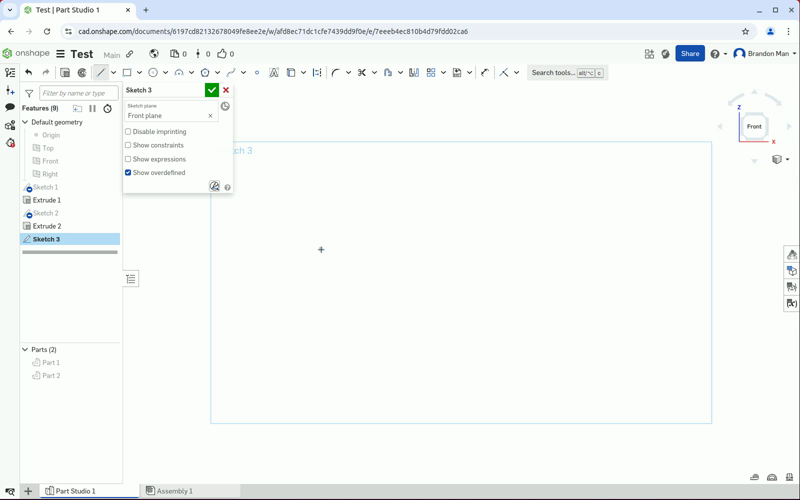
key_down(shift)
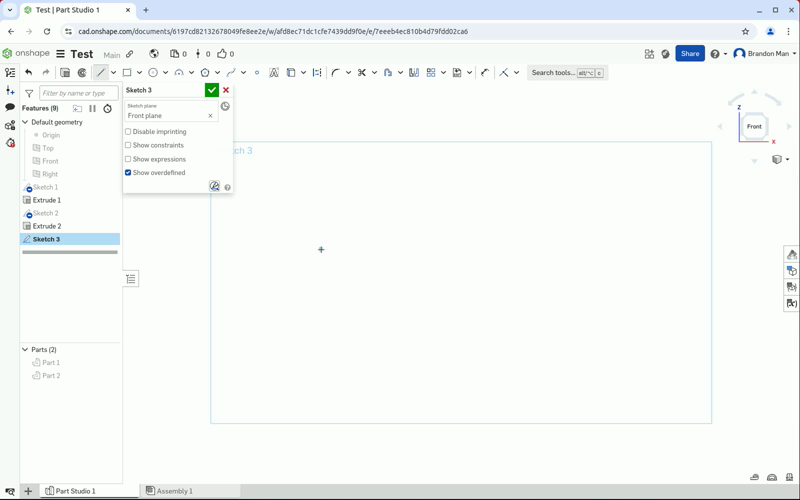
mouse_move(351, 249)
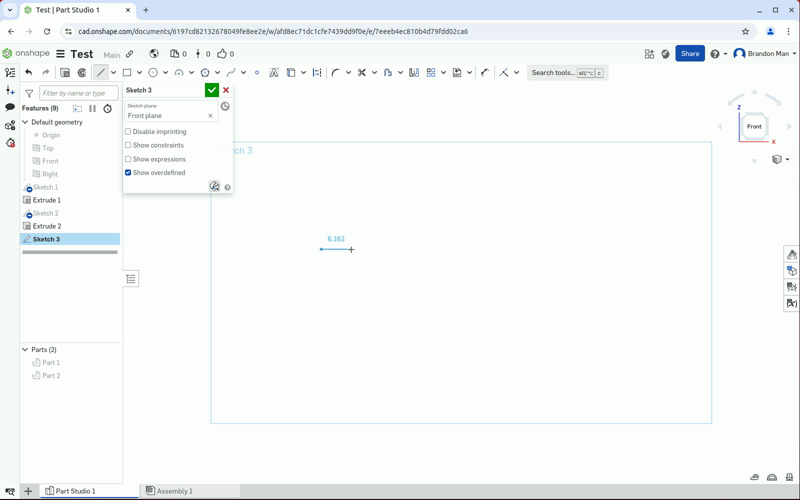
mouse_move(322, 249)
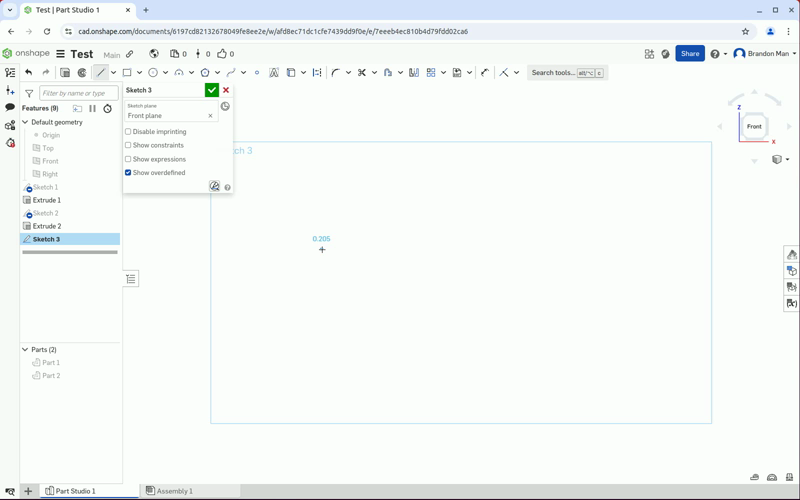
scroll(6)
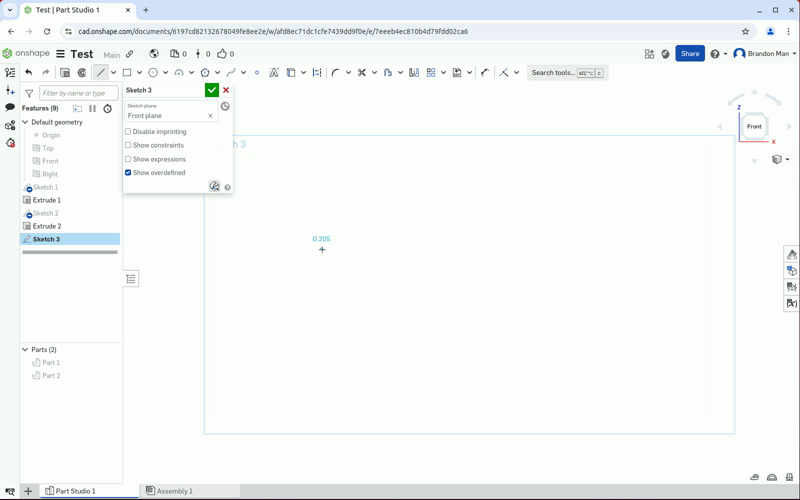
scroll(6)
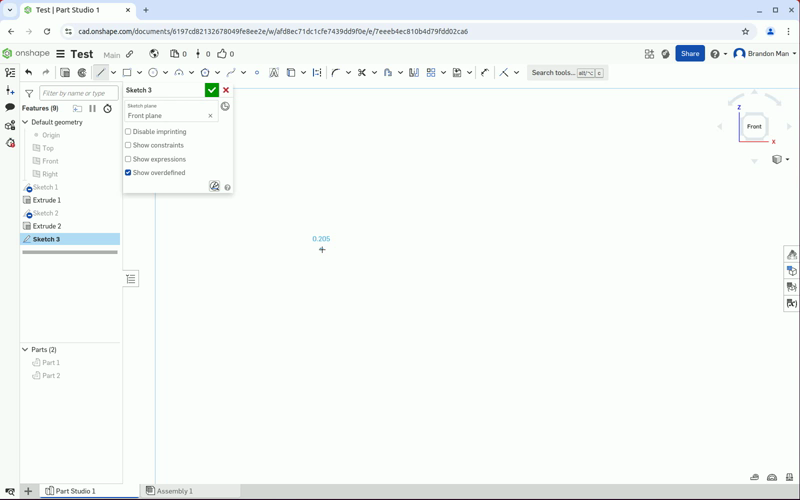
scroll(6)
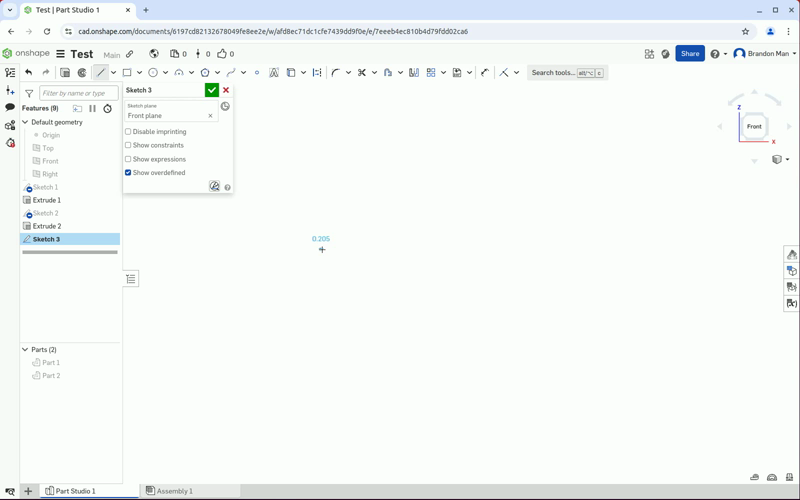
scroll(6)
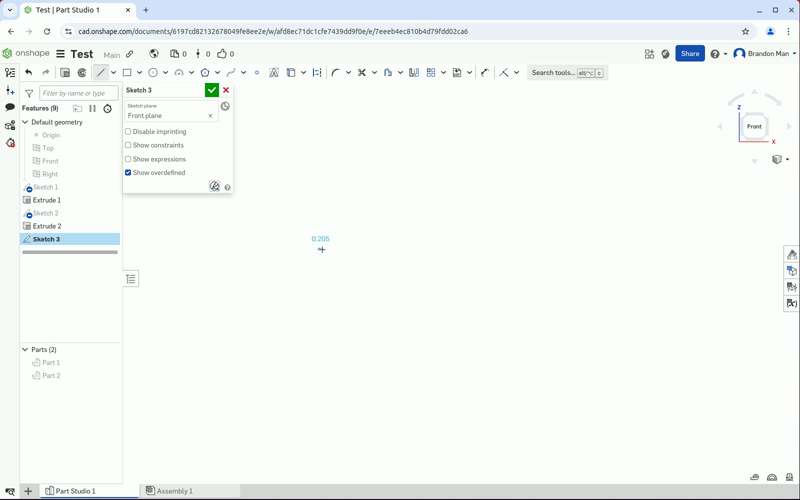
scroll(6)
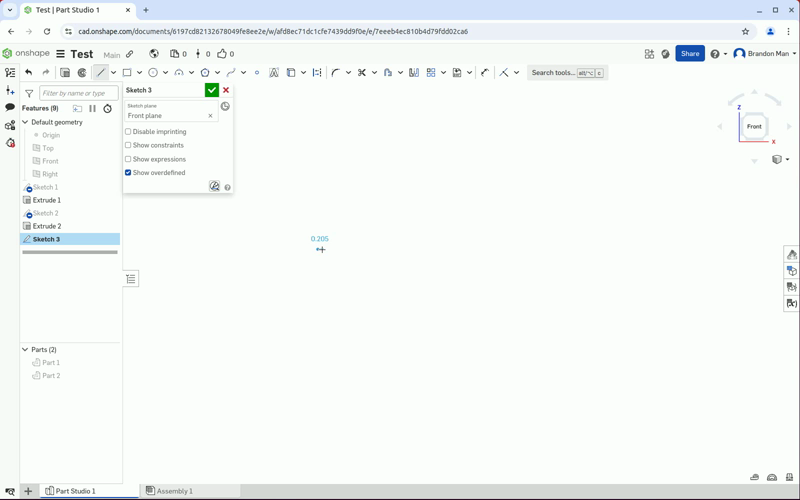
scroll(6)
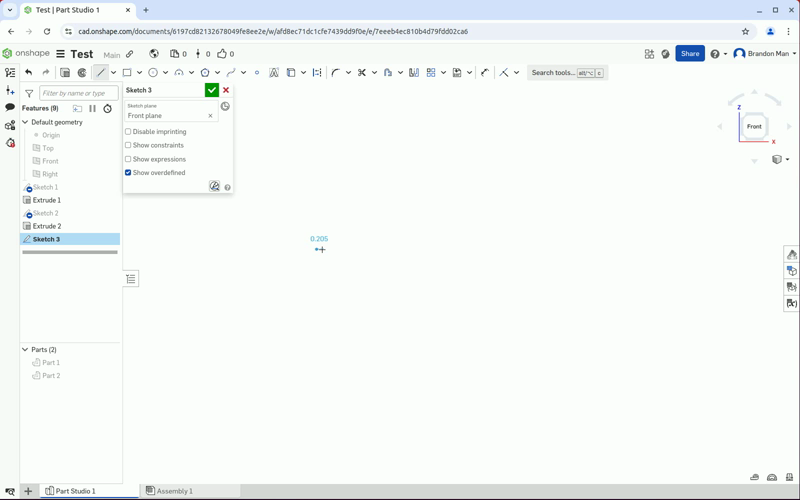
scroll(6)
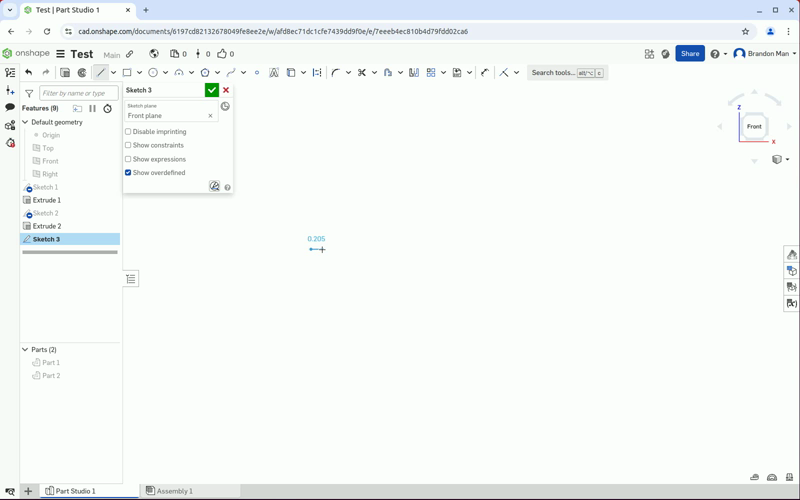
click(322, 249)
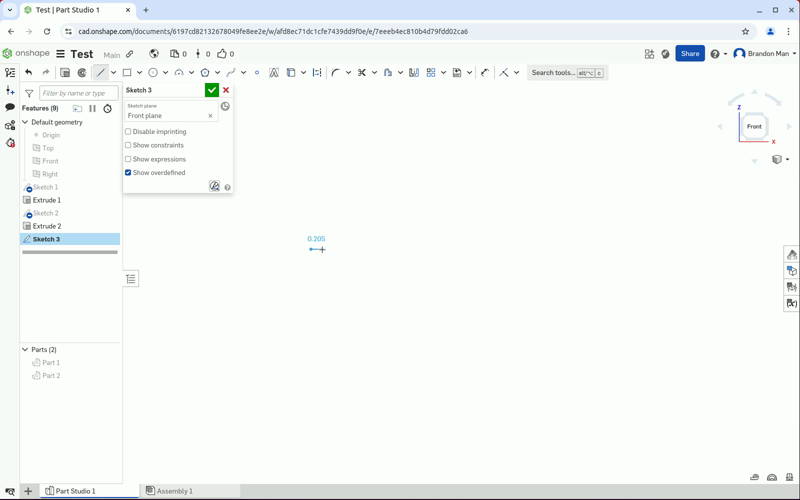
scroll(-6)
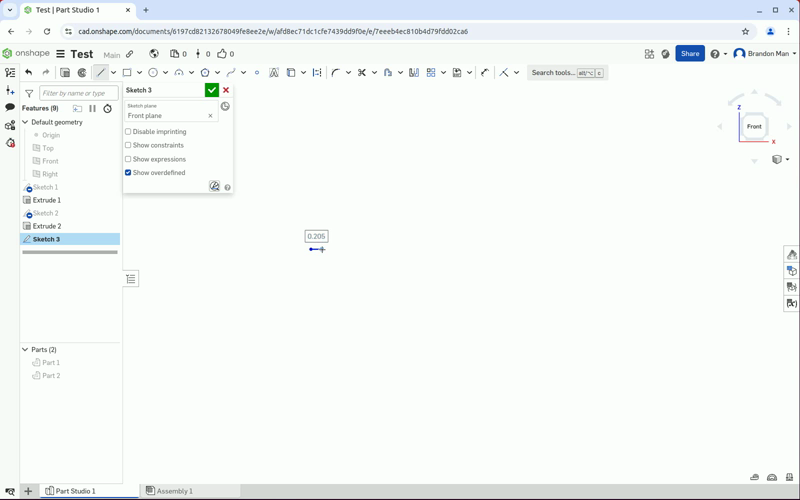
scroll(-6)
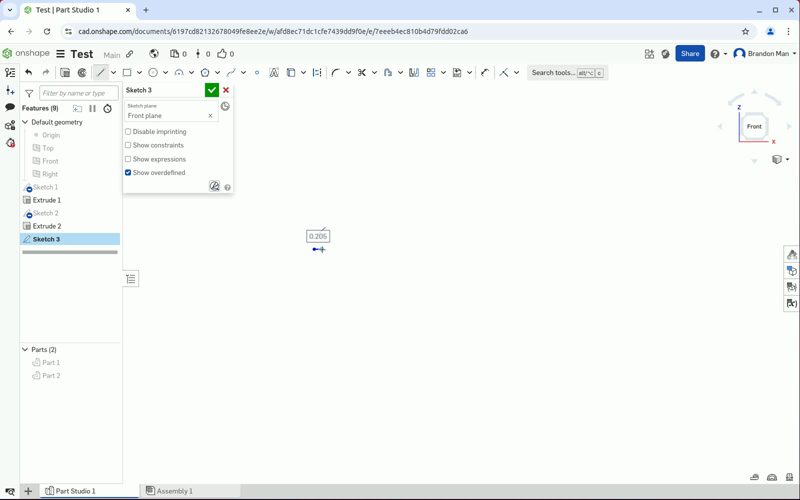
scroll(-6)
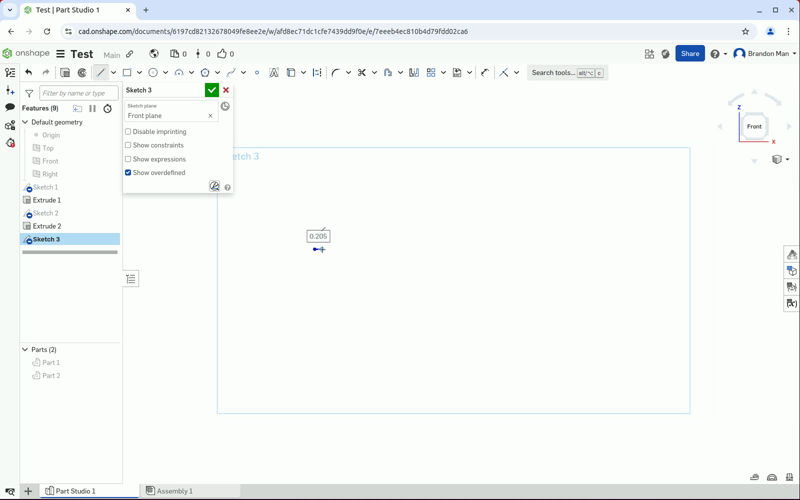
scroll(-6)
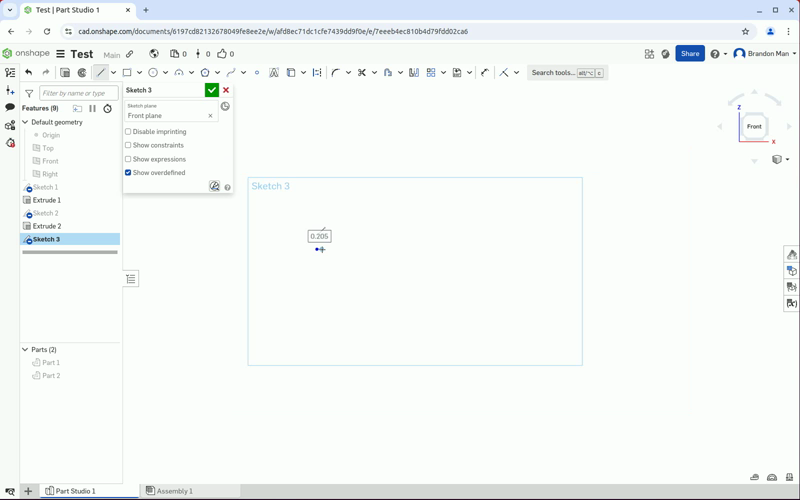
scroll(-6)
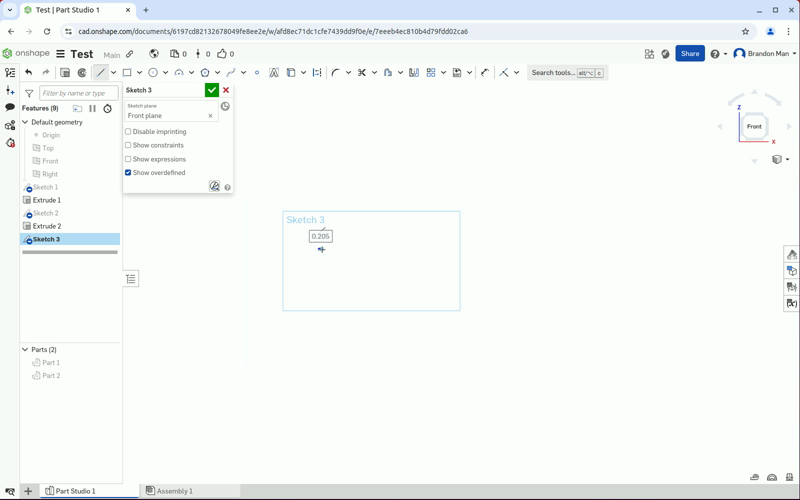
scroll(-6)
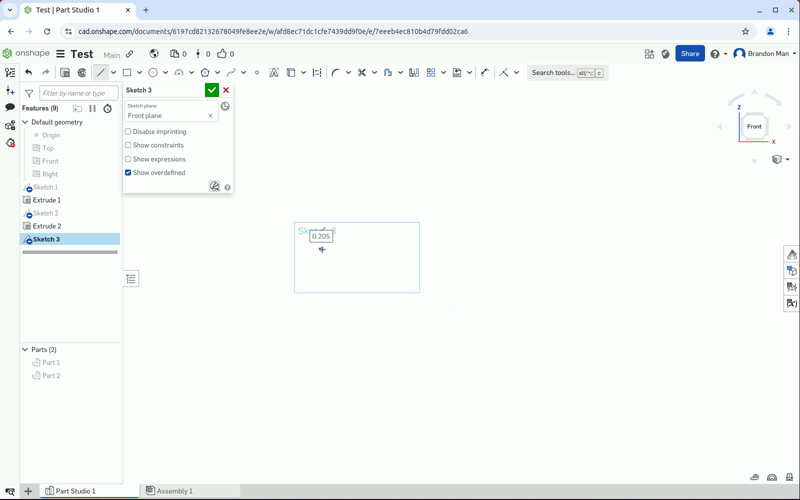
scroll(-6)
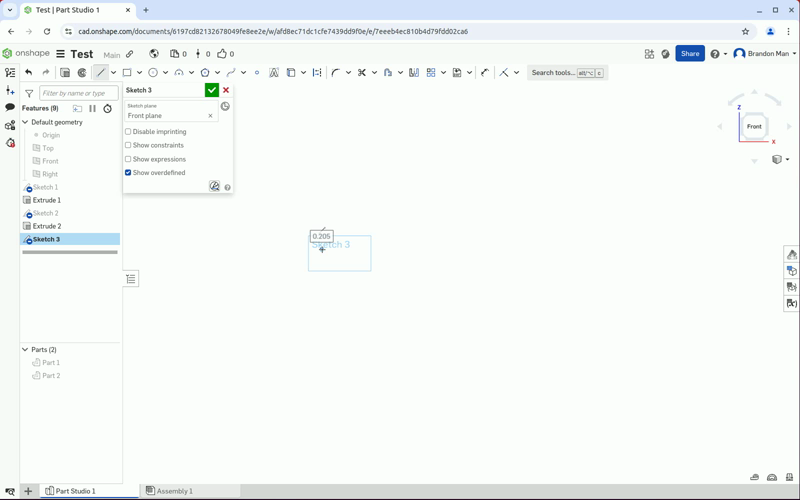
key_up(shift)
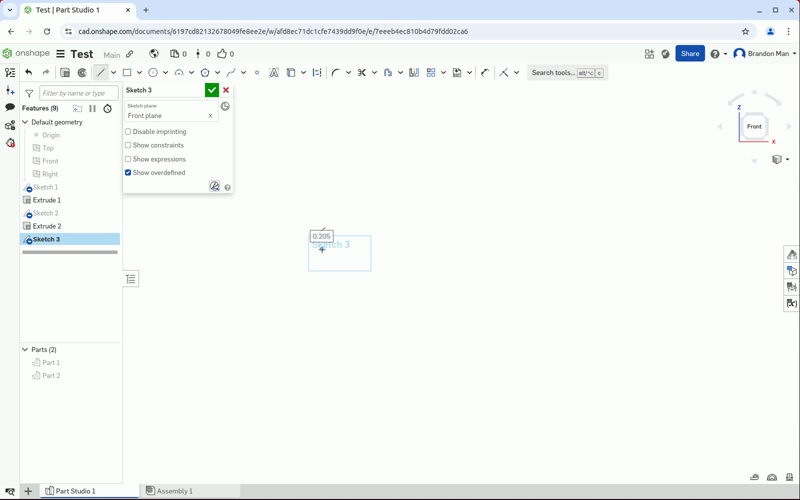
key_down(shift)
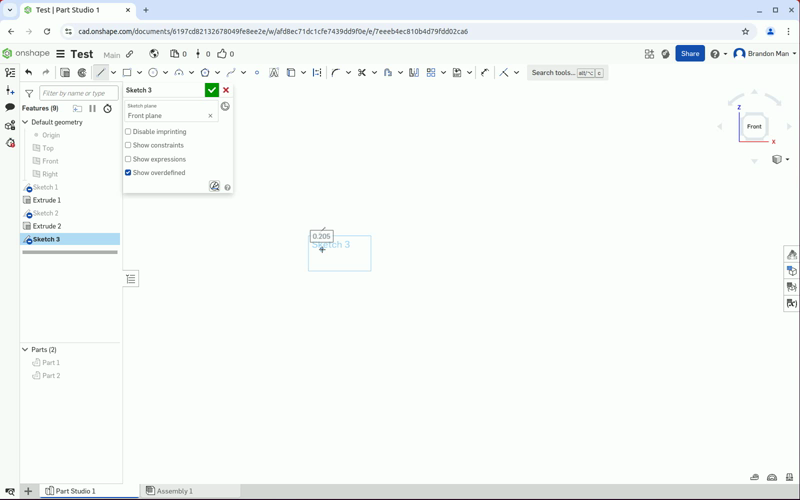
mouse_move(352, 249)
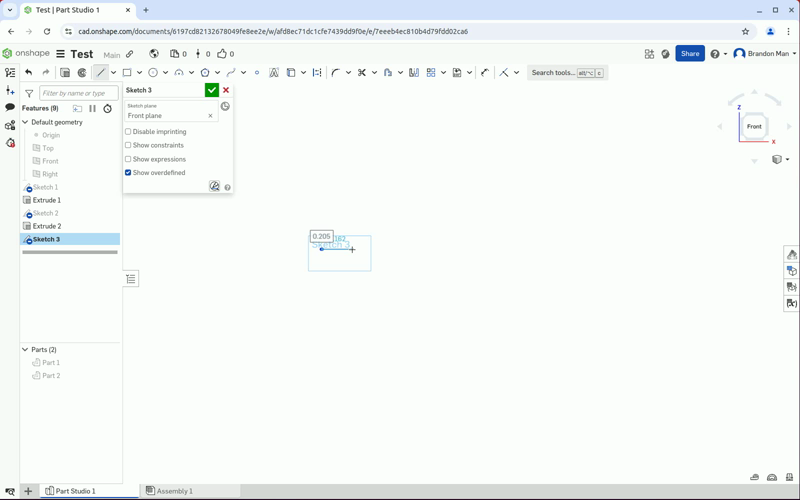
mouse_move(335, 222)
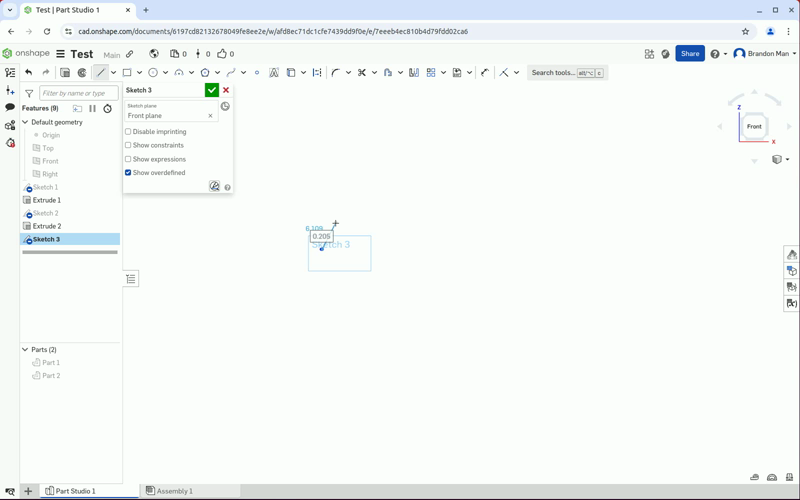
click(335, 222)
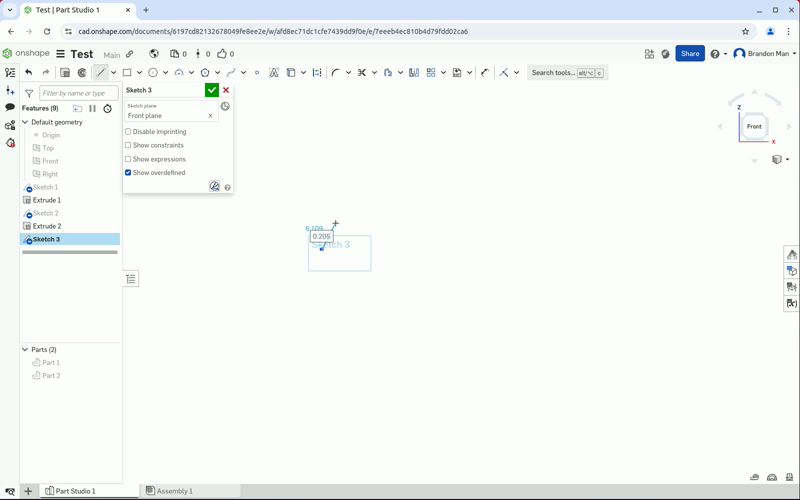
key_up(shift)
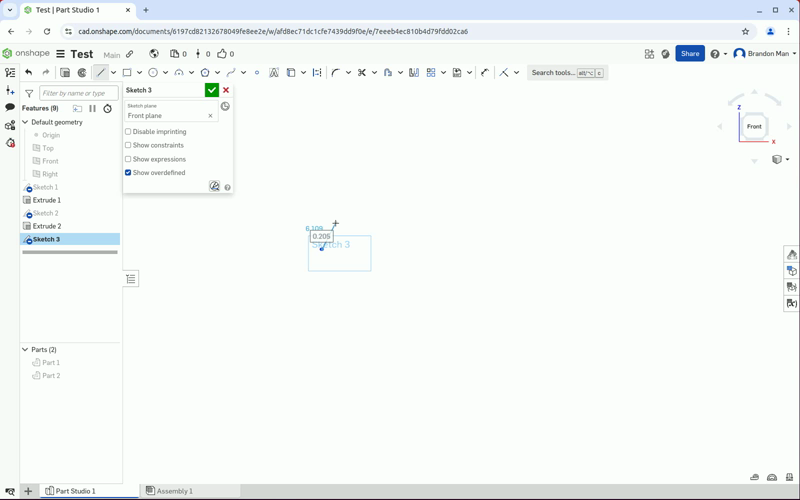
key_down(shift)
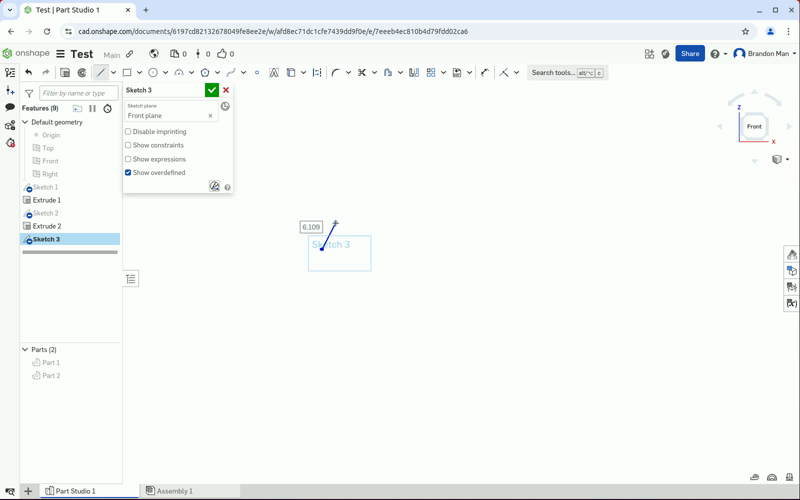
mouse_move(365, 222)
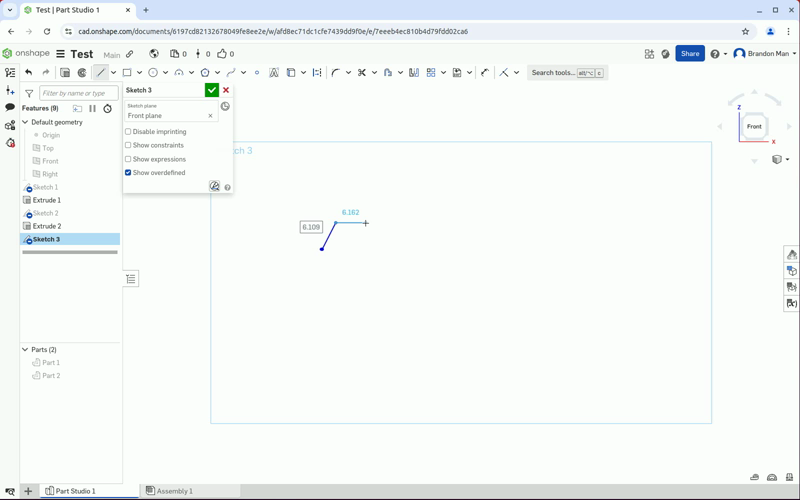
mouse_move(360, 202)
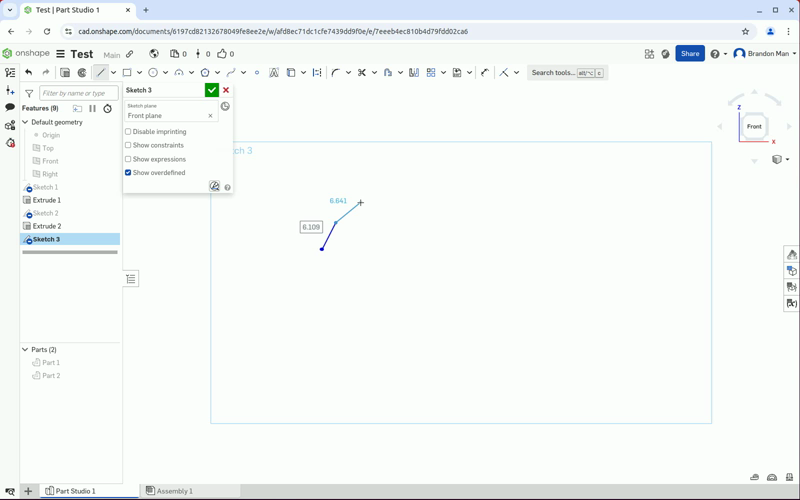
click(360, 202)
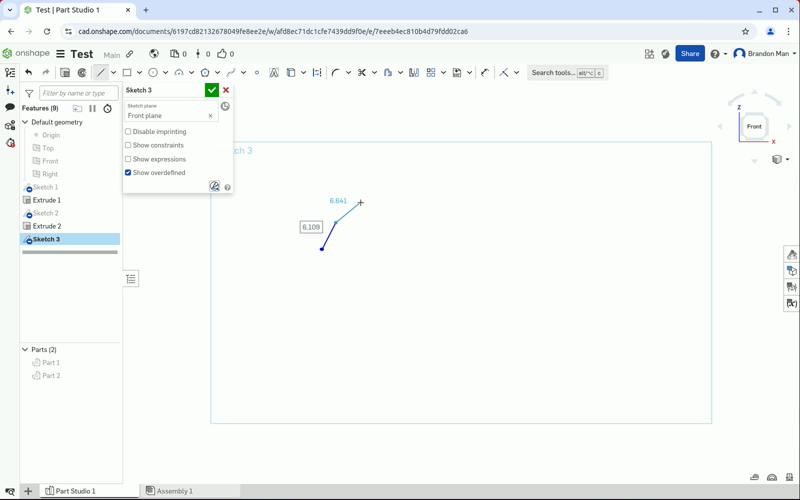
key_up(shift)
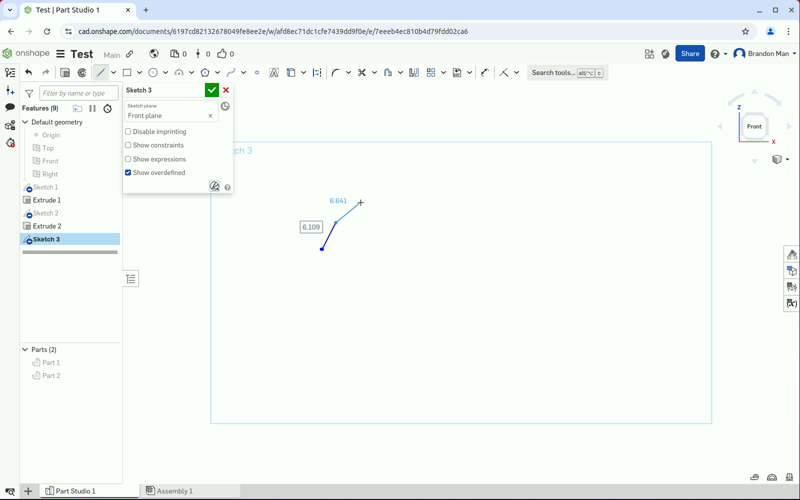
key_down(shift)
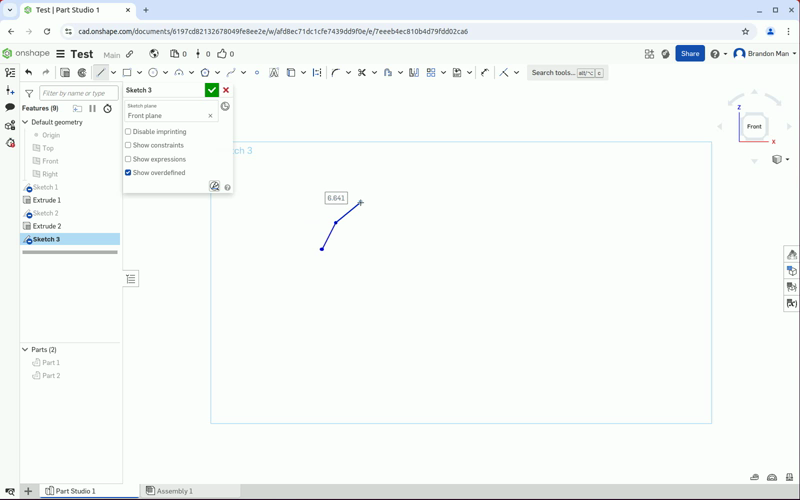
mouse_move(390, 202)
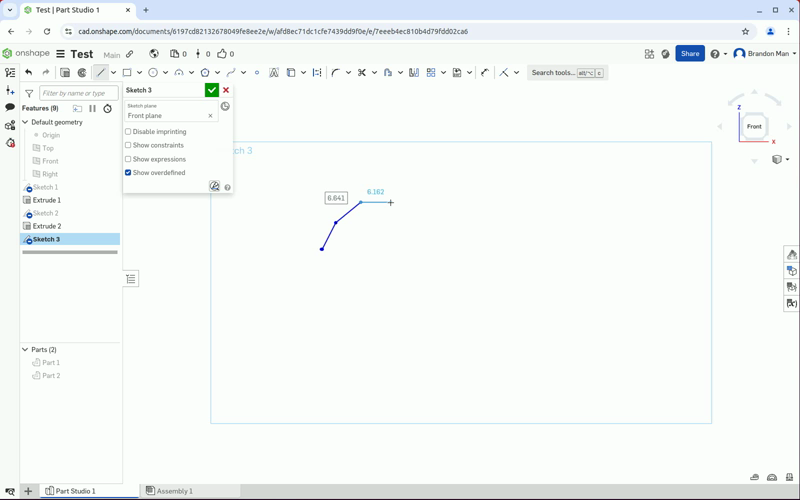
mouse_move(384, 222)
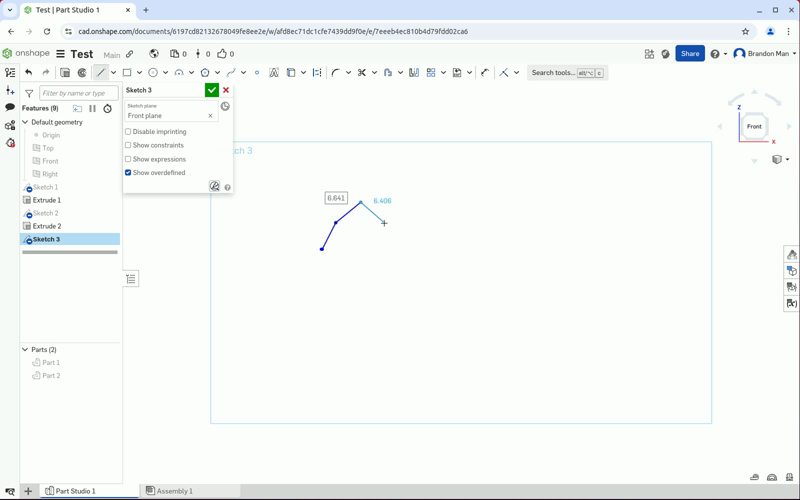
click(384, 222)
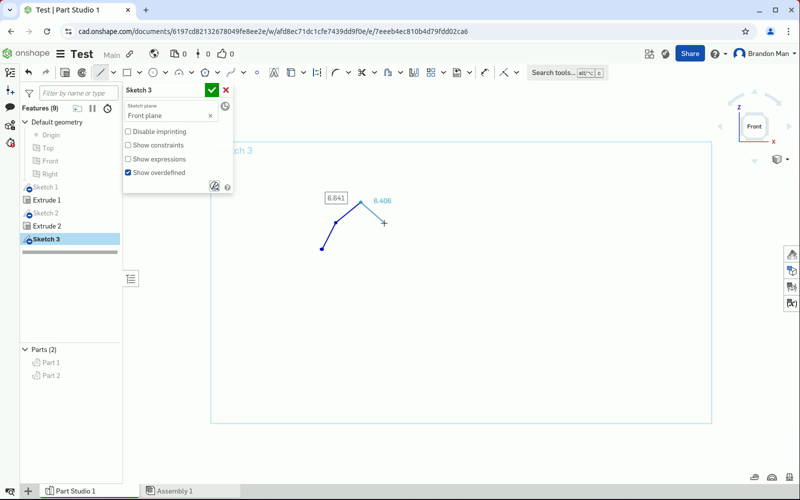
key_up(shift)
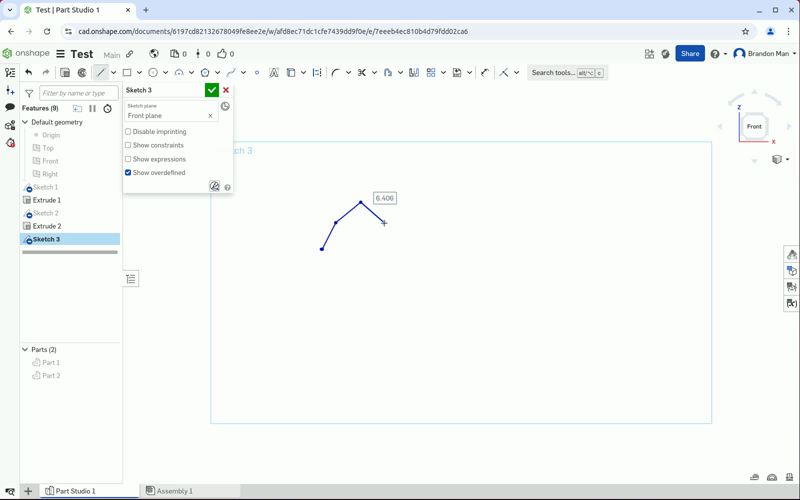
key_down(shift)
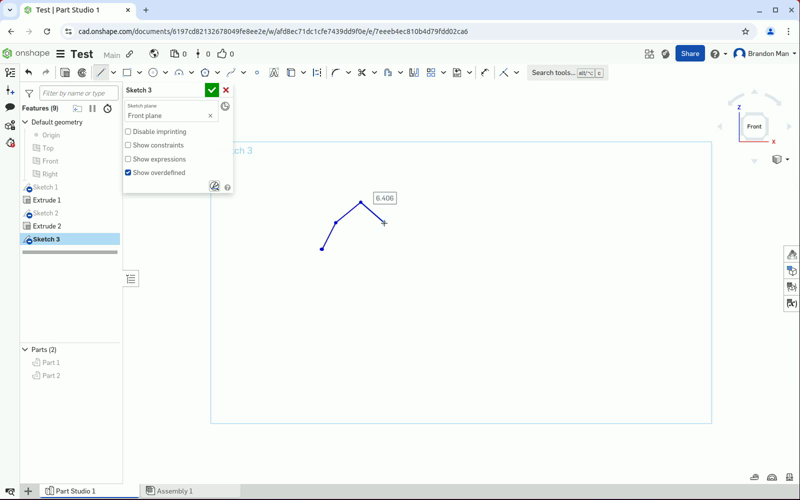
mouse_move(414, 222)
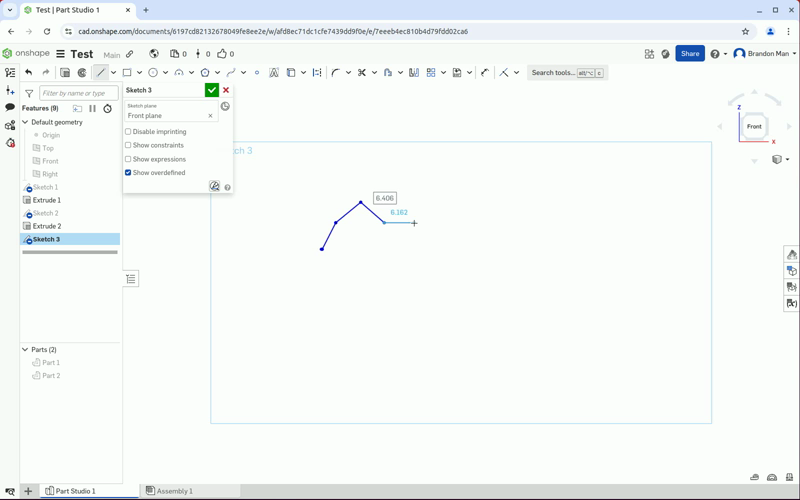
mouse_move(398, 249)
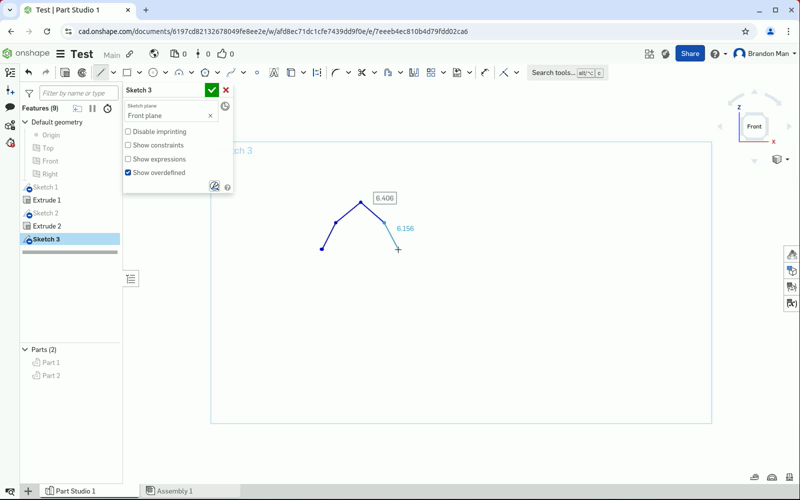
click(398, 249)
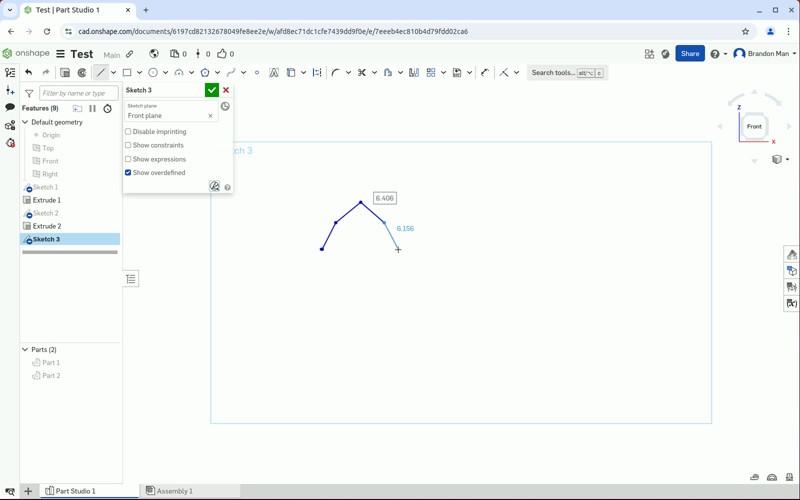
key_up(shift)
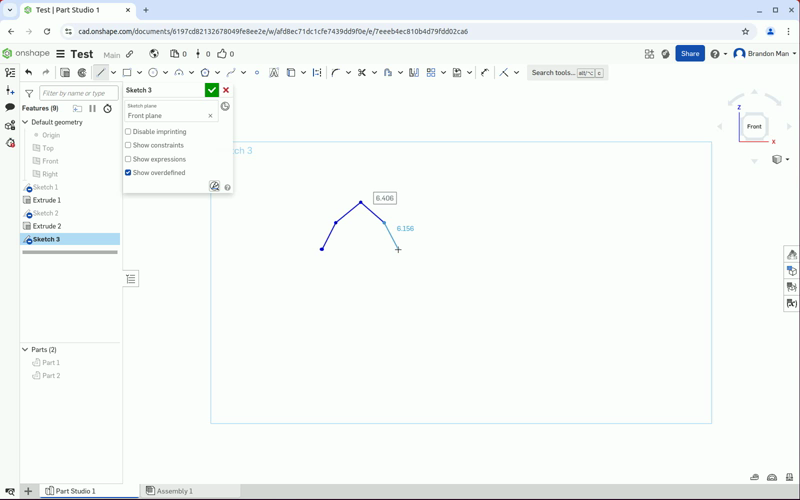
key_down(shift)
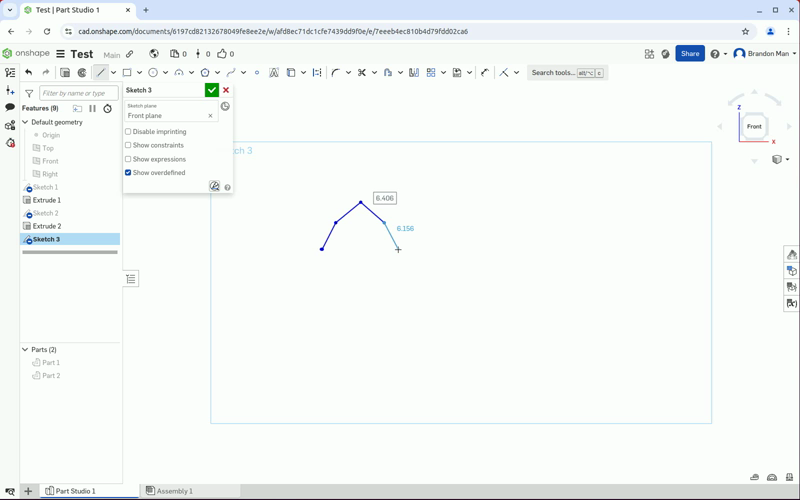
mouse_move(428, 249)
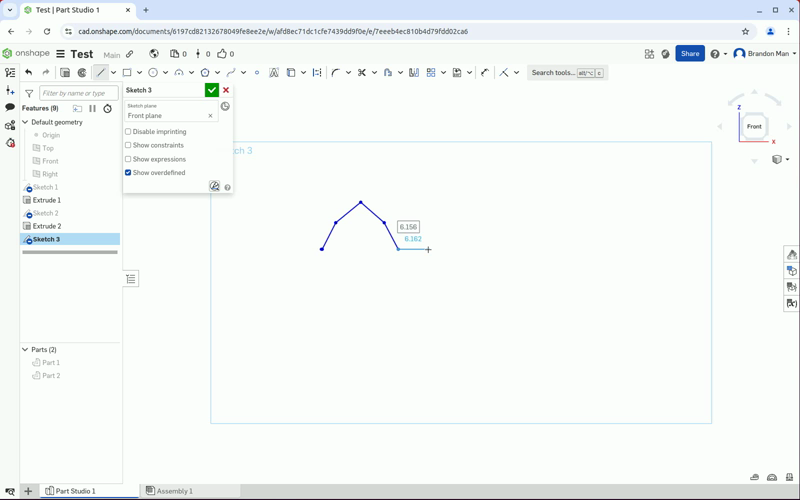
mouse_move(398, 249)
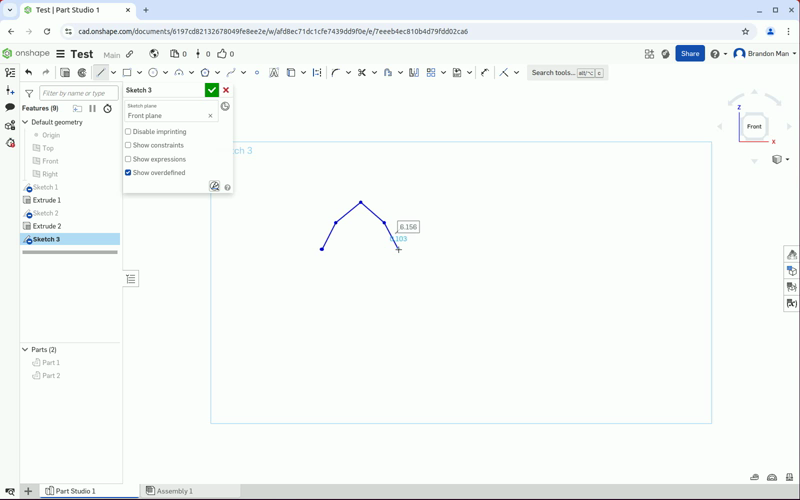
scroll(6)
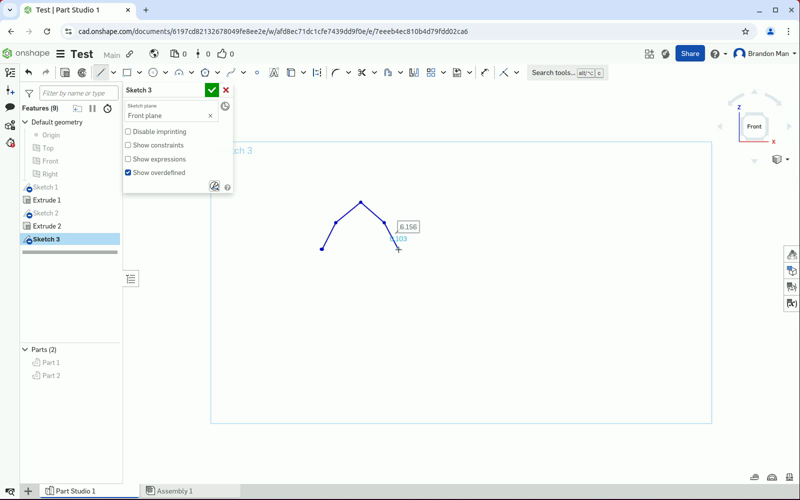
scroll(6)
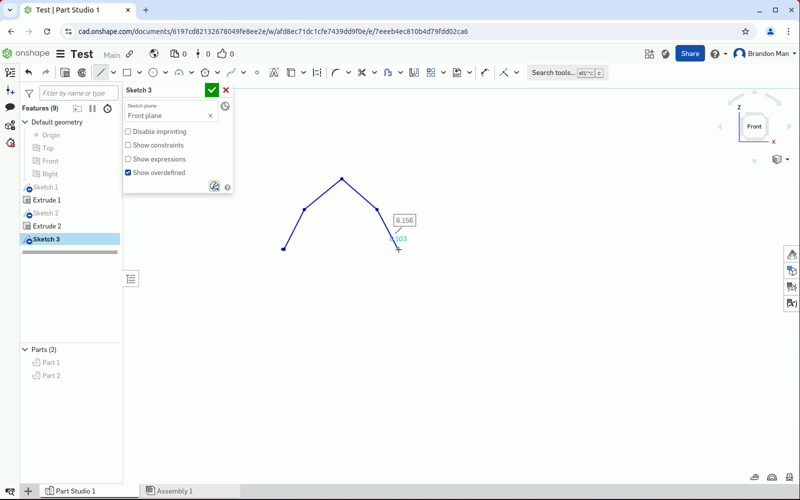
scroll(6)
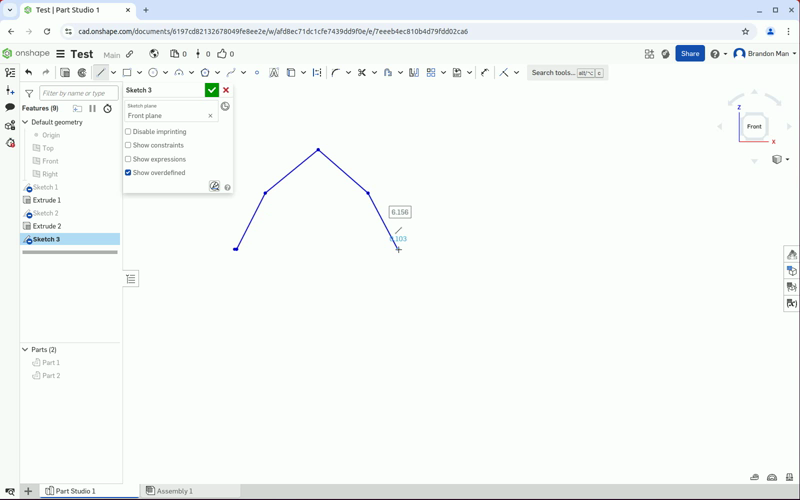
scroll(6)
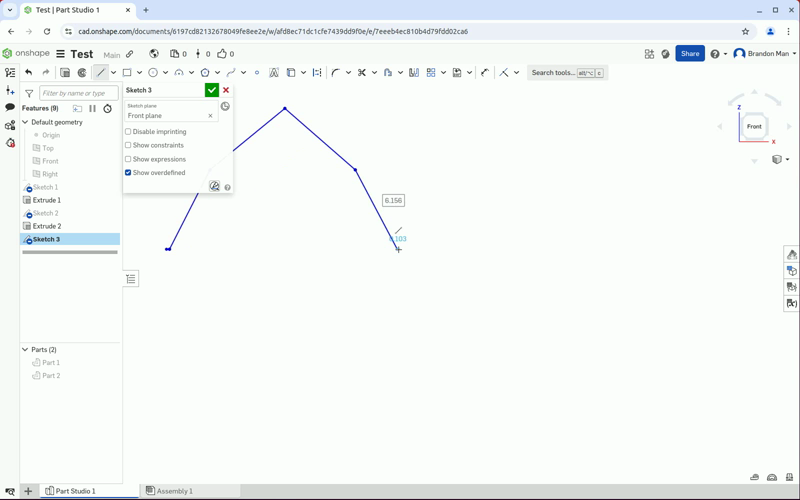
scroll(6)
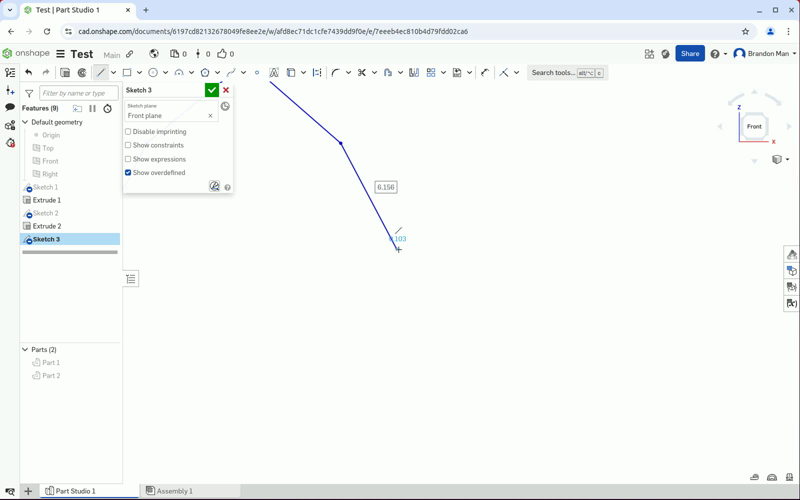
scroll(6)
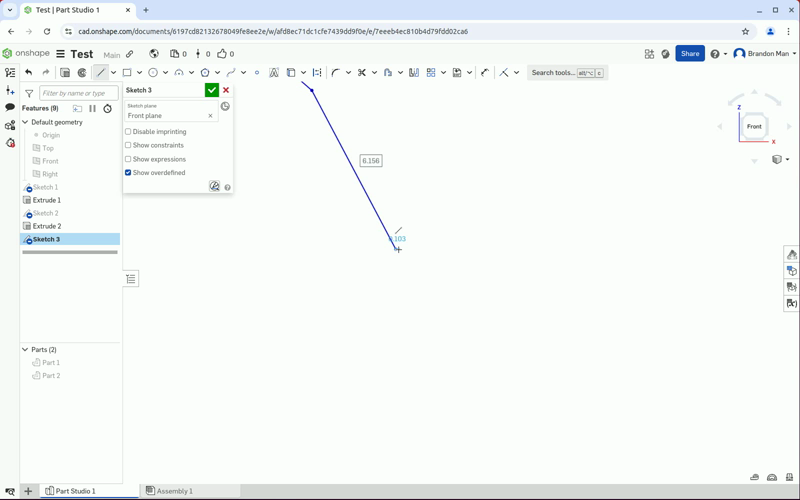
scroll(6)
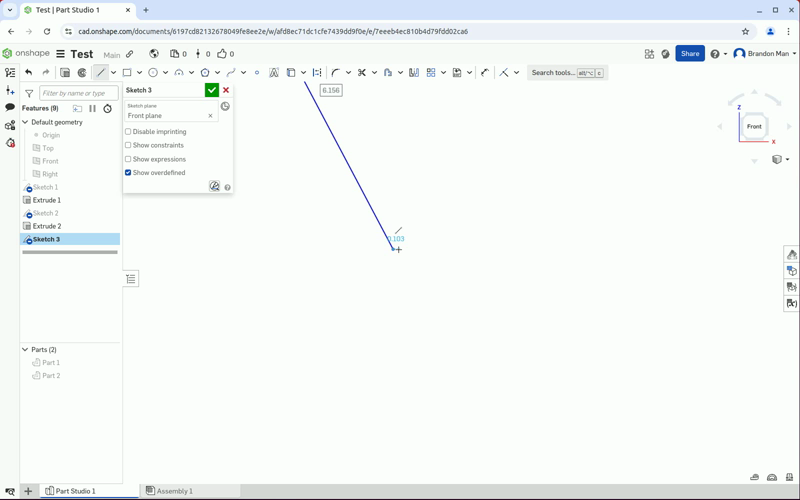
click(398, 249)
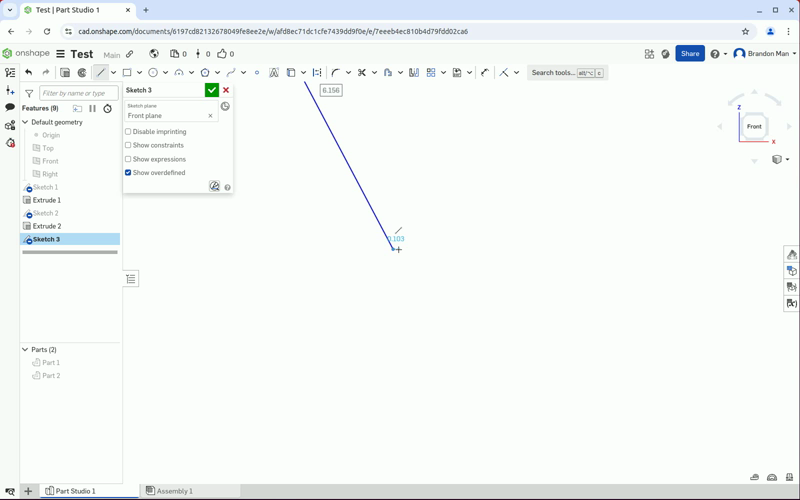
scroll(-6)
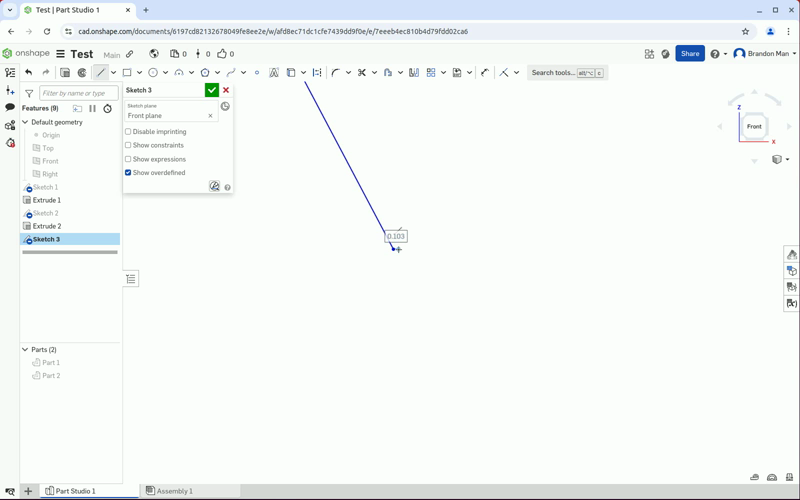
scroll(-6)
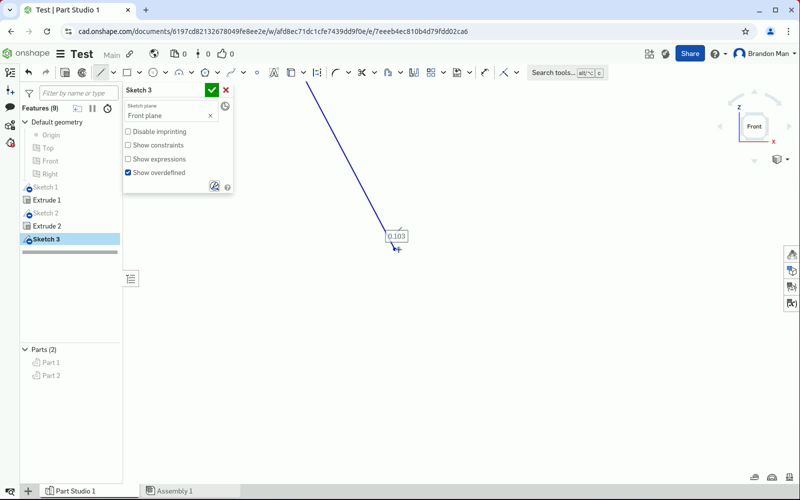
scroll(-6)
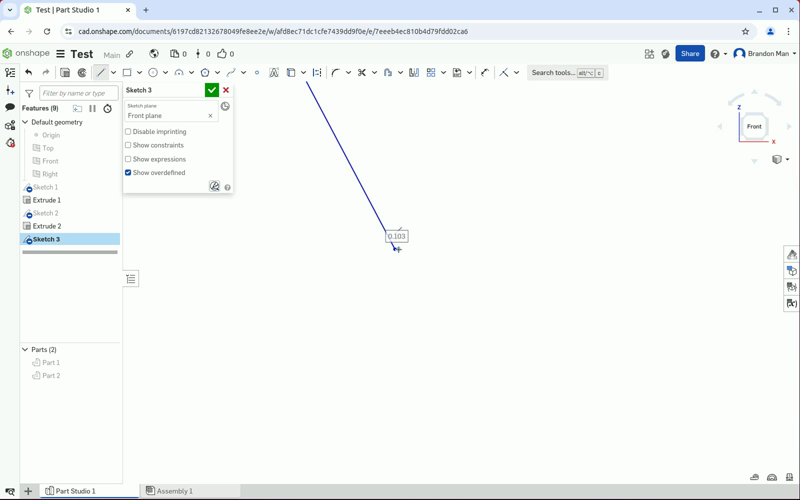
scroll(-6)
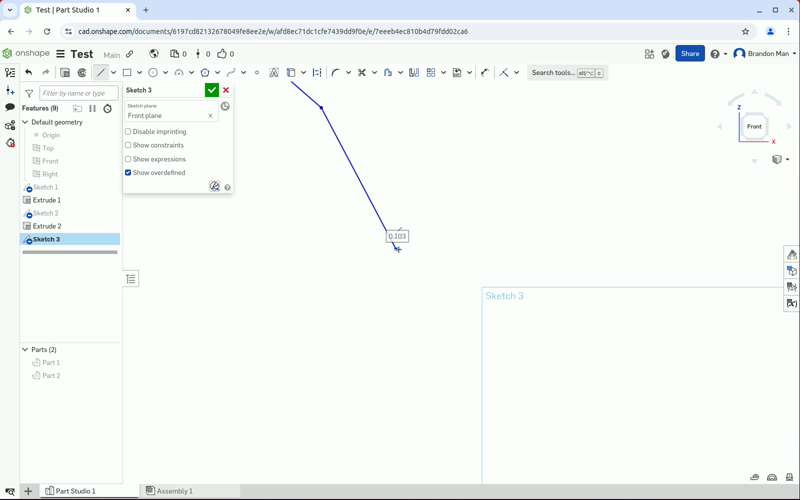
scroll(-6)
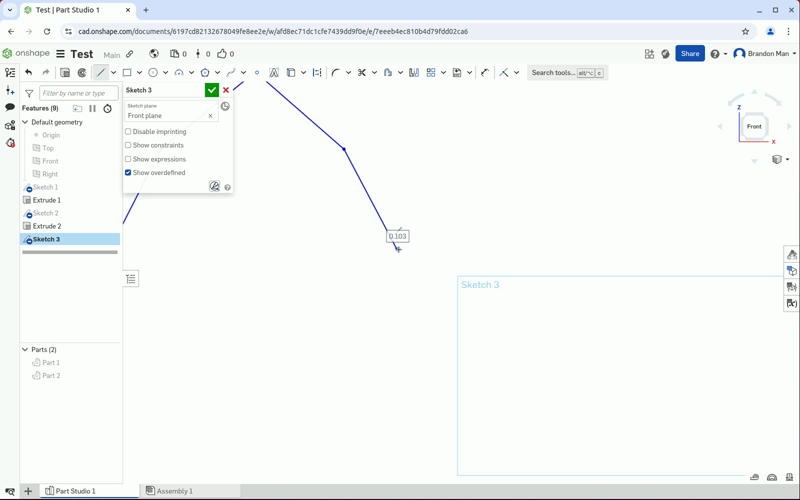
scroll(-6)
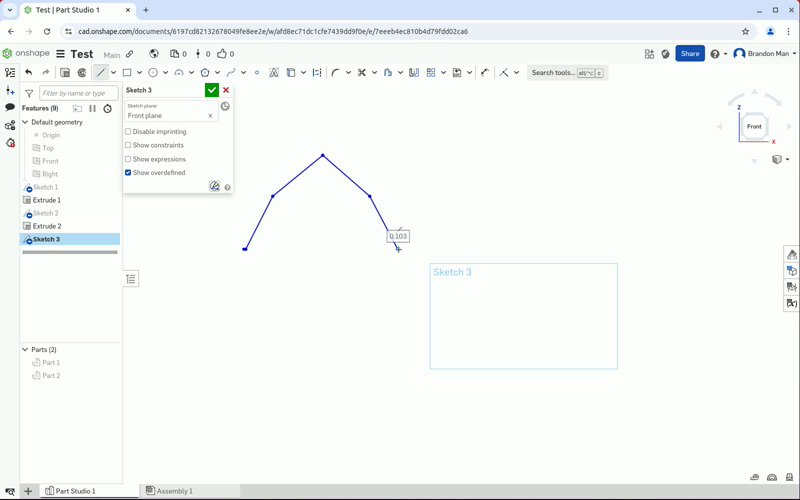
scroll(-6)
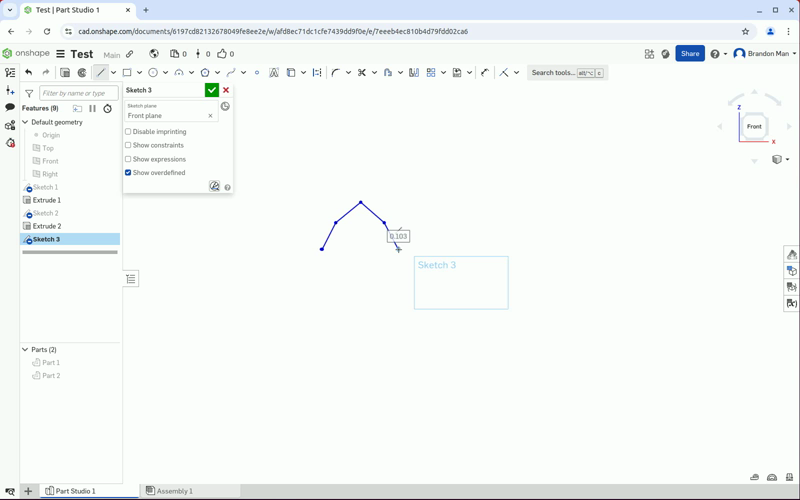
key_up(shift)
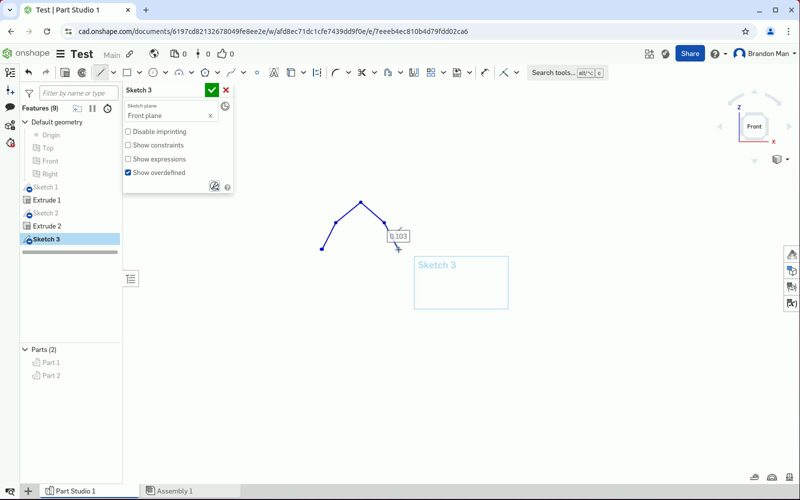
key_down(shift)
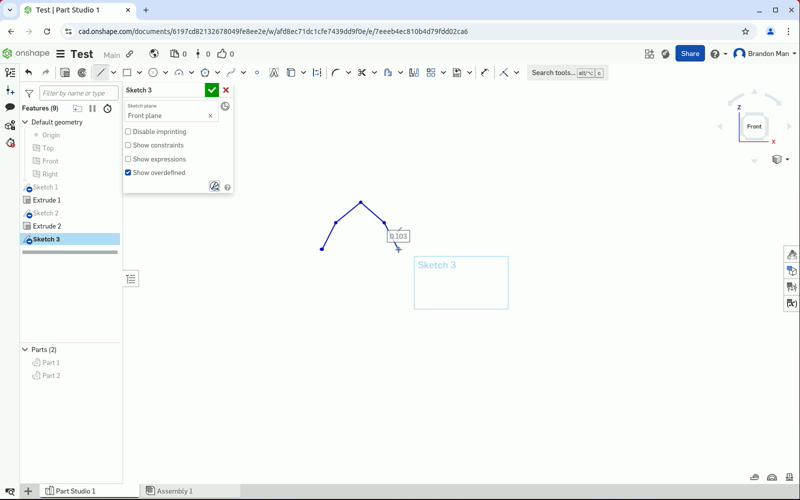
mouse_move(428, 249)
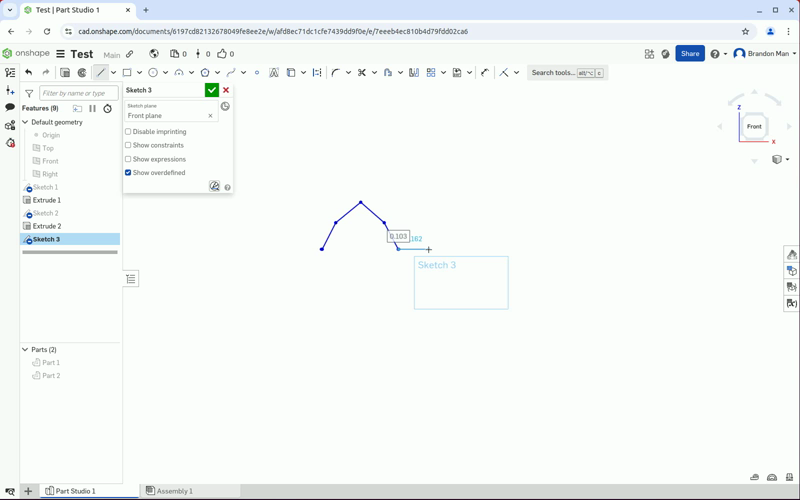
mouse_move(384, 222)
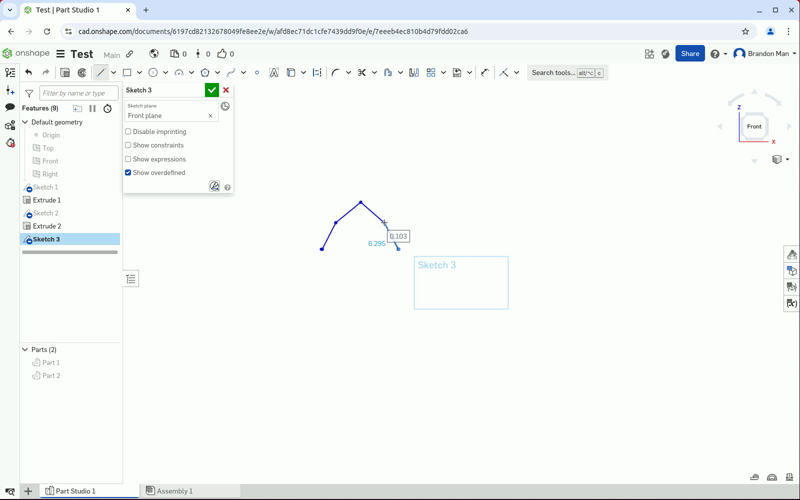
scroll(6)
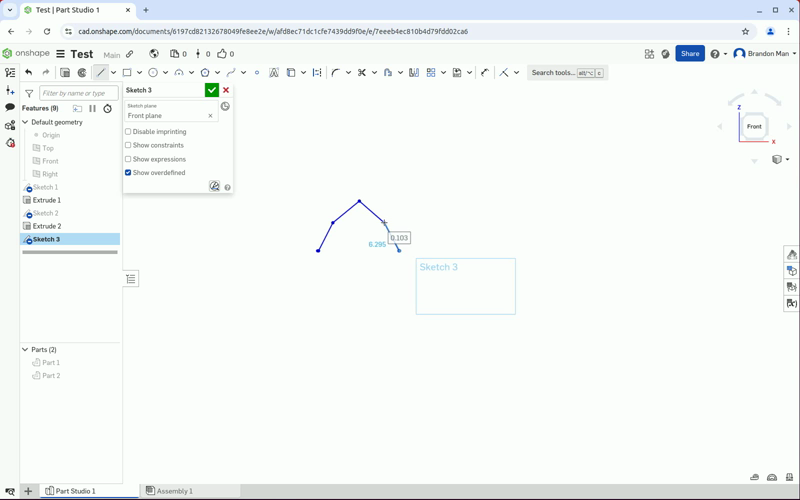
scroll(6)
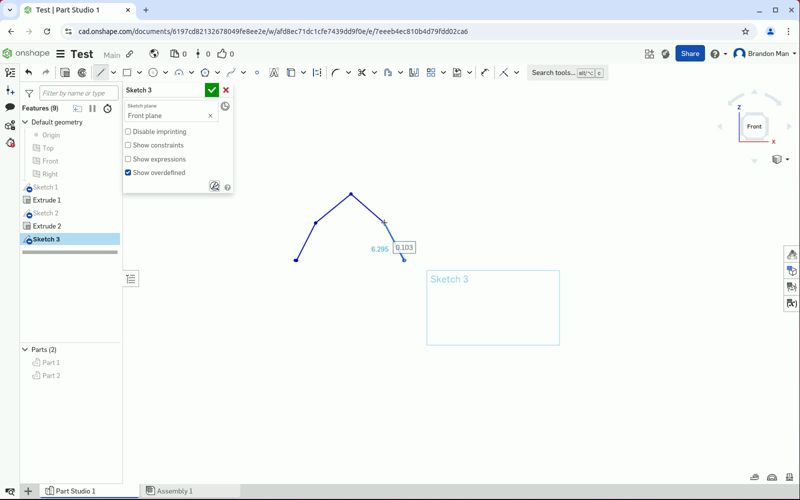
scroll(6)
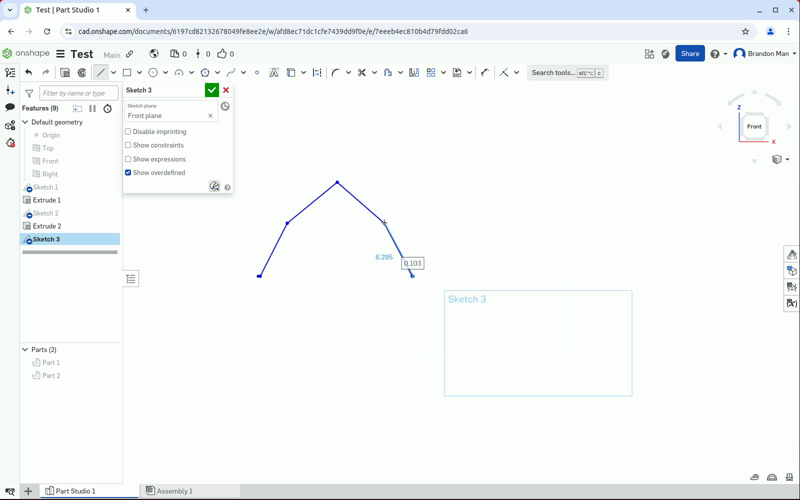
scroll(6)
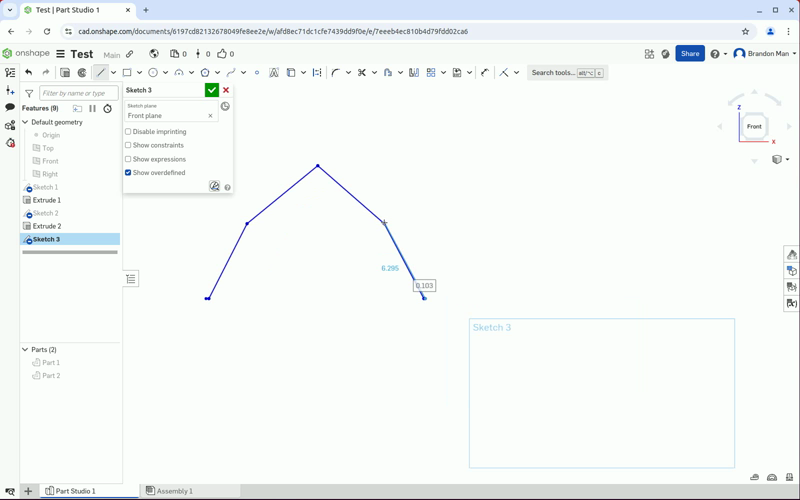
scroll(6)
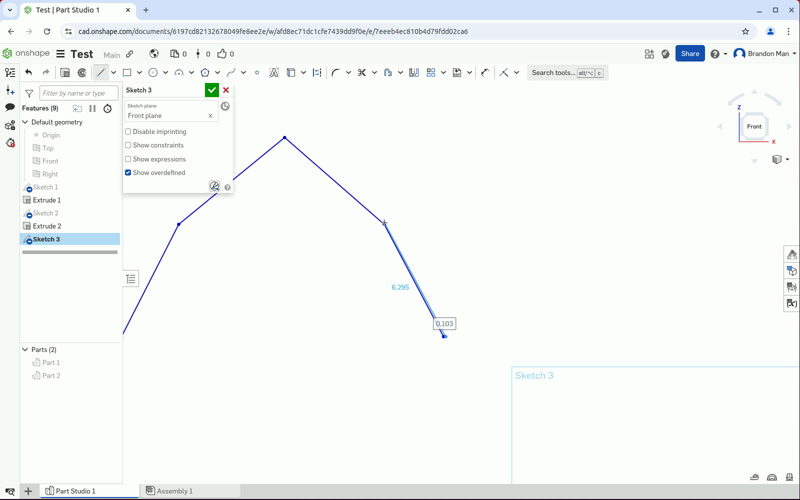
scroll(6)
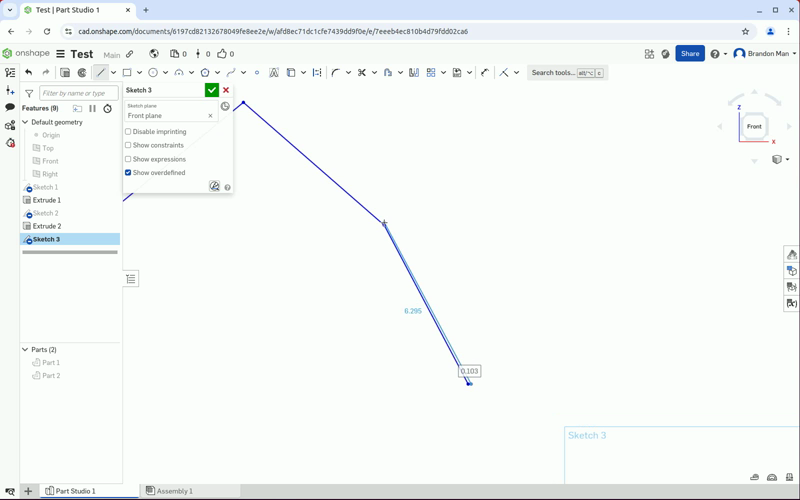
scroll(6)
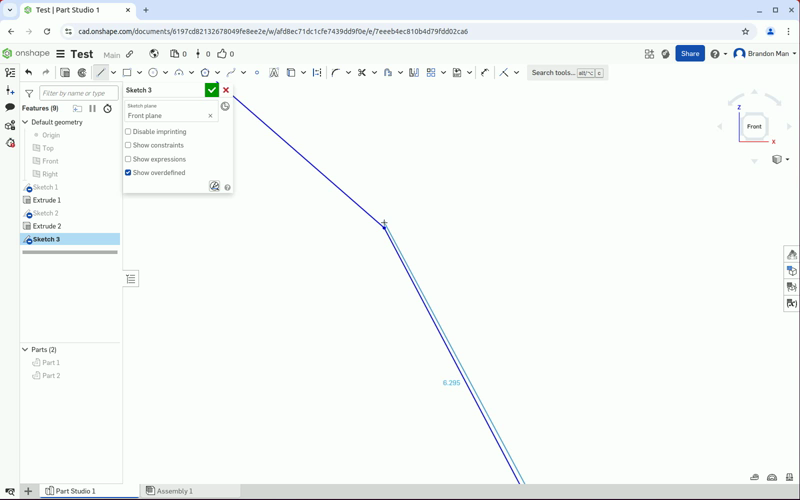
click(384, 222)
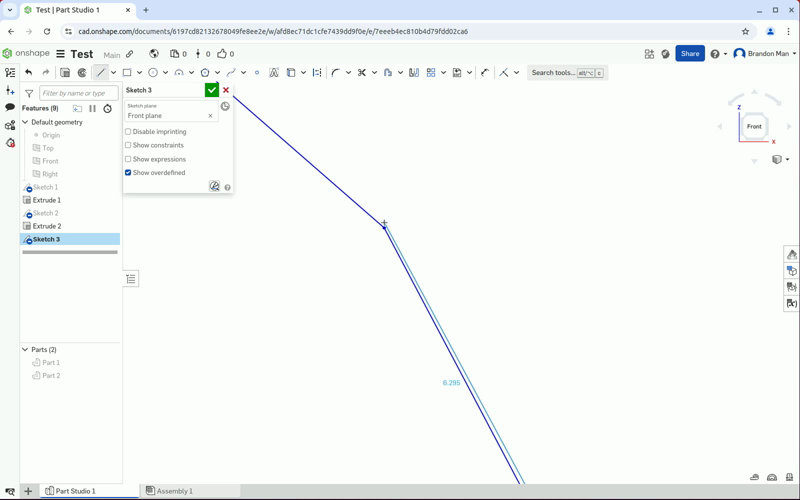
scroll(-6)
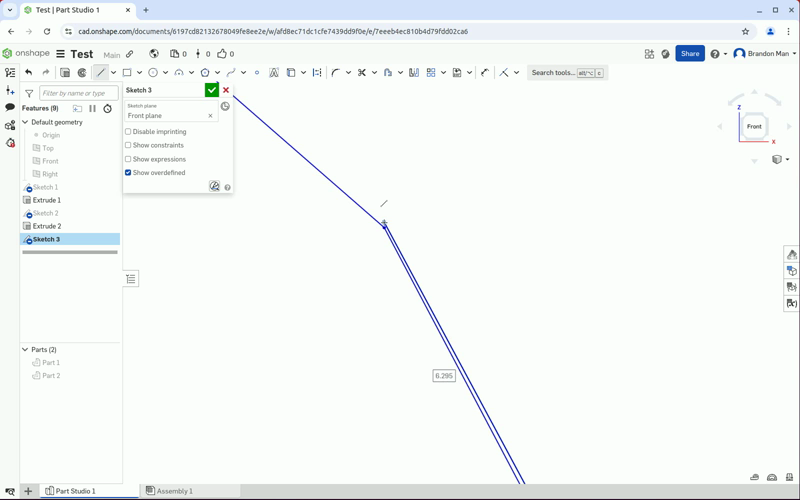
scroll(-6)
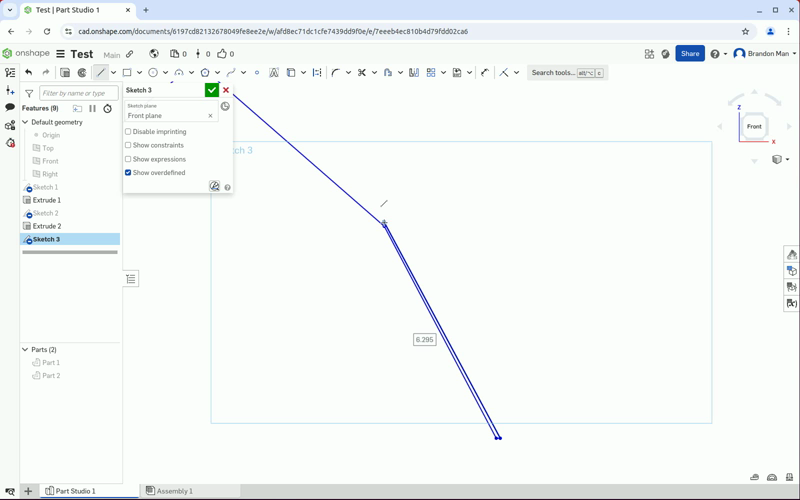
scroll(-6)
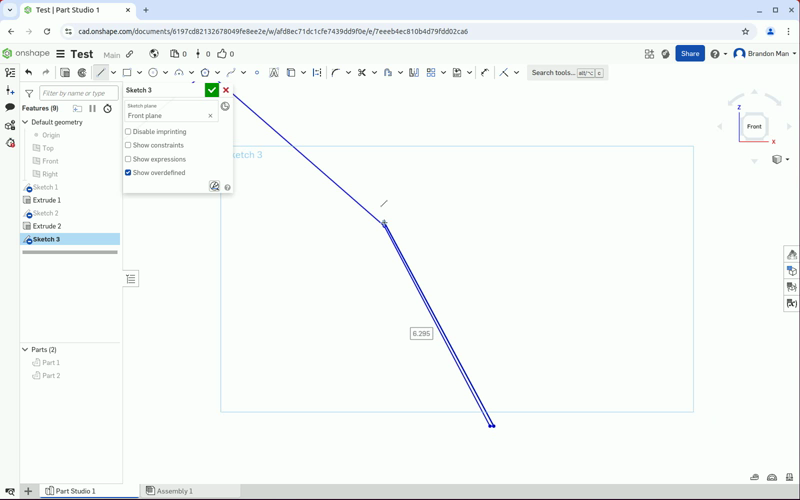
scroll(-6)
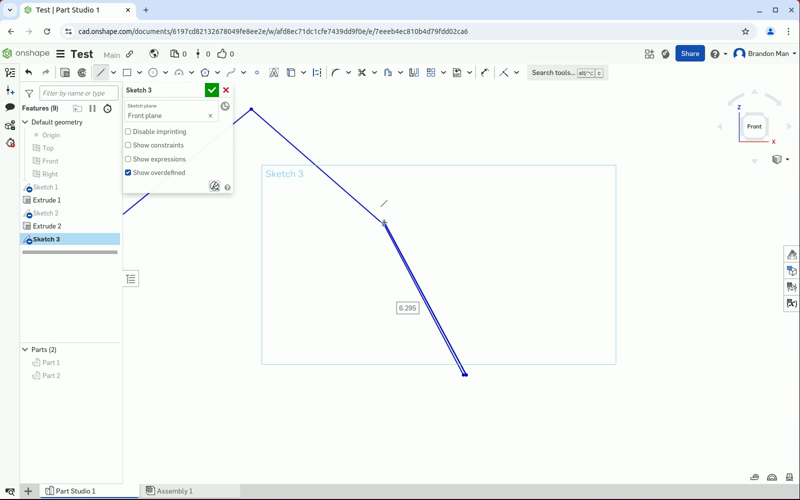
scroll(-6)
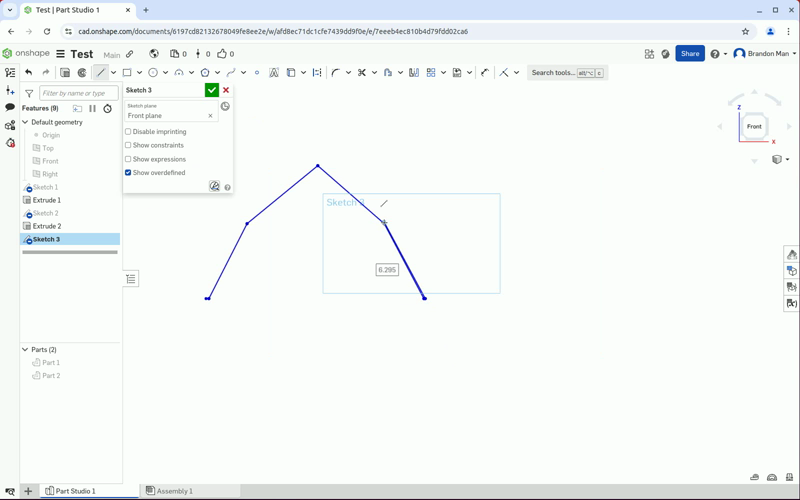
scroll(-6)
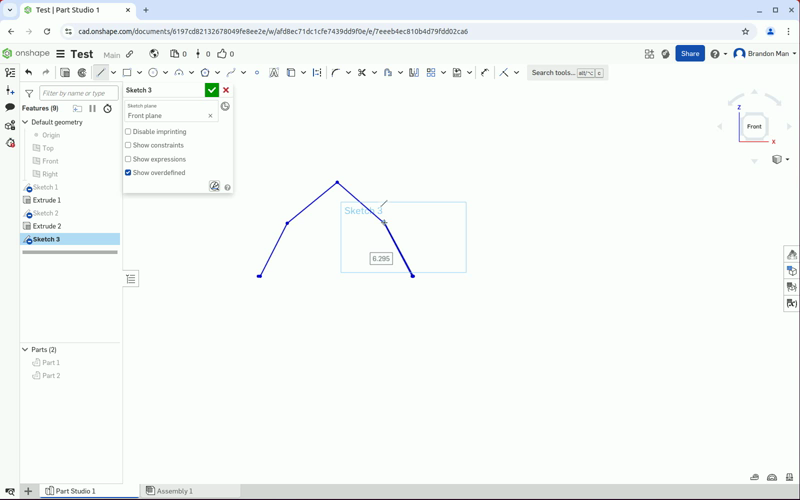
scroll(-6)
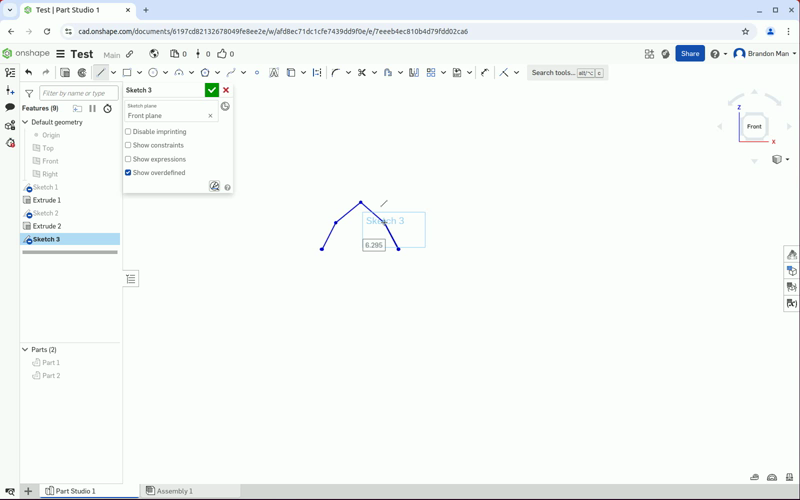
key_up(shift)
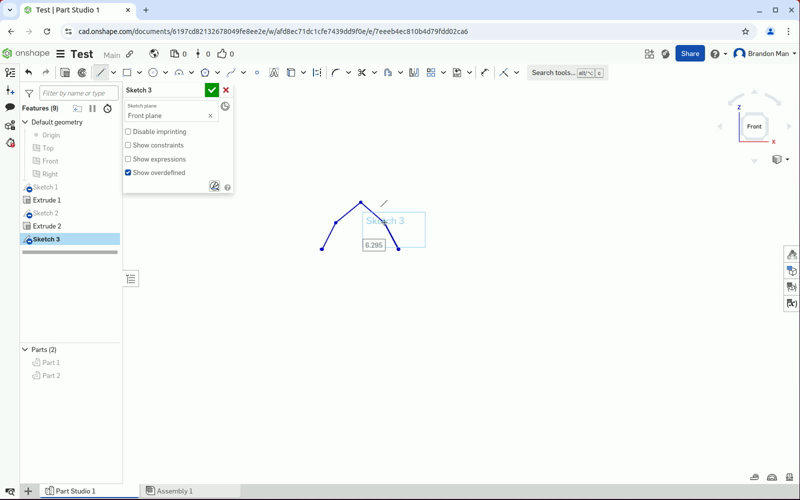
key_down(shift)
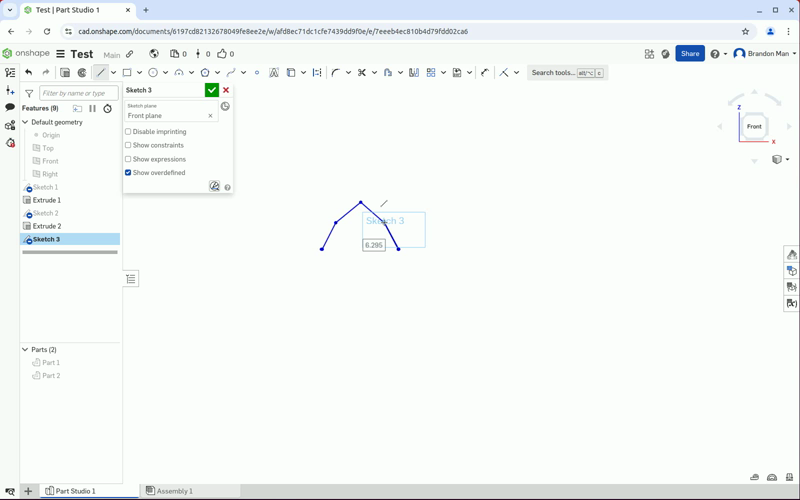
mouse_move(414, 222)
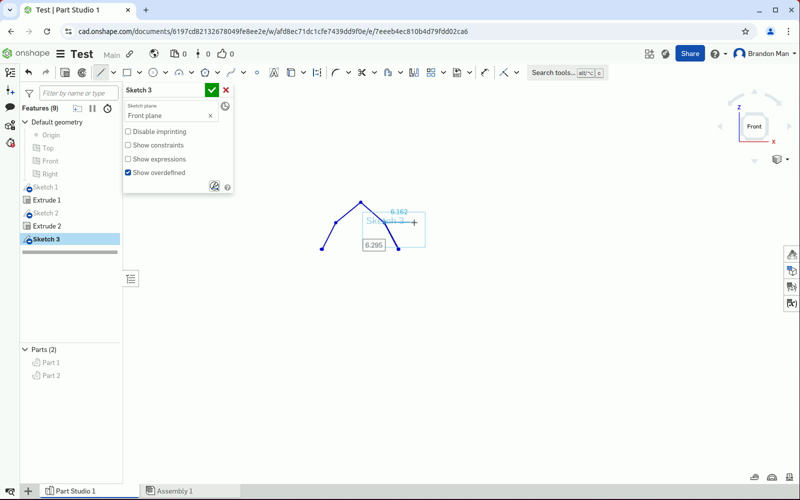
mouse_move(360, 201)
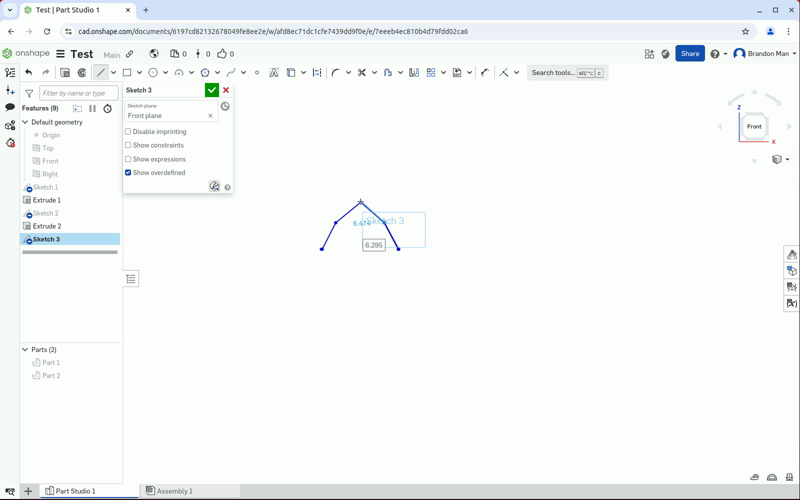
scroll(6)
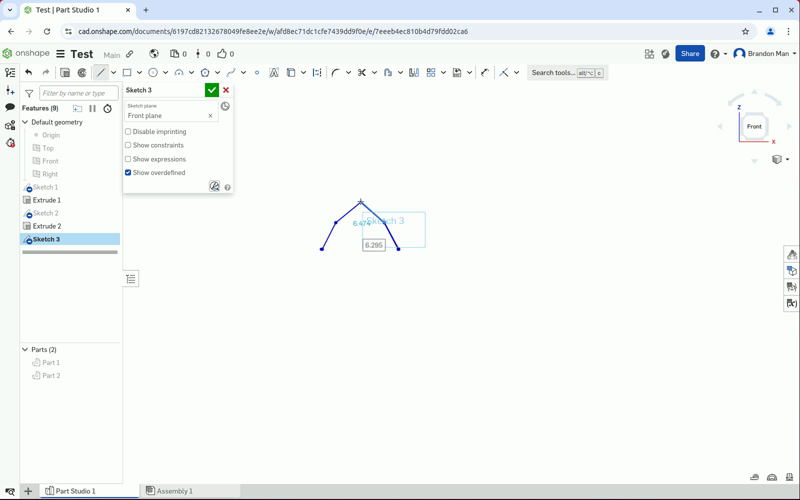
scroll(6)
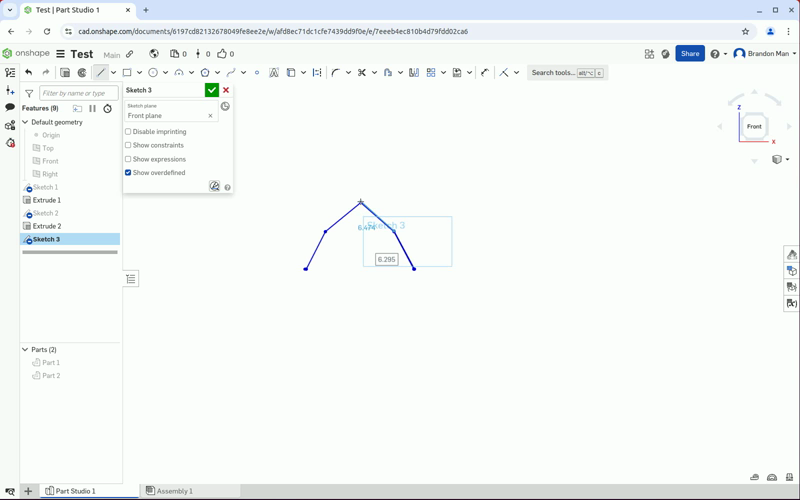
scroll(6)
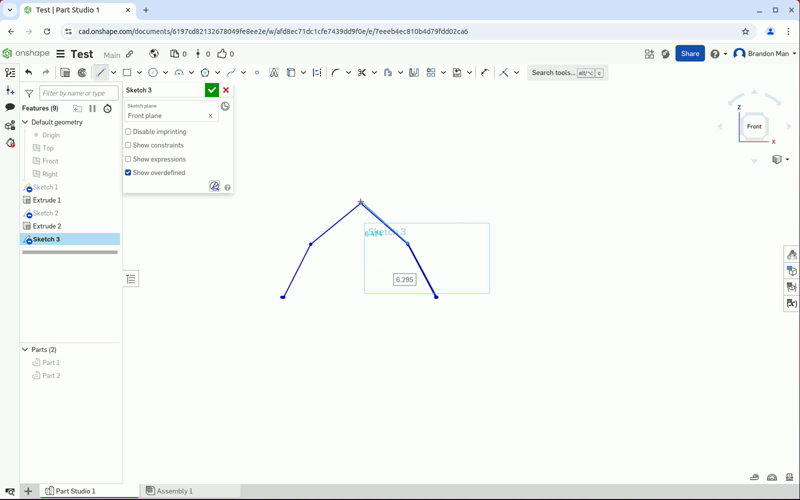
scroll(6)
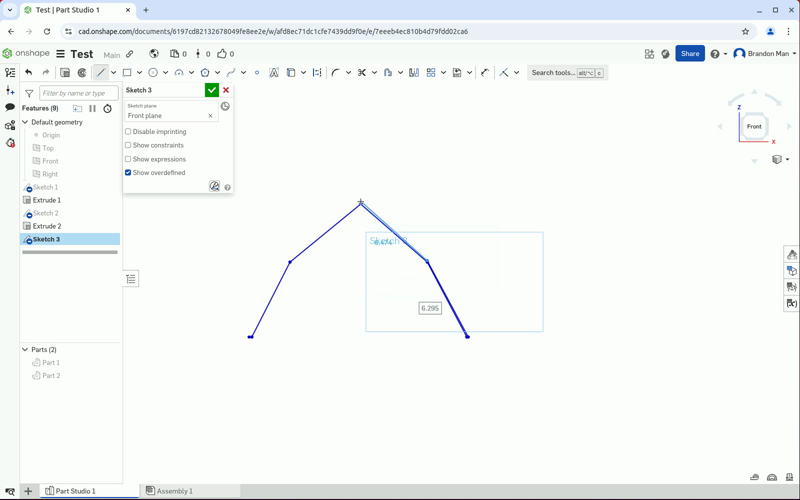
scroll(6)
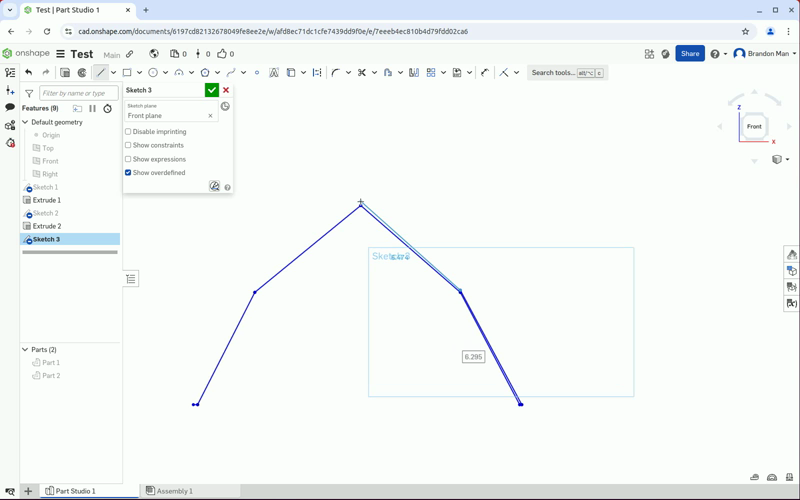
scroll(6)
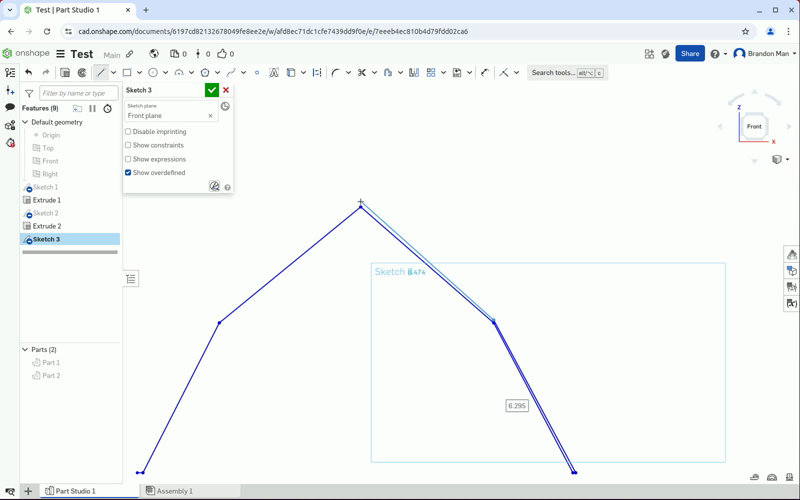
scroll(6)
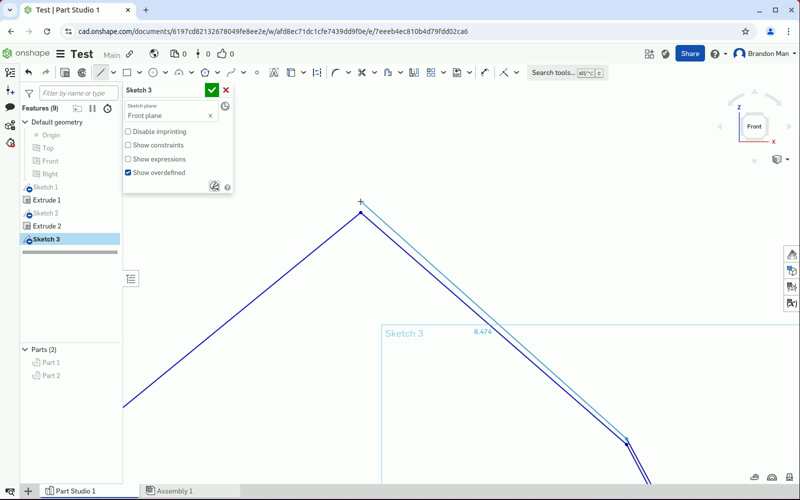
click(360, 201)
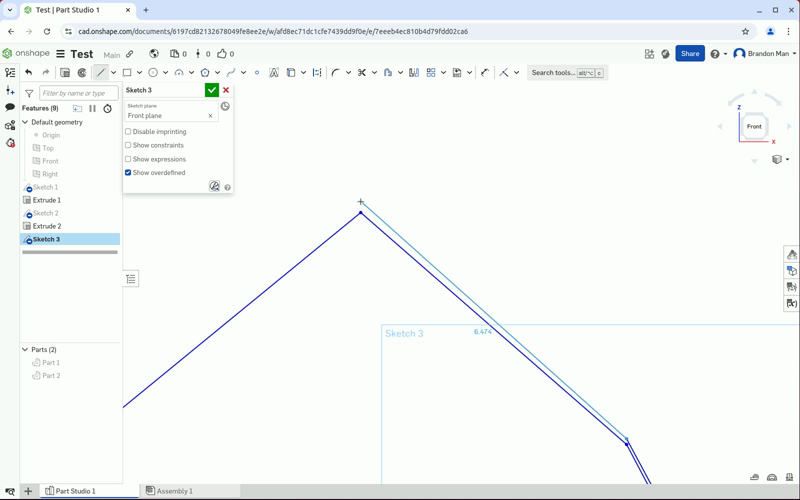
scroll(-6)
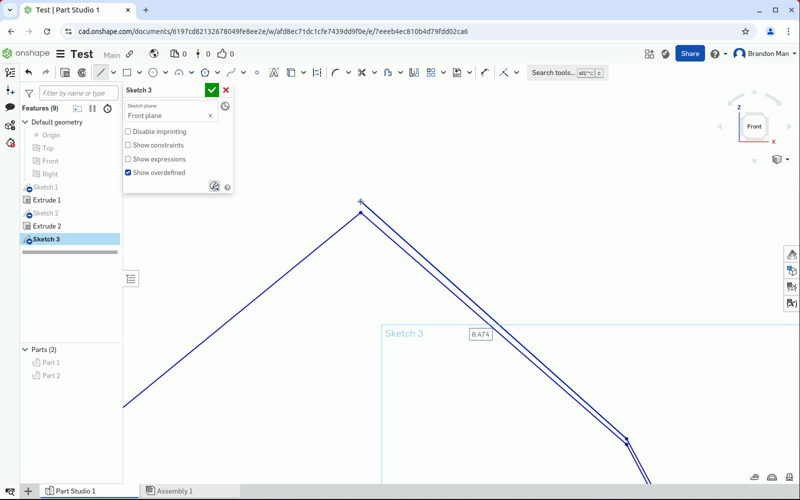
scroll(-6)
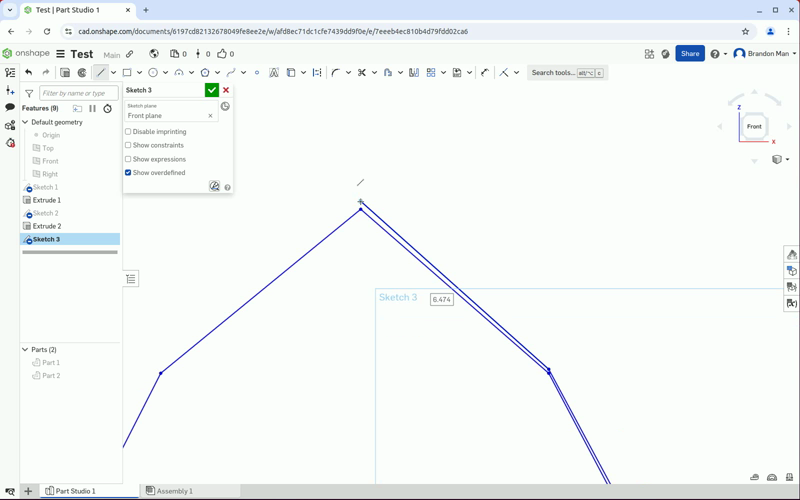
scroll(-6)
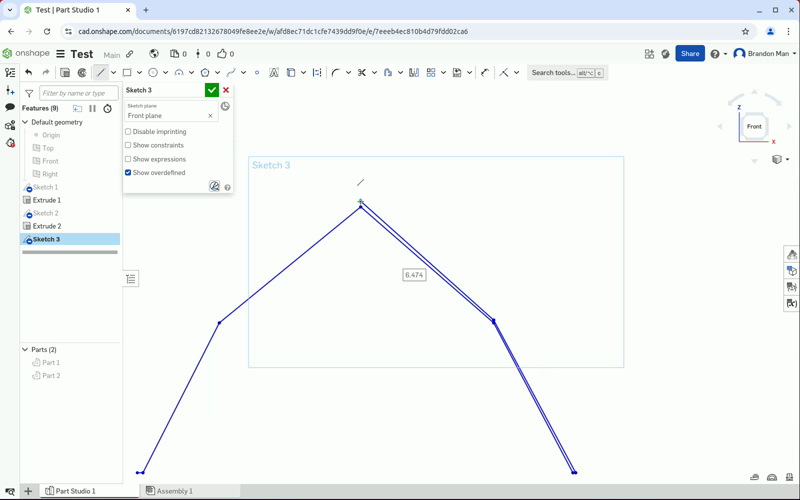
scroll(-6)
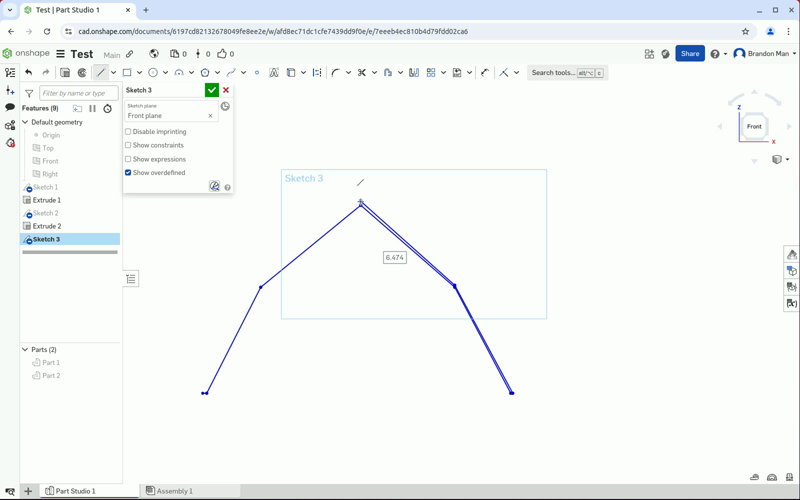
scroll(-6)
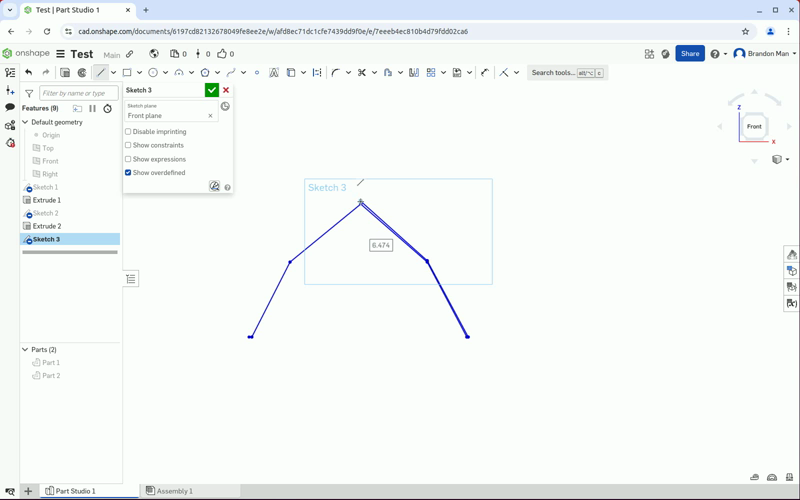
scroll(-6)
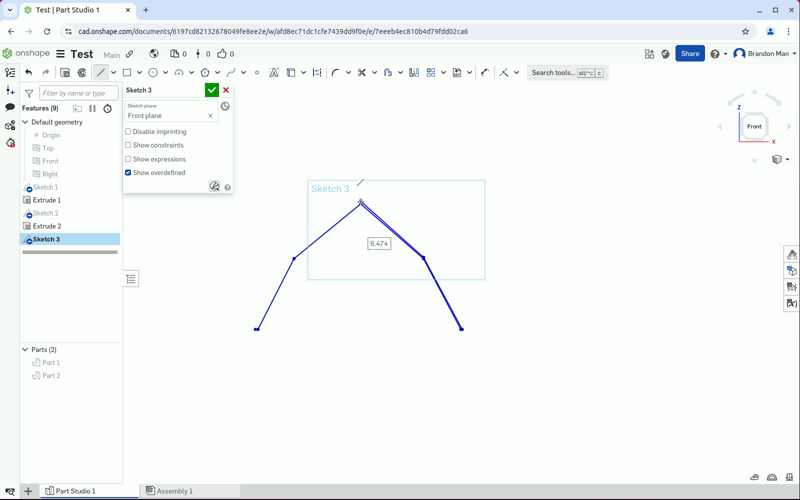
scroll(-6)
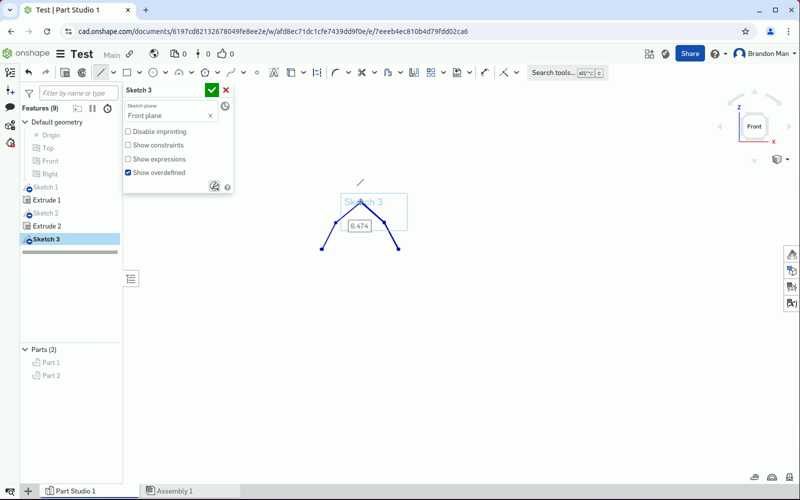
key_up(shift)
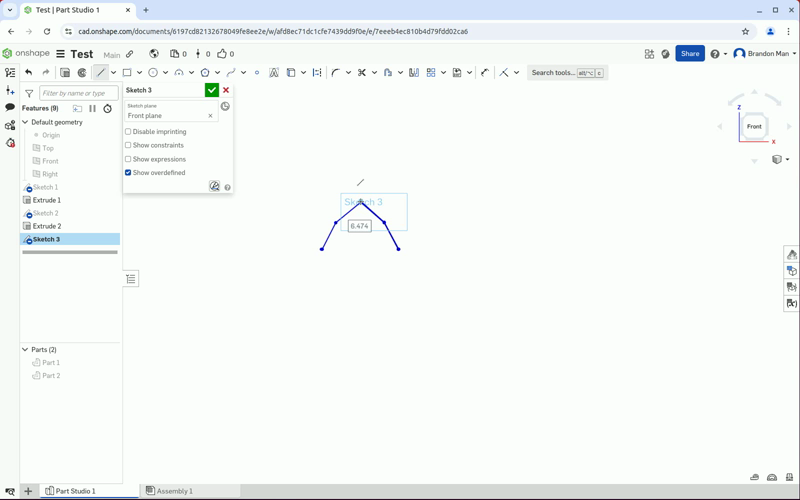
key_down(shift)
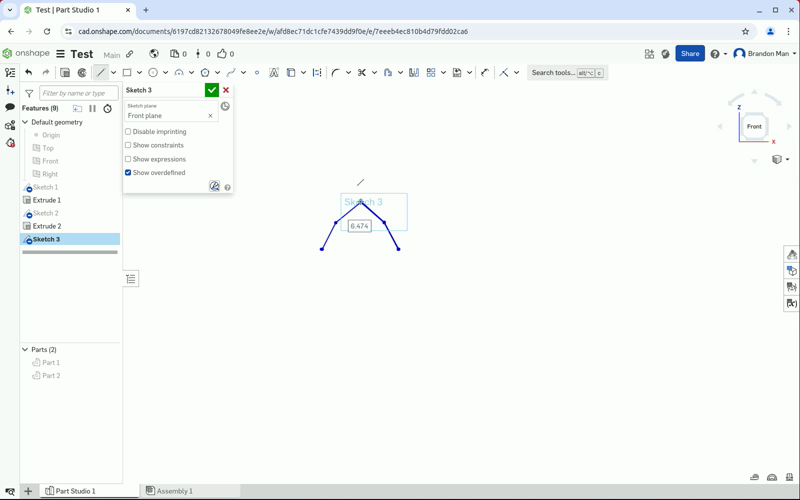
mouse_move(390, 201)
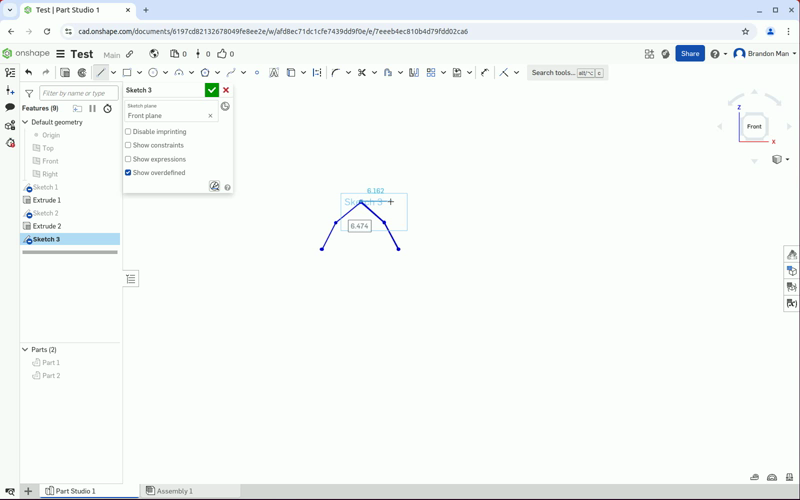
mouse_move(335, 222)
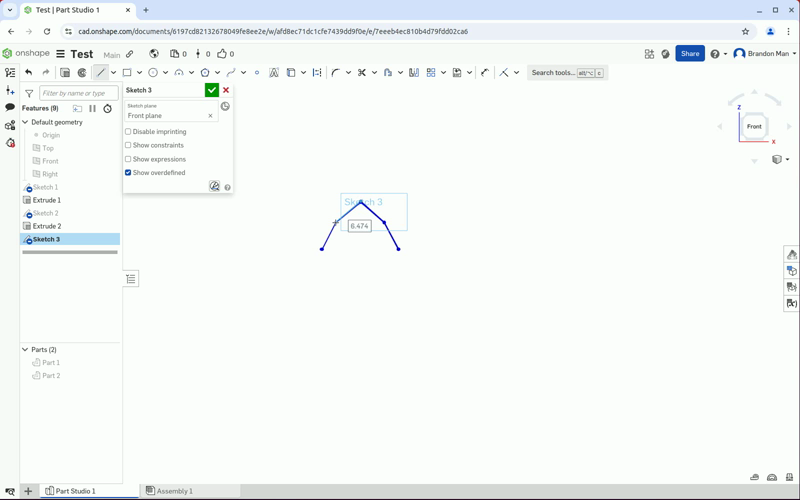
scroll(6)
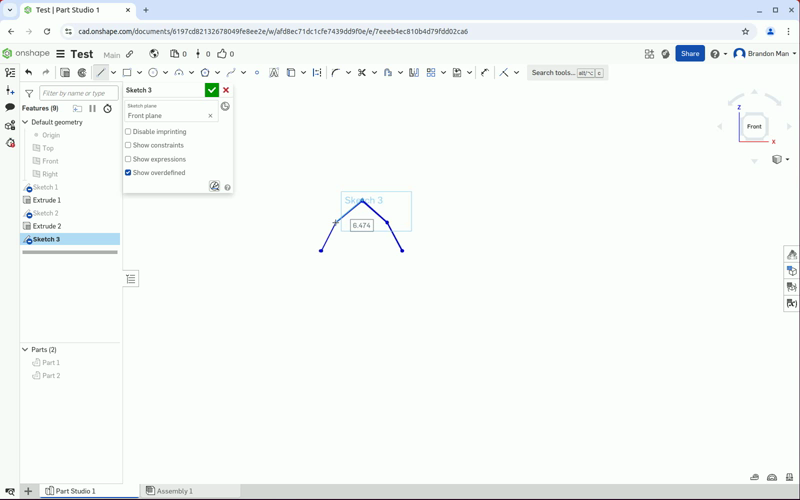
scroll(6)
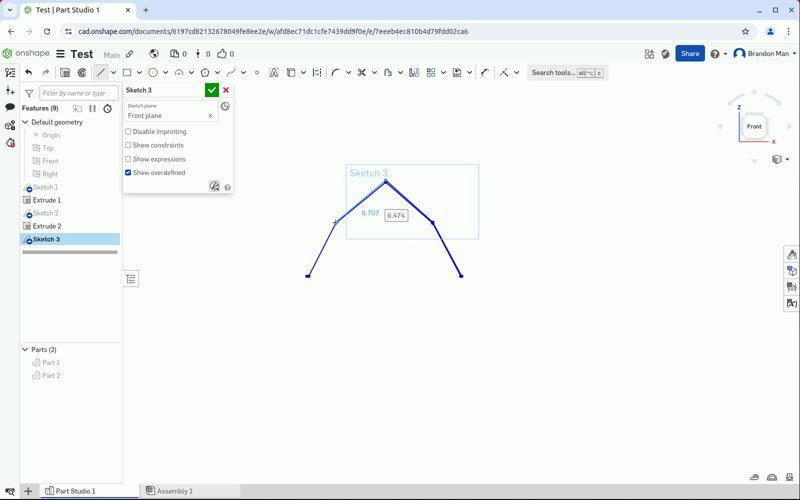
scroll(6)
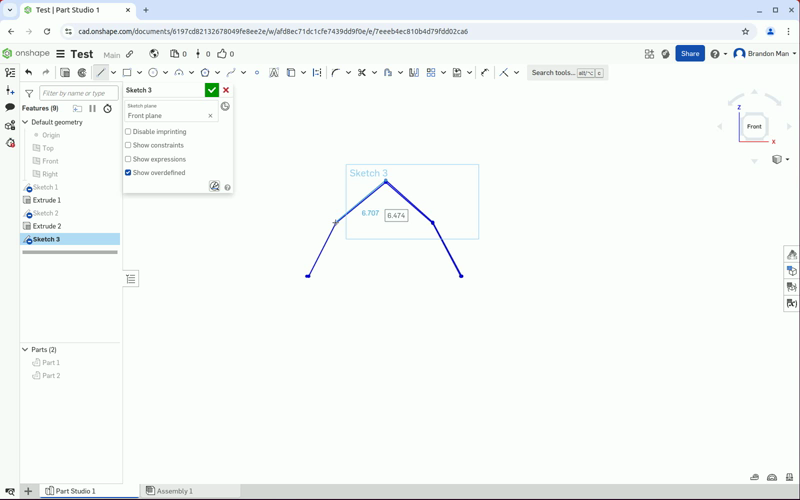
scroll(6)
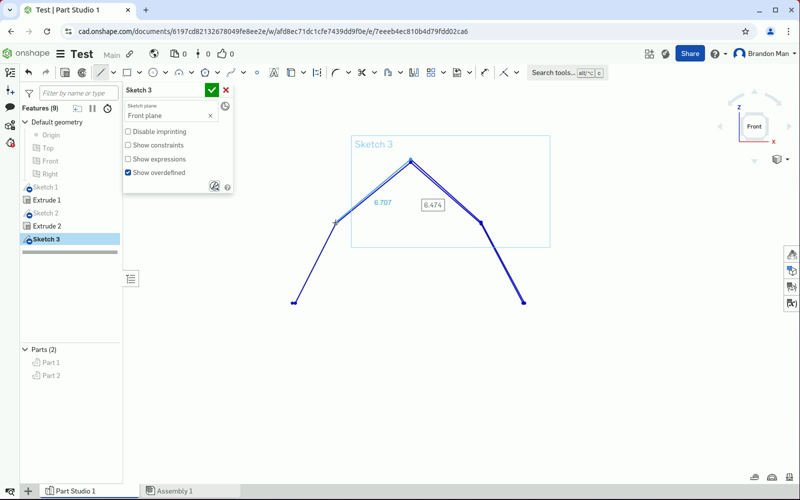
scroll(6)
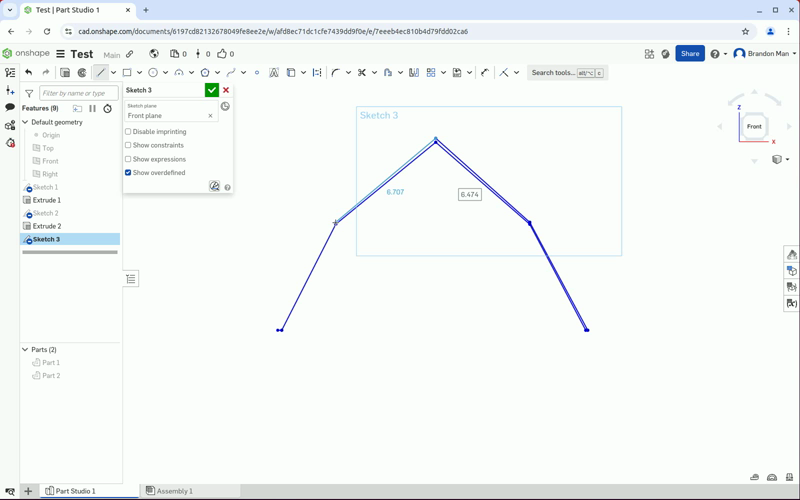
scroll(6)
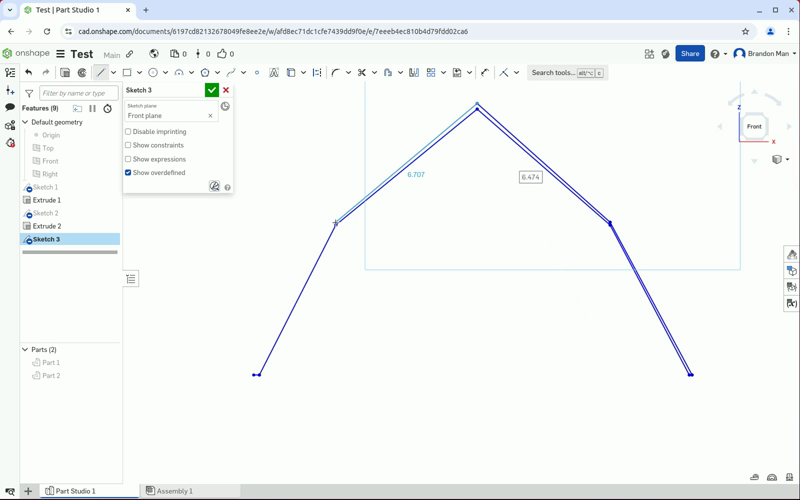
scroll(6)
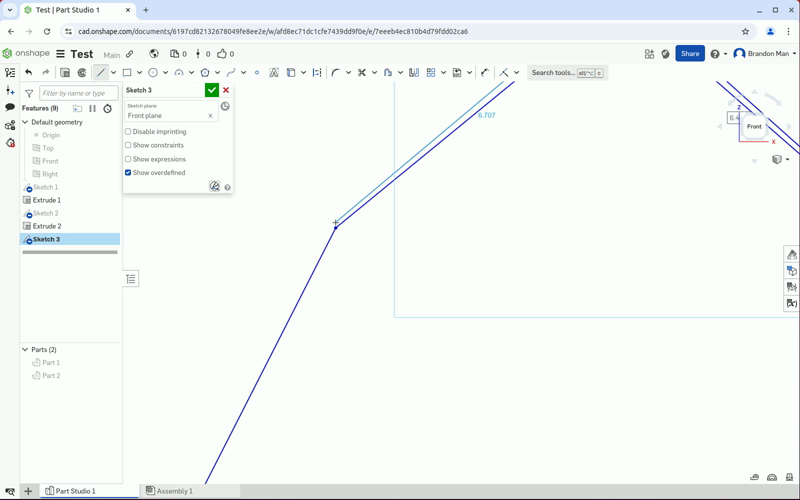
click(335, 222)
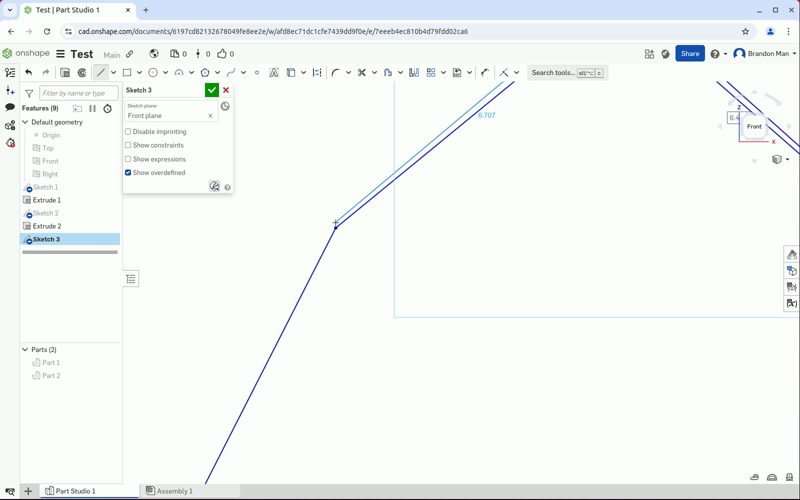
scroll(-6)
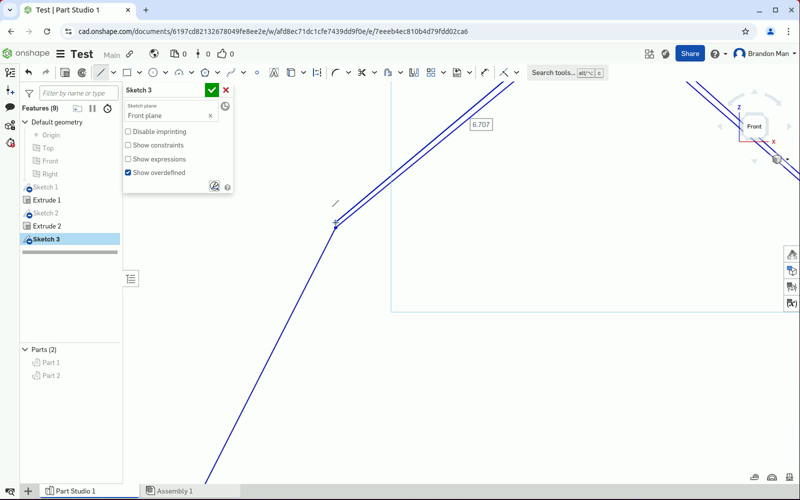
scroll(-6)
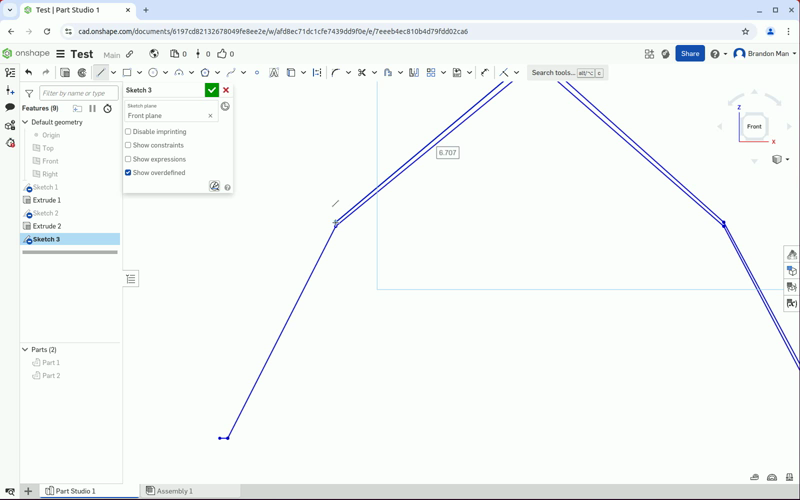
scroll(-6)
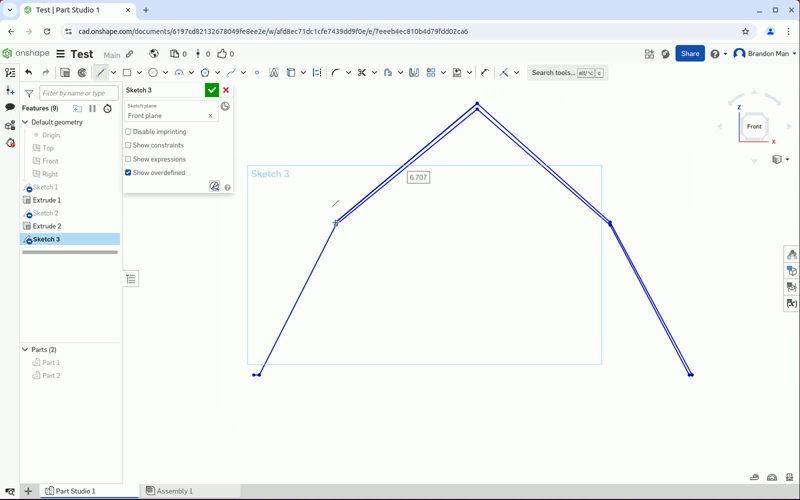
scroll(-6)
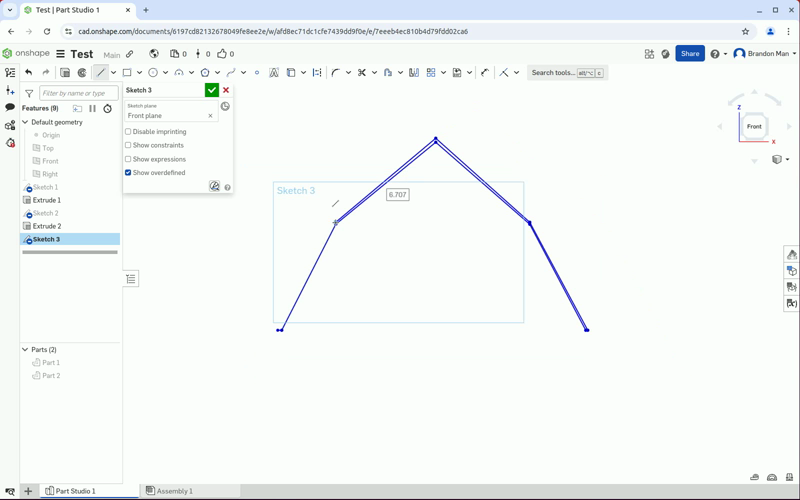
scroll(-6)
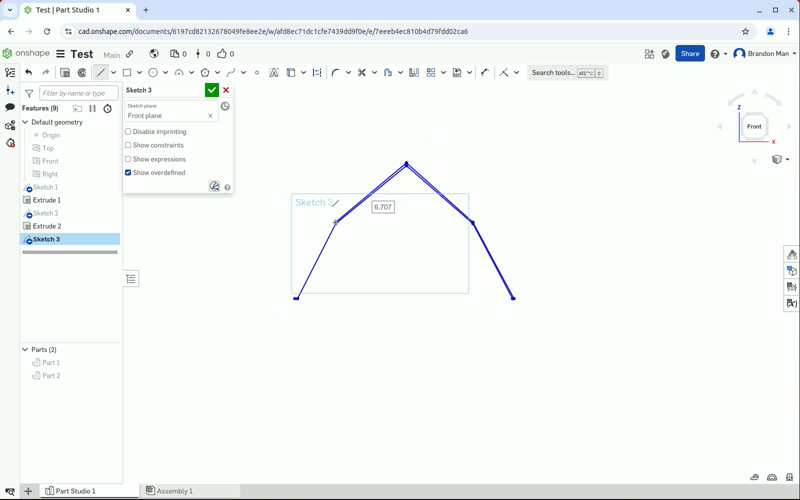
scroll(-6)
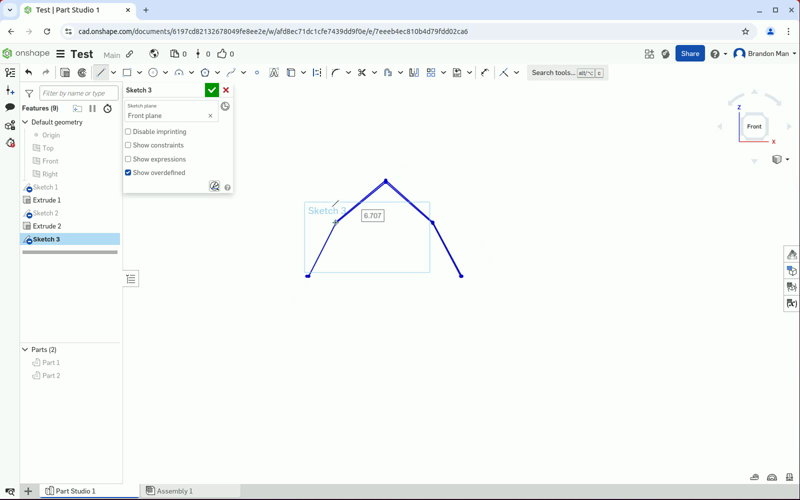
scroll(-6)
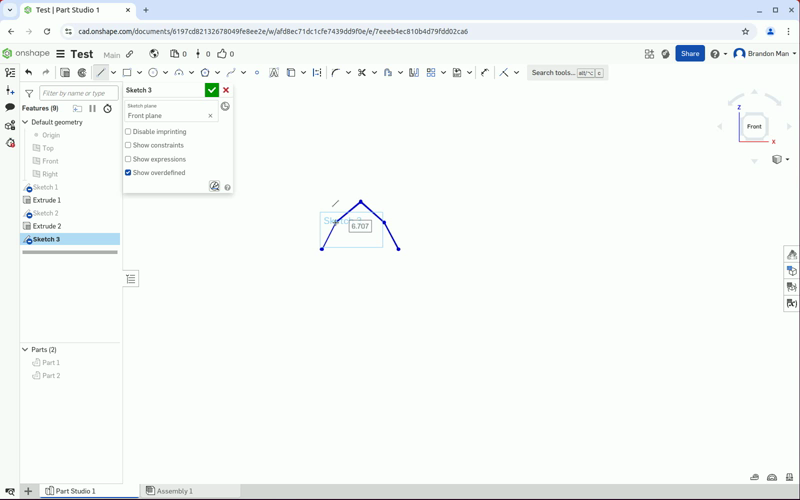
key_up(shift)
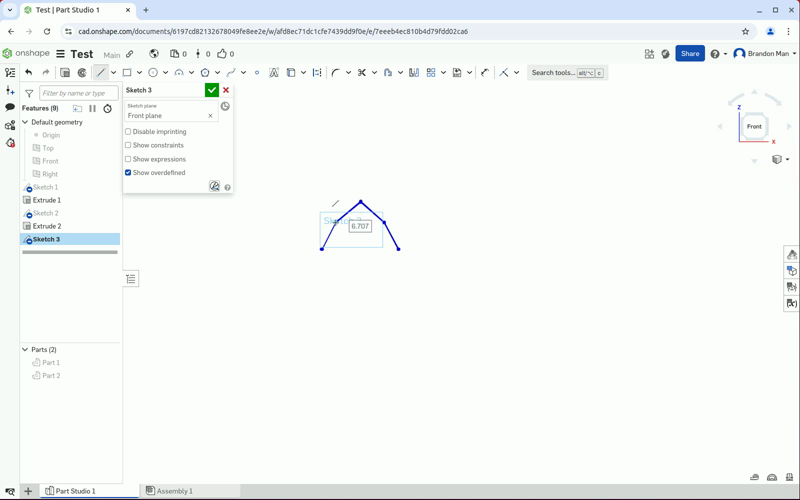
mouse_move(365, 222)
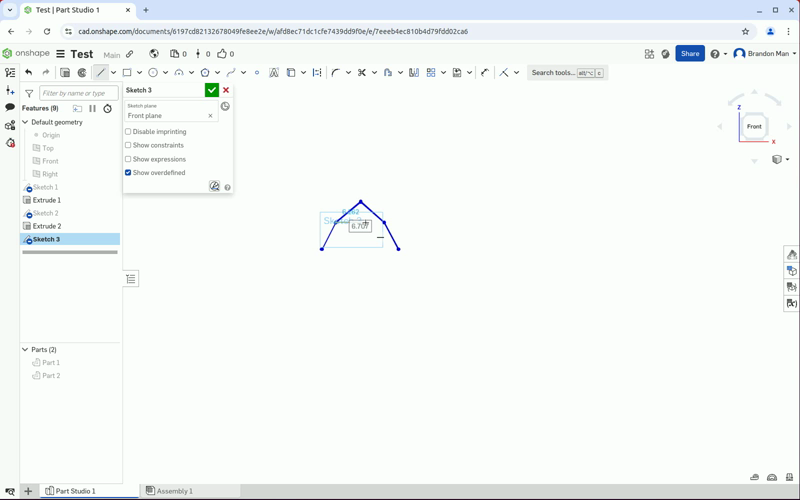
key_down(shift)
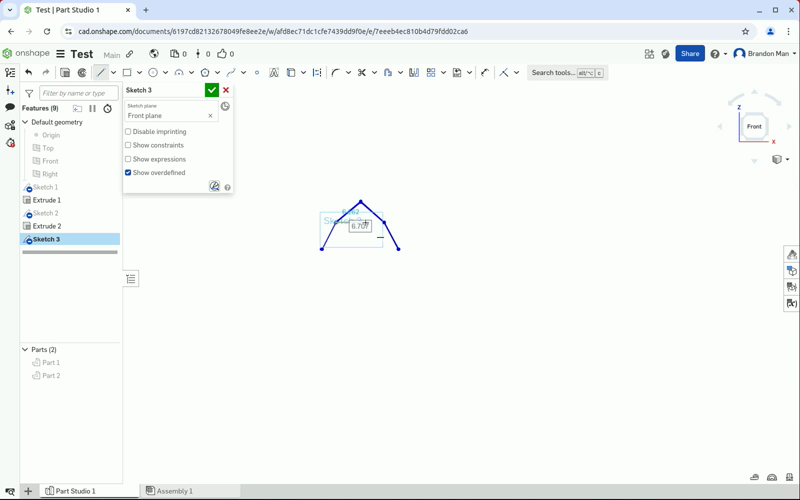
mouse_move(321, 249)
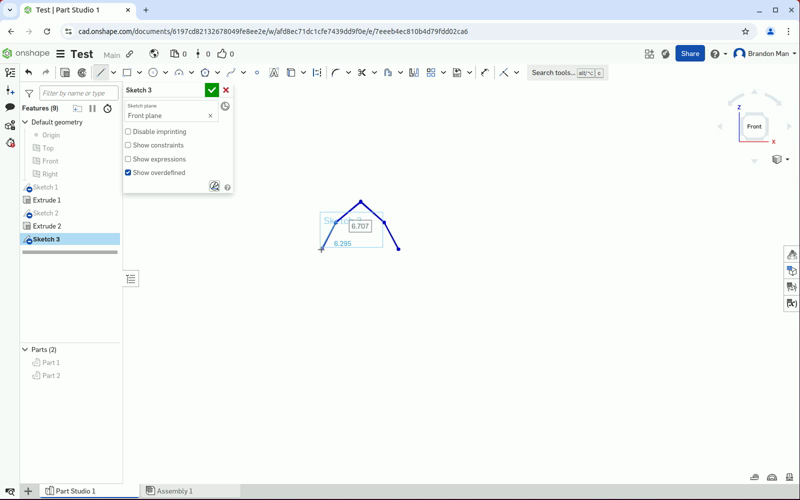
scroll(6)
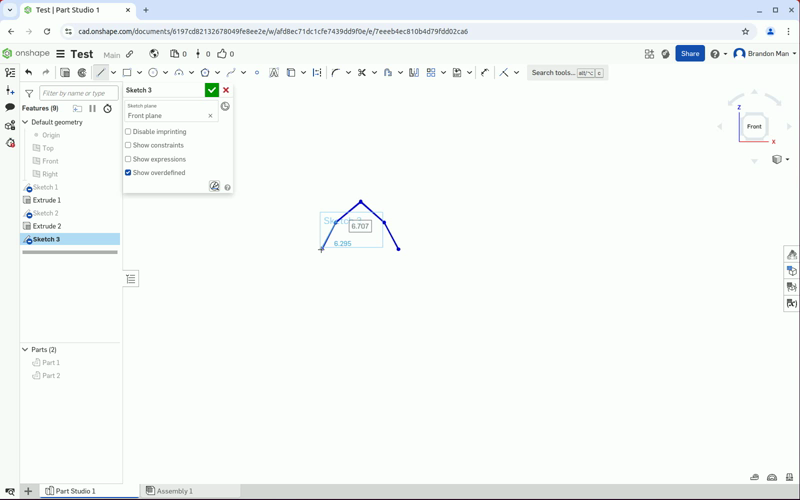
scroll(6)
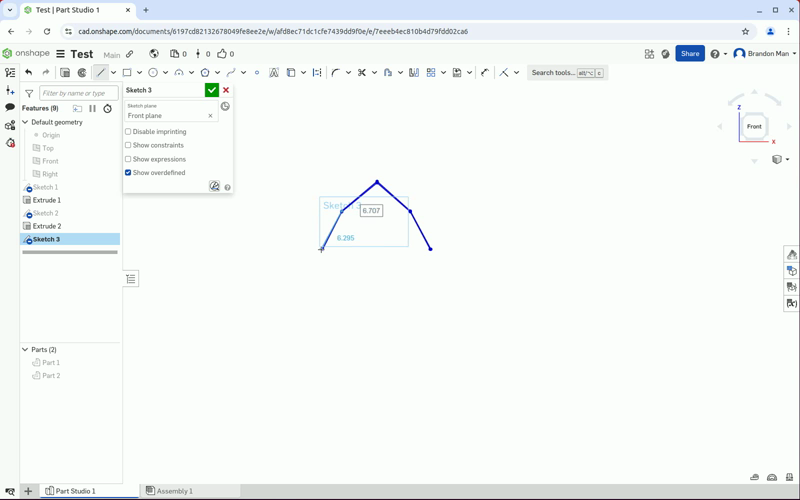
scroll(6)
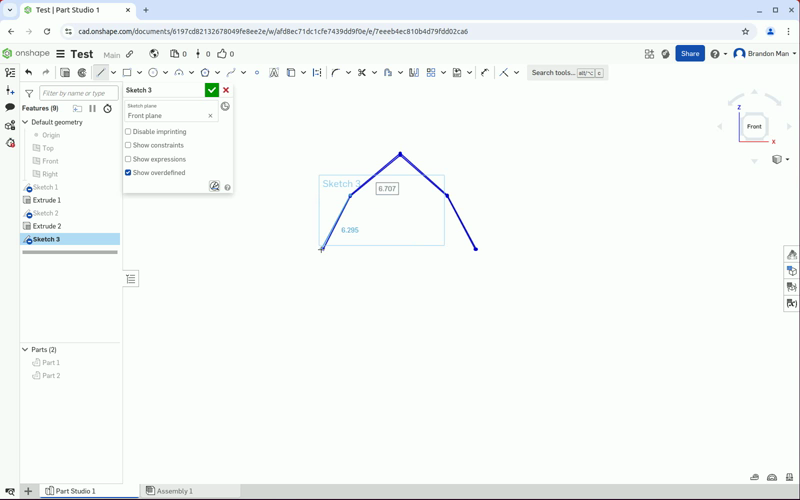
scroll(6)
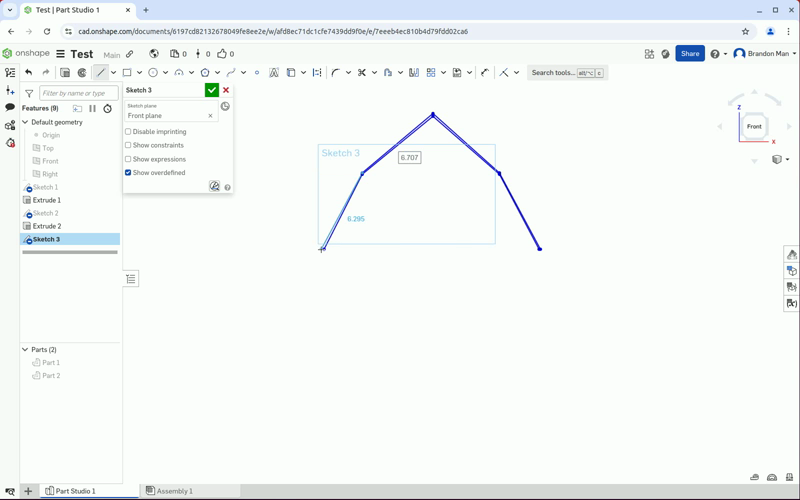
scroll(6)
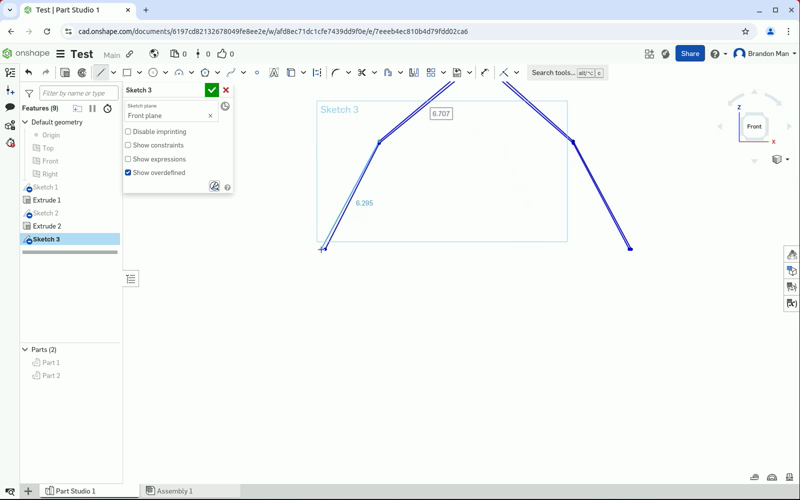
scroll(6)
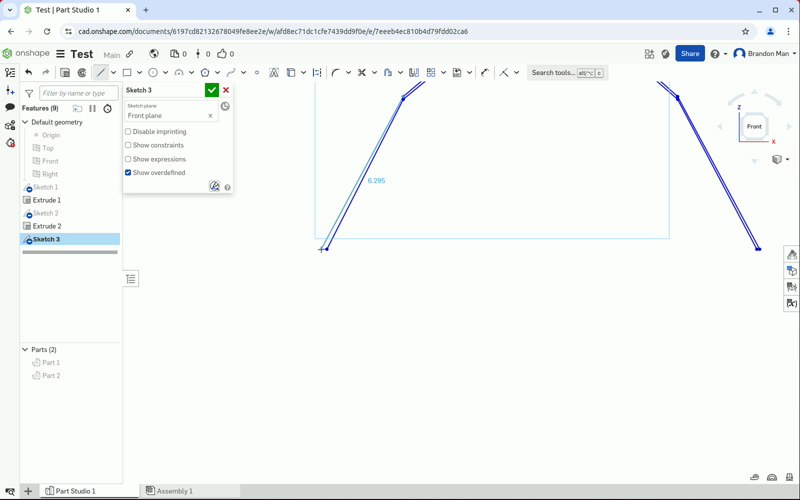
scroll(6)
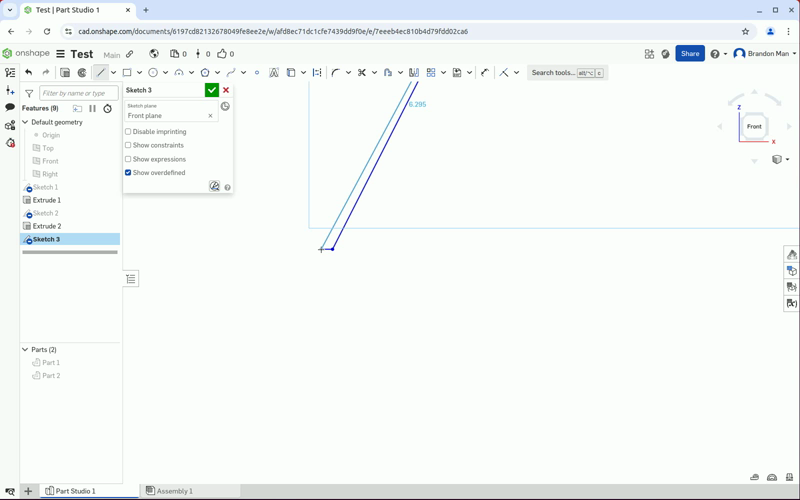
key_up(shift)
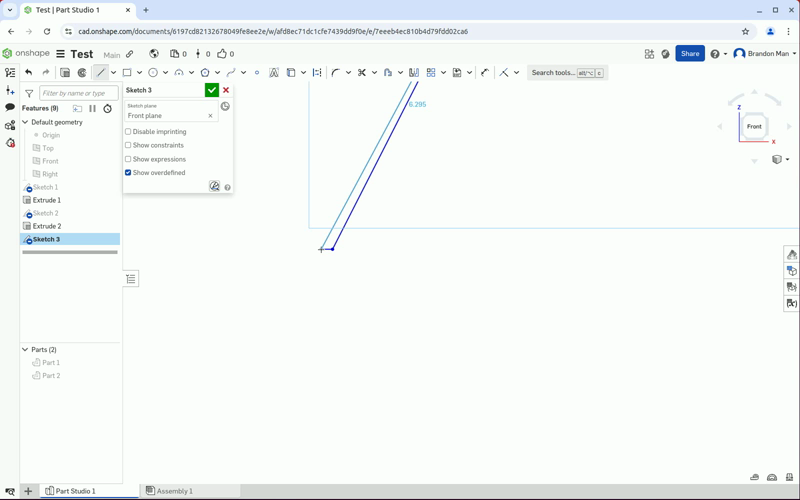
click(321, 249)
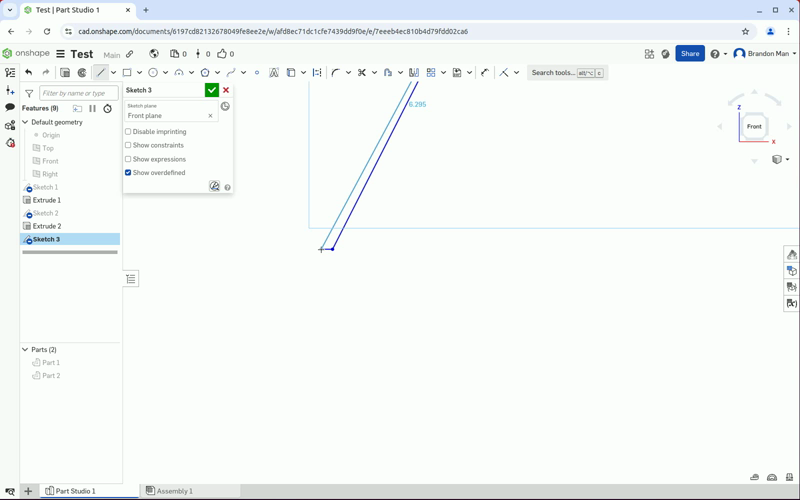
scroll(-6)
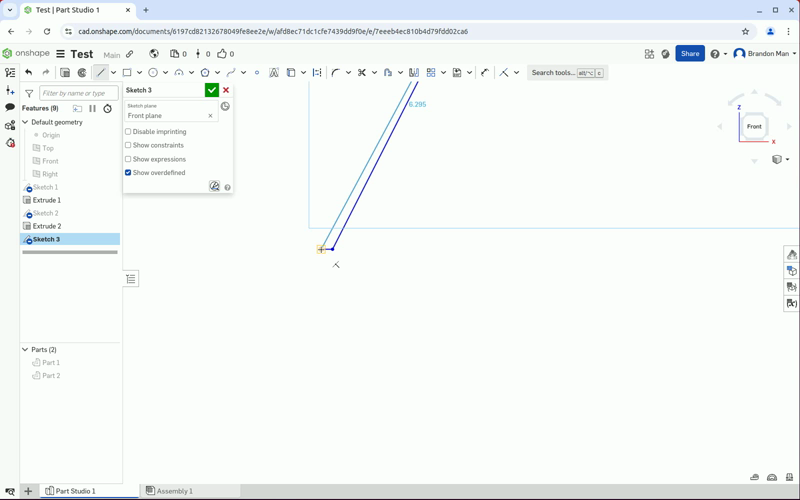
scroll(-6)
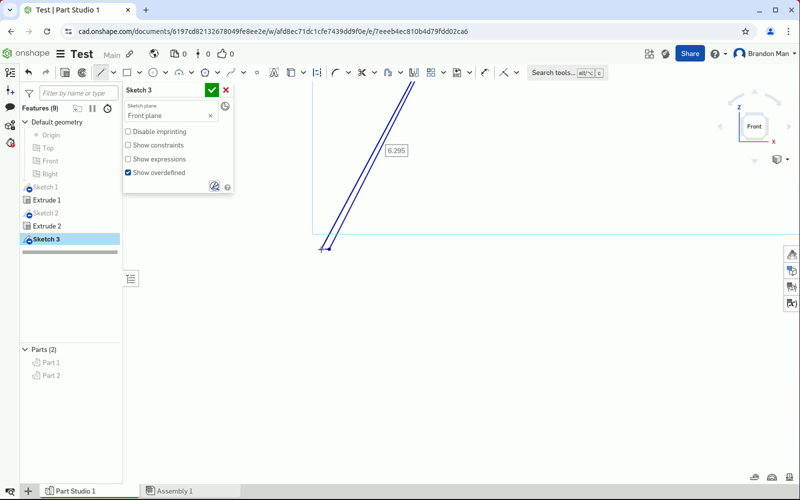
scroll(-6)
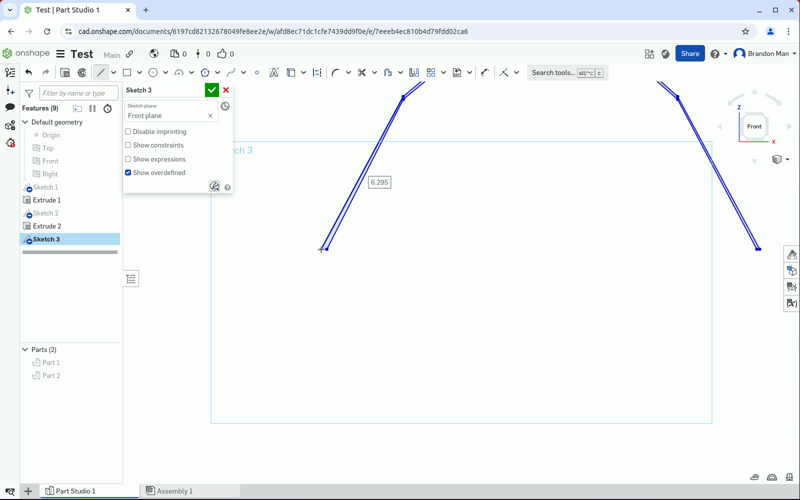
scroll(-6)
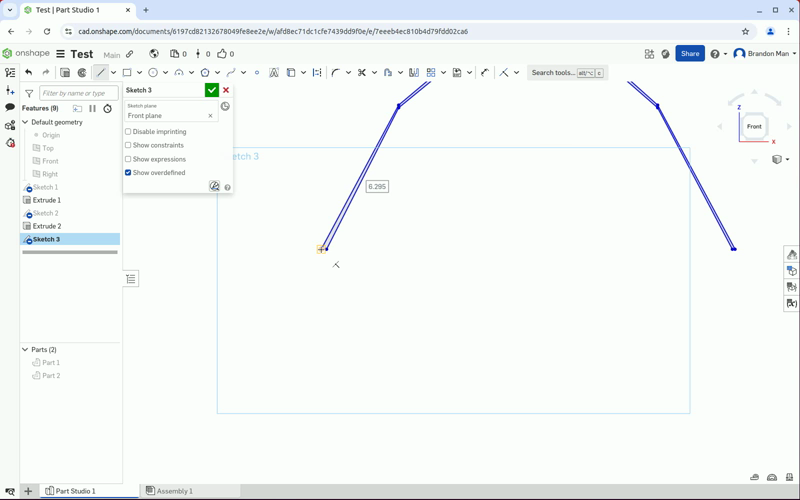
scroll(-6)
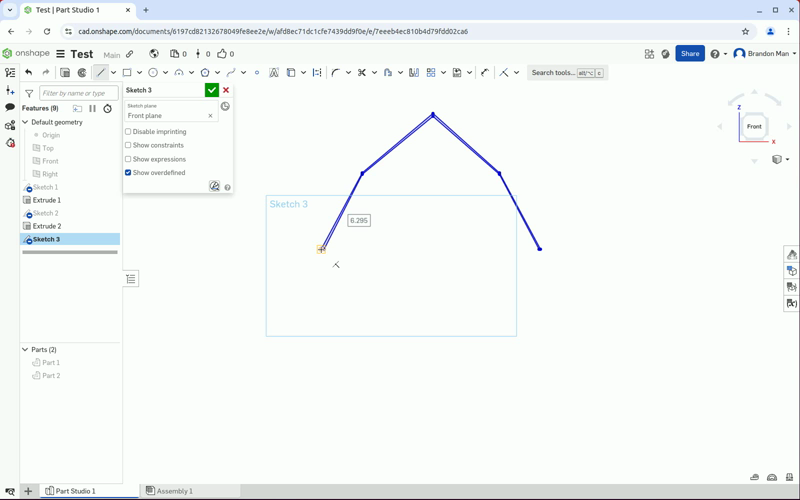
scroll(-6)
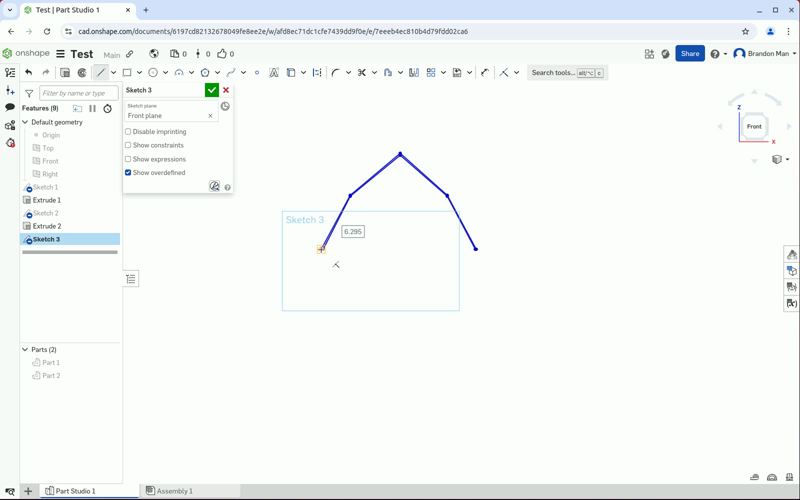
scroll(-6)
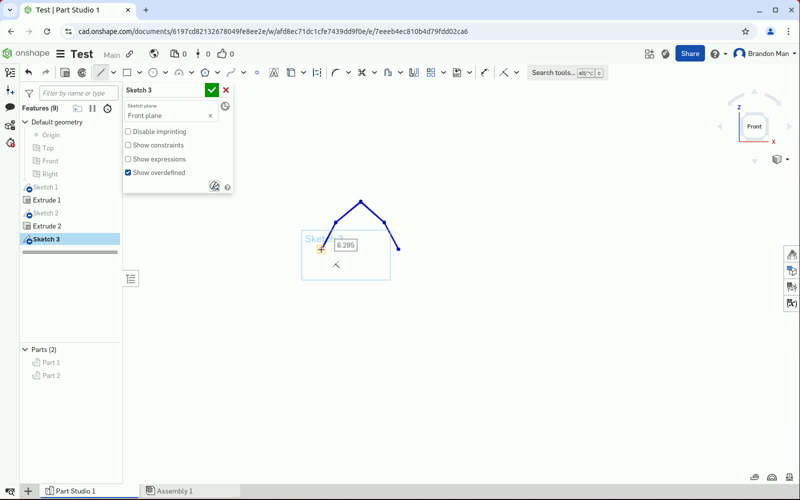
key(esc)
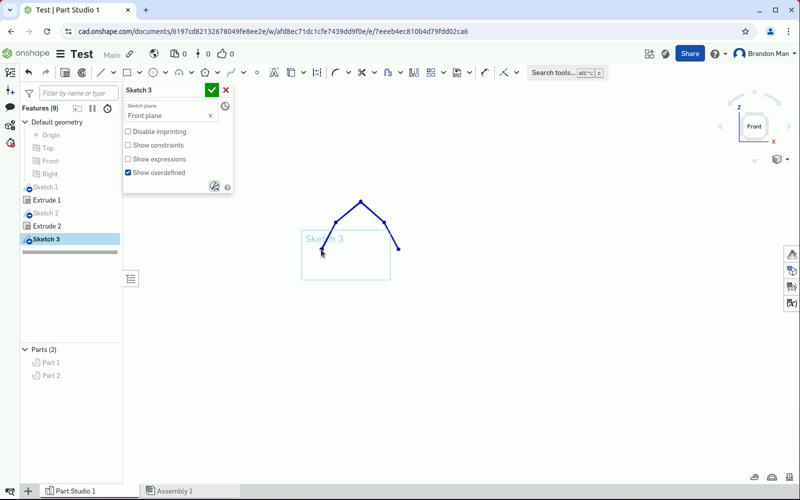
mouse_move(325, 242)
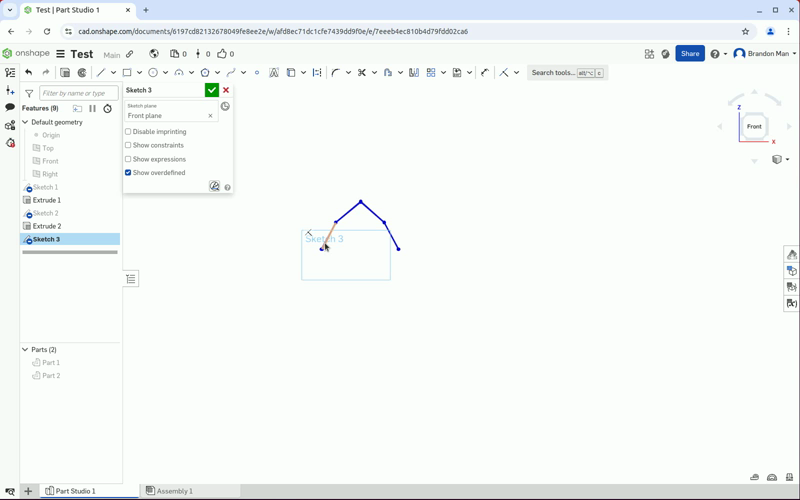
scroll(6)
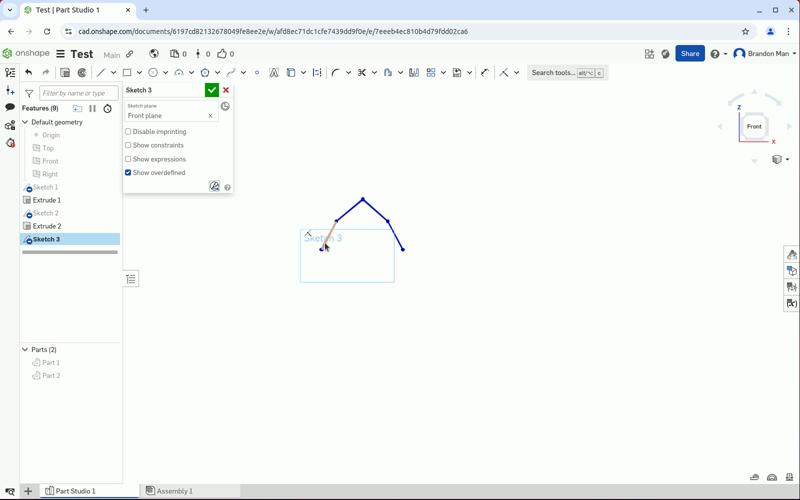
scroll(6)
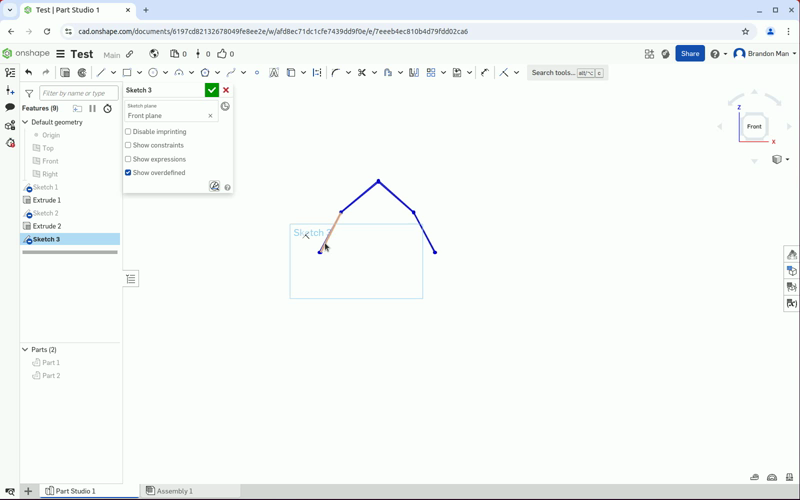
scroll(6)
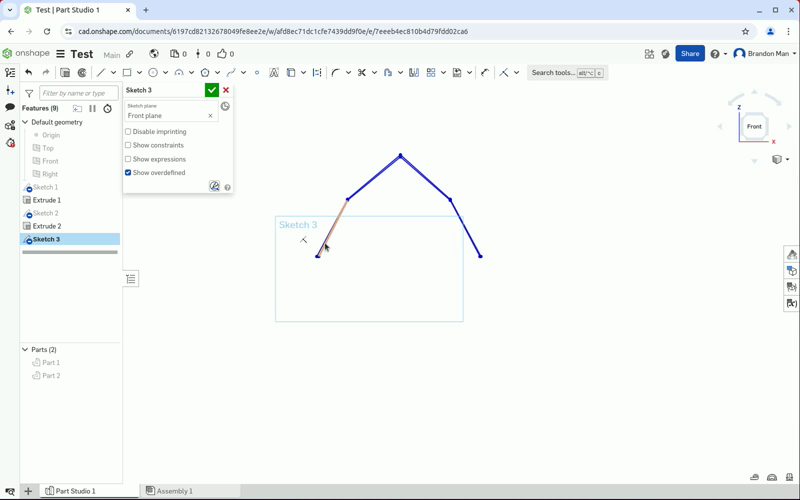
scroll(6)
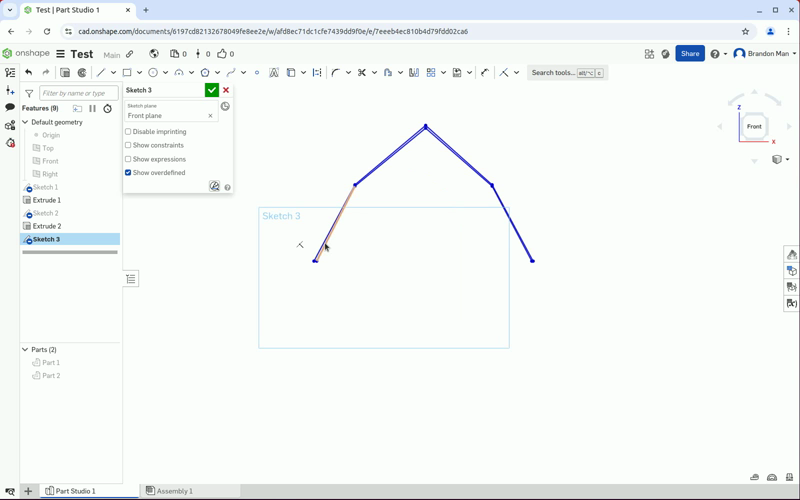
scroll(6)
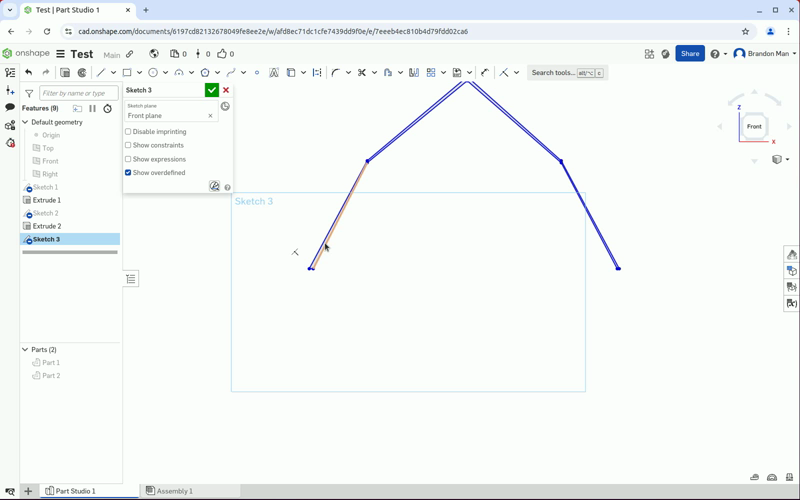
scroll(6)
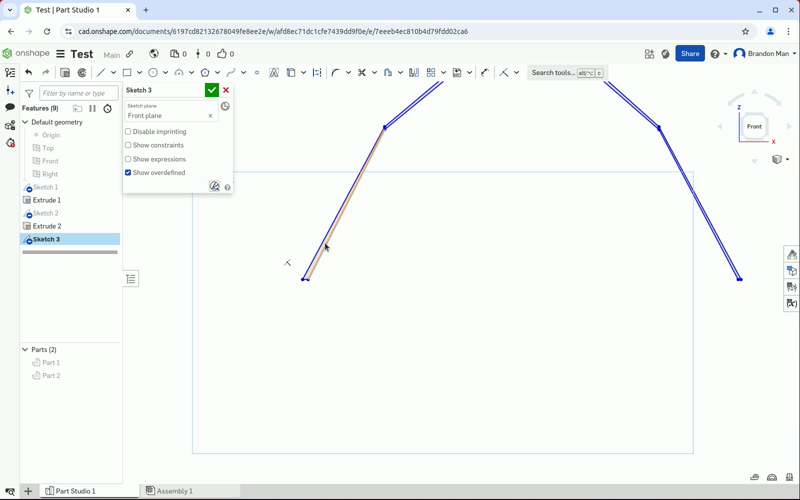
scroll(6)
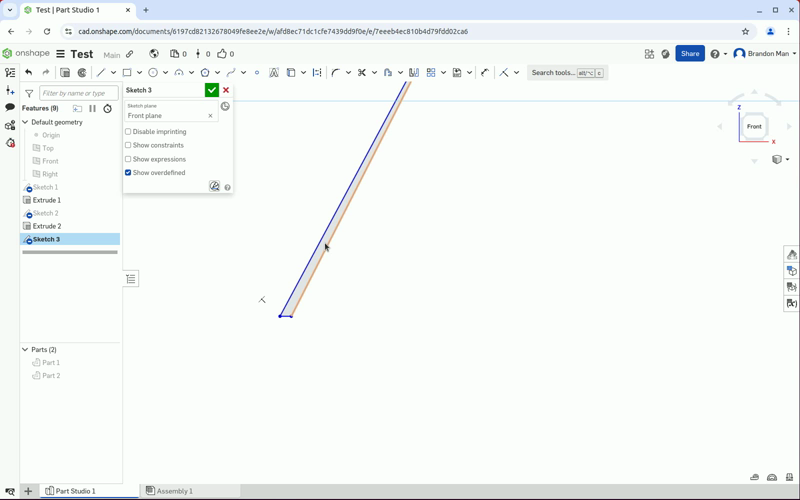
click(325, 242)
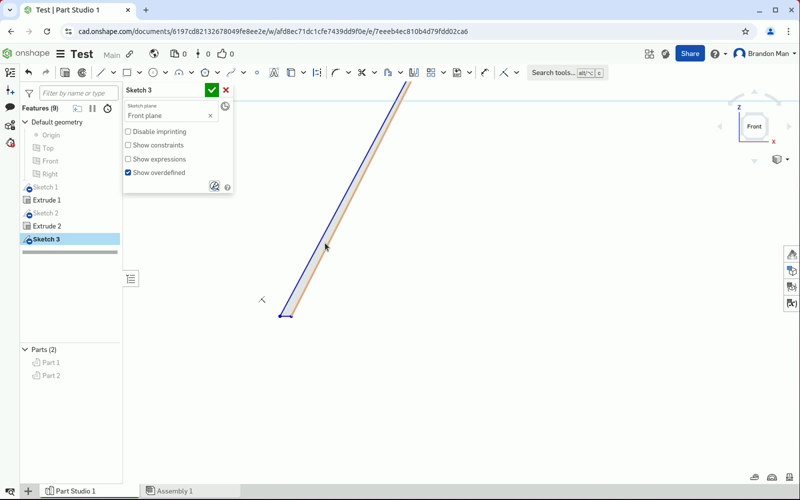
scroll(-6)
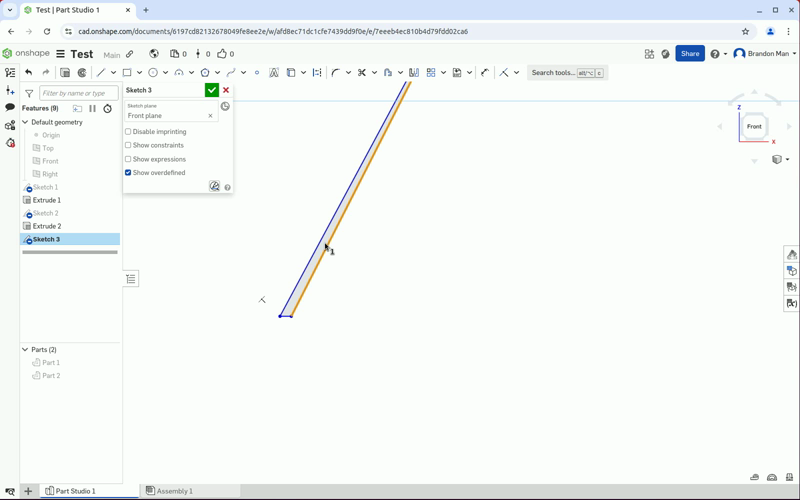
scroll(-6)
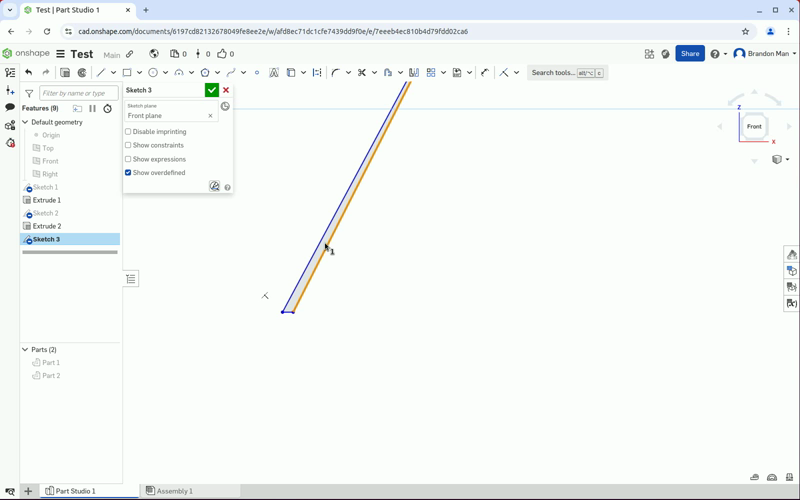
scroll(-6)
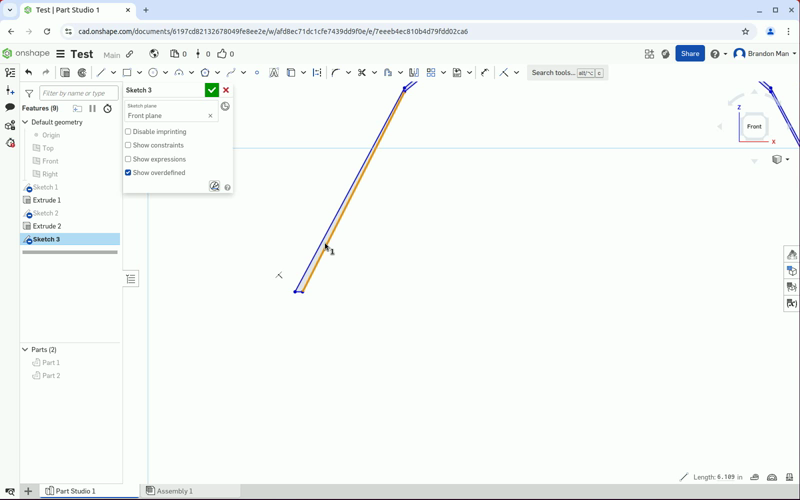
scroll(-6)
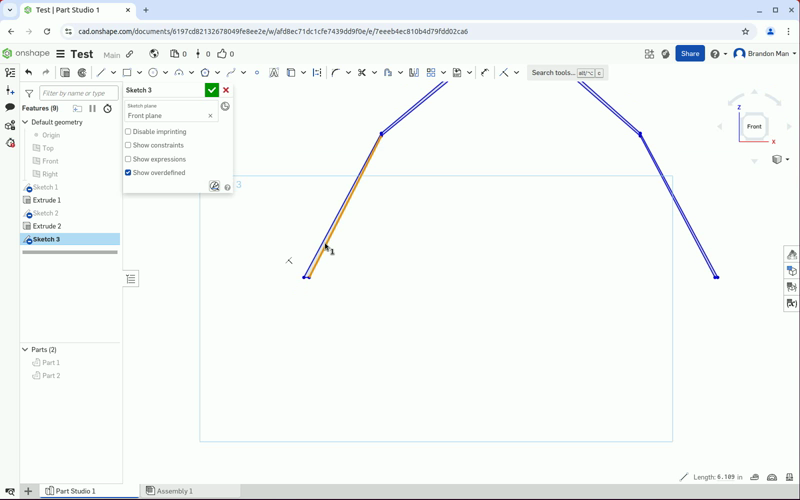
scroll(-6)
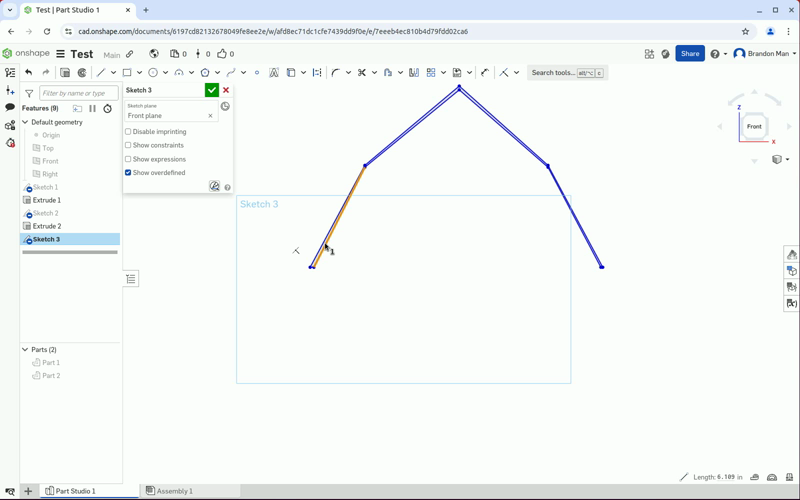
scroll(-6)
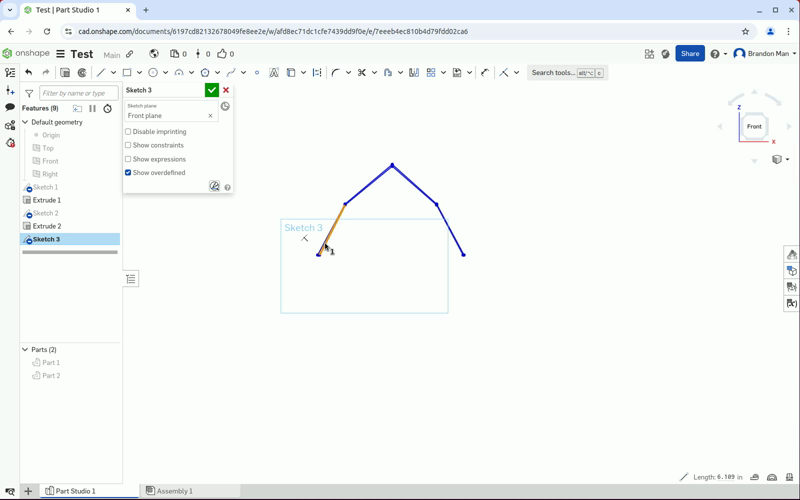
scroll(-6)
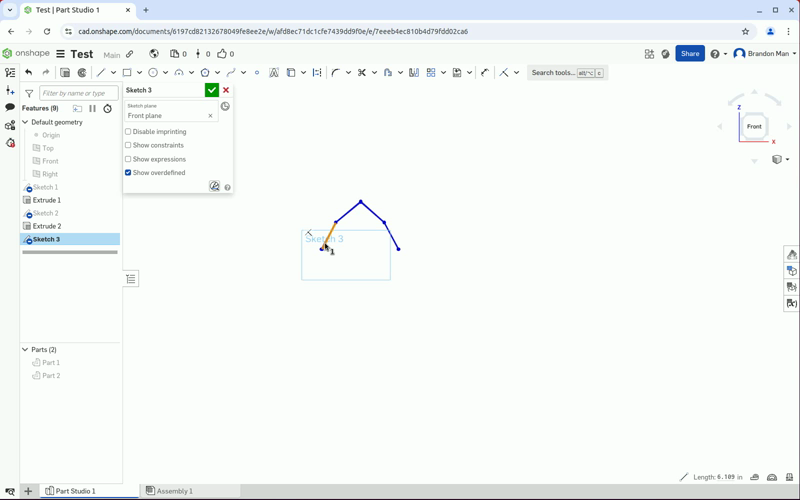
mouse_move(73, 352)
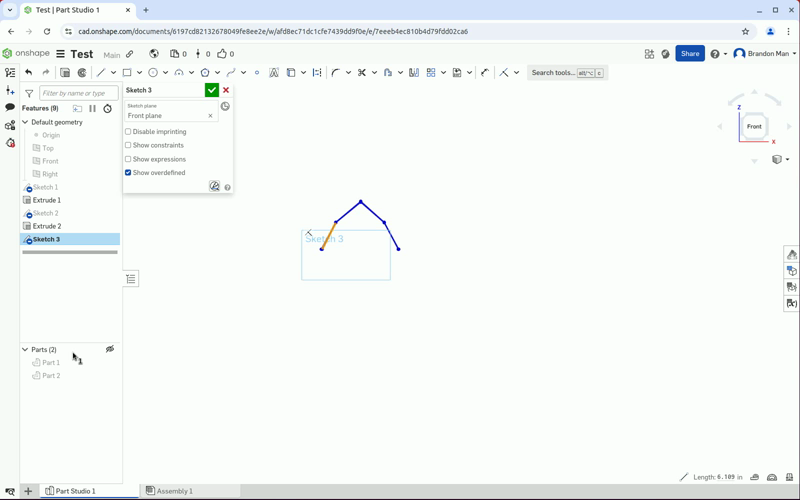
key(shift+y)
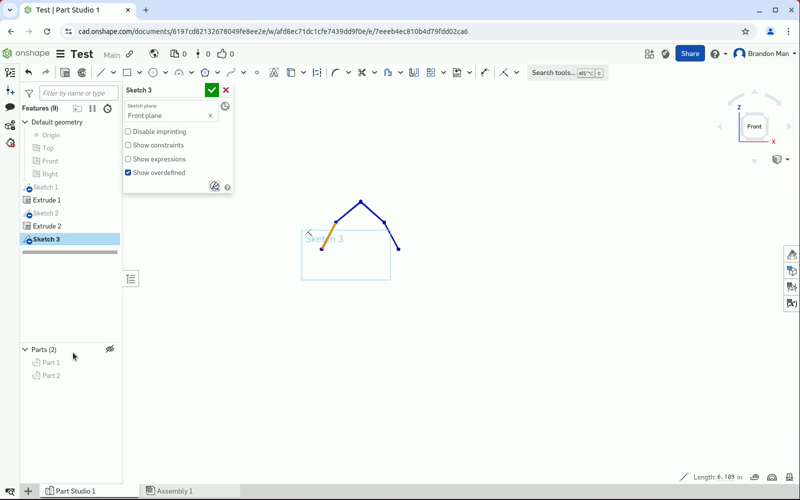
key(shift+e)
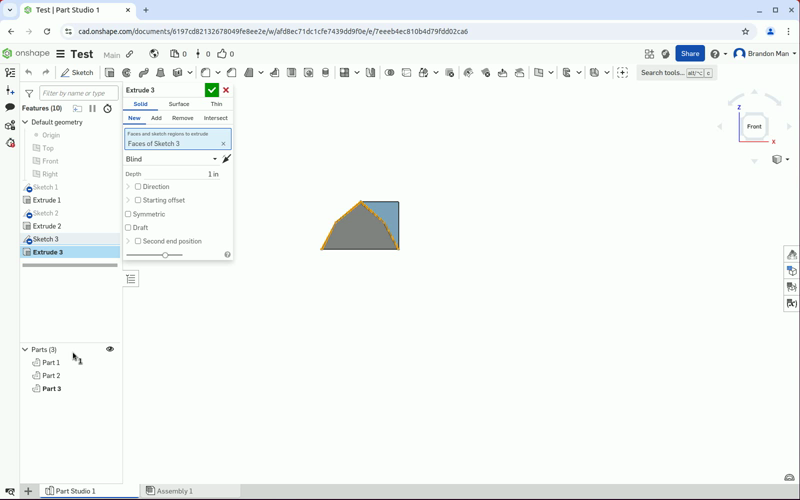
mouse_move(143, 106)
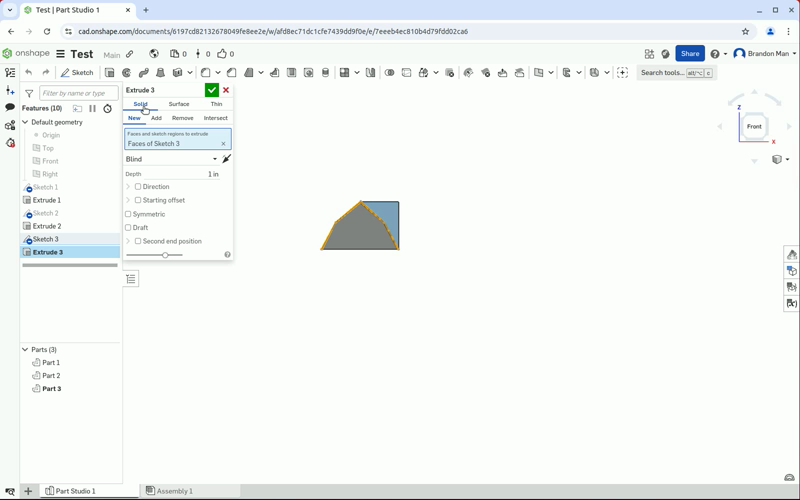
click(143, 106)
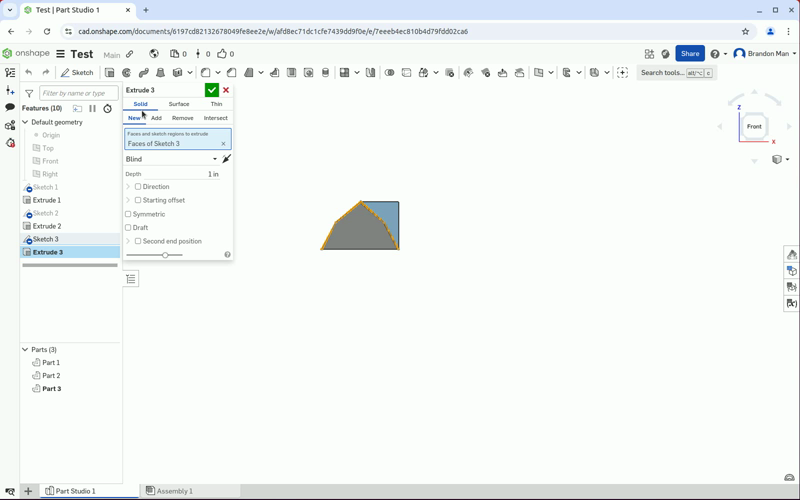
mouse_move(137, 120)
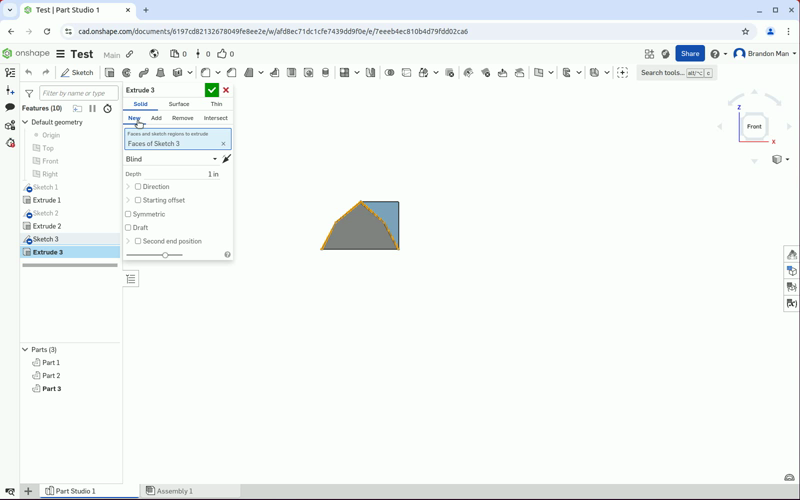
click(137, 120)
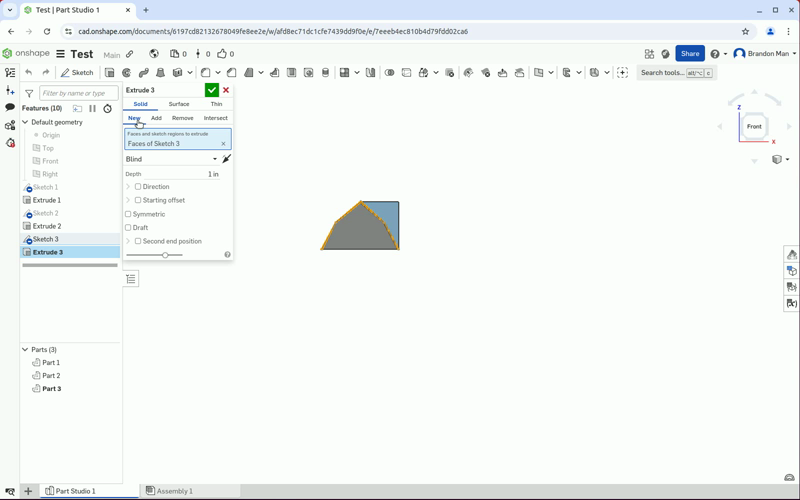
key(tab, 4)
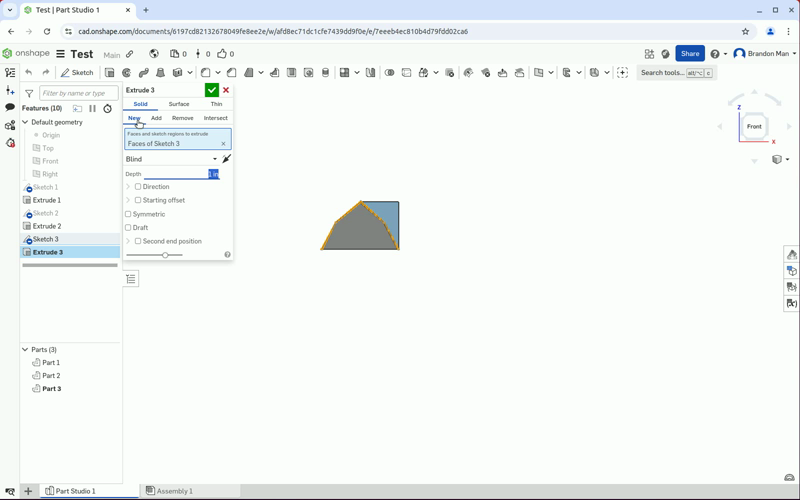
text(-30.811)
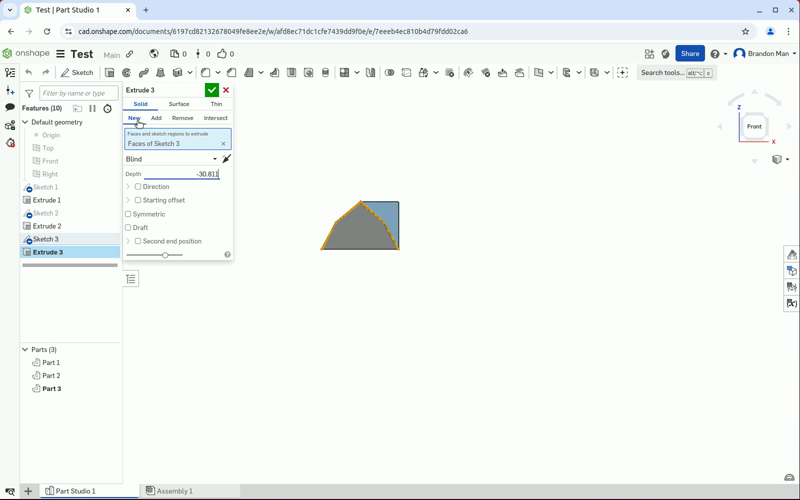
key(enter)
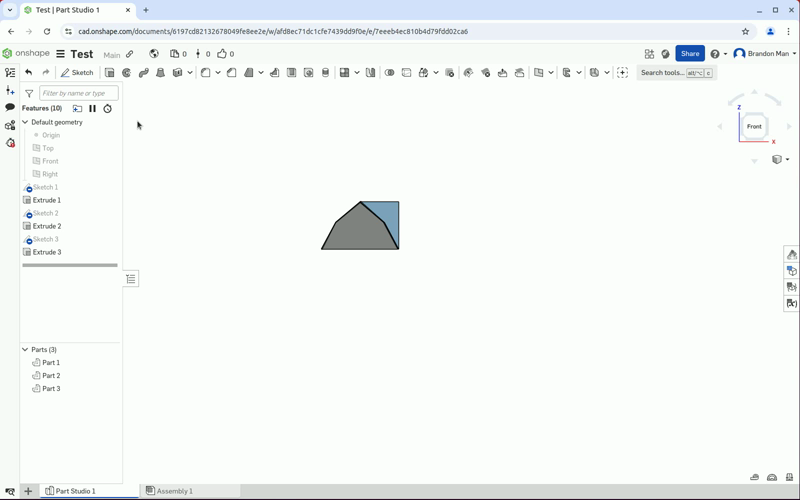
key(shift+h)
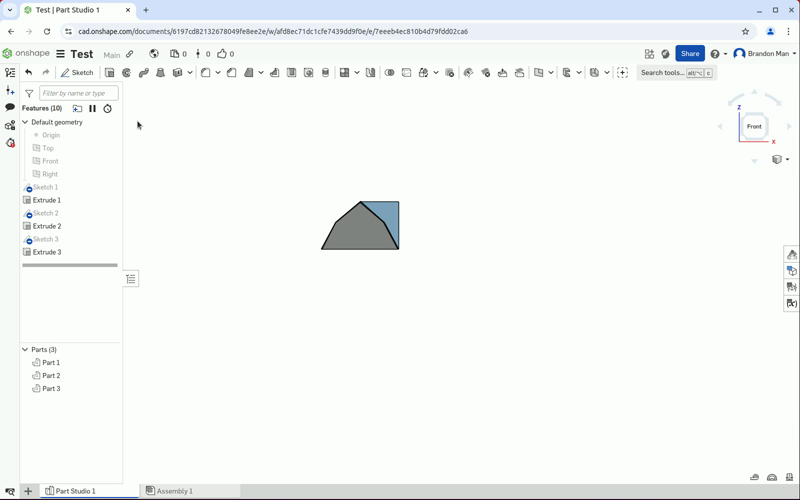
key(shift+h)
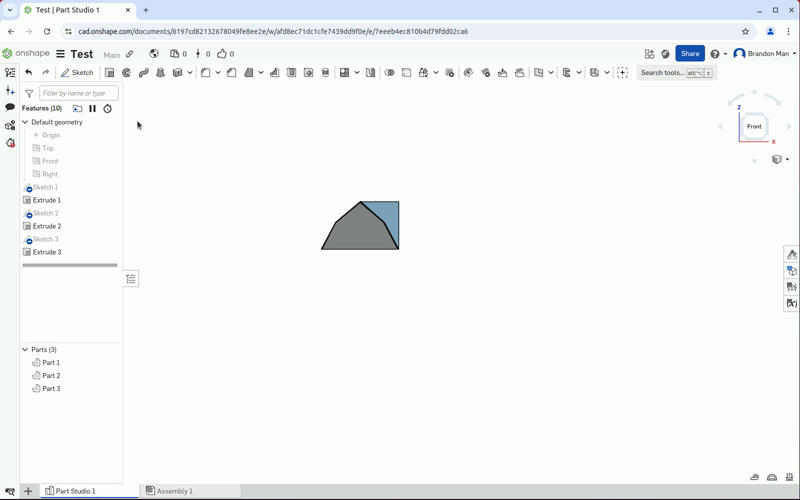
mouse_move(73, 189)
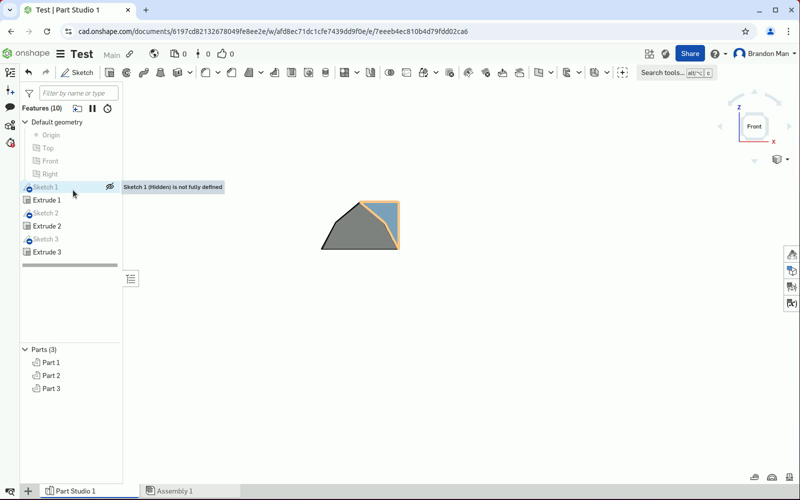
click(73, 189)
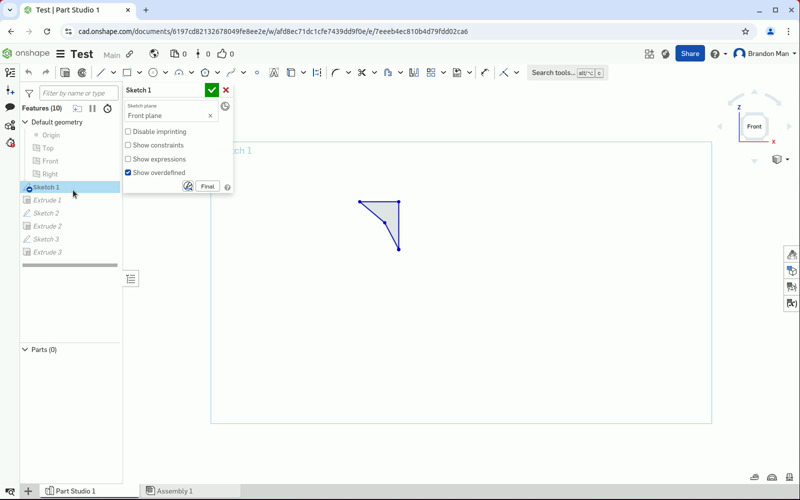
mouse_move(229, 92)
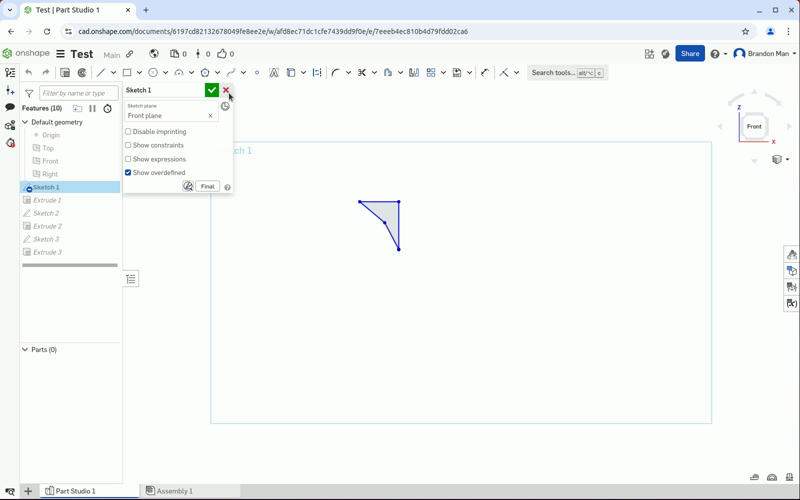
click(229, 92)
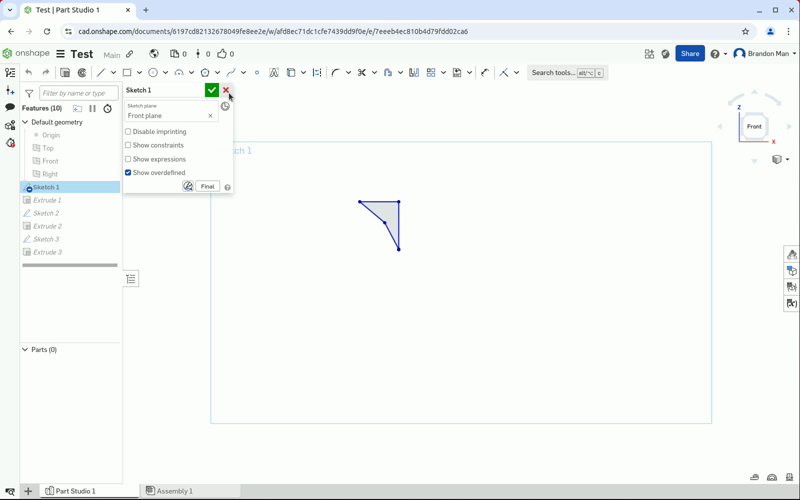
key(shift+s)
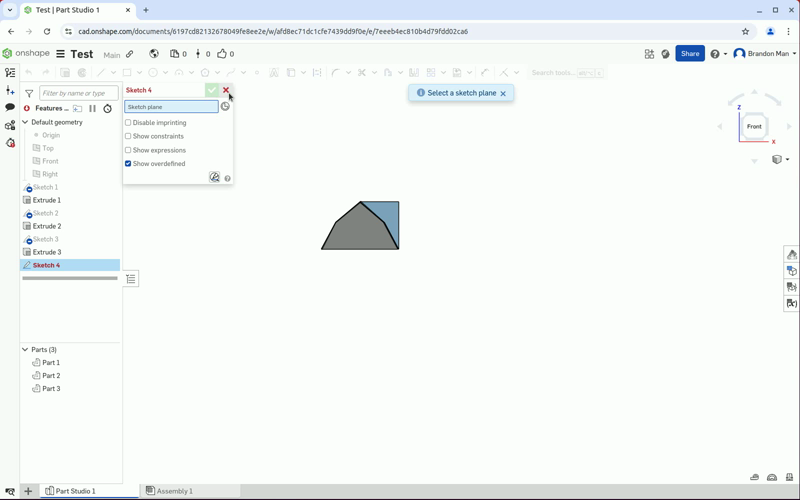
mouse_move(73, 163)
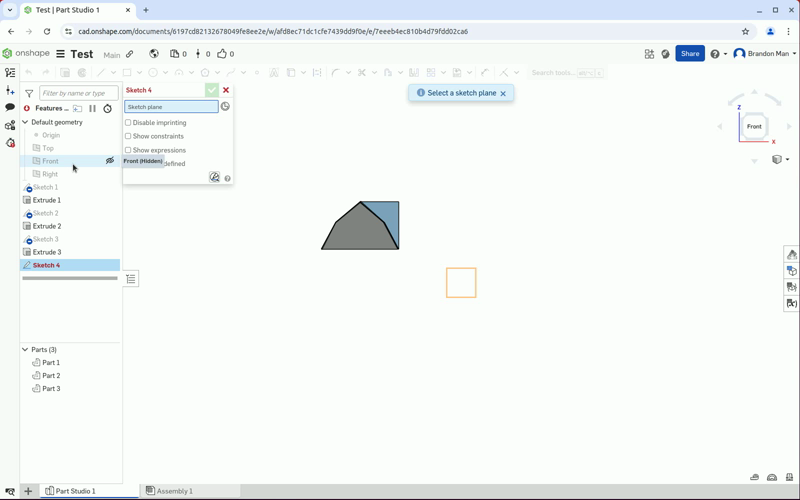
click(73, 163)
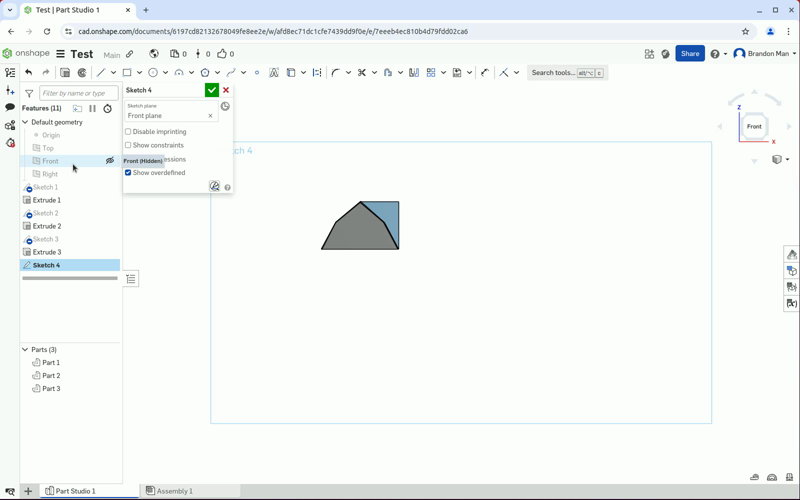
mouse_move(73, 352)
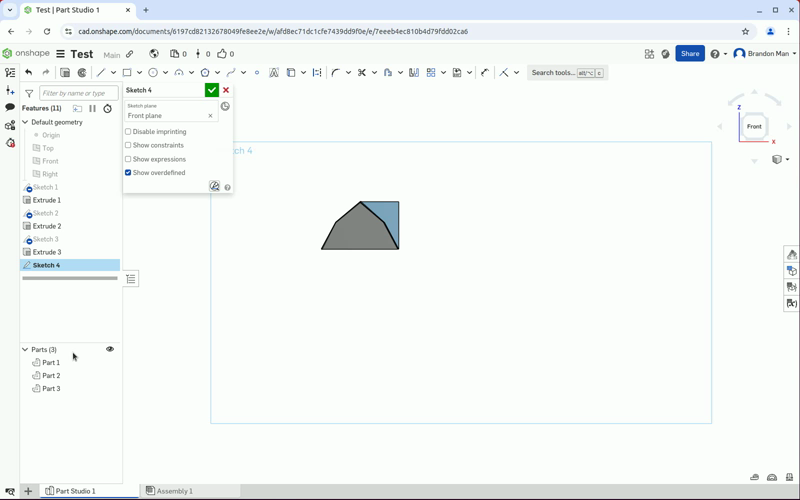
key(y)
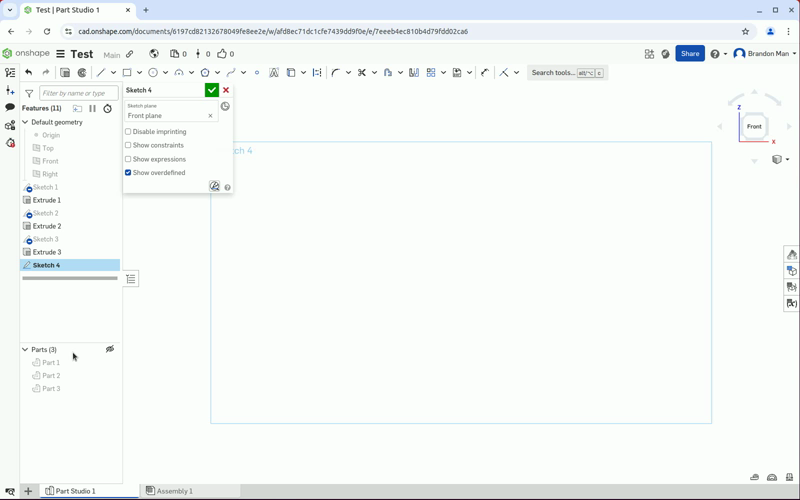
key(l)
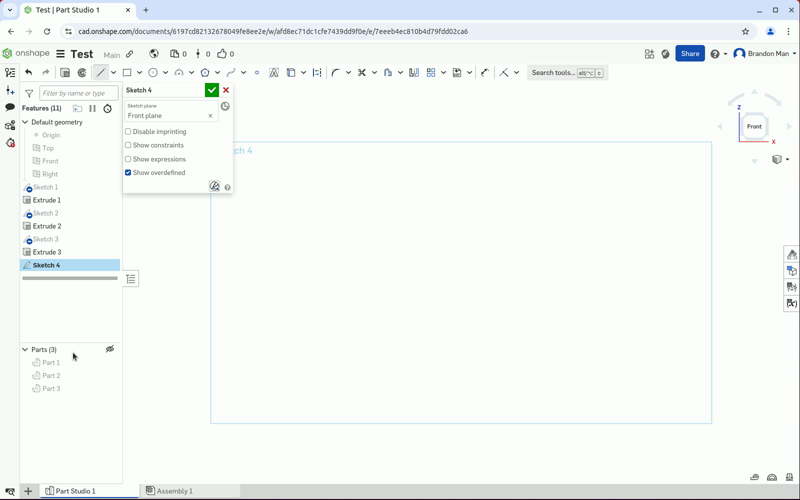
key_down(shift)
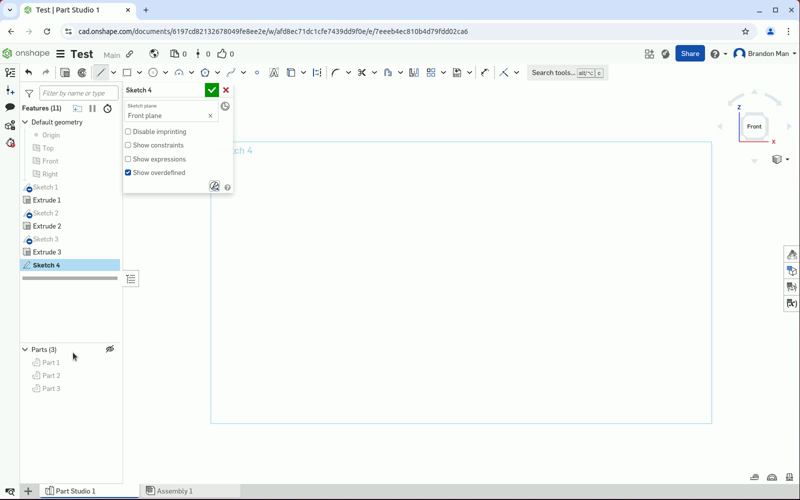
mouse_move(321, 249)
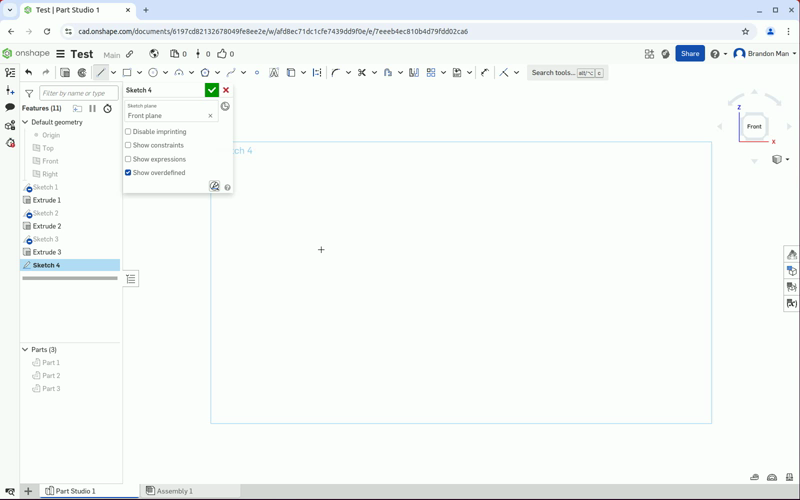
click(321, 249)
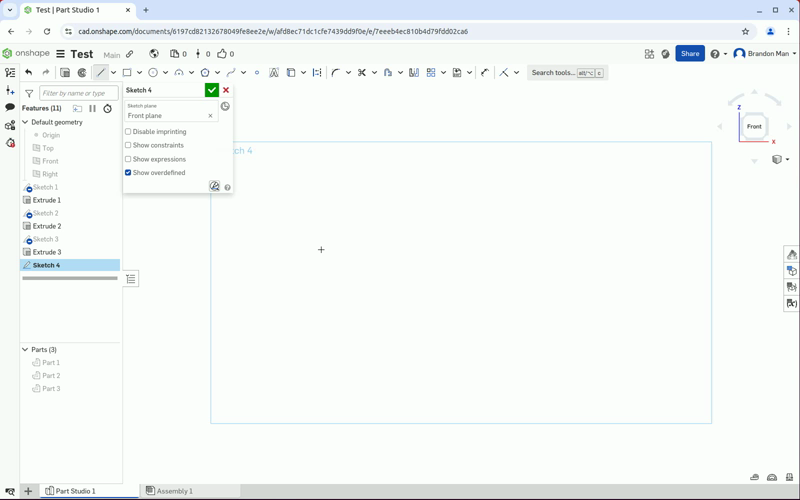
key_up(shift)
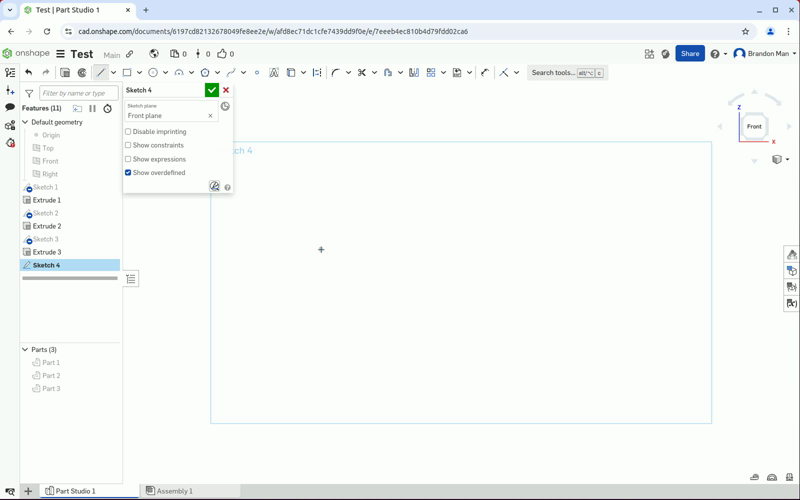
key_down(shift)
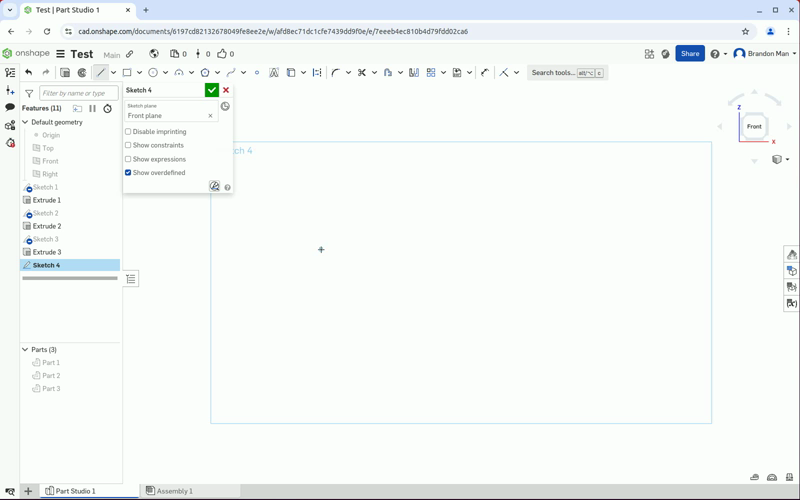
mouse_move(351, 249)
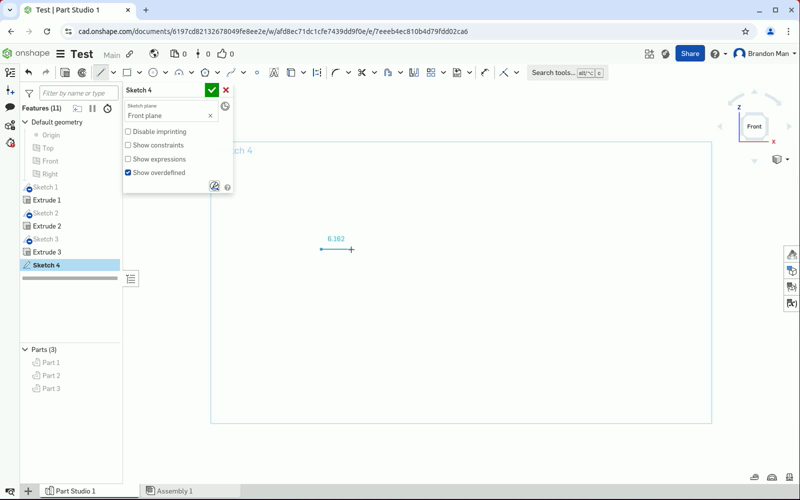
mouse_move(335, 221)
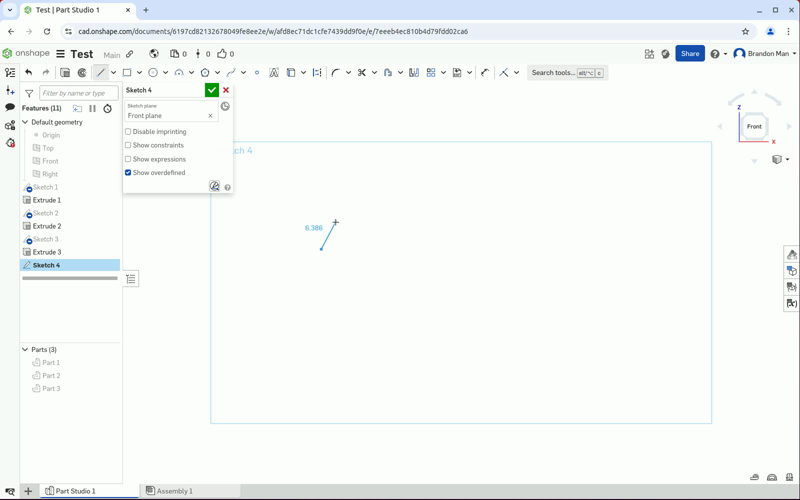
click(335, 221)
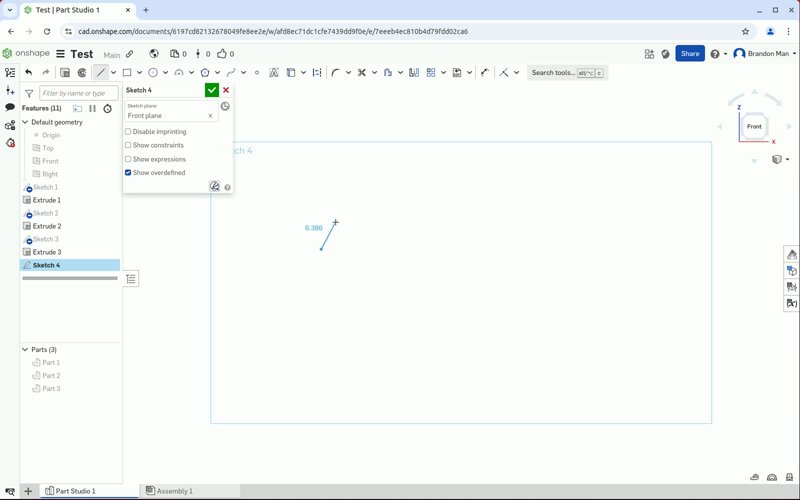
key_up(shift)
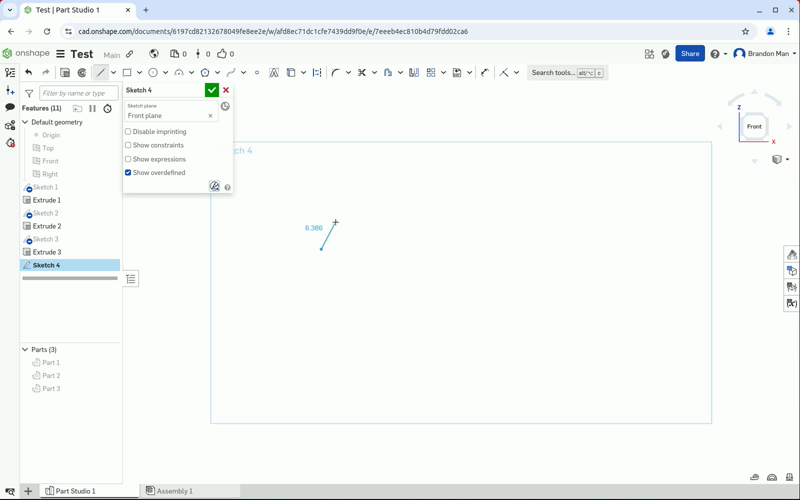
key_down(shift)
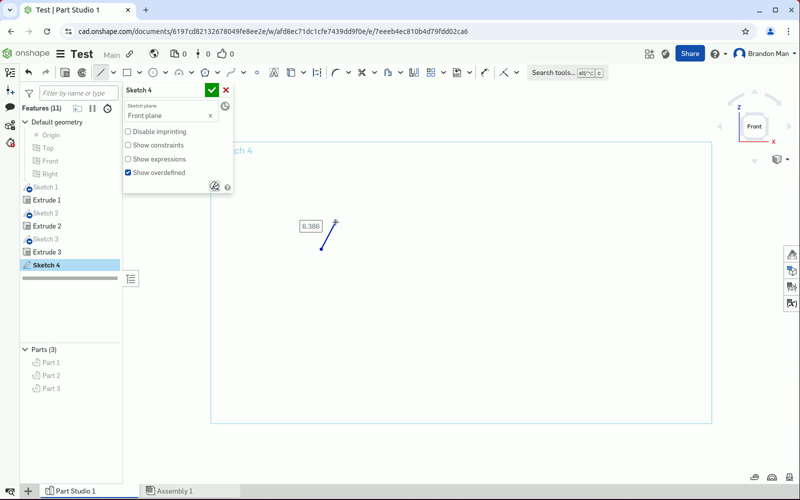
mouse_move(365, 221)
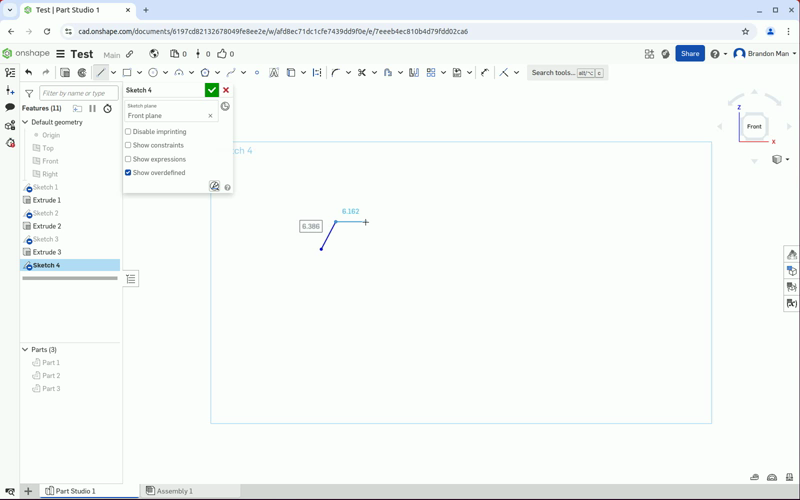
mouse_move(360, 201)
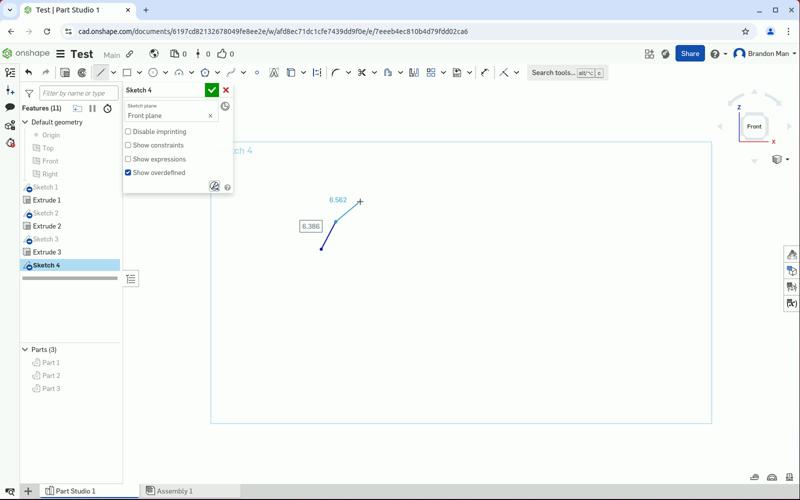
click(360, 201)
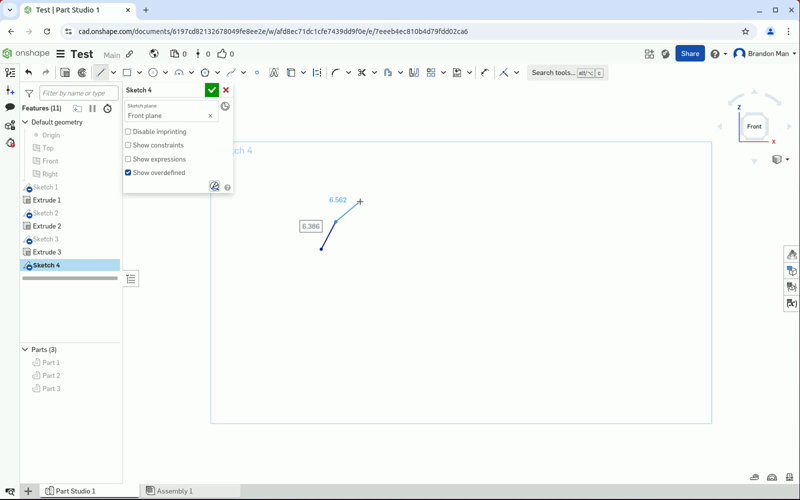
key_up(shift)
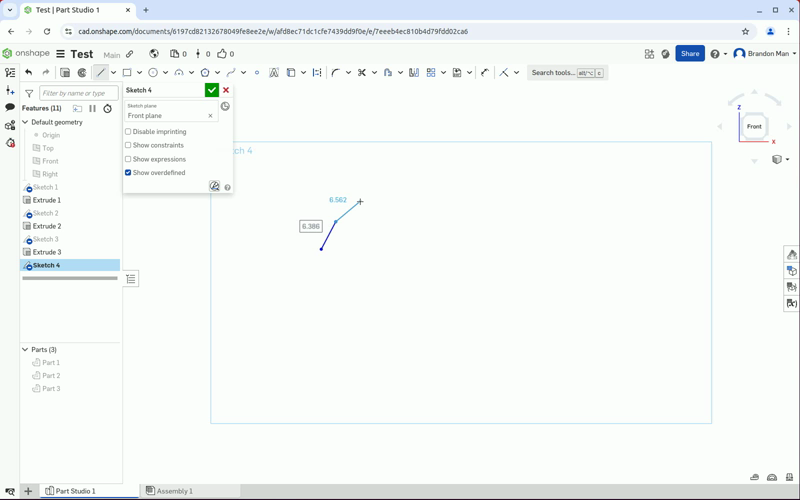
key_down(shift)
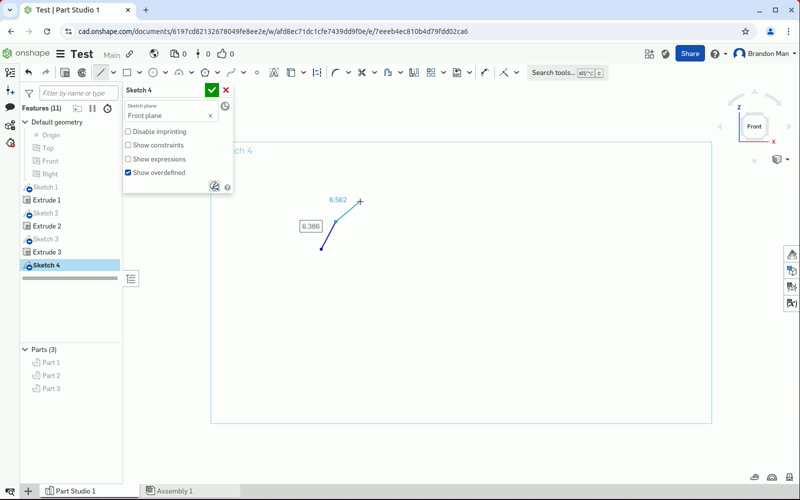
mouse_move(390, 201)
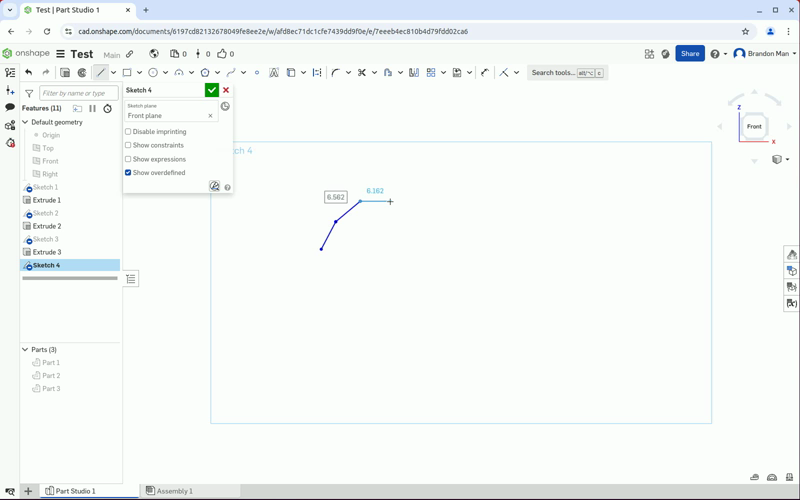
mouse_move(321, 201)
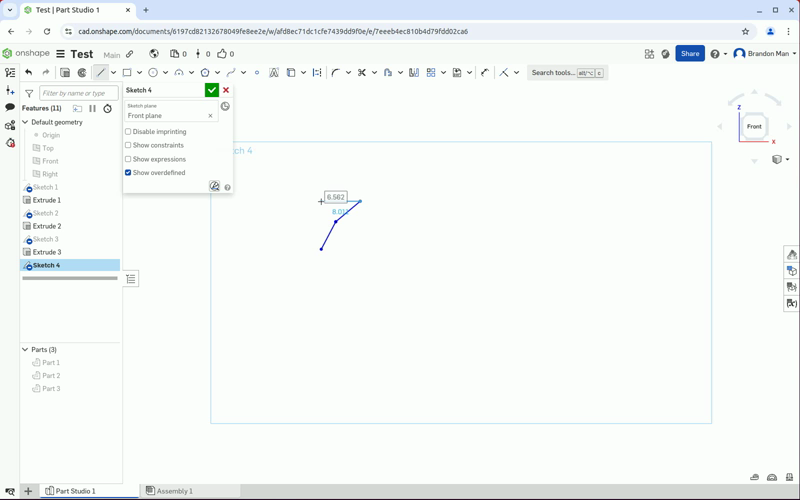
click(321, 201)
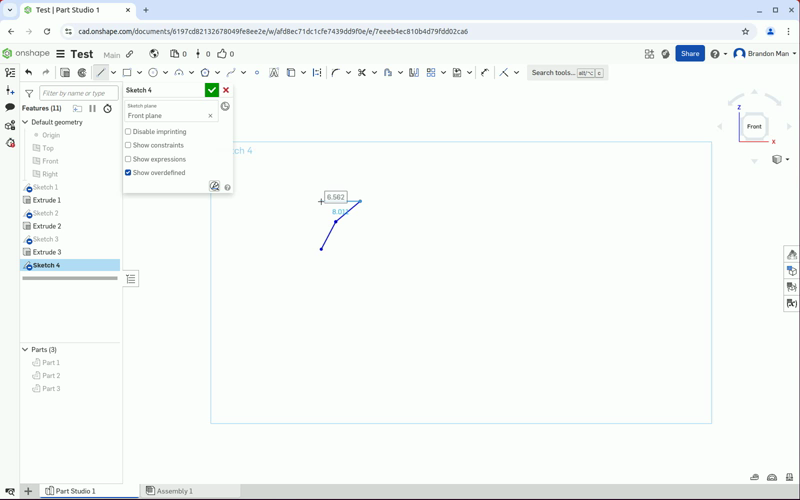
key_up(shift)
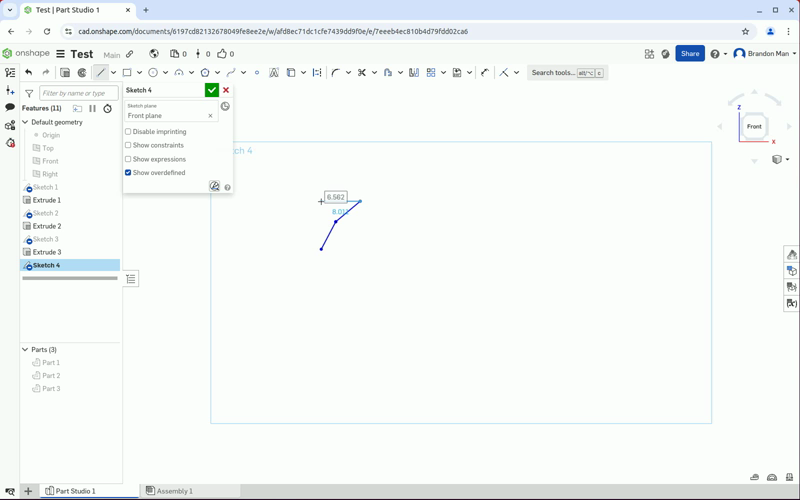
mouse_move(351, 201)
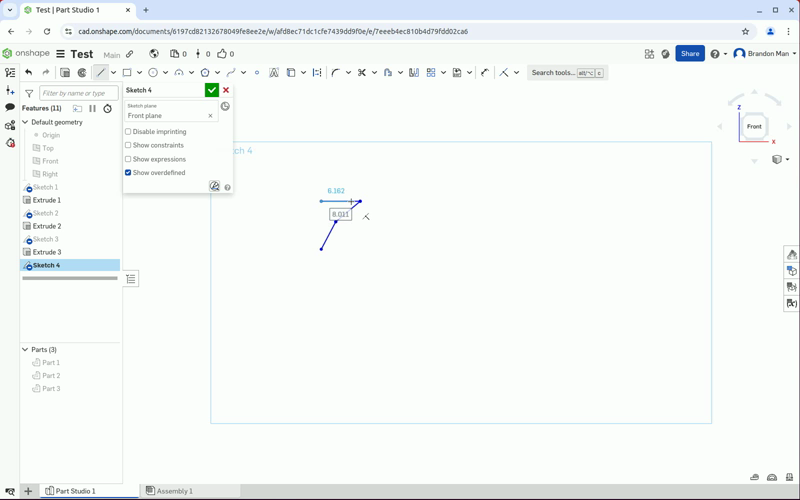
key_down(shift)
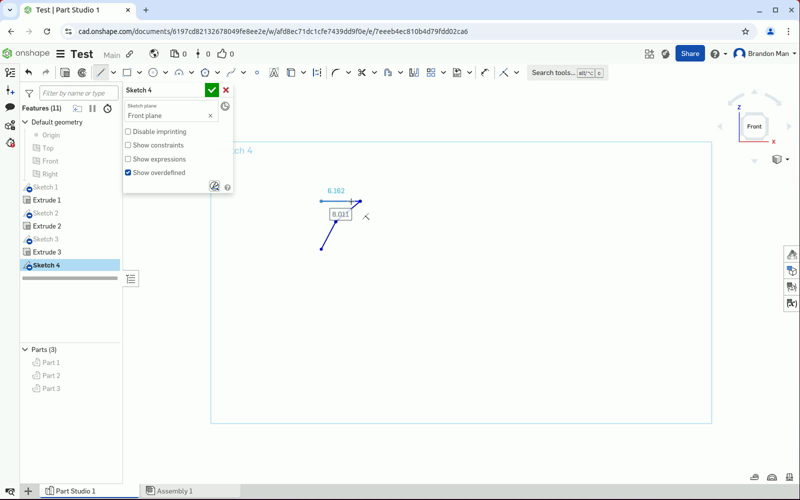
mouse_move(321, 249)
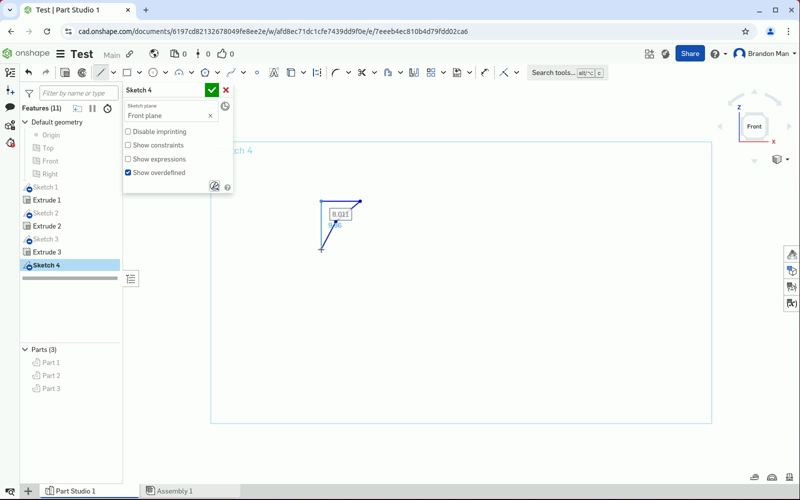
key_up(shift)
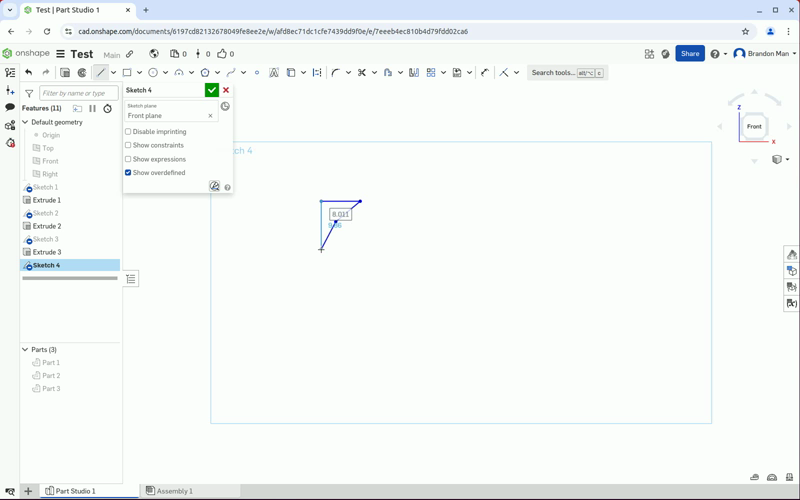
click(321, 249)
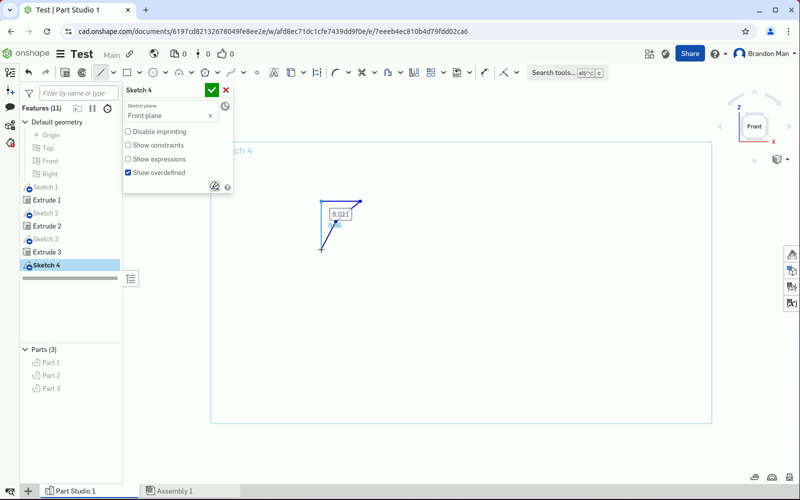
key(esc)
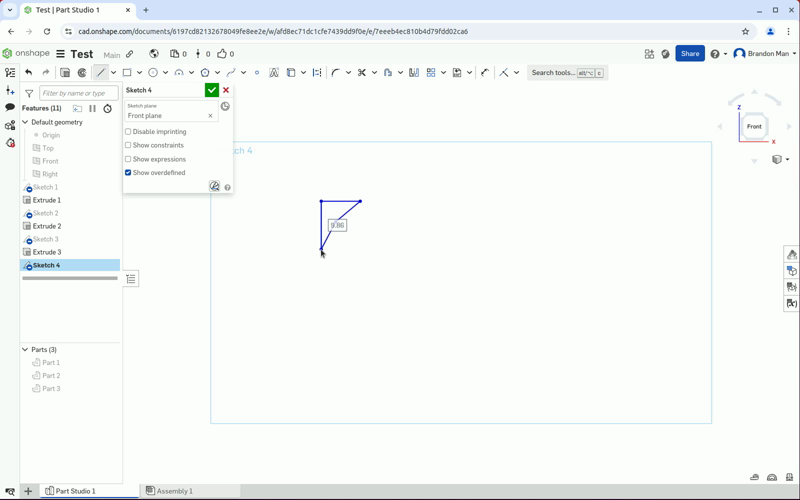
mouse_move(325, 236)
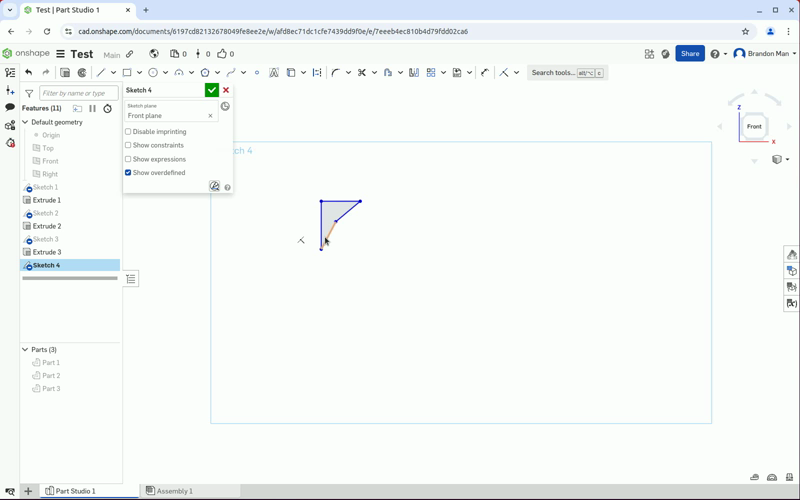
scroll(6)
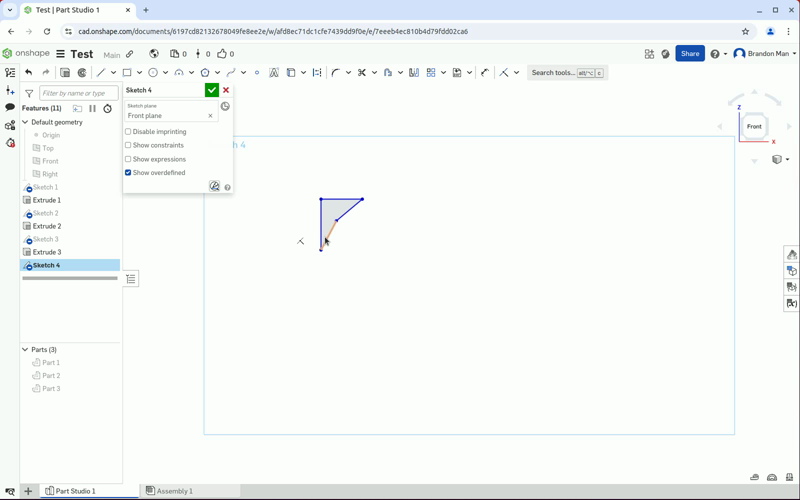
scroll(6)
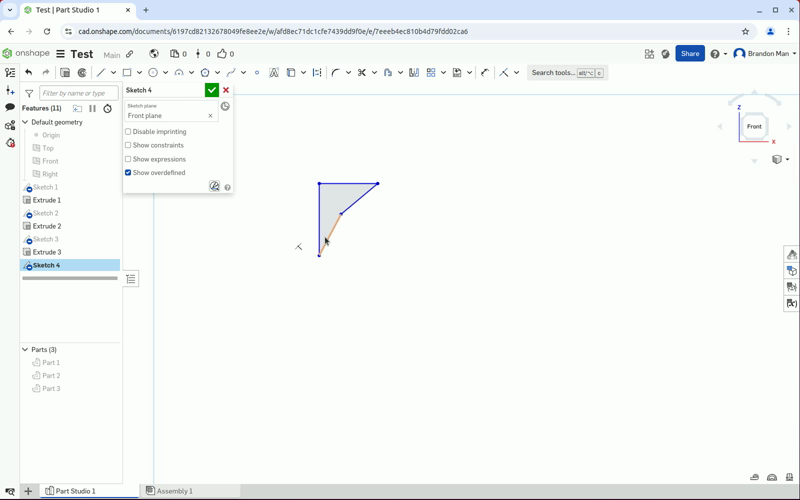
scroll(6)
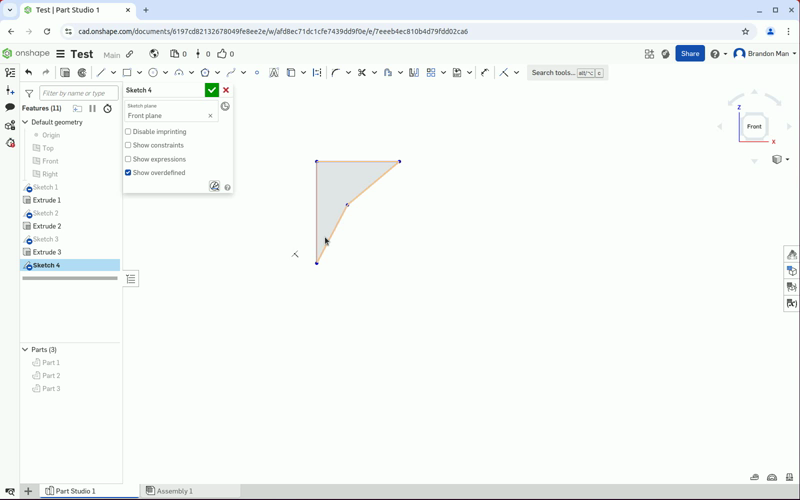
scroll(6)
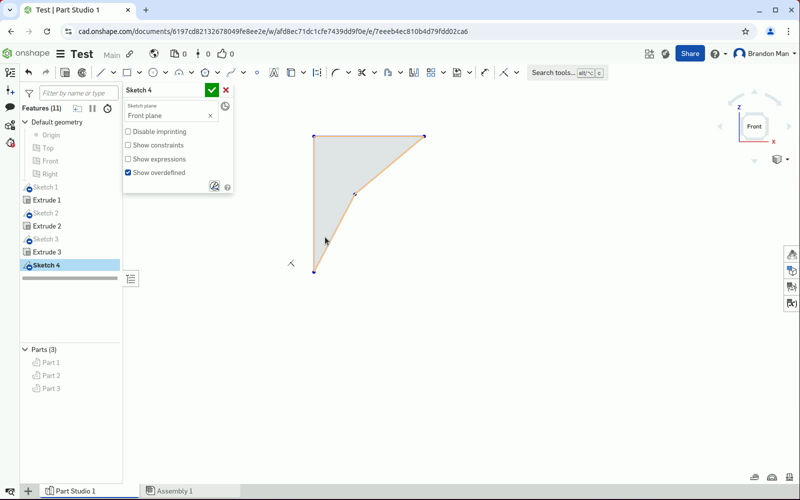
scroll(6)
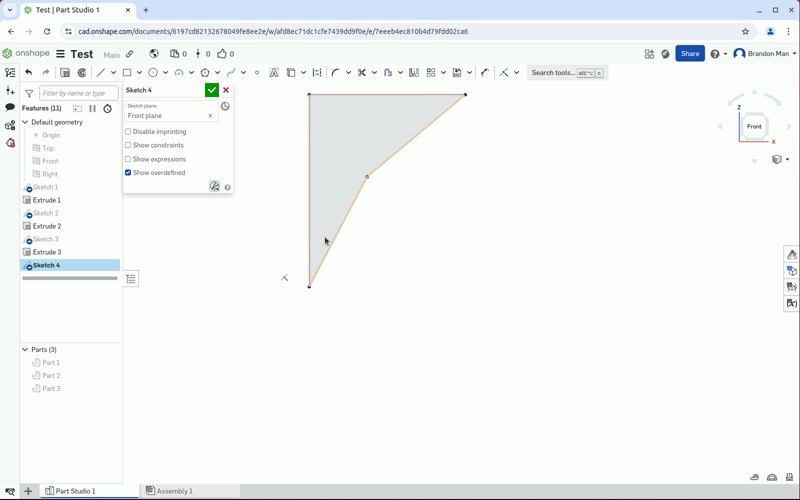
scroll(6)
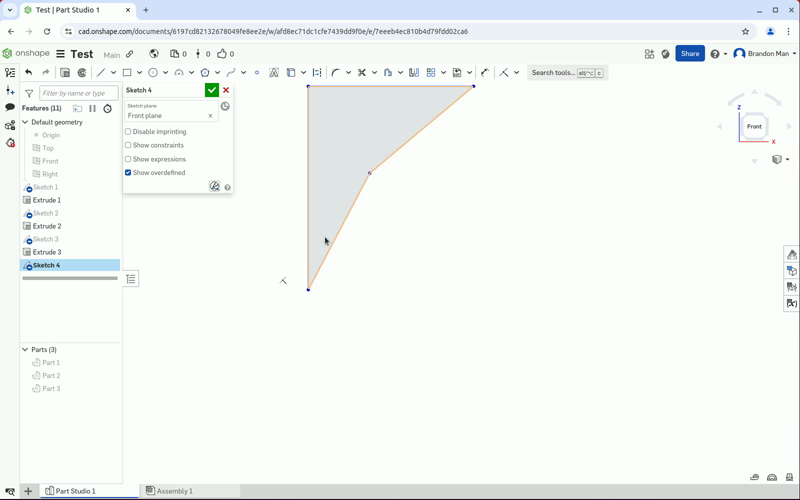
scroll(6)
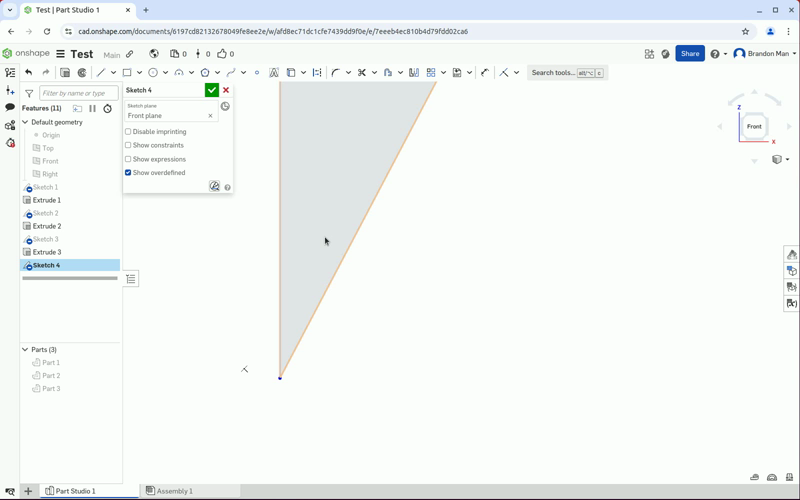
click(325, 236)
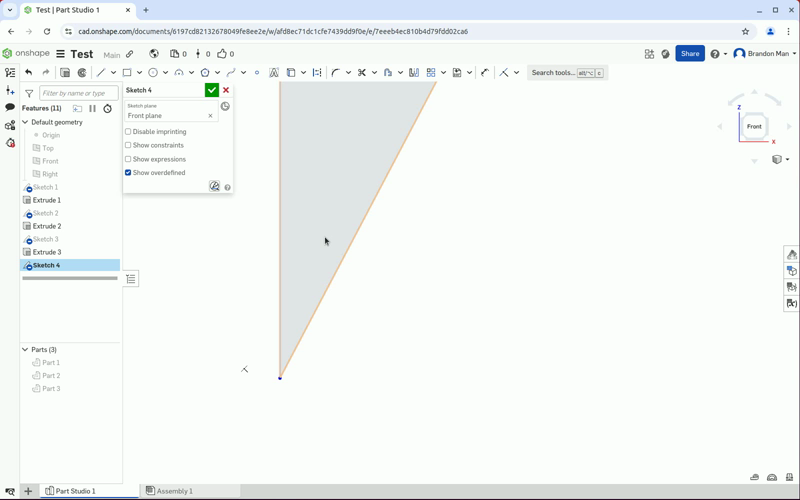
scroll(-6)
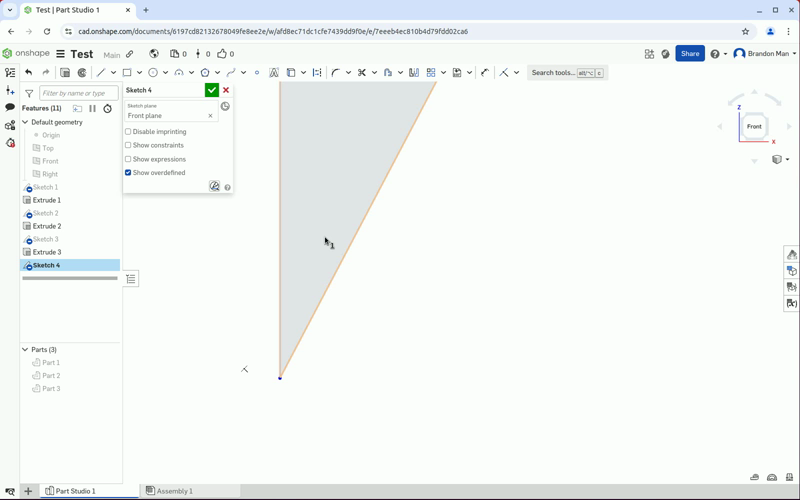
scroll(-6)
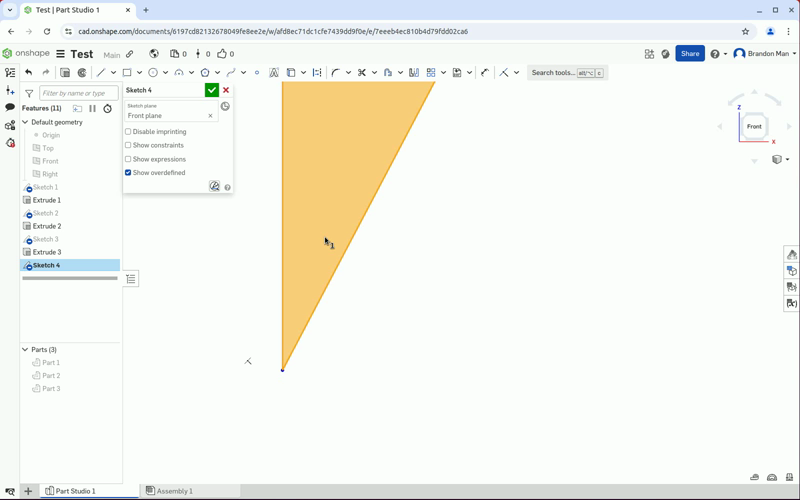
scroll(-6)
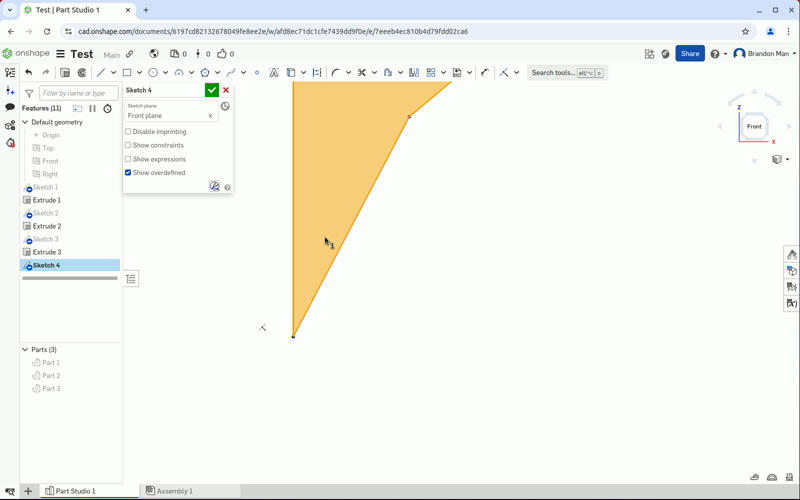
scroll(-6)
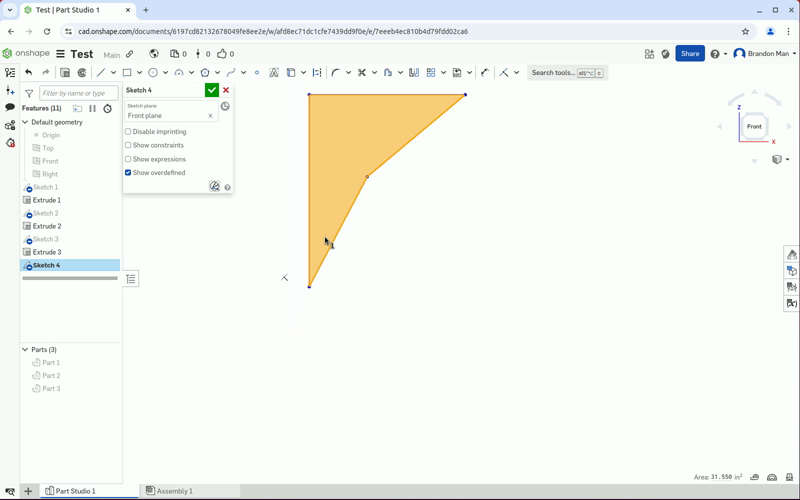
scroll(-6)
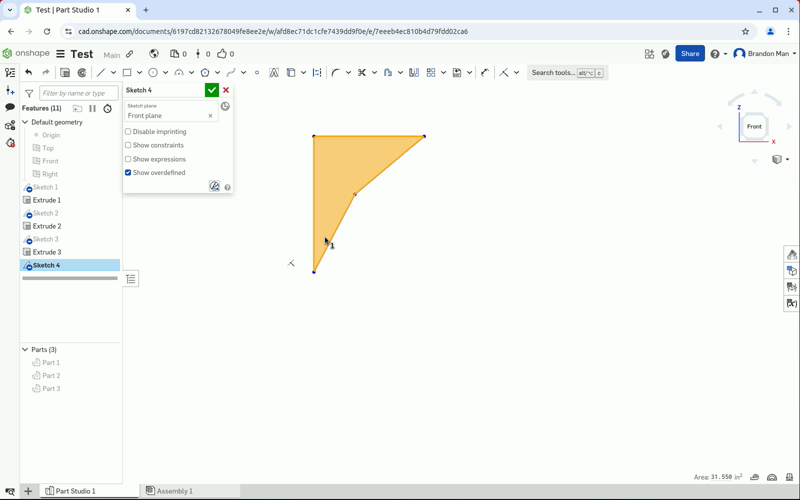
scroll(-6)
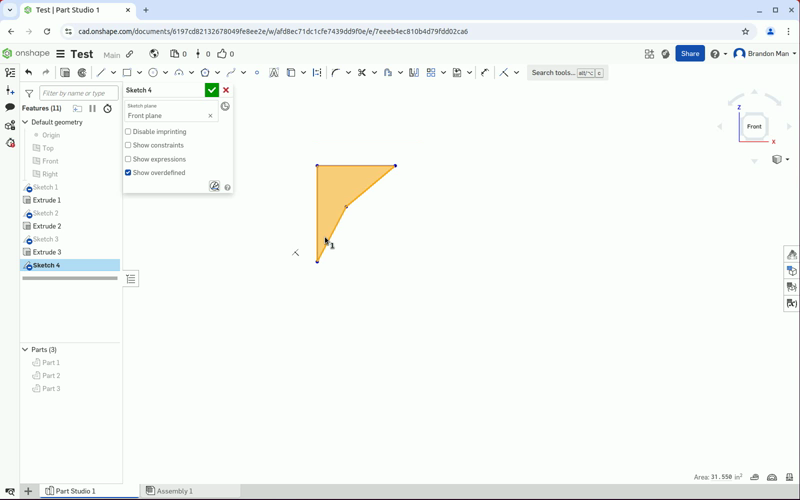
scroll(-6)
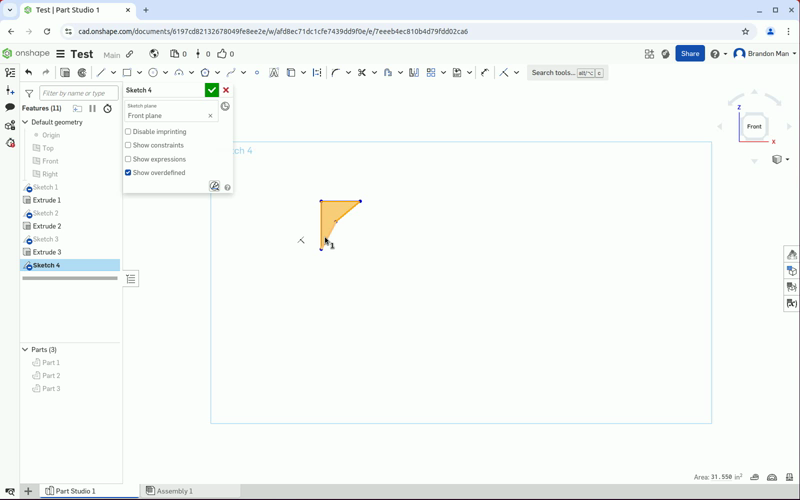
mouse_move(73, 352)
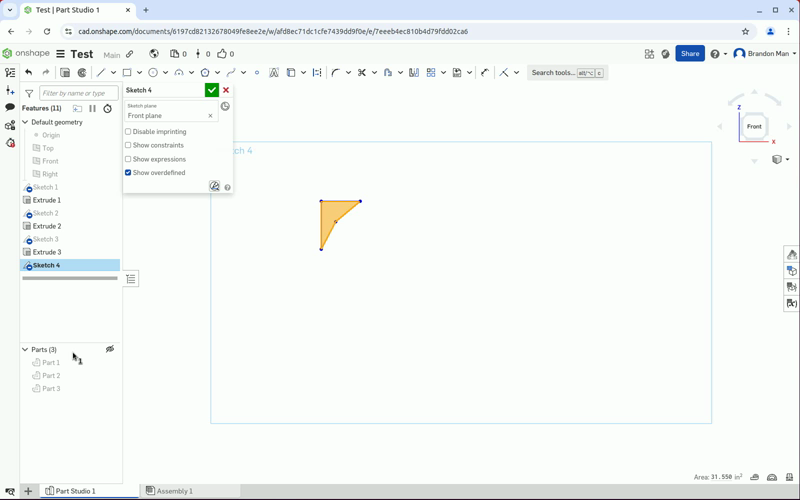
key(shift+y)
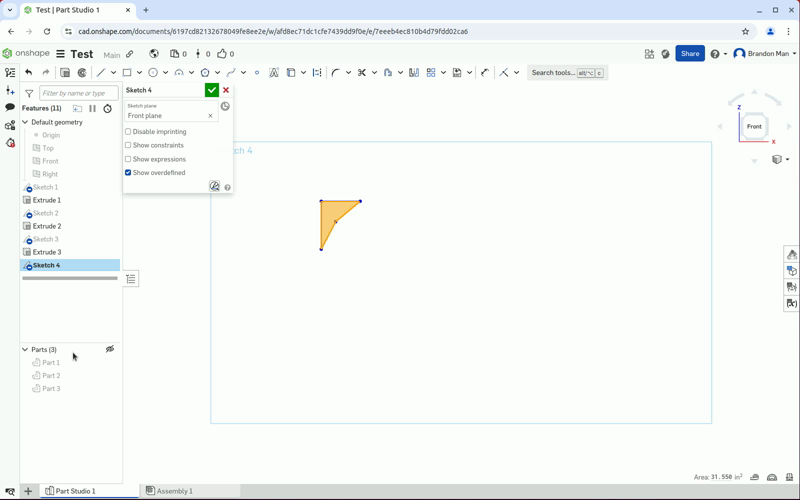
key(shift+e)
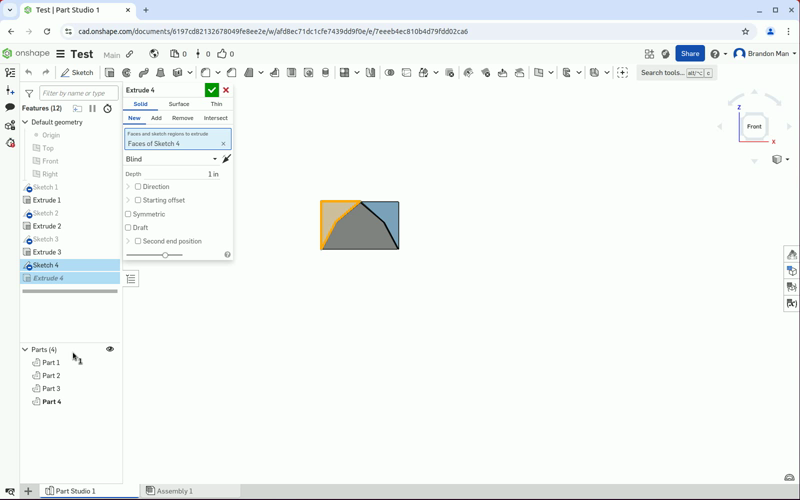
mouse_move(143, 106)
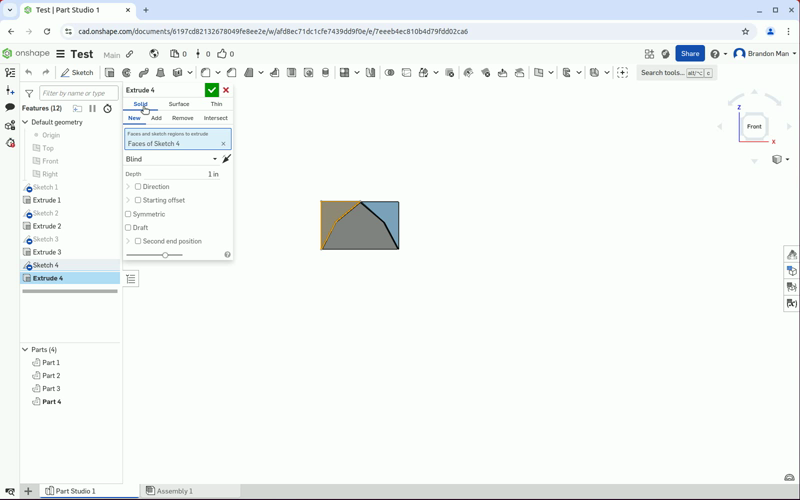
click(143, 106)
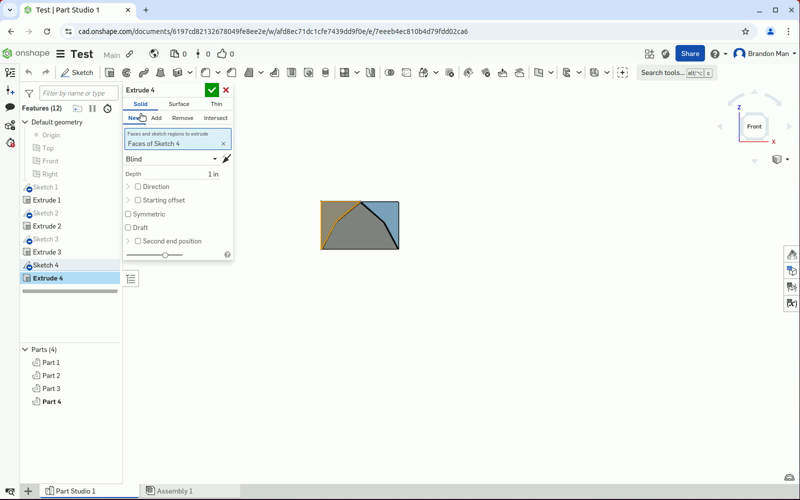
mouse_move(137, 120)
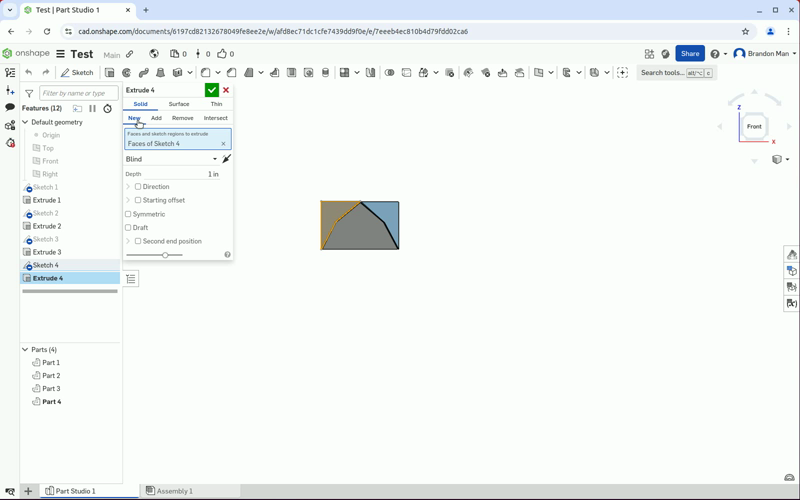
click(137, 120)
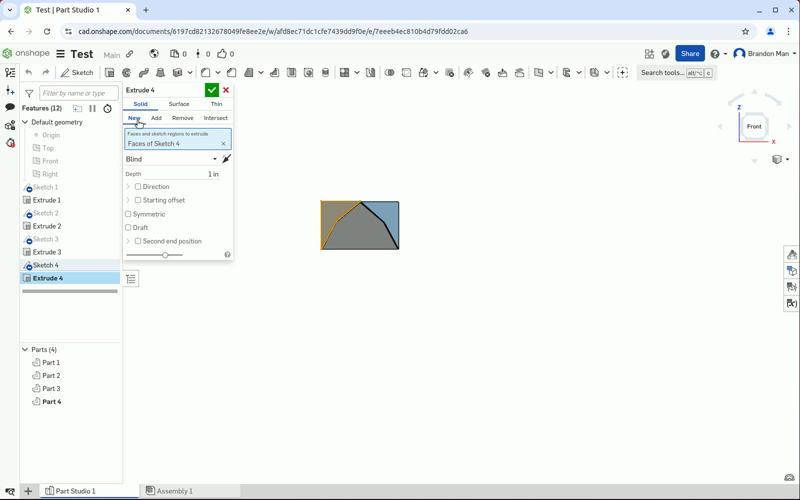
key(tab, 4)
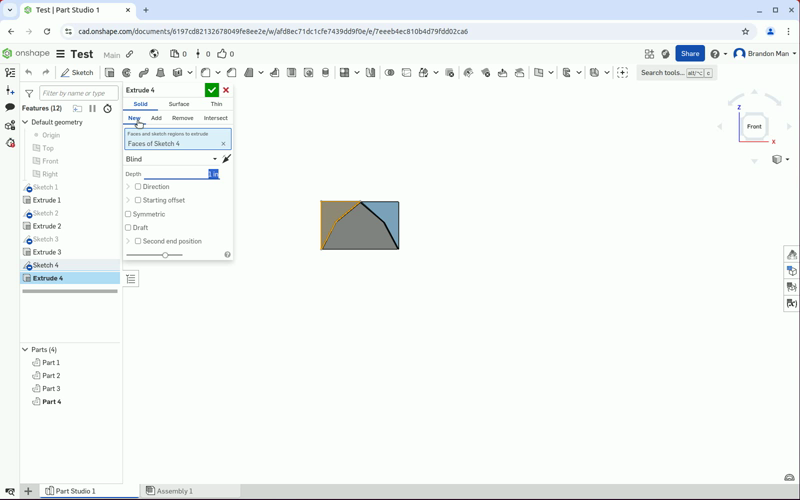
text(-30.811)
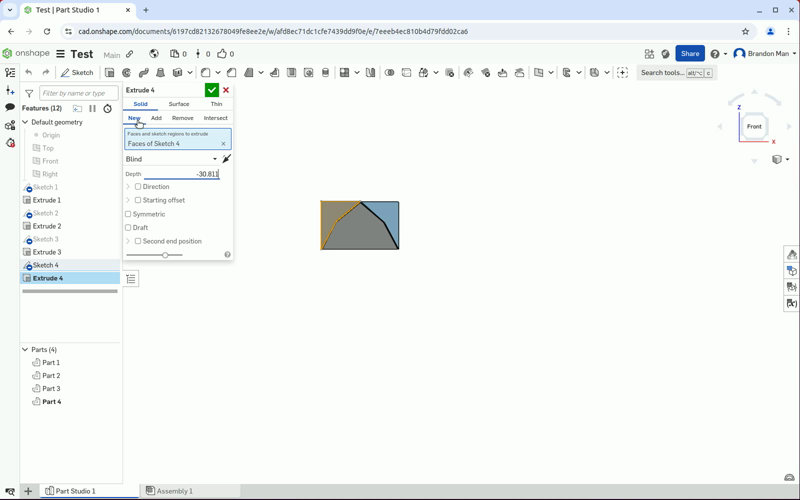
key(enter)
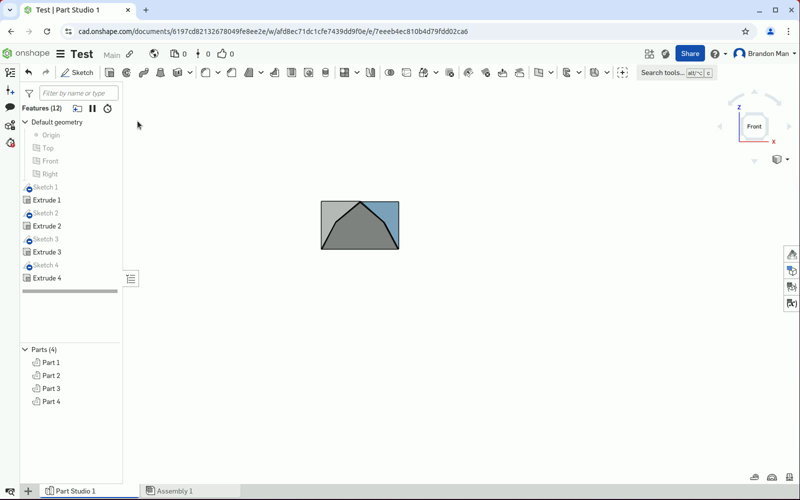
key(shift+h)
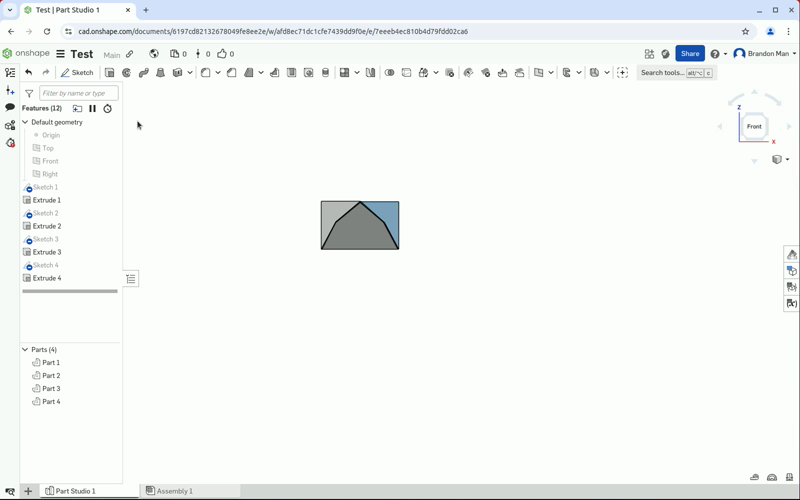
key(shift+h)
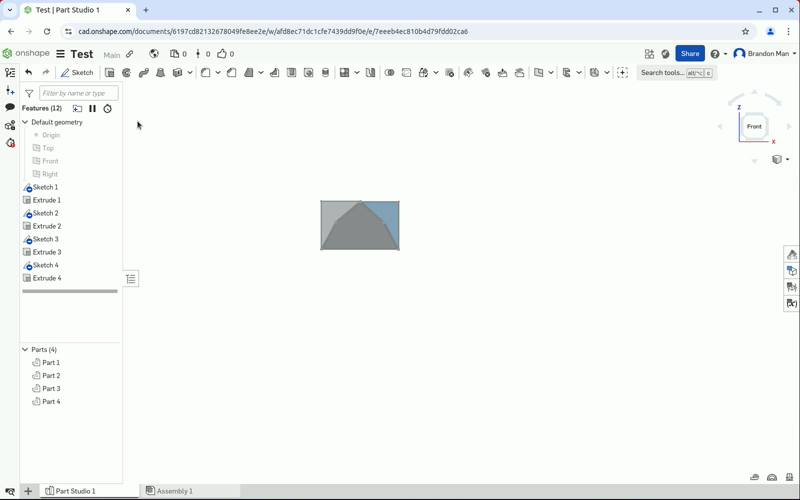
key(shift+7)
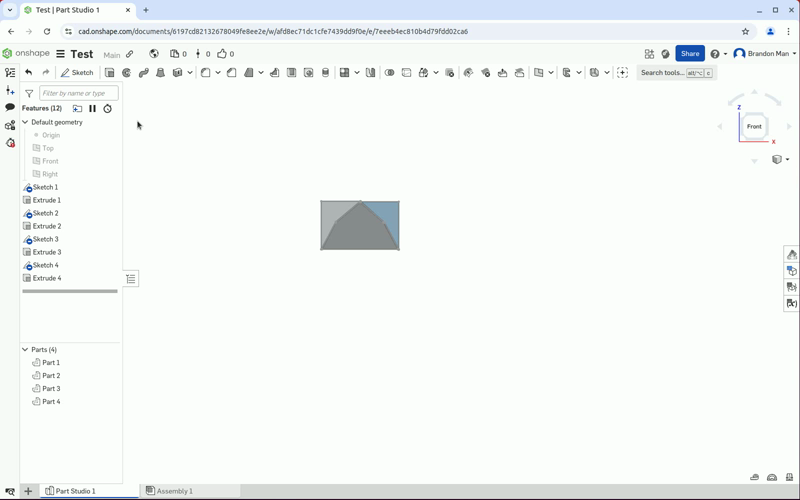
key(left, 2)
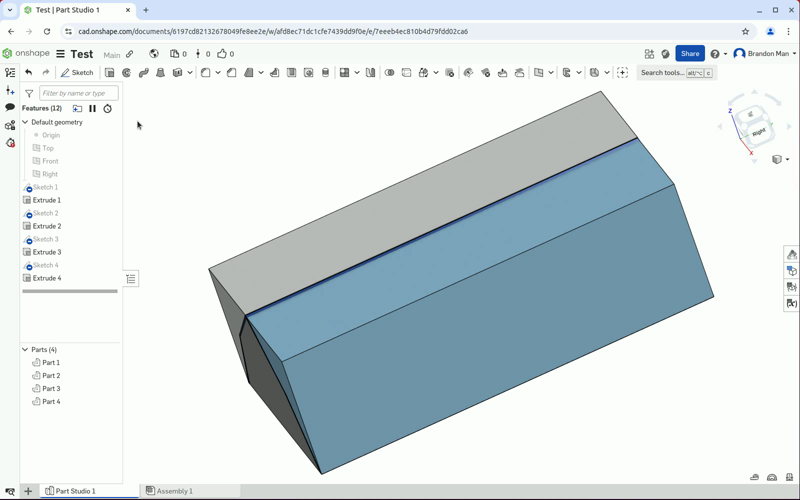
key(down, 2)
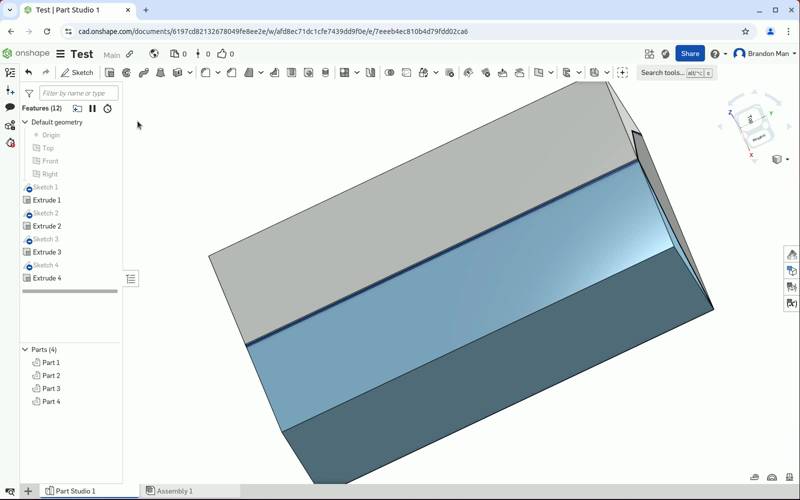
key(up, 2)
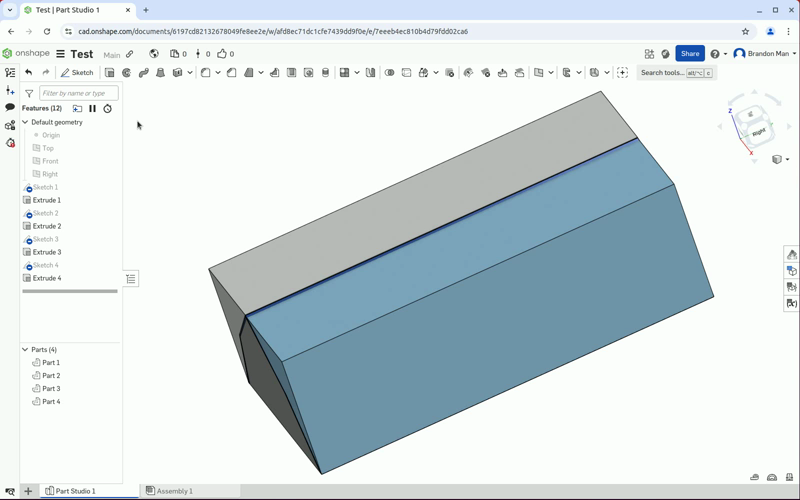
key(right, 2)
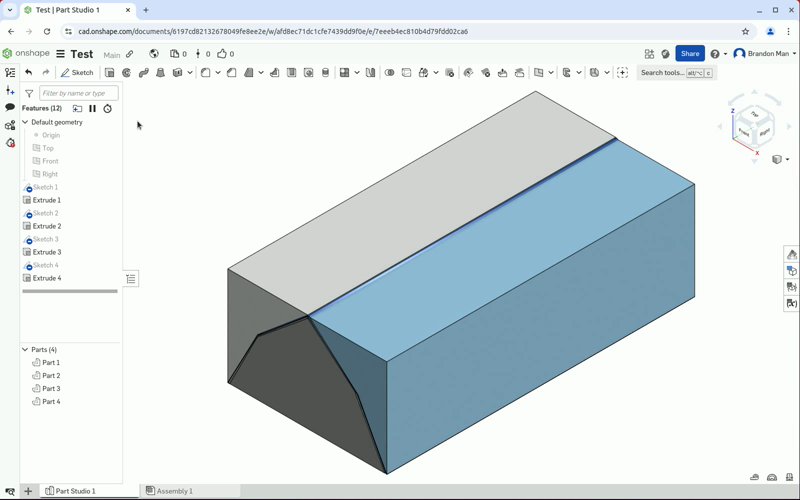
mouse_move(73, 189)
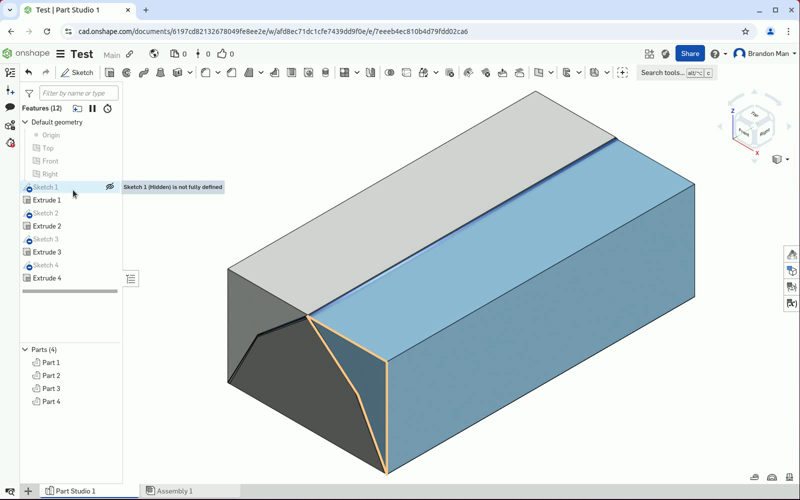
click(73, 189)